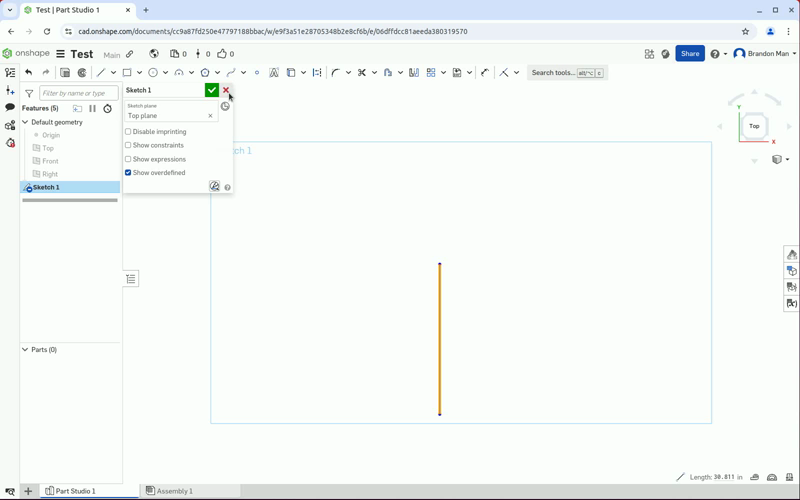
key(shift+h)
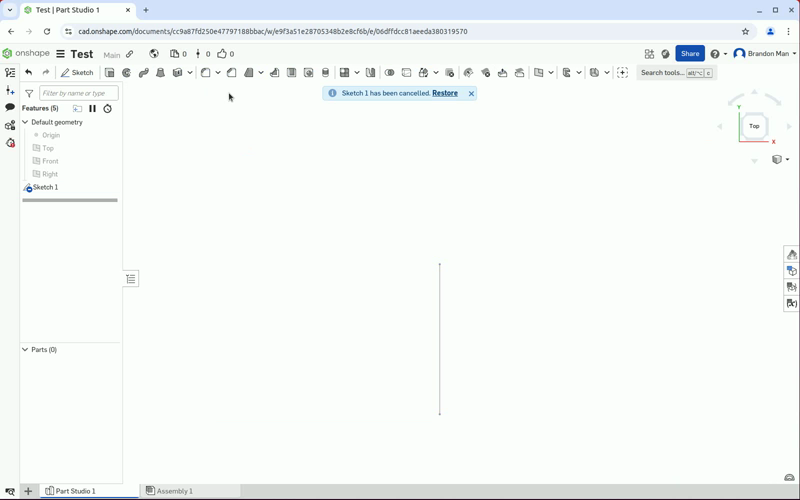
key(shift+s)
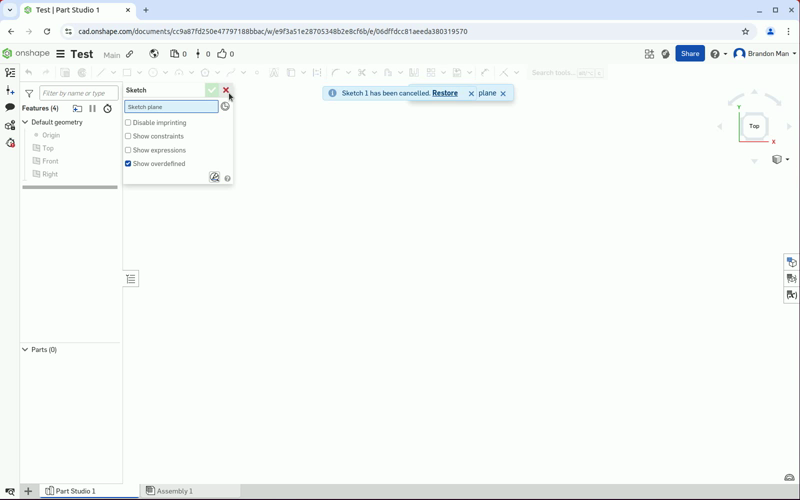
mouse_move(73, 150)
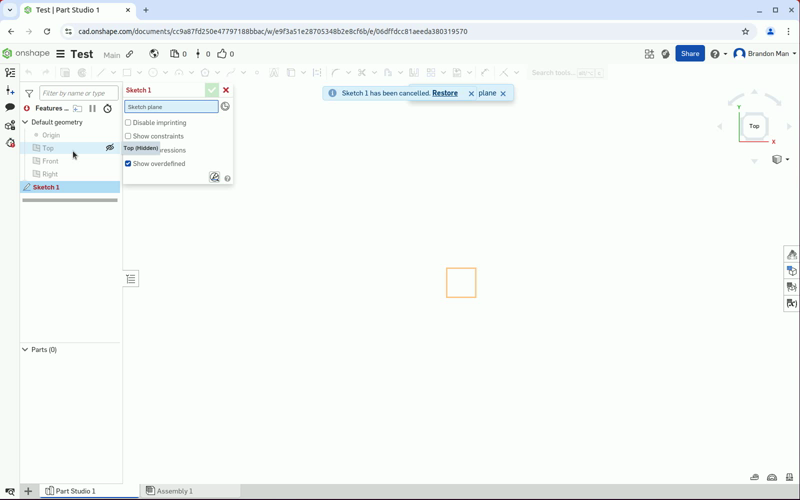
click(73, 150)
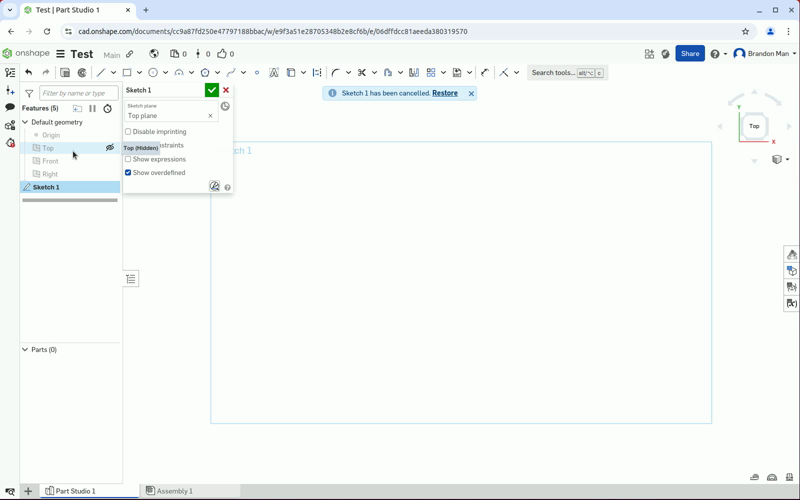
mouse_move(73, 352)
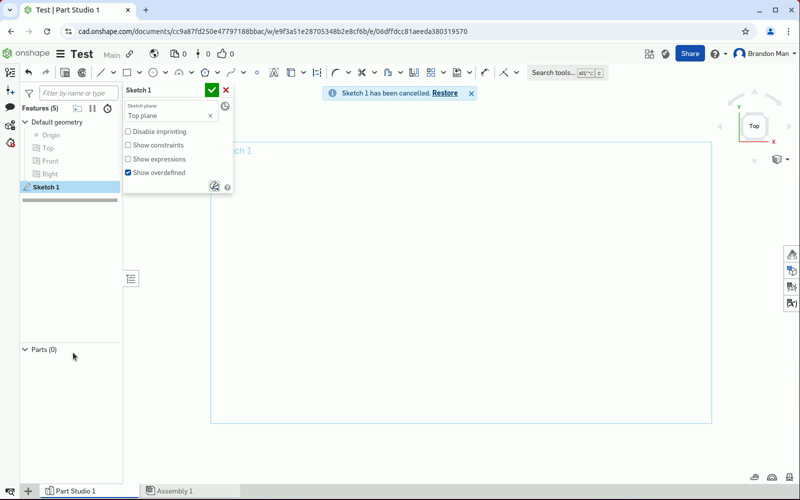
key(y)
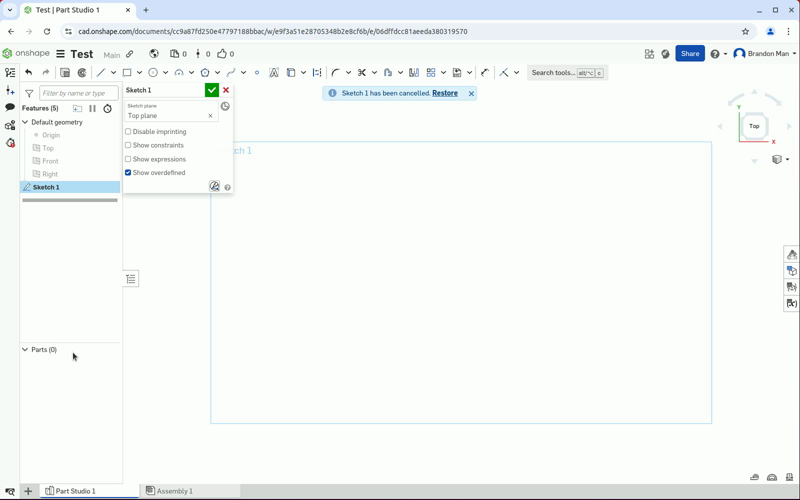
key(l)
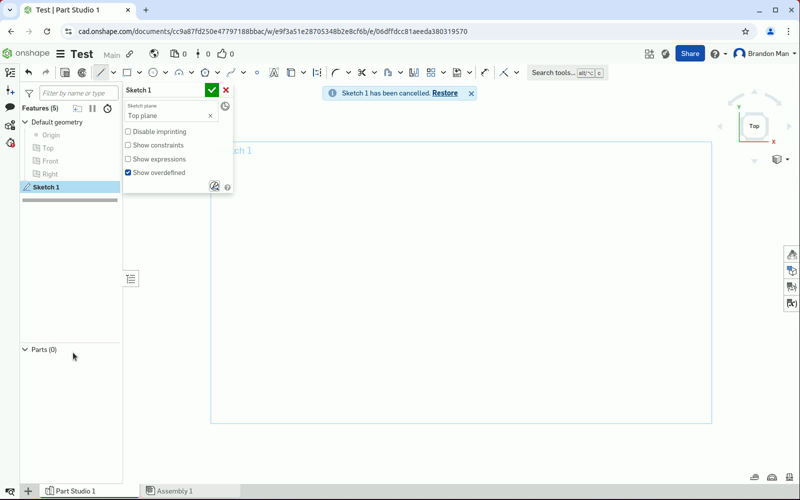
key_down(shift)
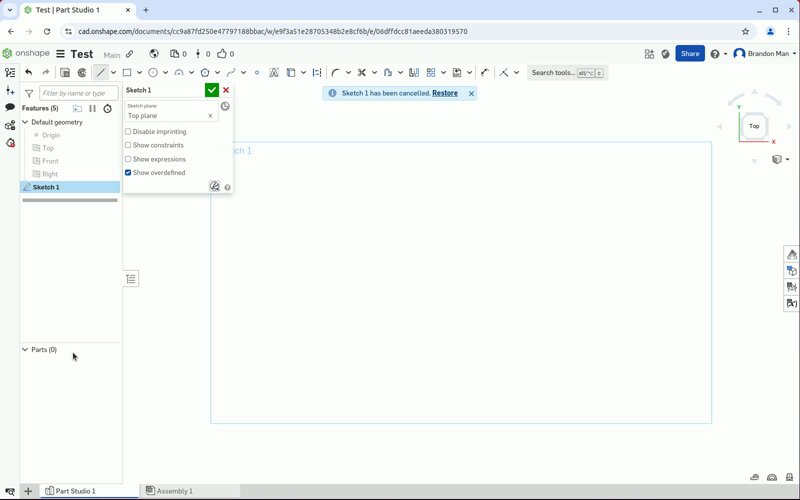
mouse_move(356, 311)
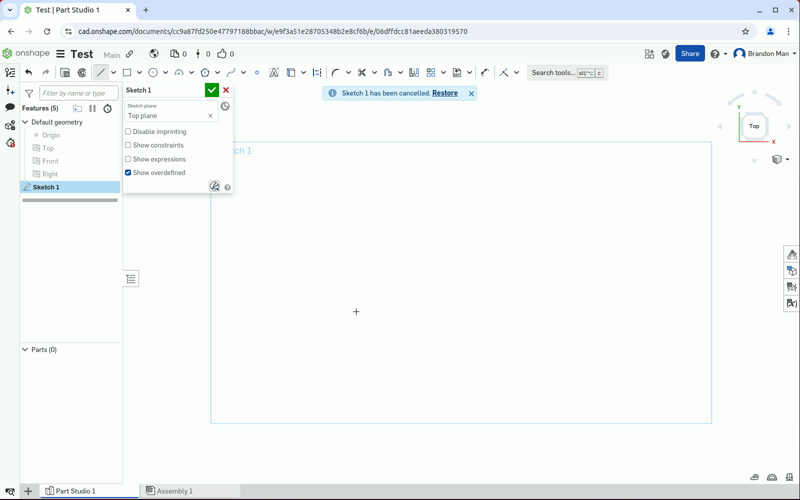
click(356, 311)
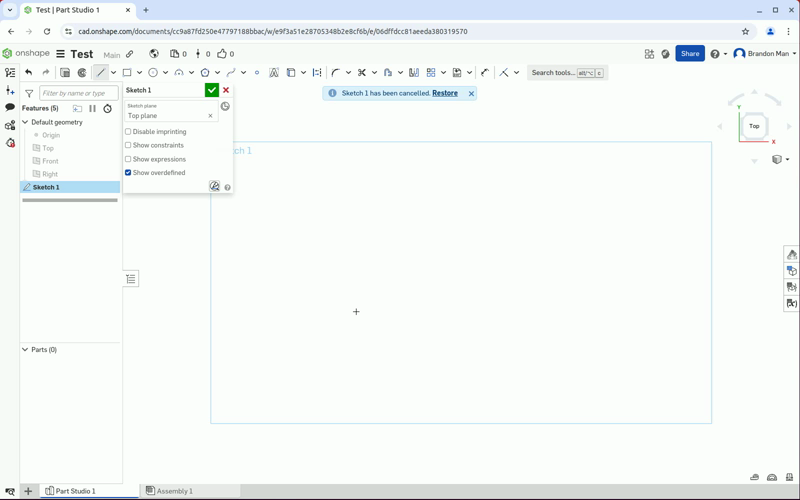
key_up(shift)
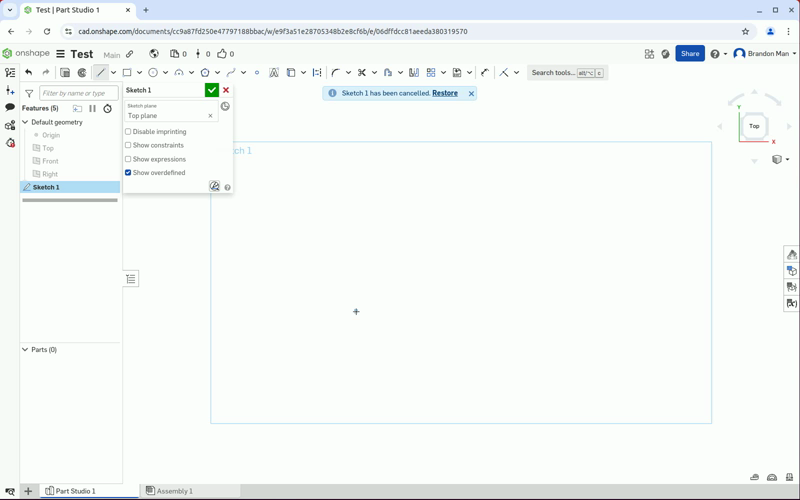
key_down(shift)
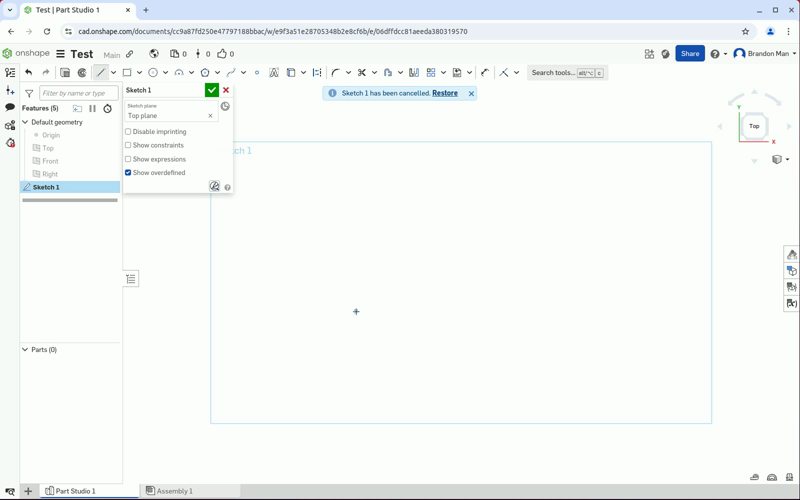
mouse_move(565, 311)
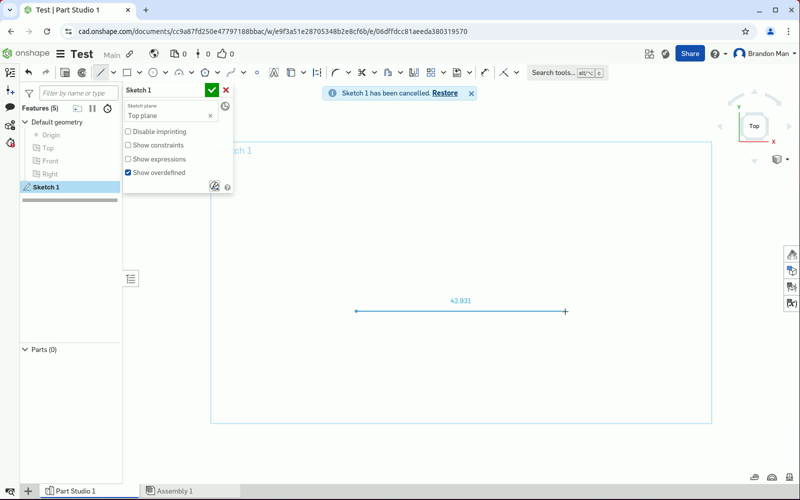
click(565, 311)
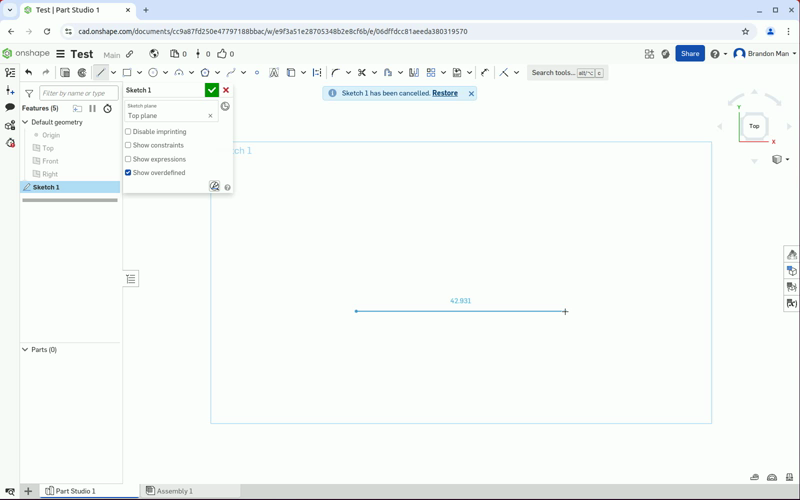
key_up(shift)
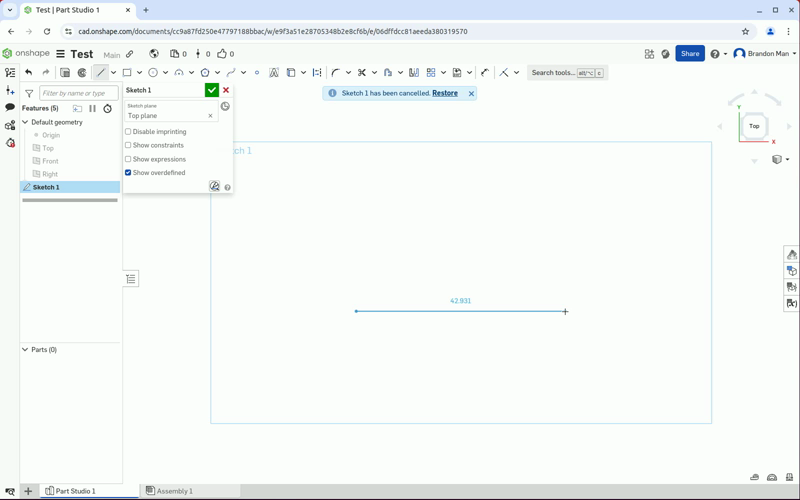
key_down(shift)
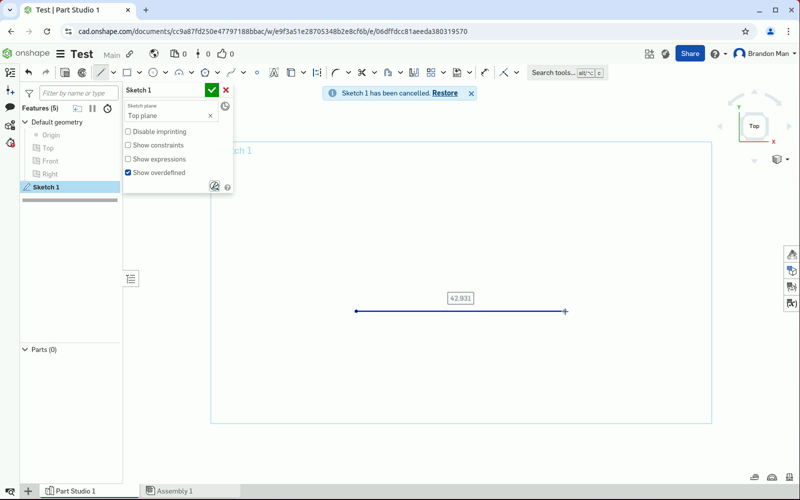
mouse_move(589, 311)
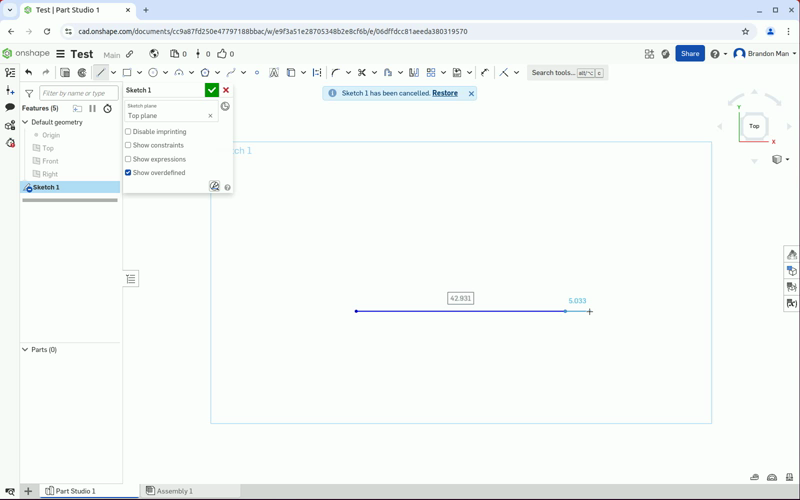
mouse_move(565, 256)
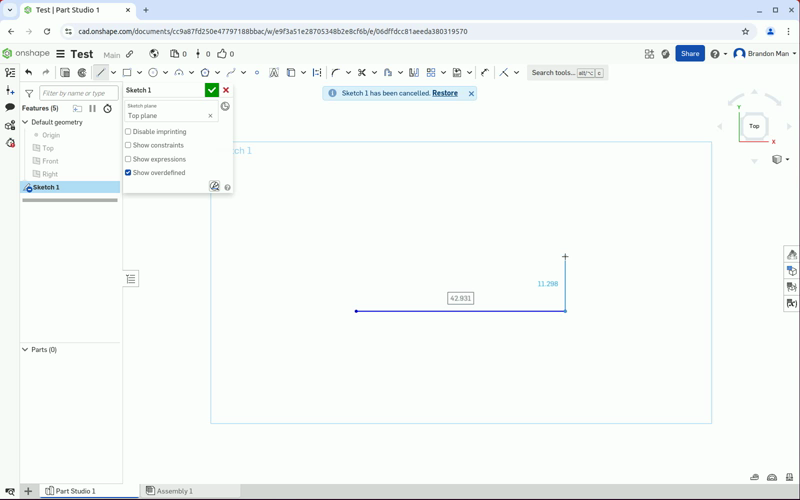
click(565, 256)
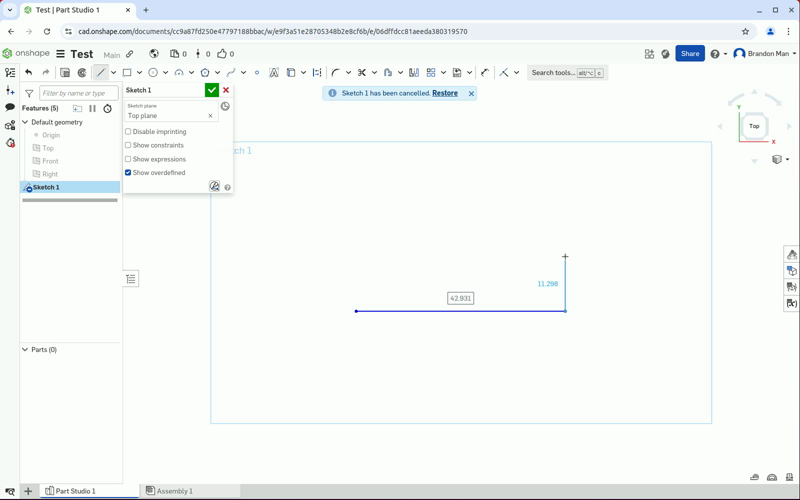
key_up(shift)
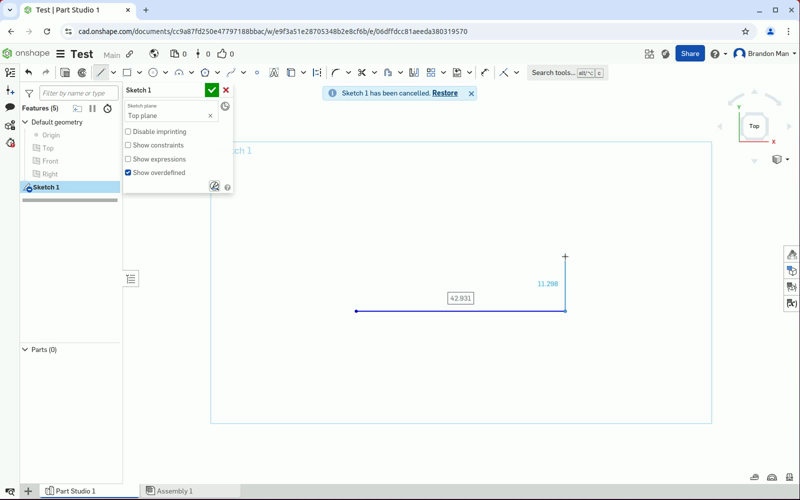
key_down(shift)
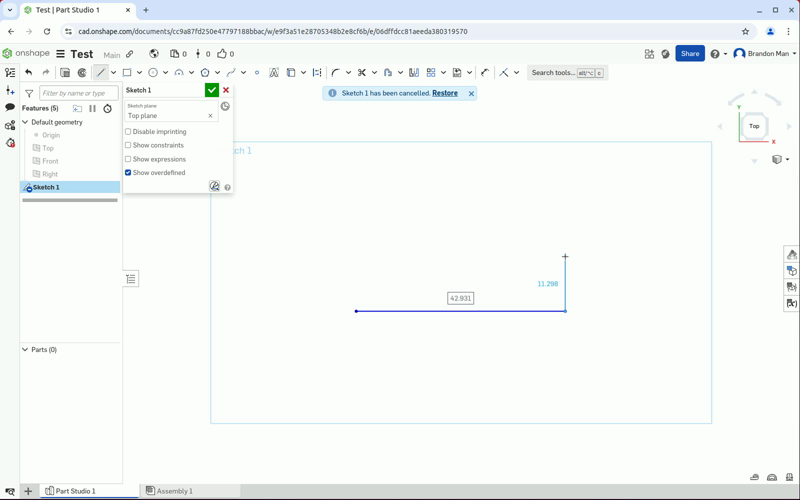
mouse_move(356, 256)
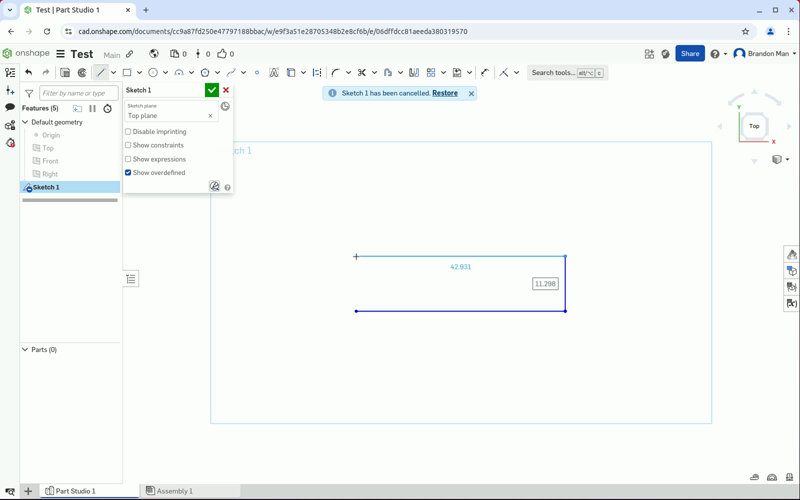
click(356, 256)
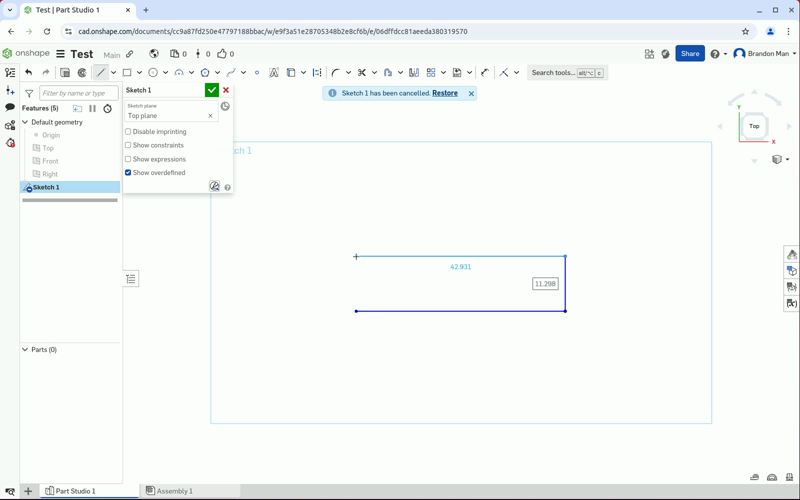
key_up(shift)
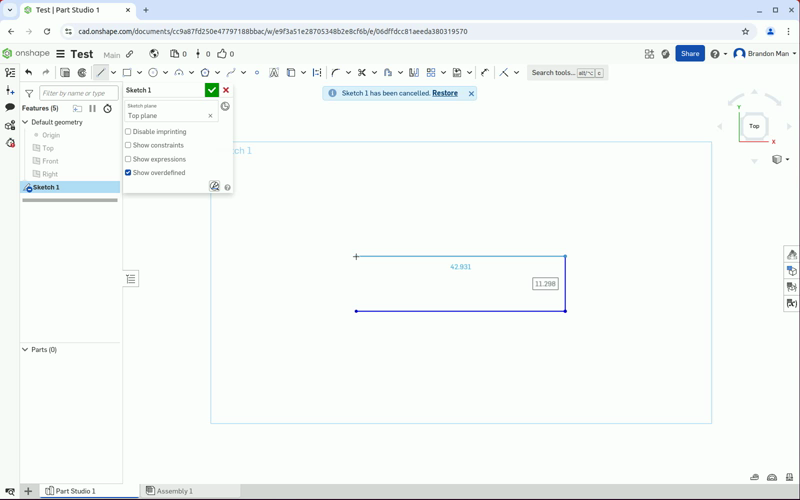
mouse_move(386, 256)
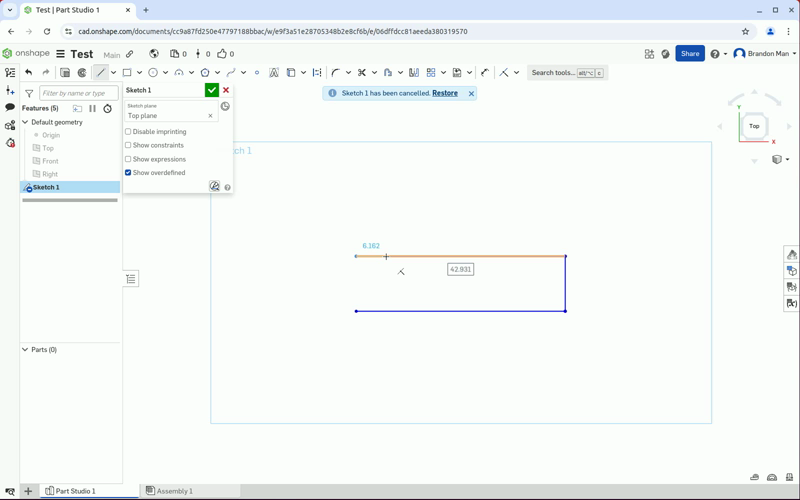
key_down(shift)
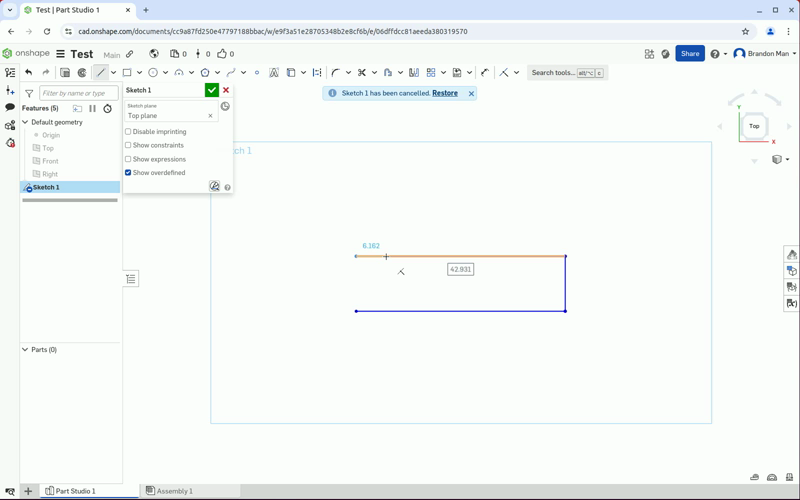
mouse_move(356, 311)
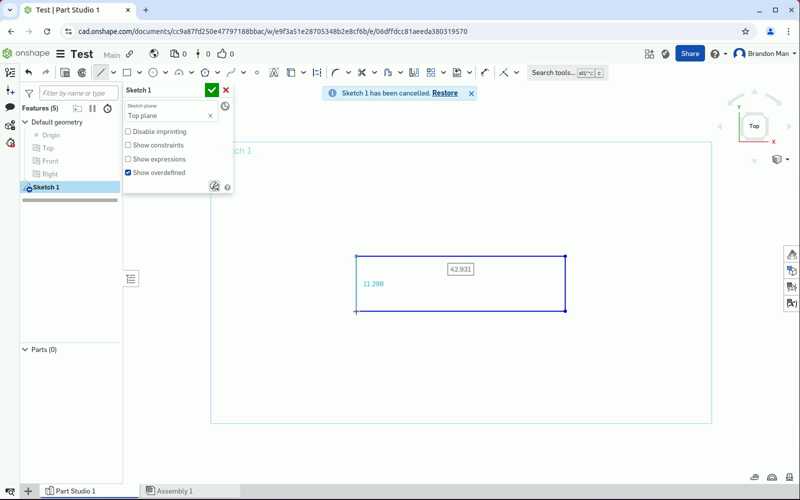
key_up(shift)
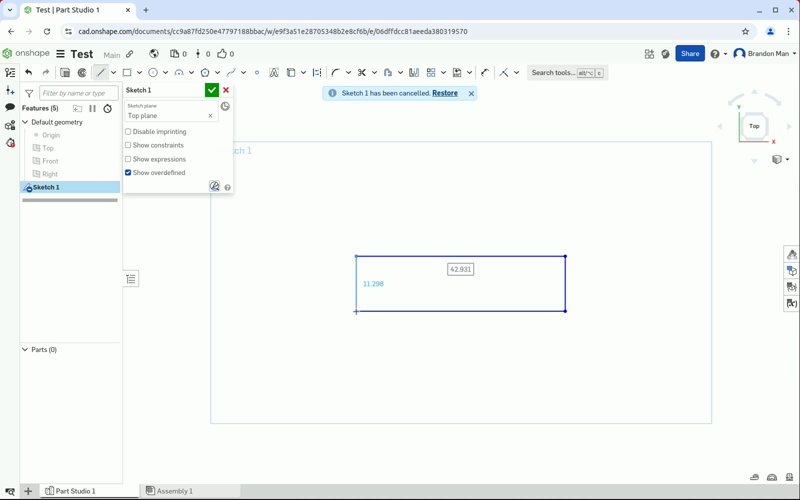
click(356, 311)
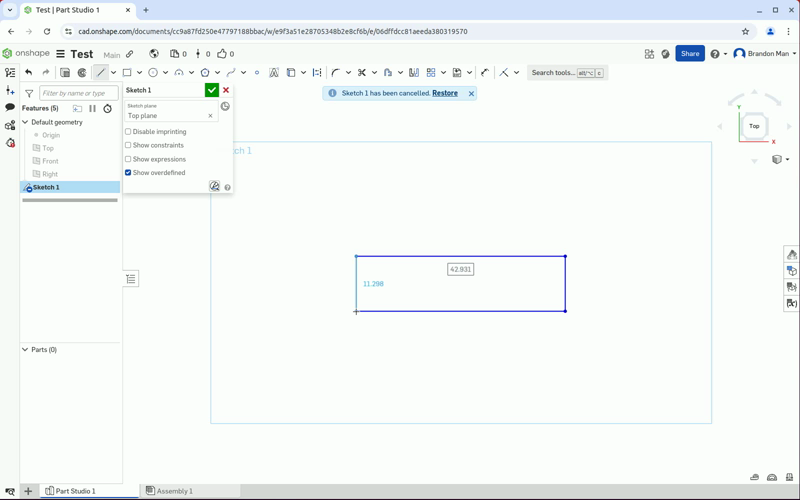
key(esc)
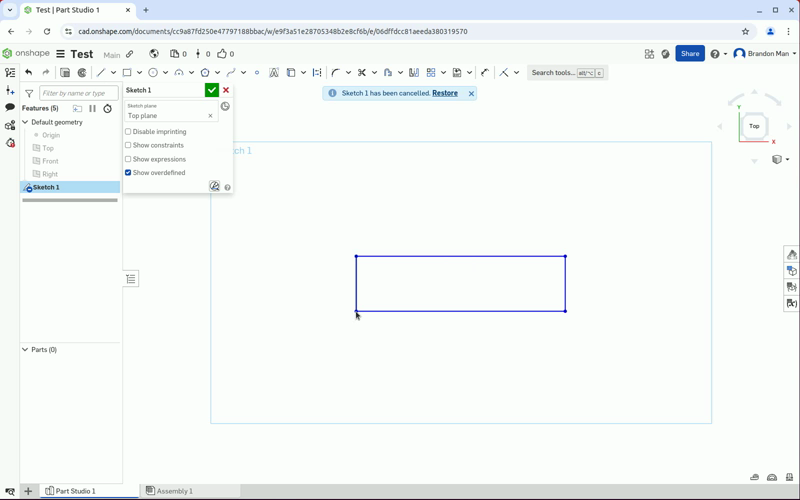
mouse_move(541, 295)
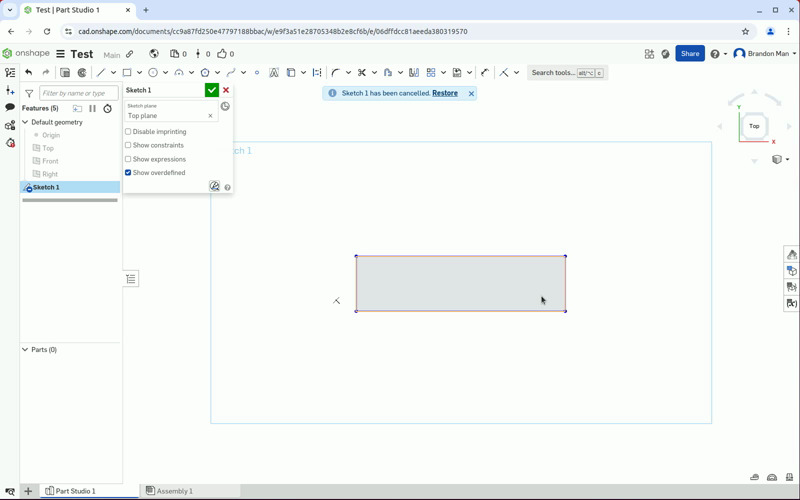
click(541, 295)
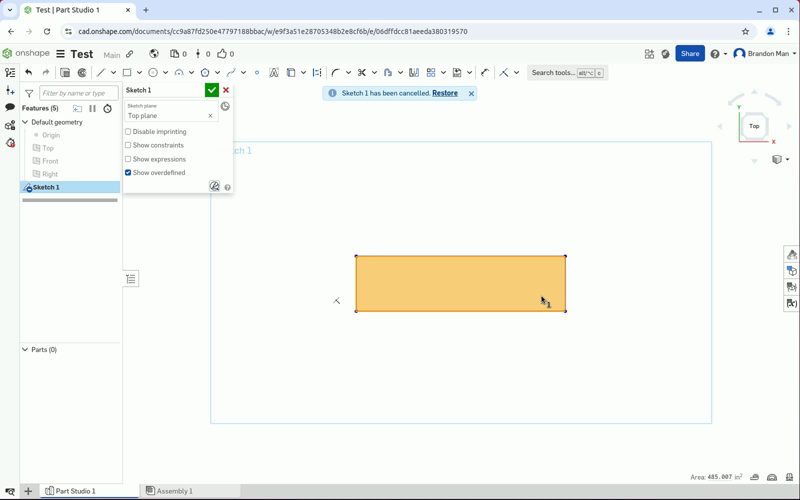
mouse_move(73, 352)
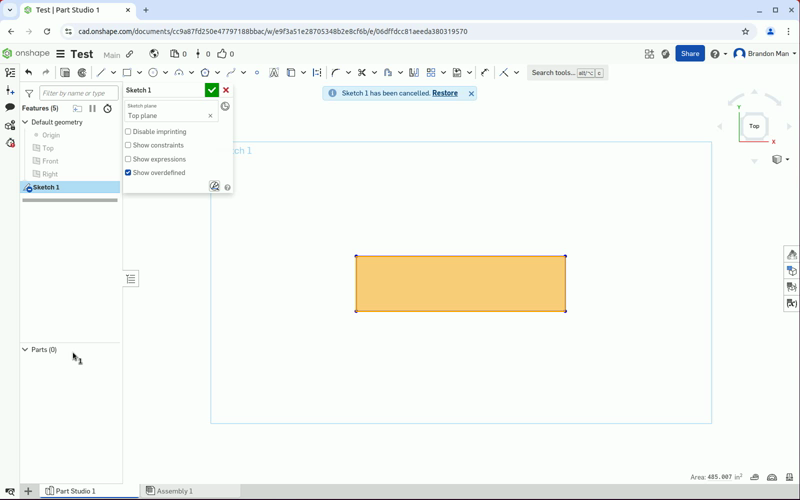
key(shift+y)
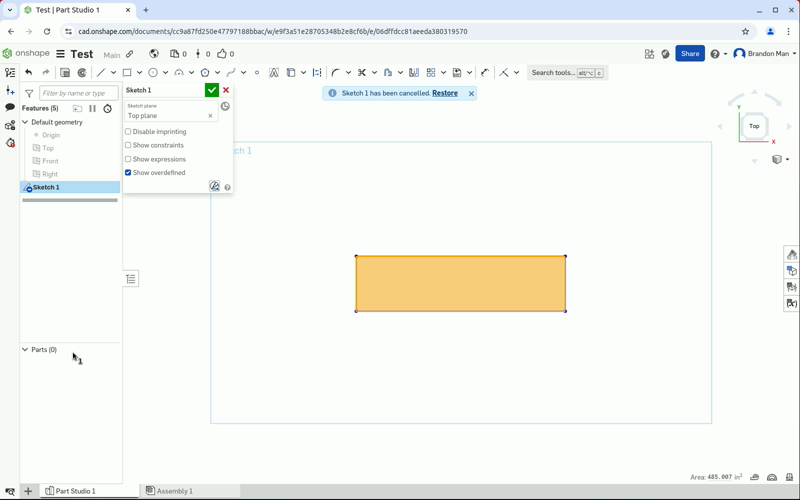
key(shift+e)
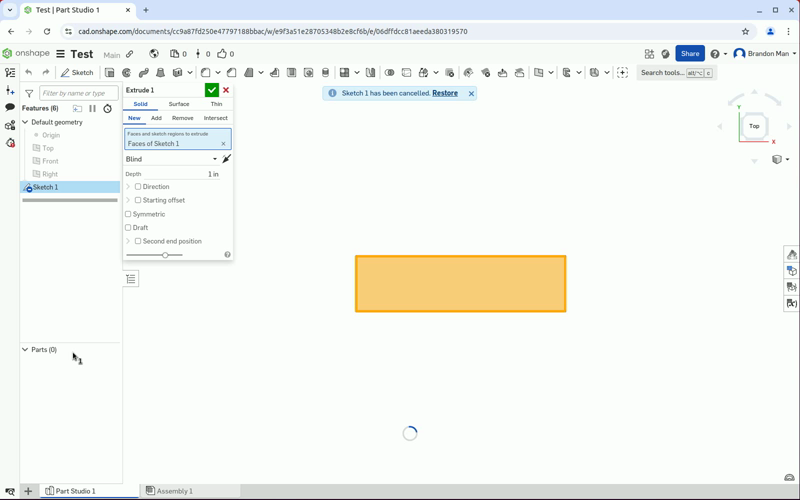
mouse_move(143, 106)
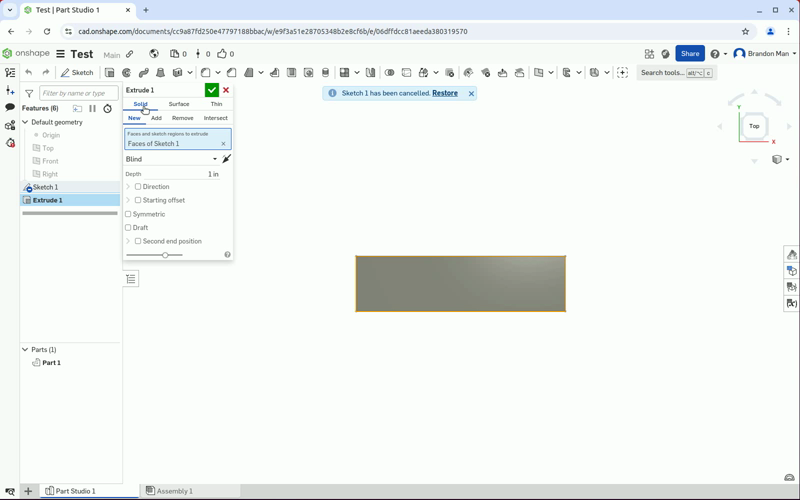
click(143, 106)
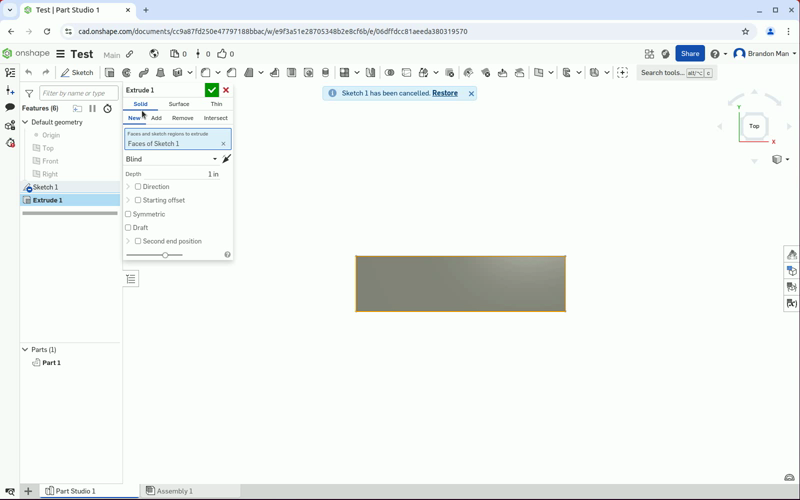
mouse_move(137, 120)
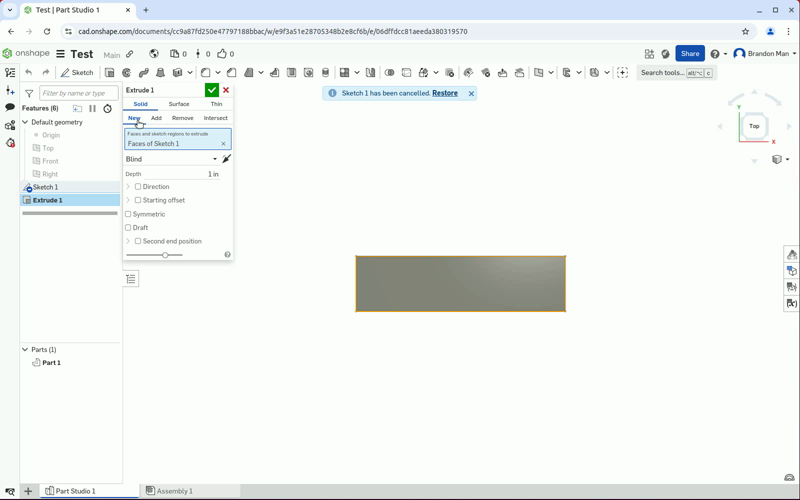
click(137, 120)
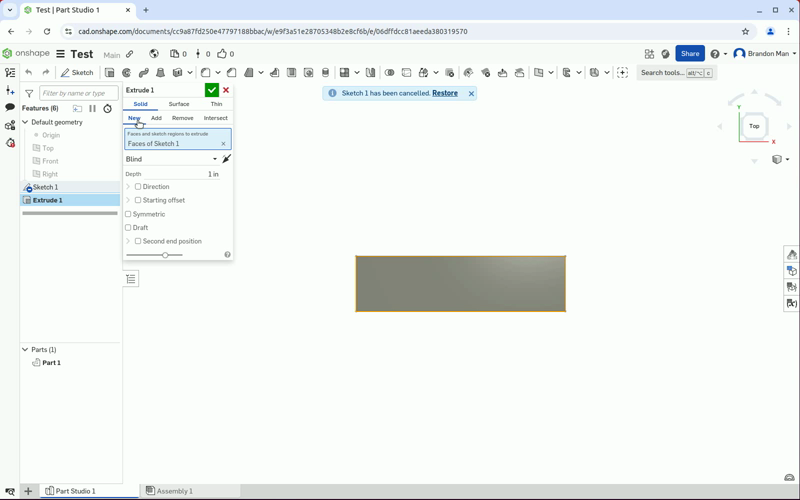
key(tab, 4)
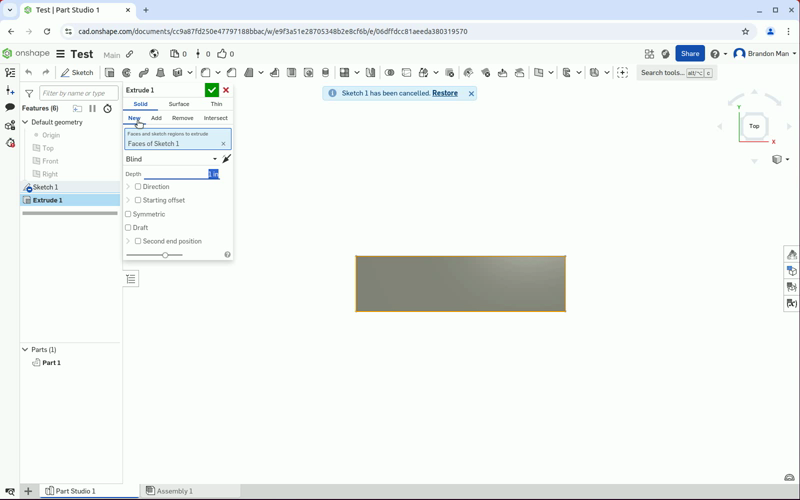
text(0.722)
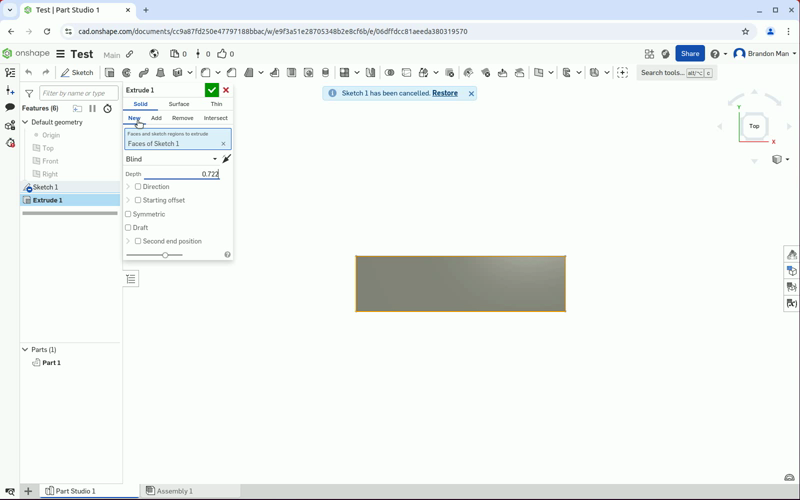
key(enter)
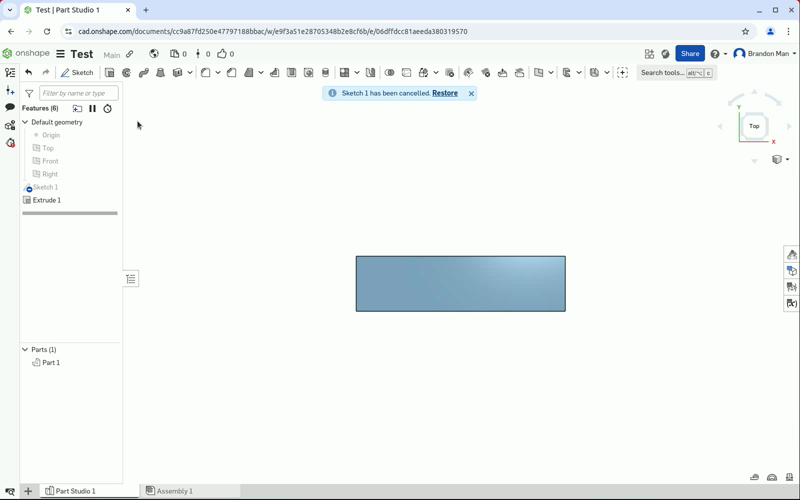
key(shift+h)
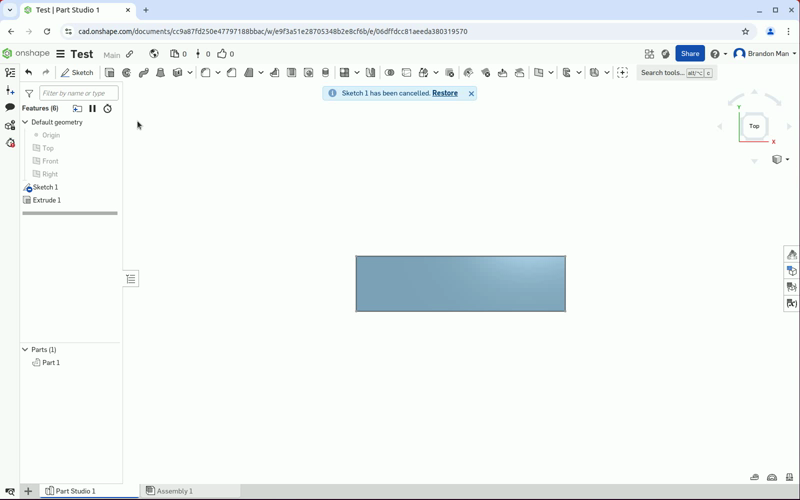
key(shift+h)
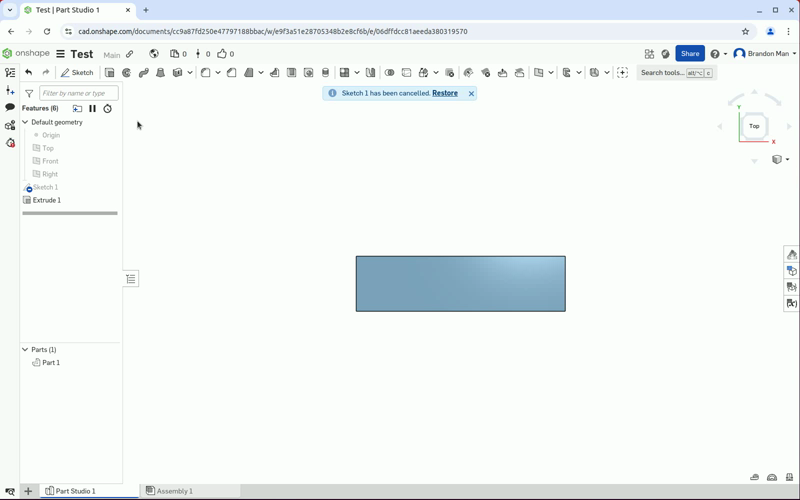
mouse_move(73, 189)
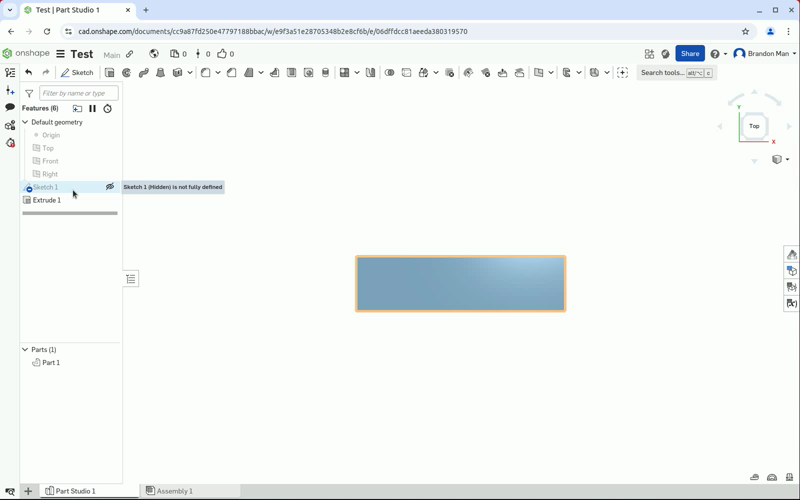
click(73, 189)
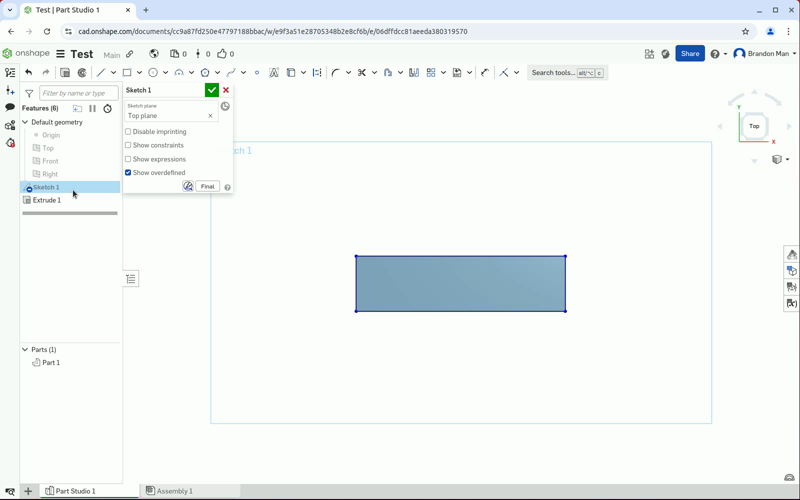
mouse_move(229, 92)
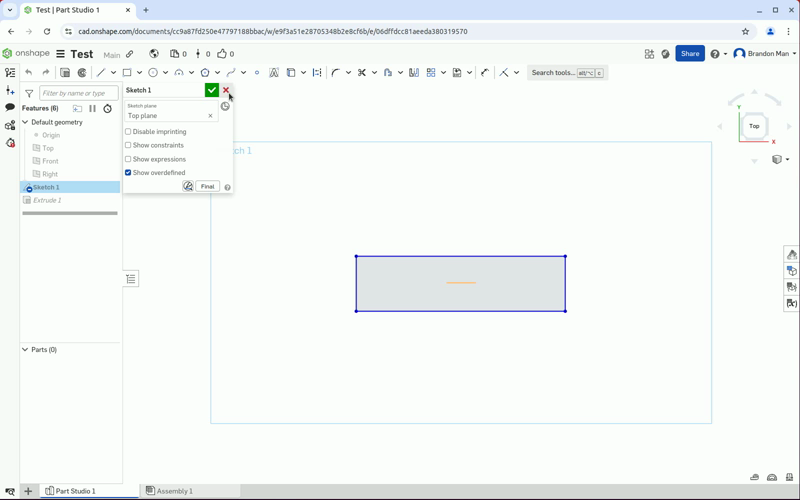
click(229, 92)
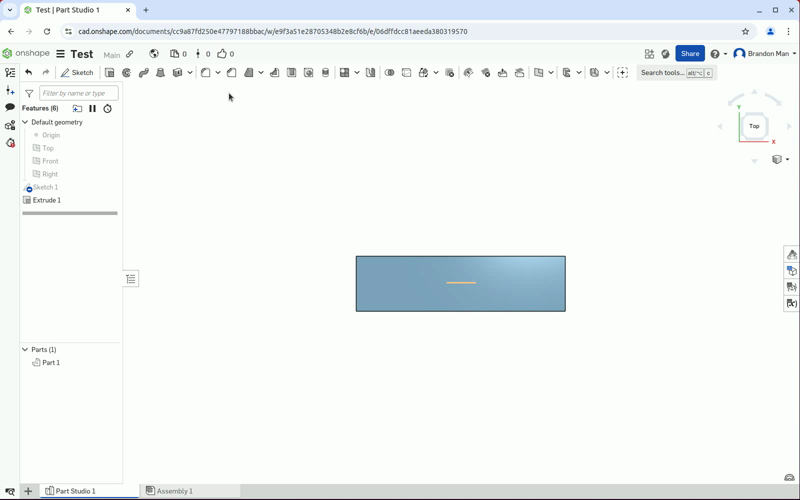
mouse_move(541, 75)
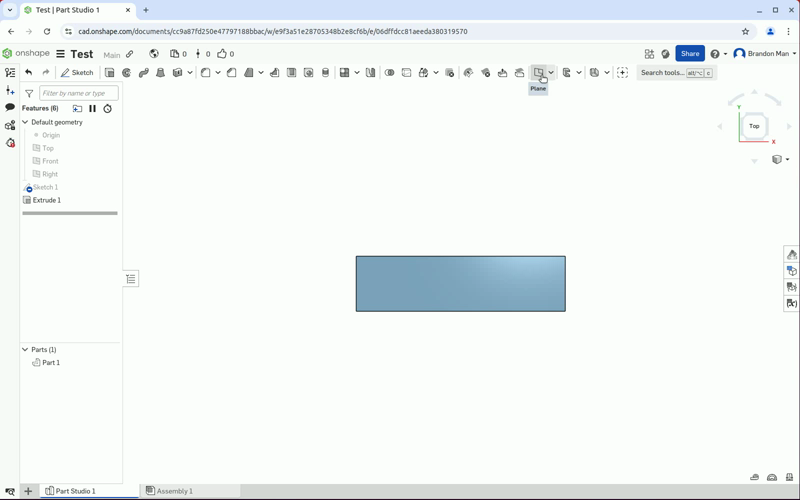
click(541, 75)
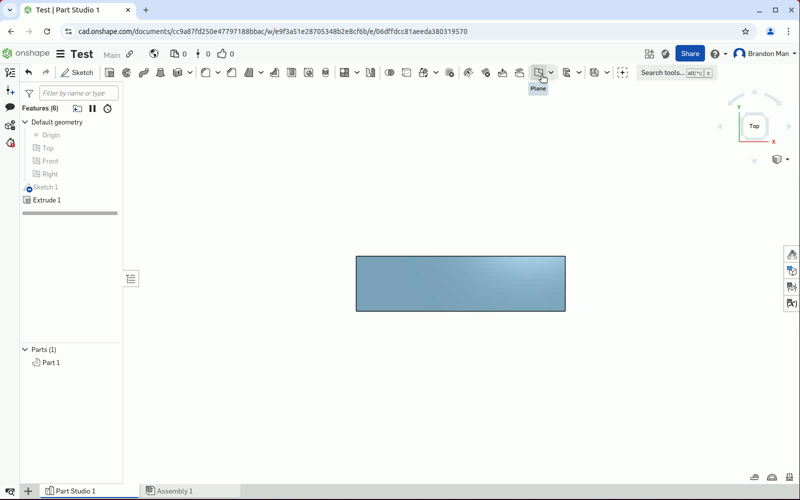
mouse_move(73, 150)
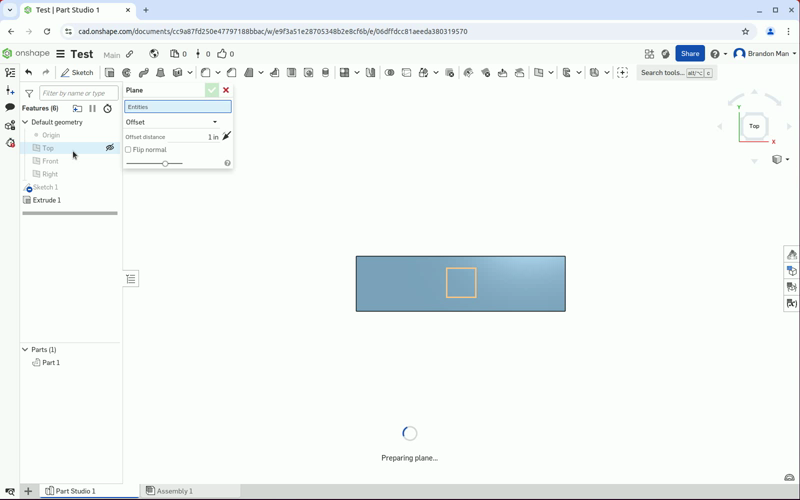
click(73, 150)
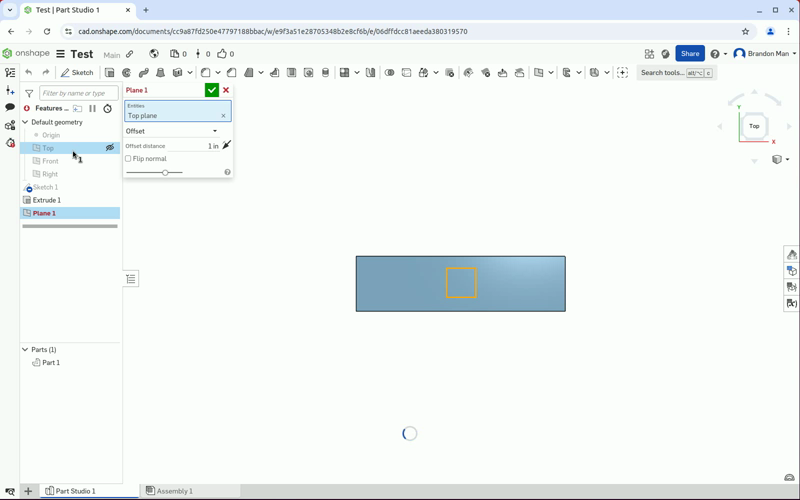
key(tab, 2)
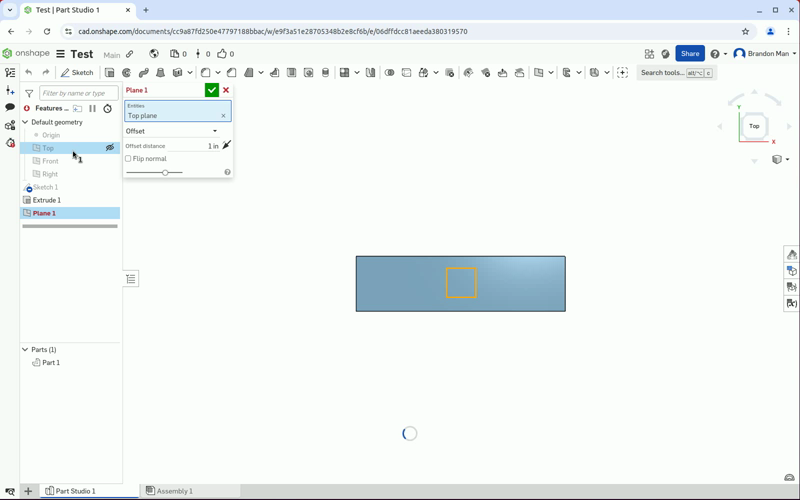
text(0.709)
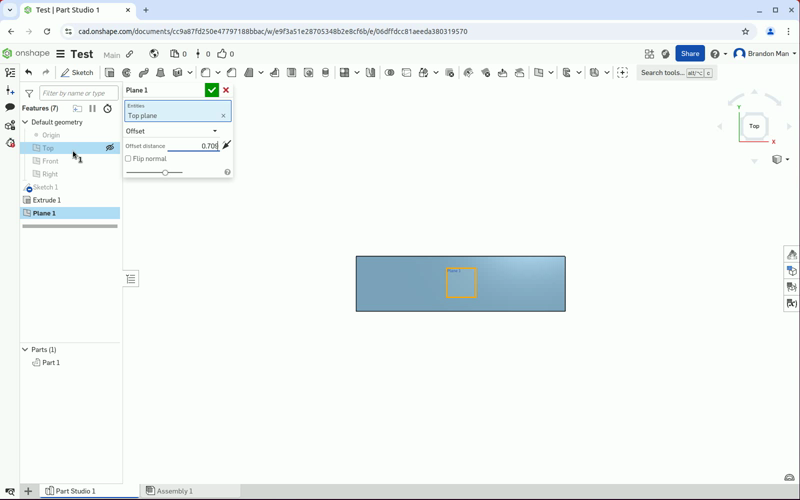
key(enter, 2)
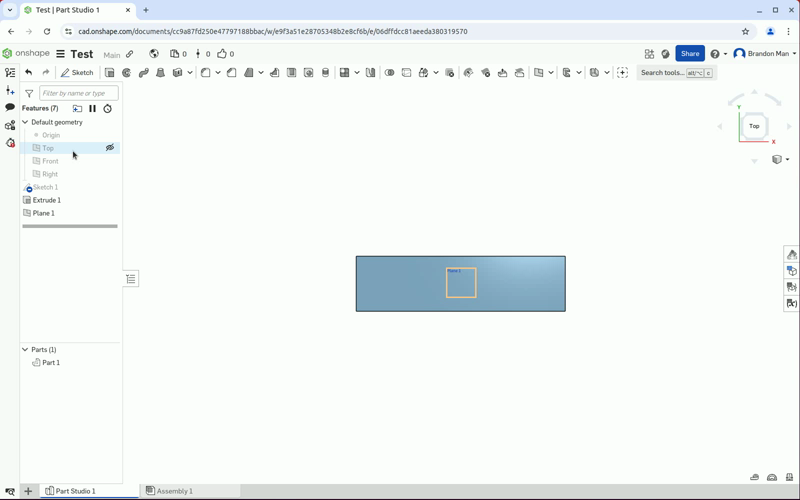
key(shift+s)
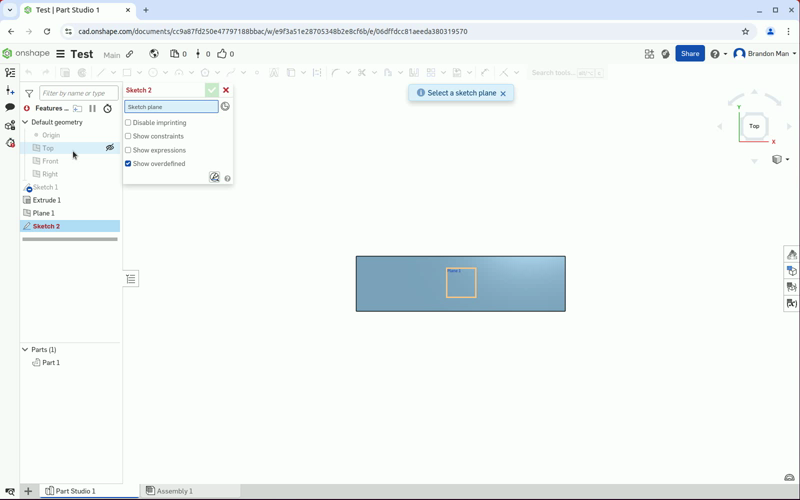
mouse_move(73, 215)
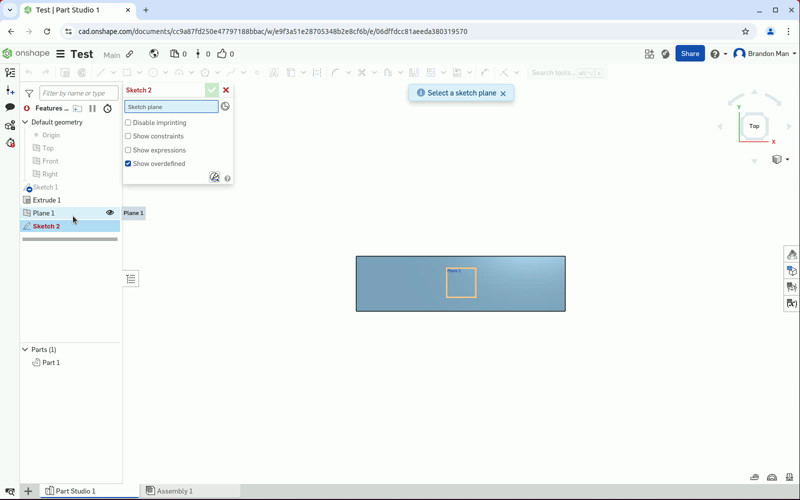
click(73, 215)
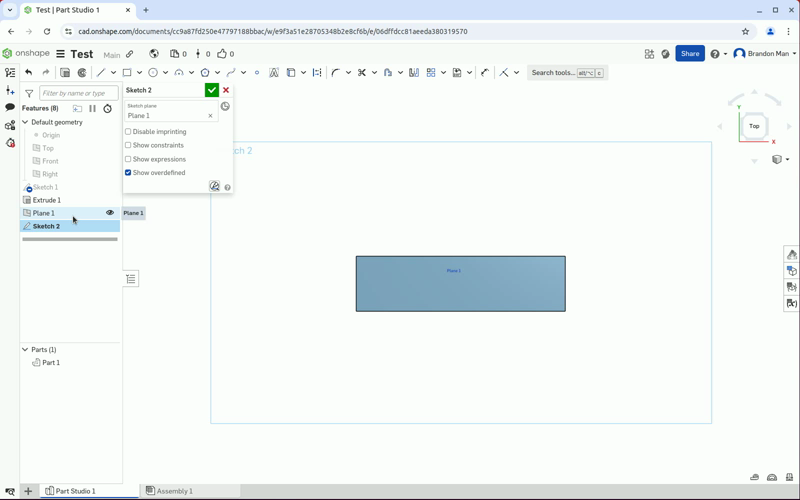
mouse_move(73, 352)
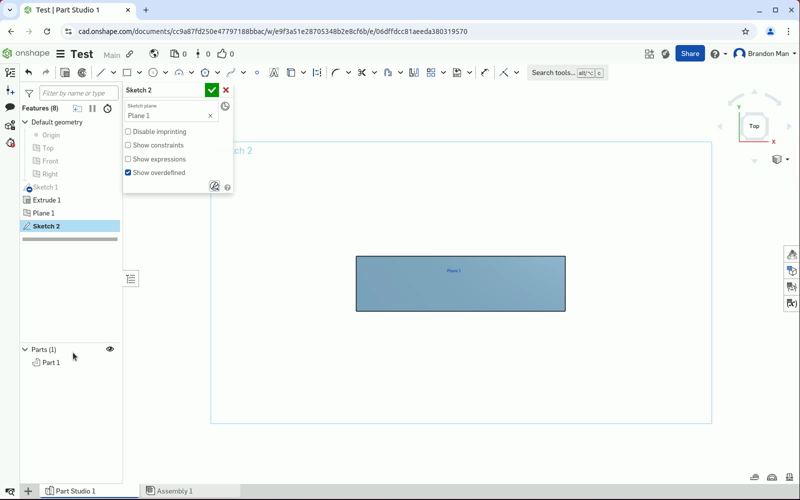
key(y)
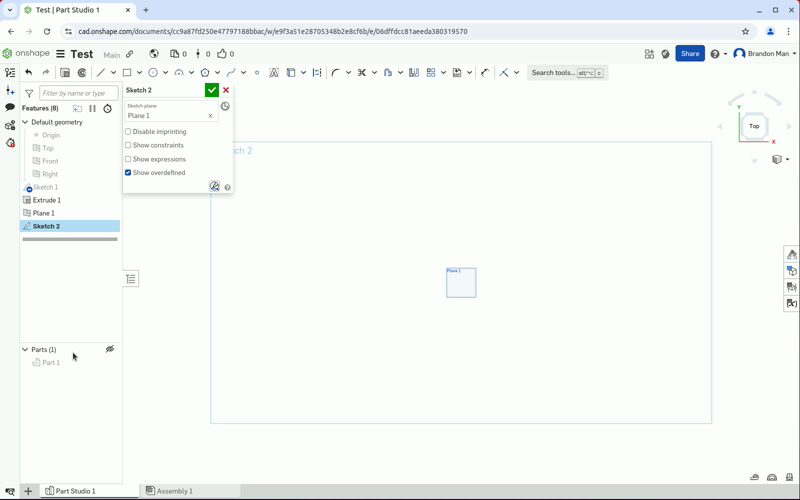
key(l)
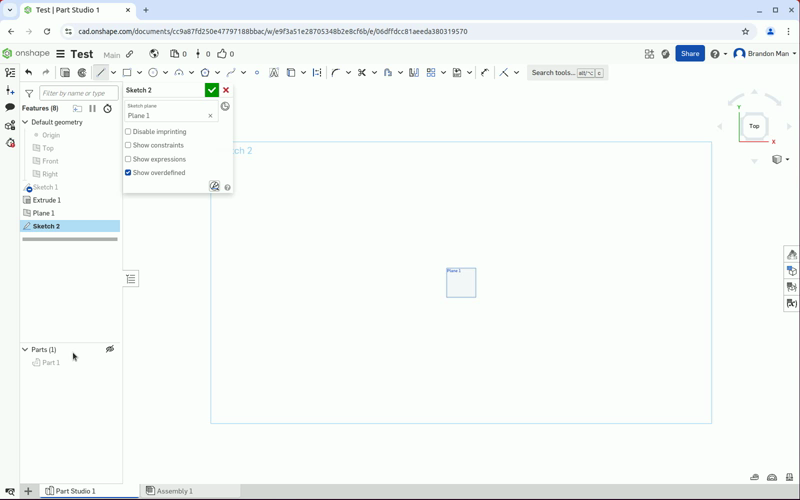
key_down(shift)
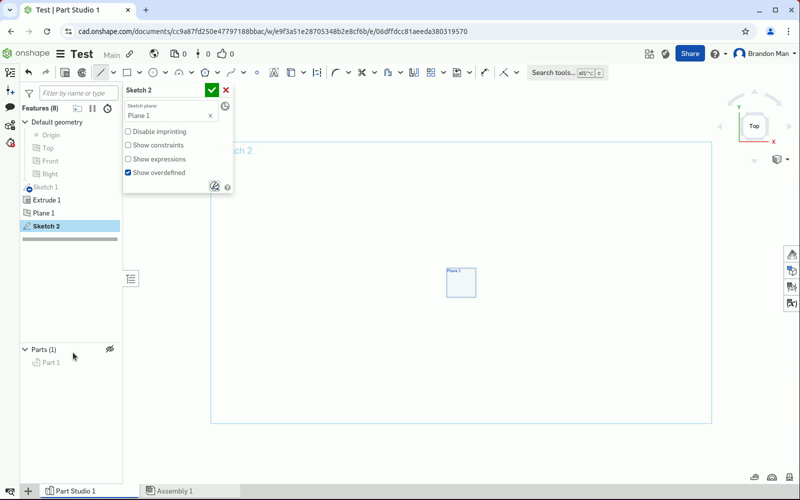
mouse_move(418, 294)
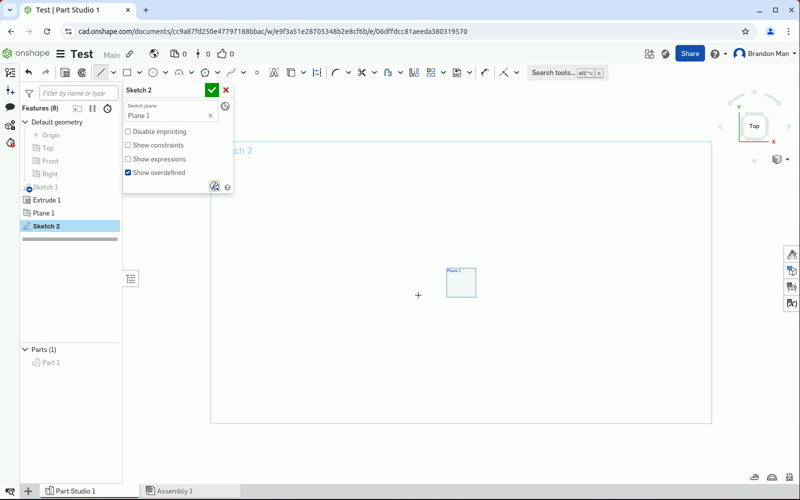
click(418, 294)
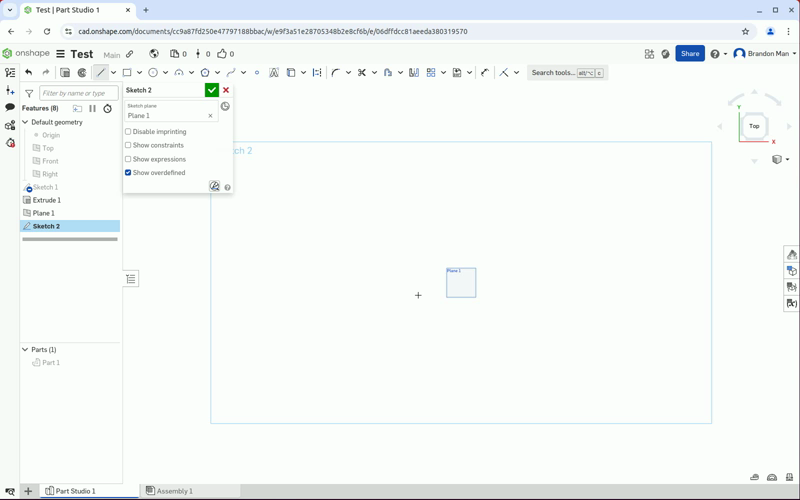
key_up(shift)
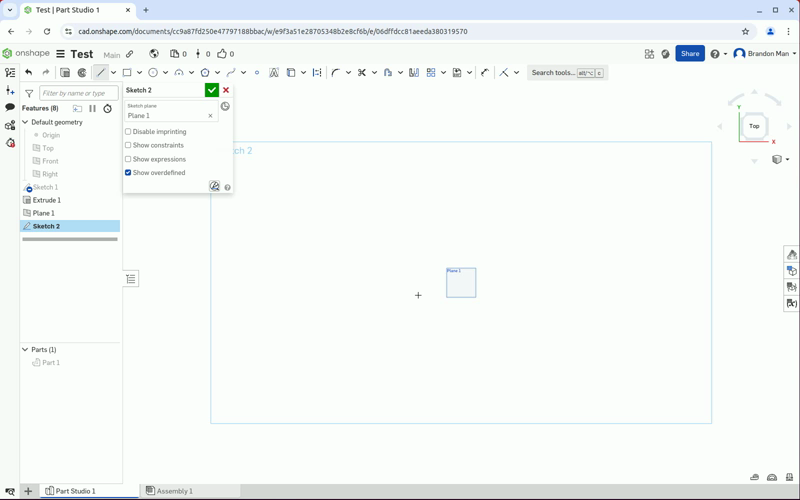
key_down(shift)
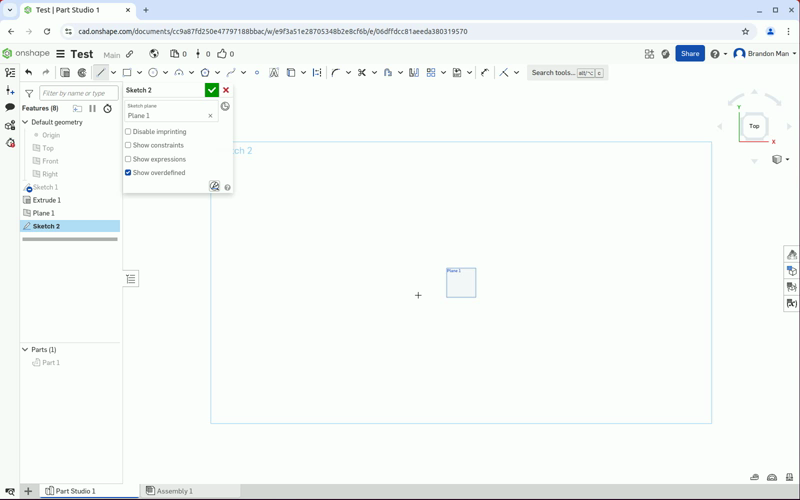
mouse_move(448, 294)
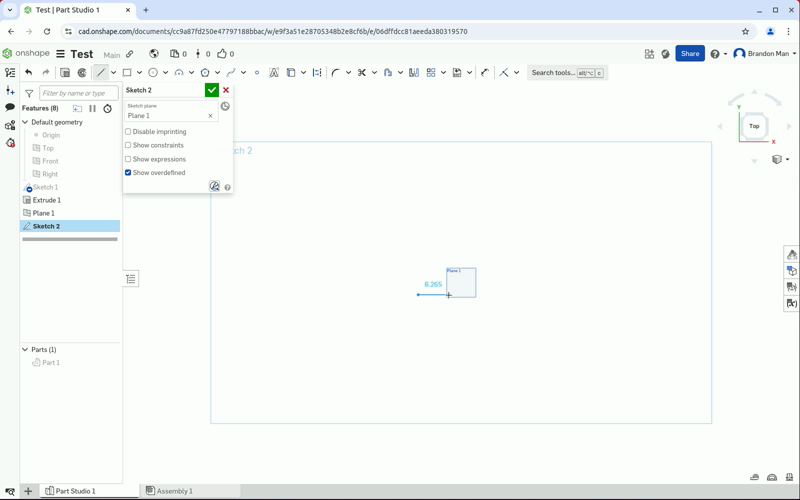
mouse_move(443, 294)
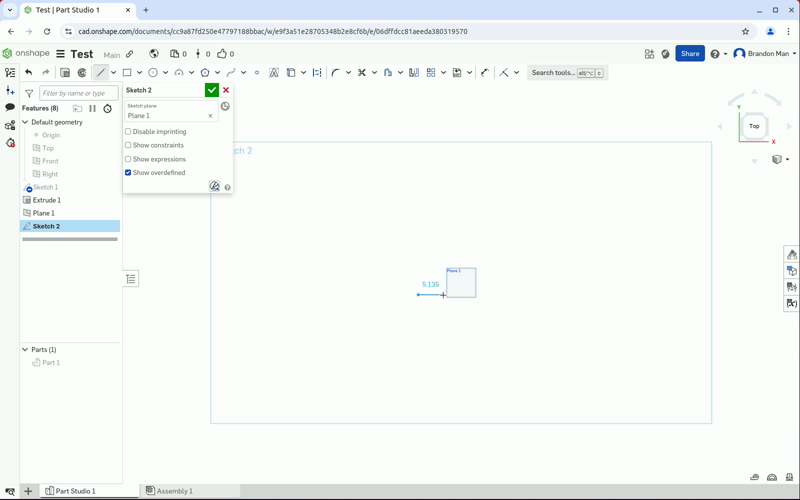
click(443, 294)
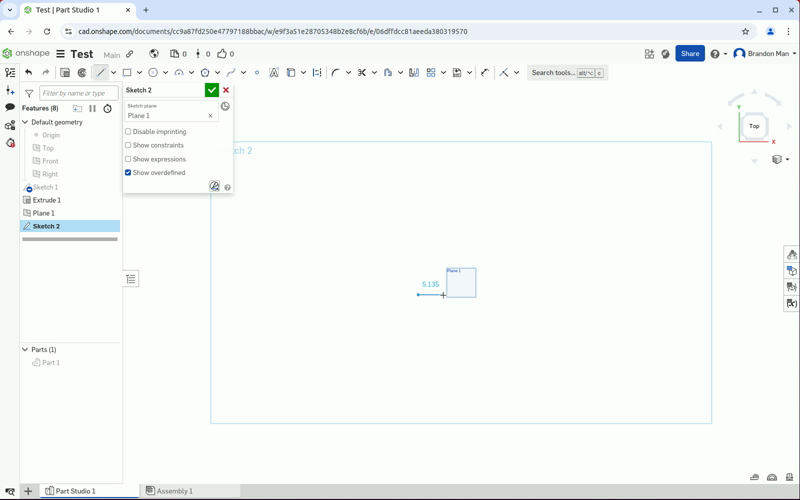
key_up(shift)
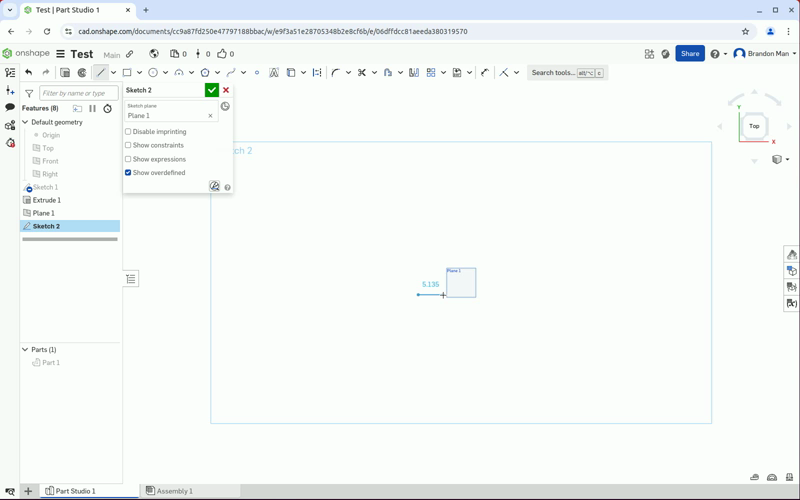
key_down(shift)
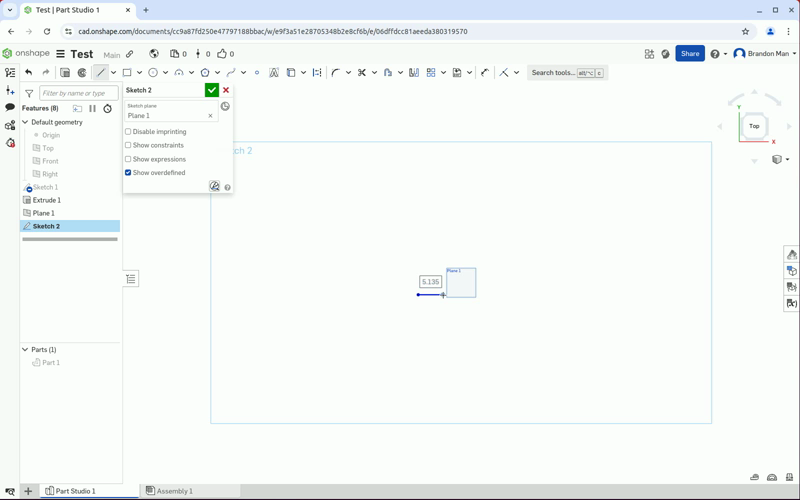
mouse_move(473, 294)
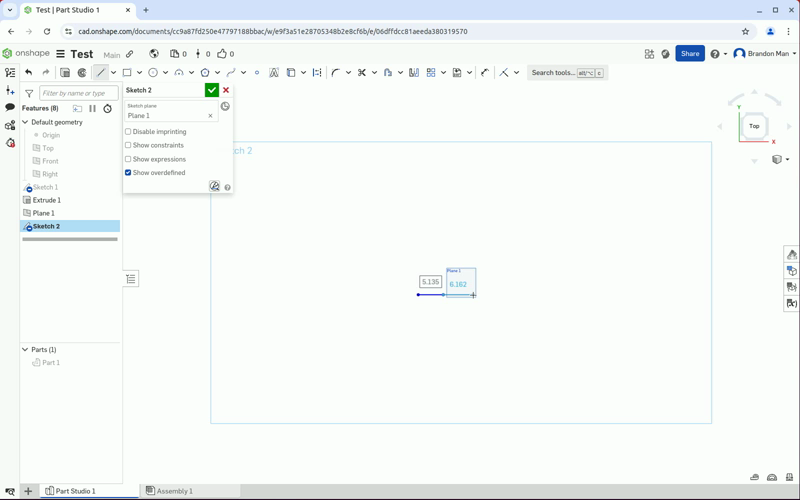
mouse_move(443, 270)
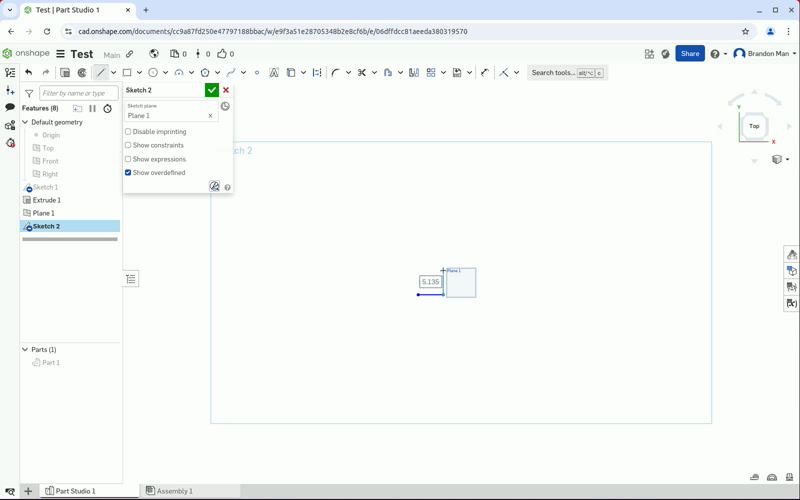
click(443, 270)
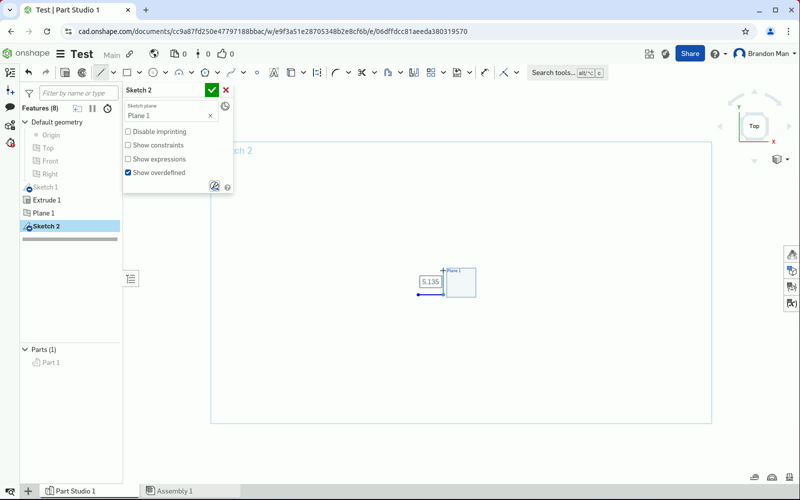
key_up(shift)
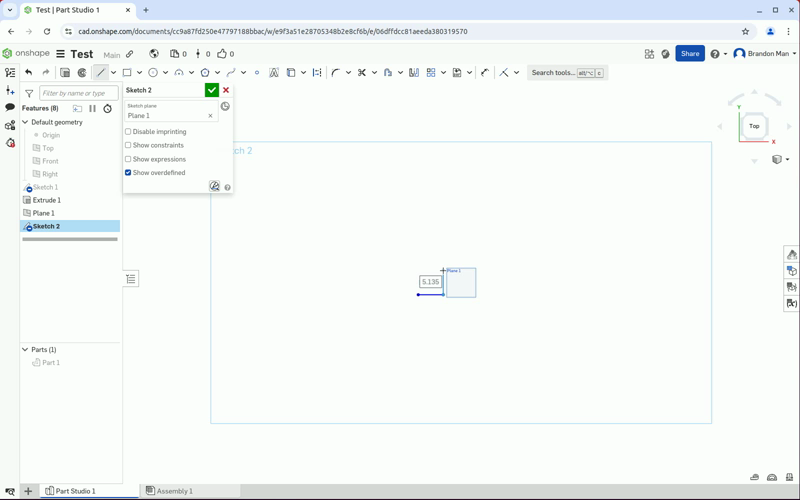
key_down(shift)
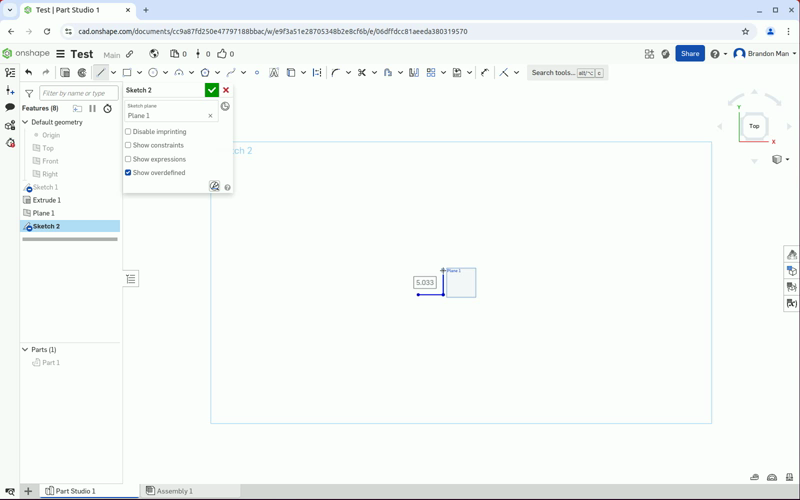
mouse_move(473, 270)
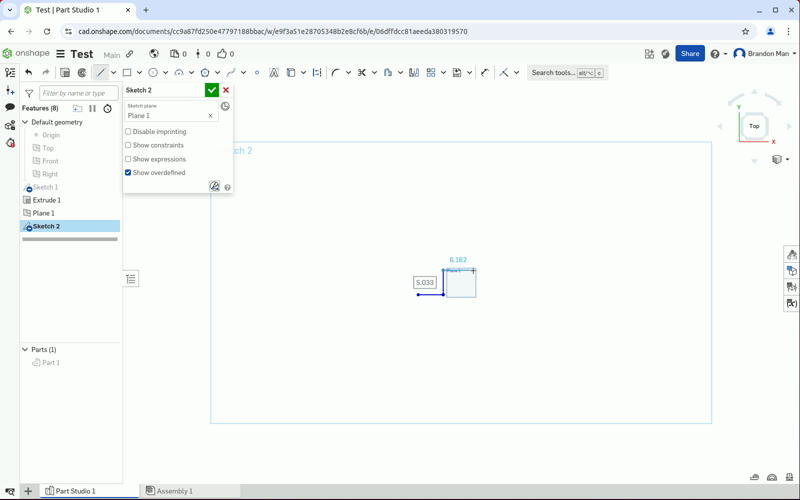
mouse_move(418, 270)
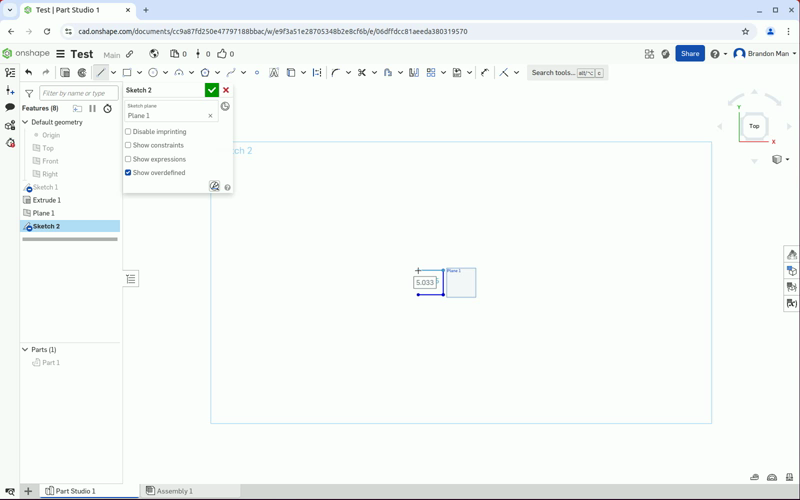
click(418, 270)
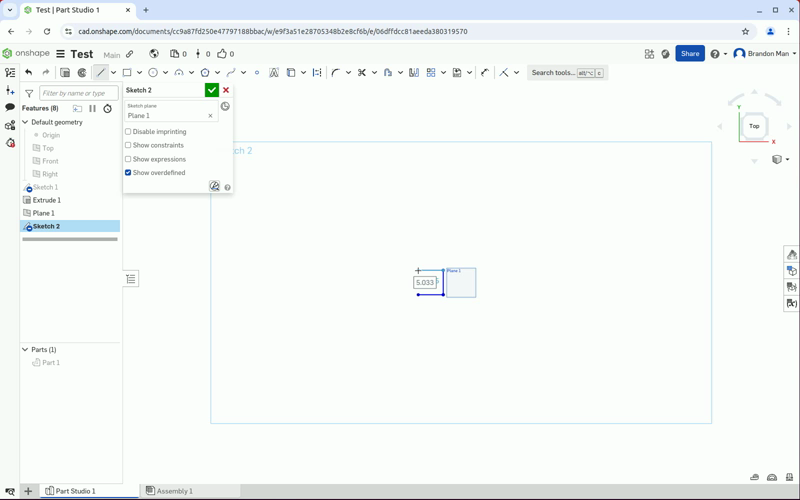
key_up(shift)
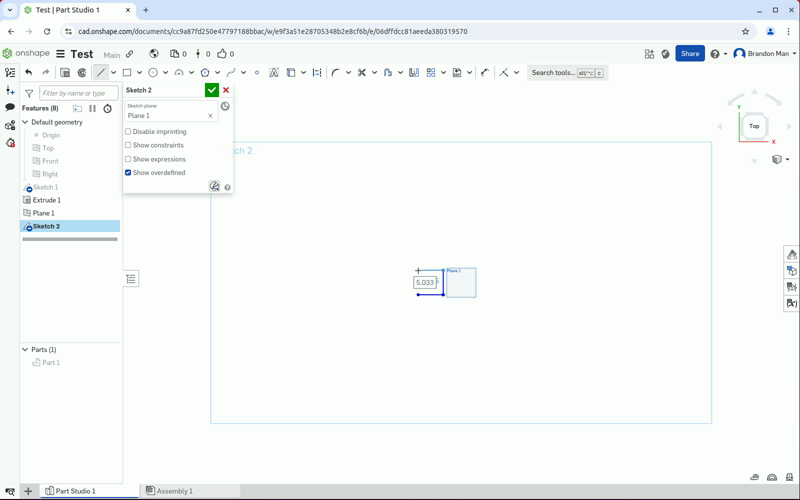
mouse_move(448, 270)
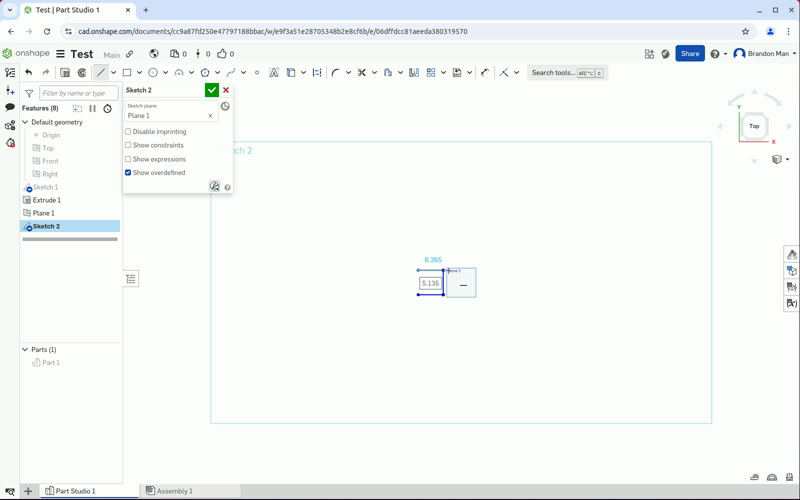
key_down(shift)
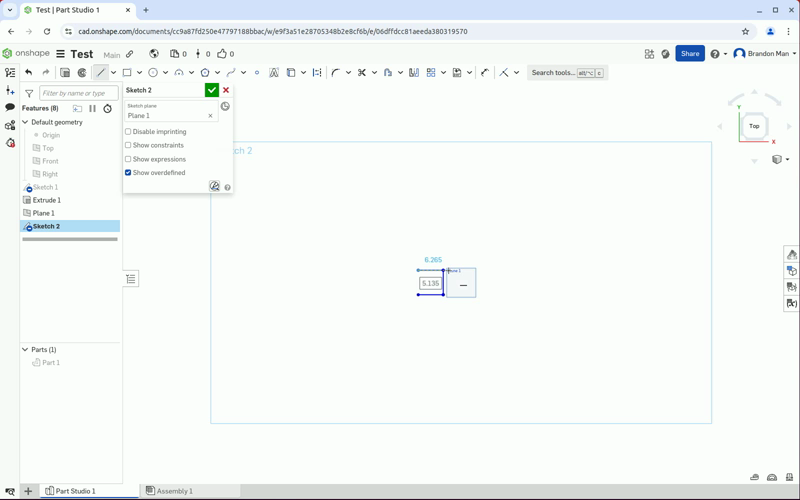
mouse_move(418, 294)
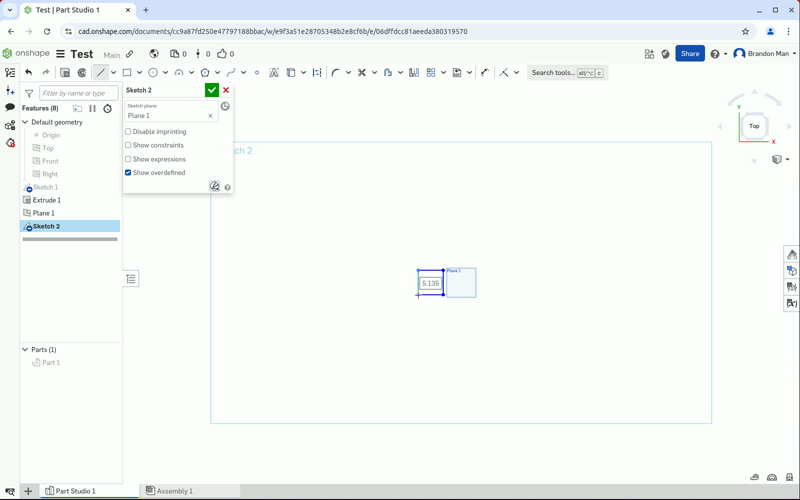
key_up(shift)
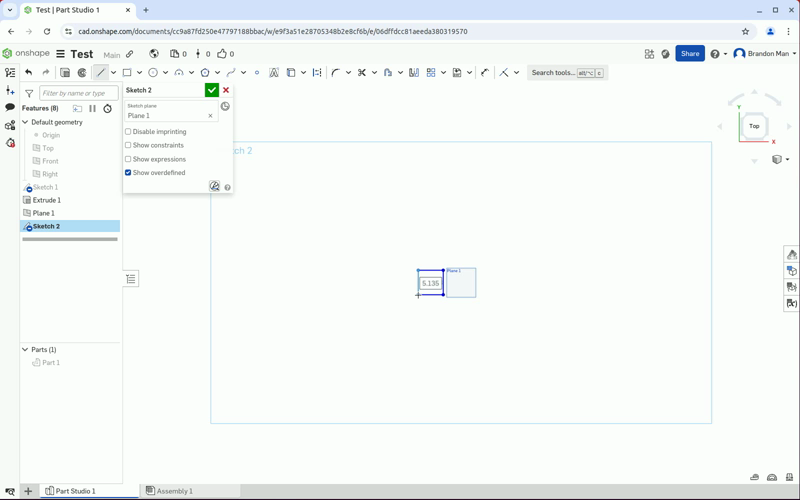
click(418, 294)
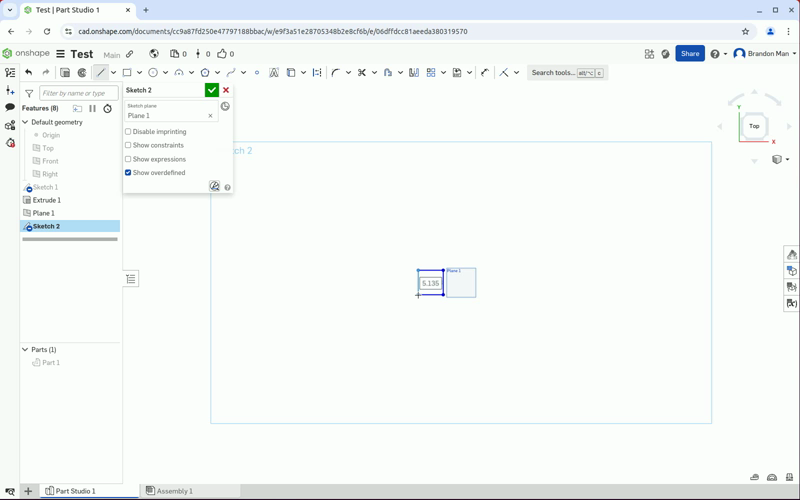
key(esc)
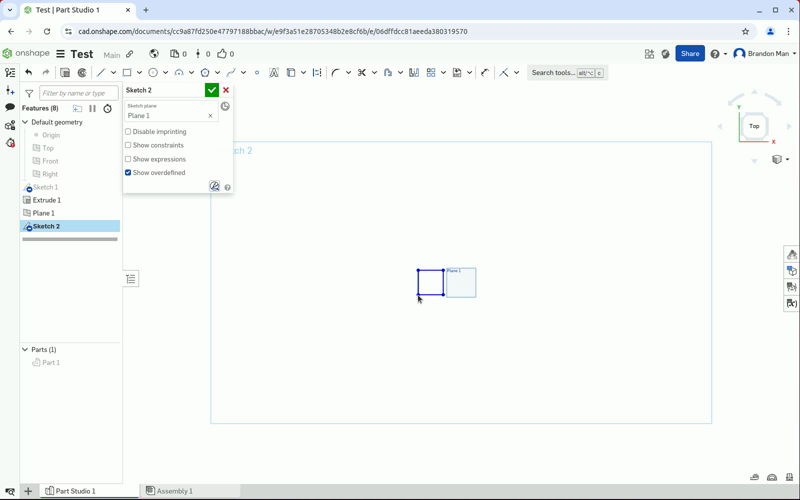
mouse_move(434, 281)
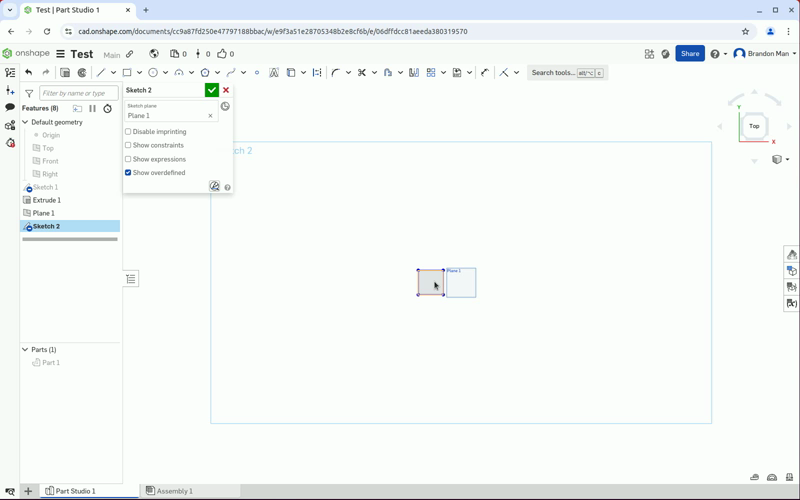
scroll(6)
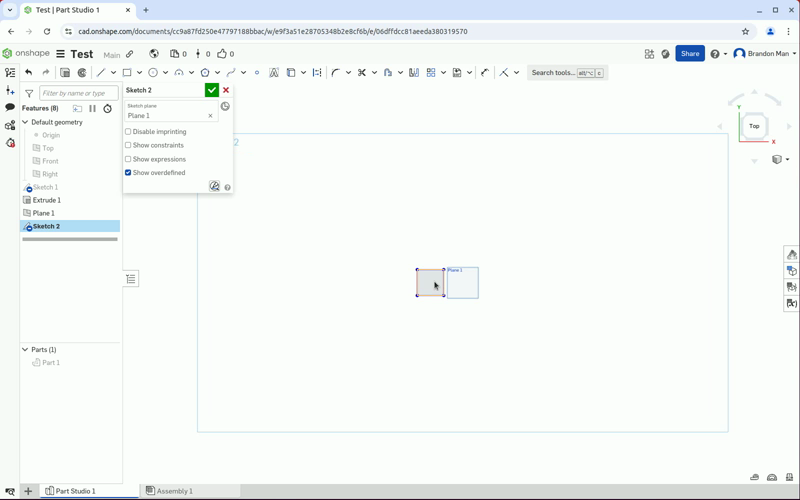
scroll(6)
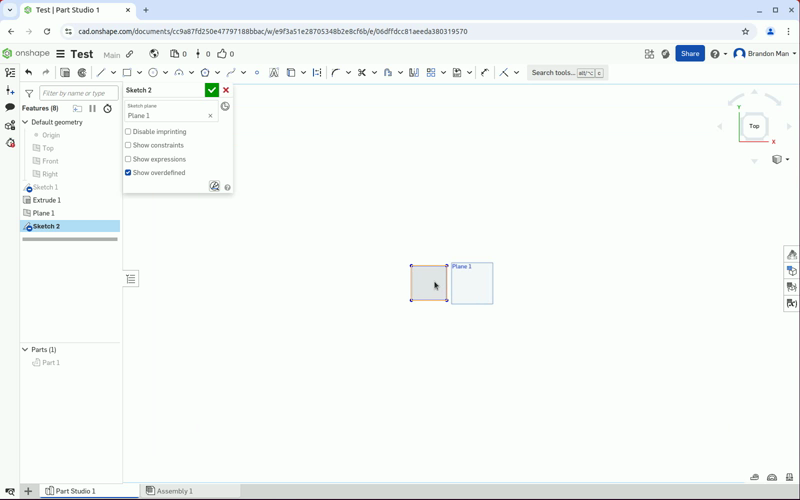
scroll(6)
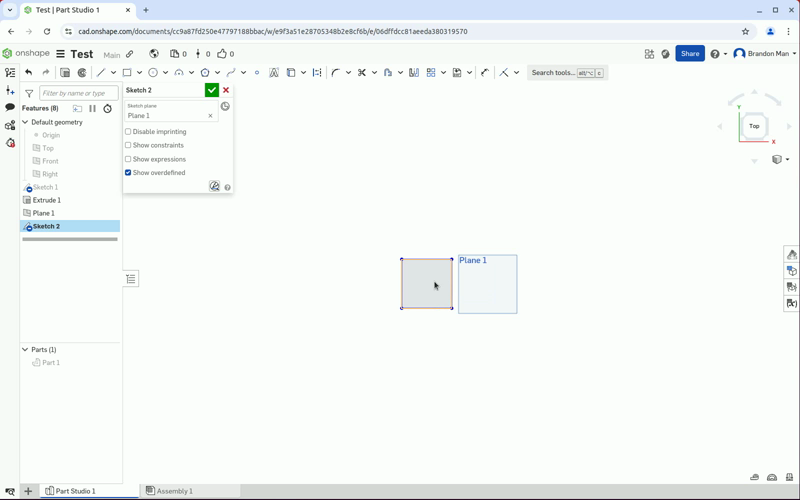
scroll(6)
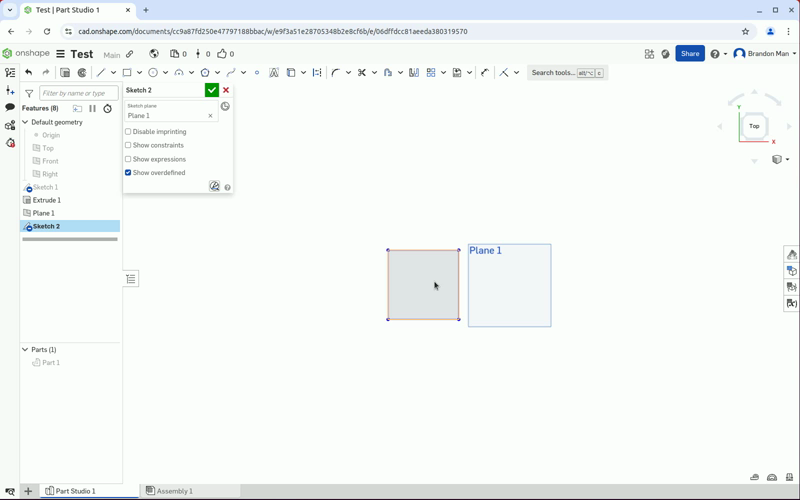
scroll(6)
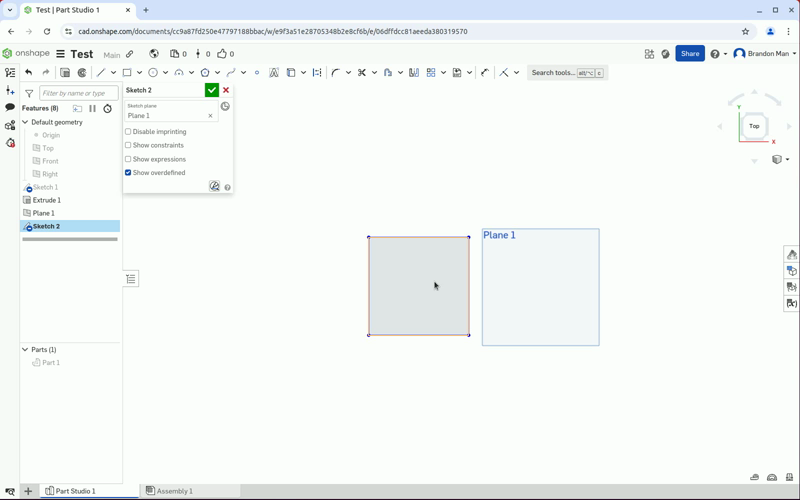
scroll(6)
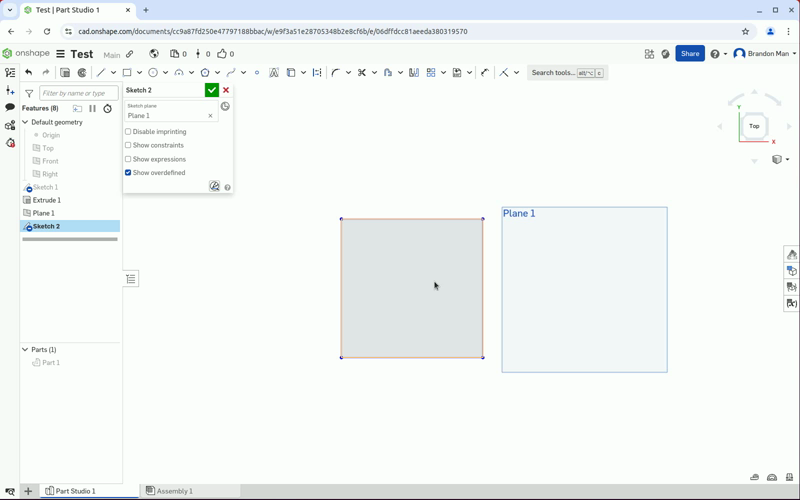
scroll(6)
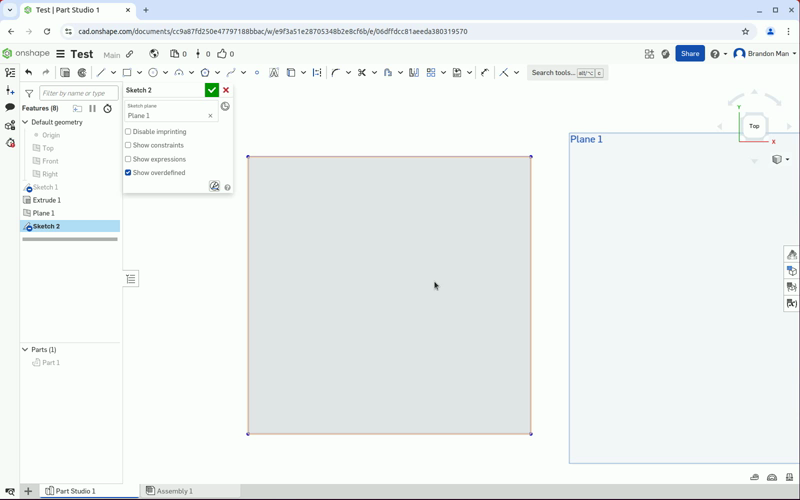
click(434, 281)
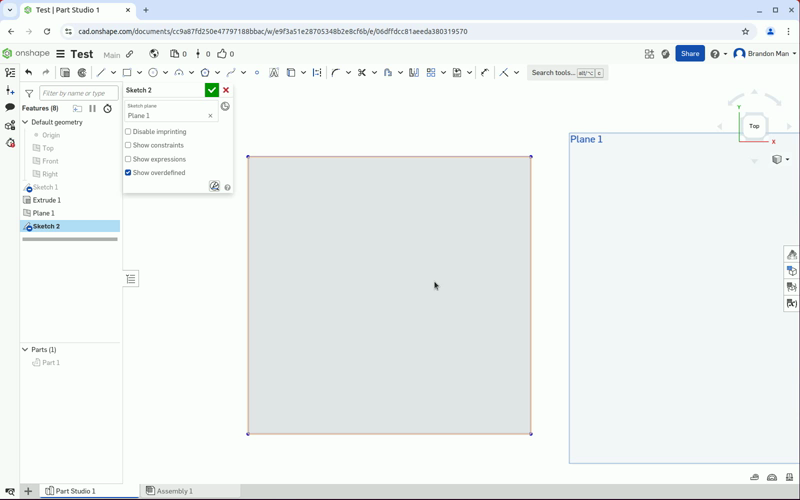
scroll(-6)
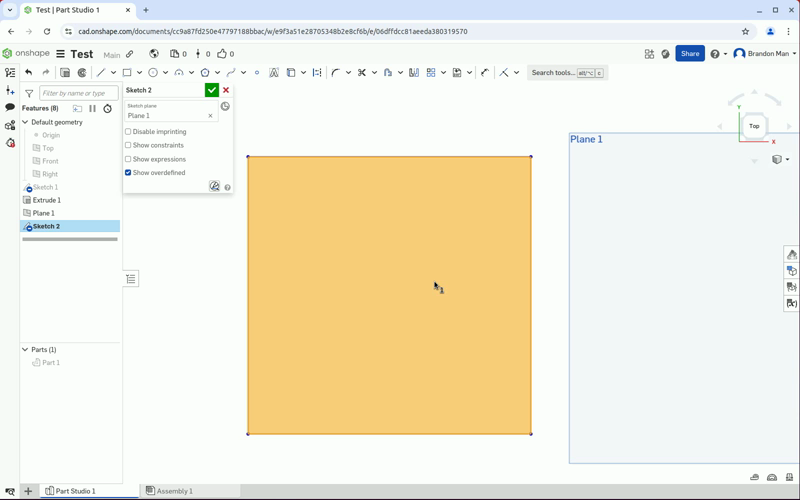
scroll(-6)
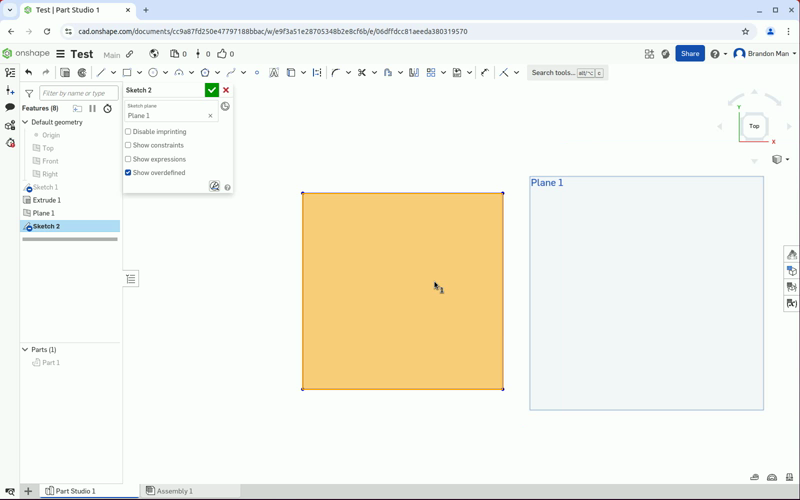
scroll(-6)
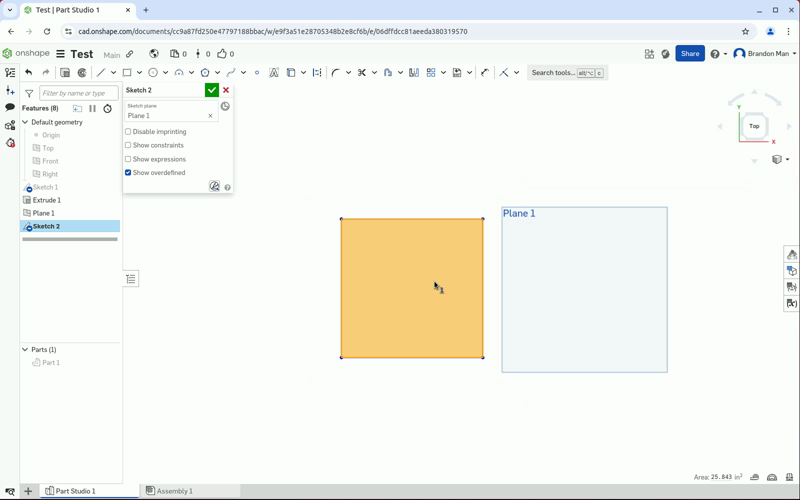
scroll(-6)
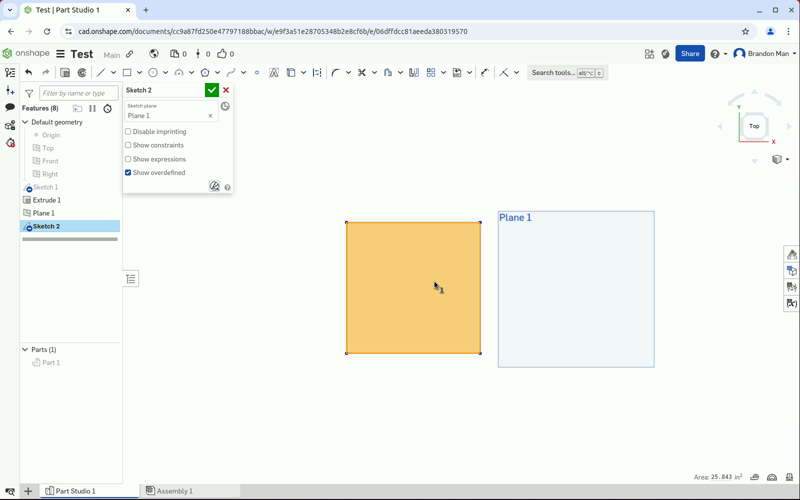
scroll(-6)
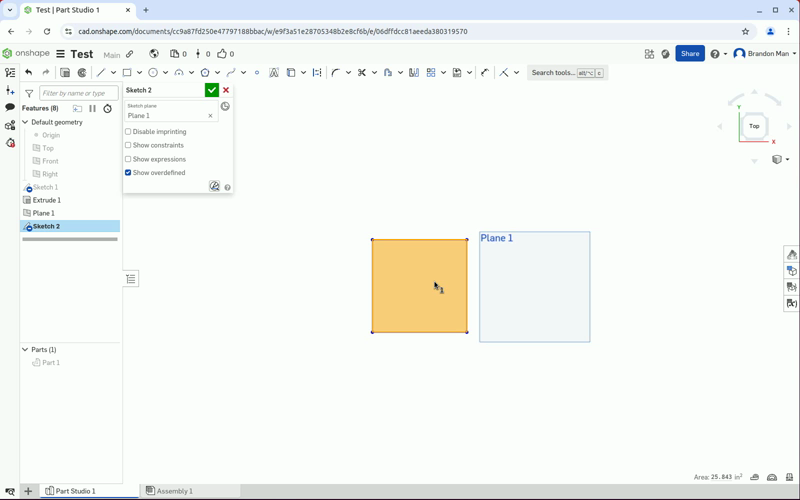
scroll(-6)
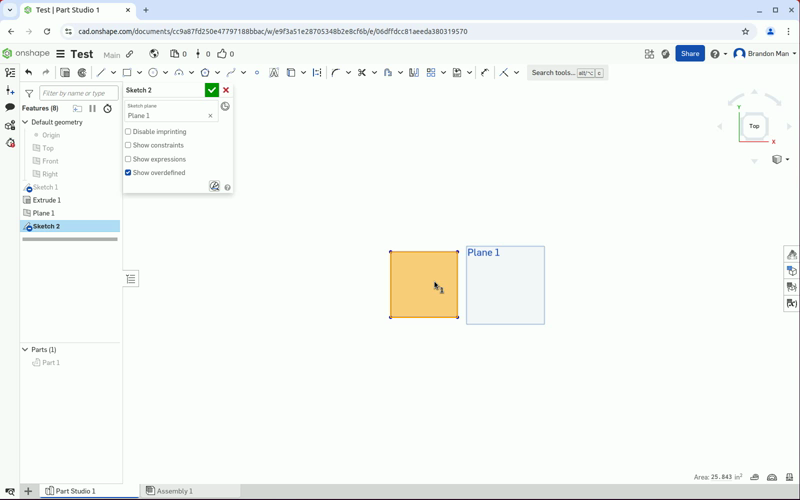
scroll(-6)
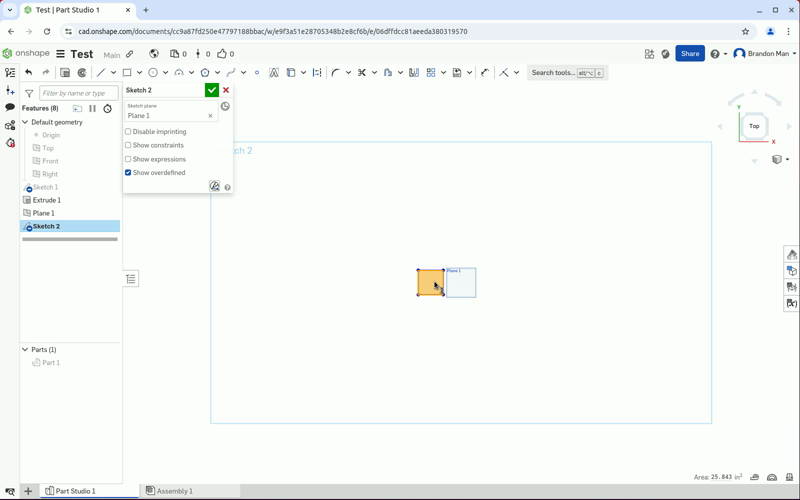
mouse_move(73, 352)
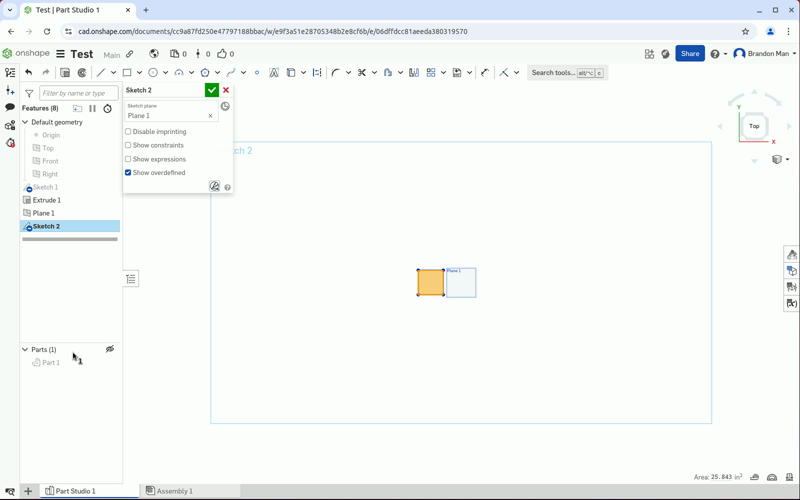
key(shift+y)
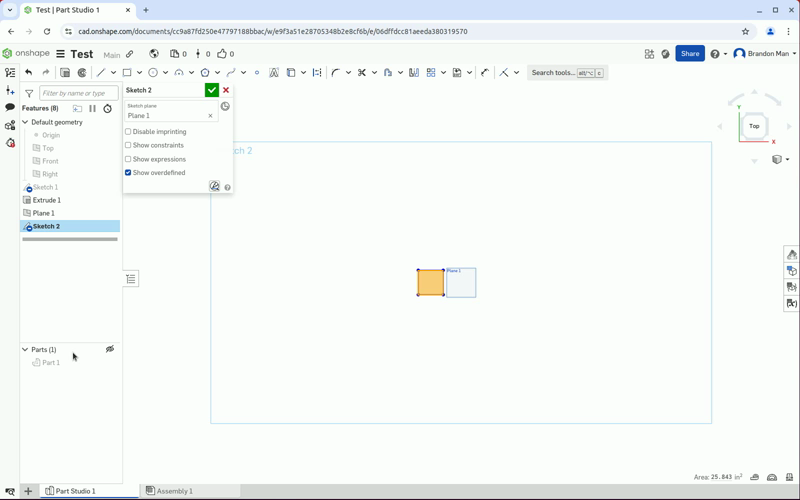
key(shift+e)
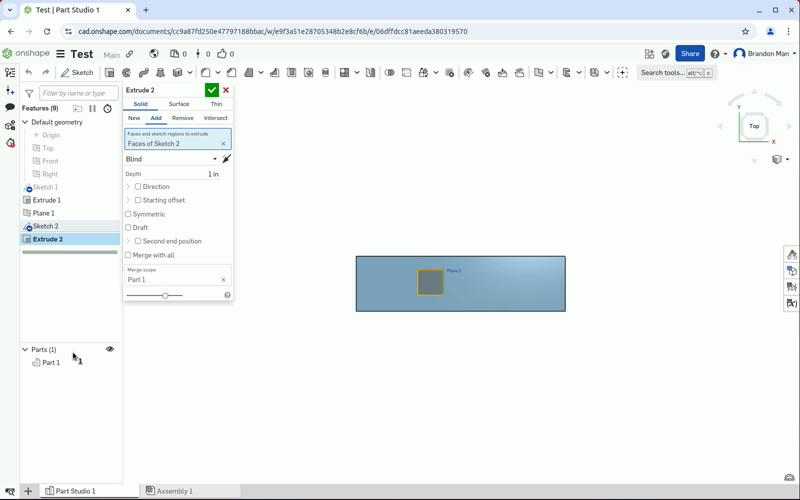
mouse_move(143, 106)
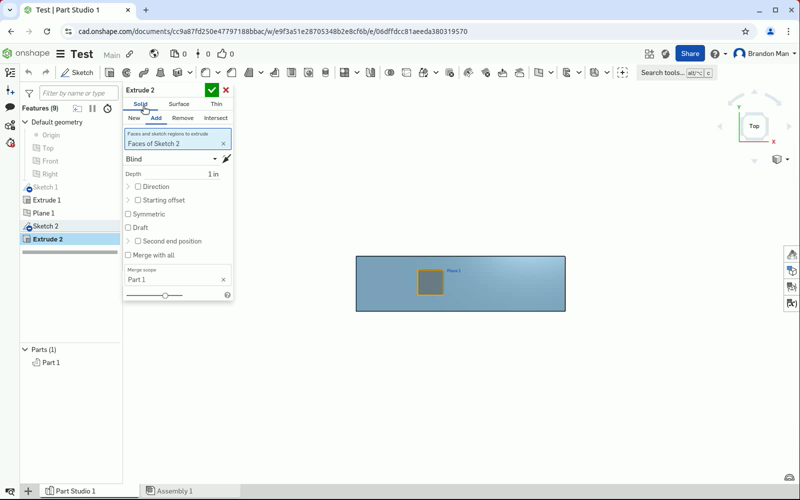
click(143, 106)
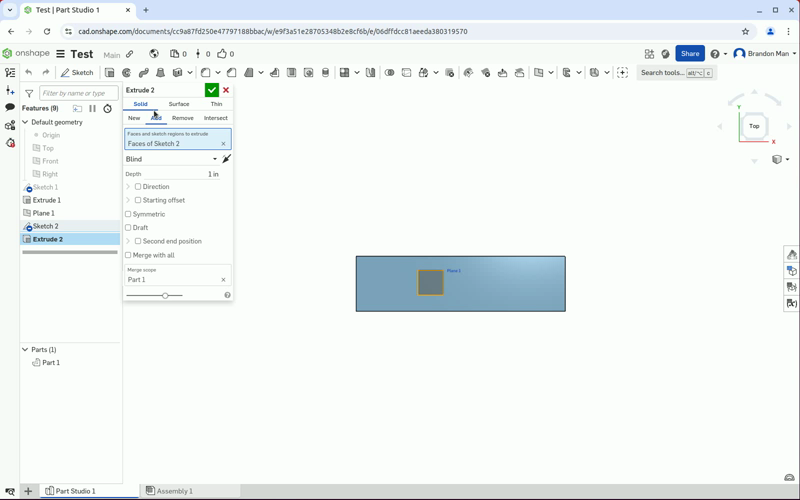
mouse_move(186, 120)
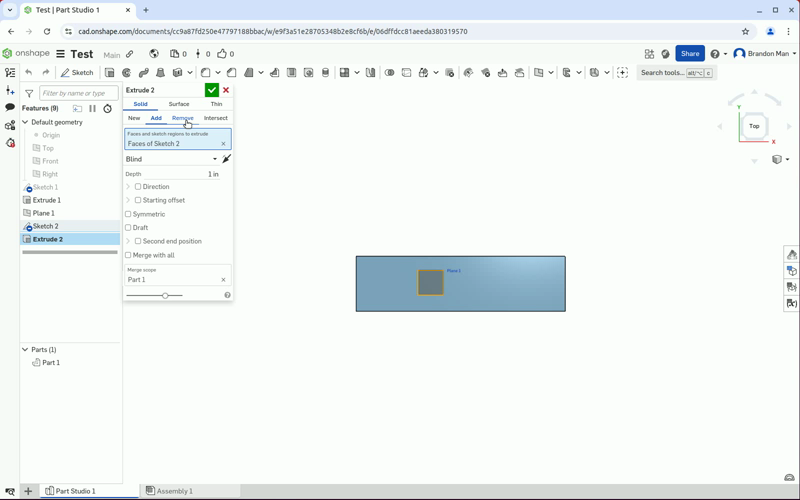
click(186, 120)
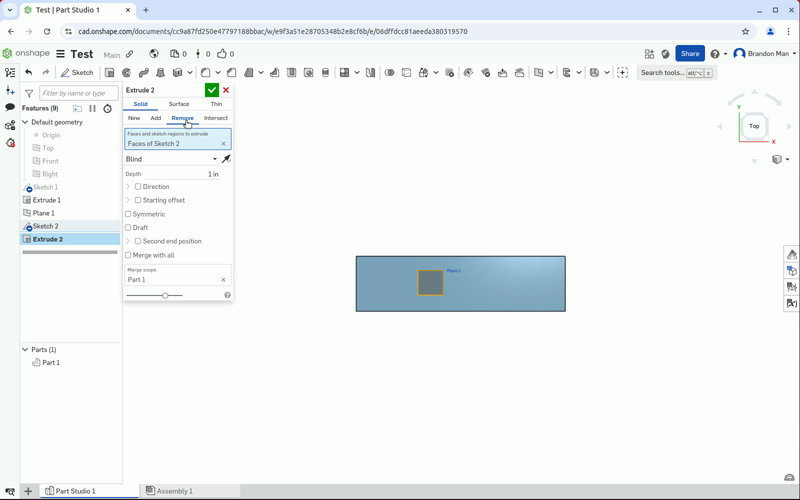
key(tab, 4)
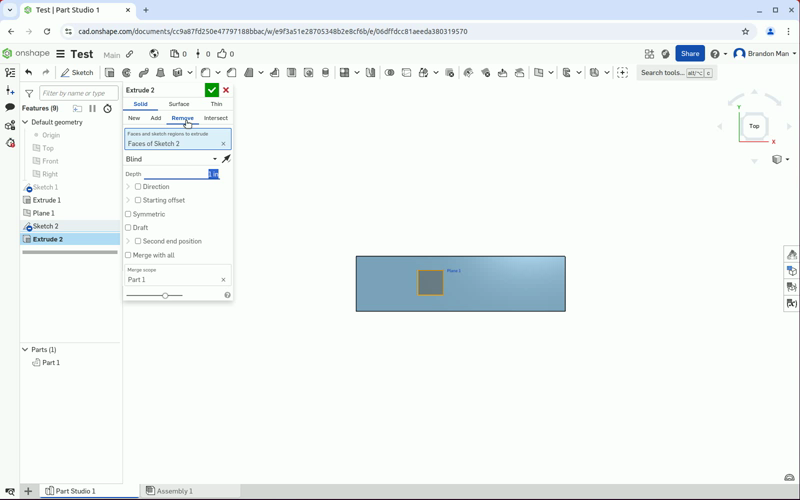
text(2.648)
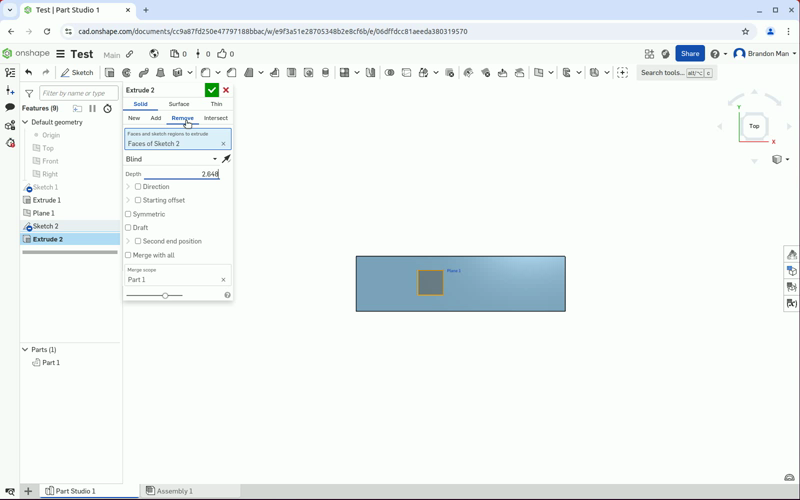
key(tab, 6)
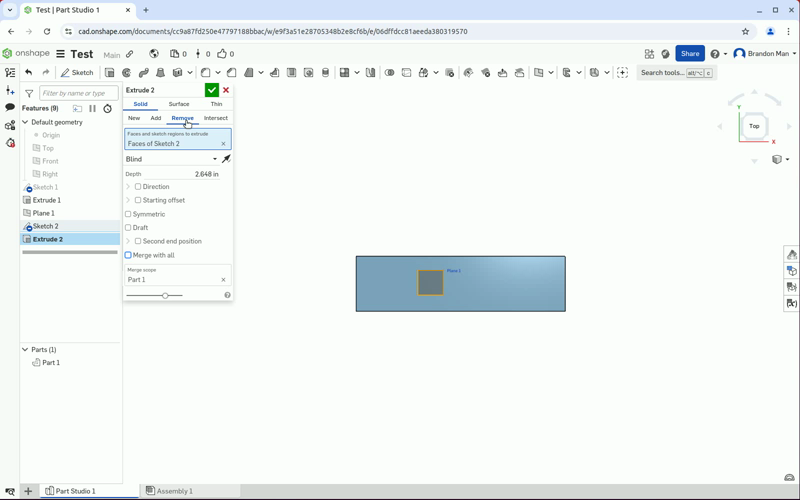
key(space)
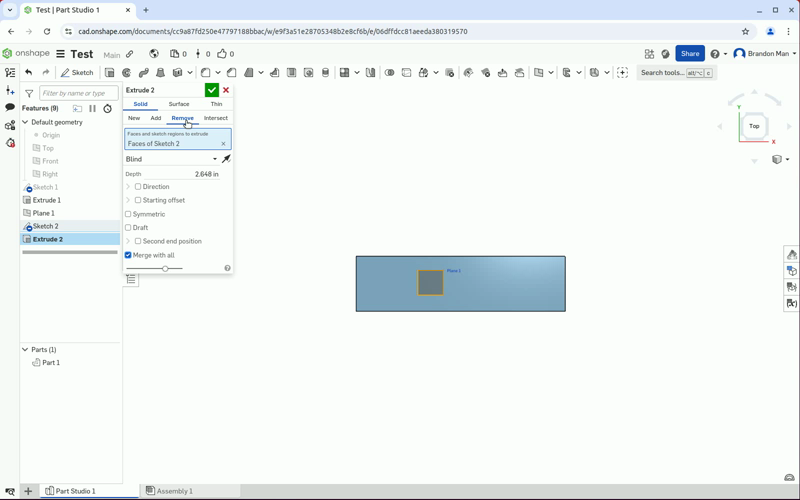
key(enter)
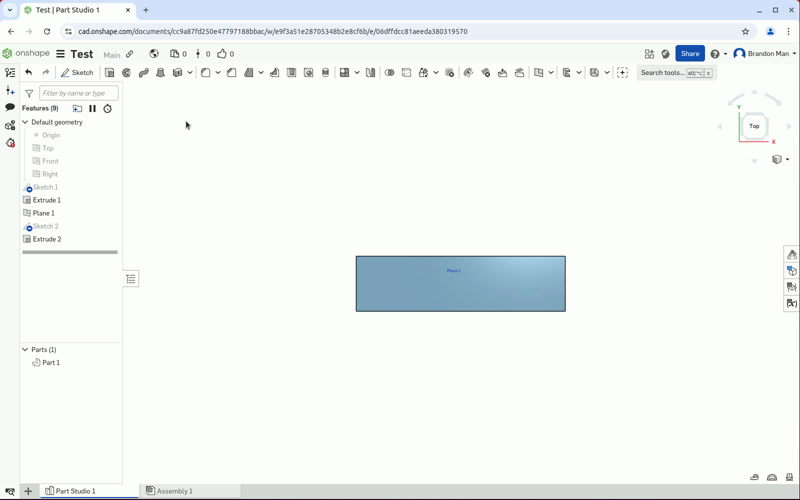
key(shift+h)
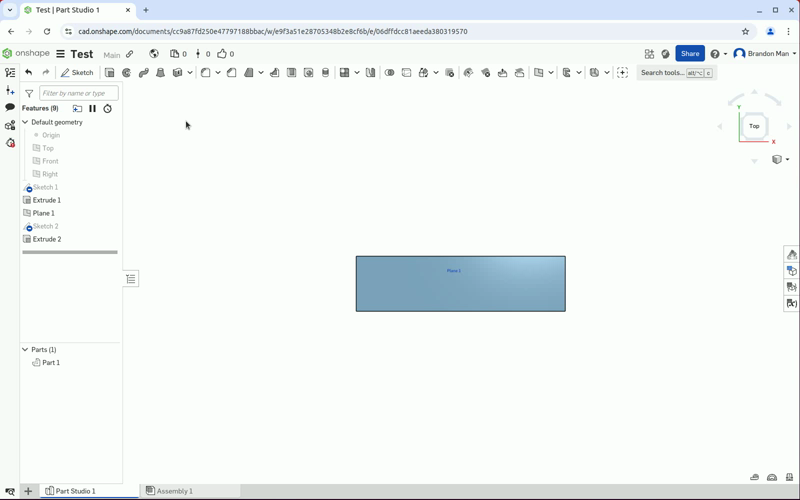
key(shift+h)
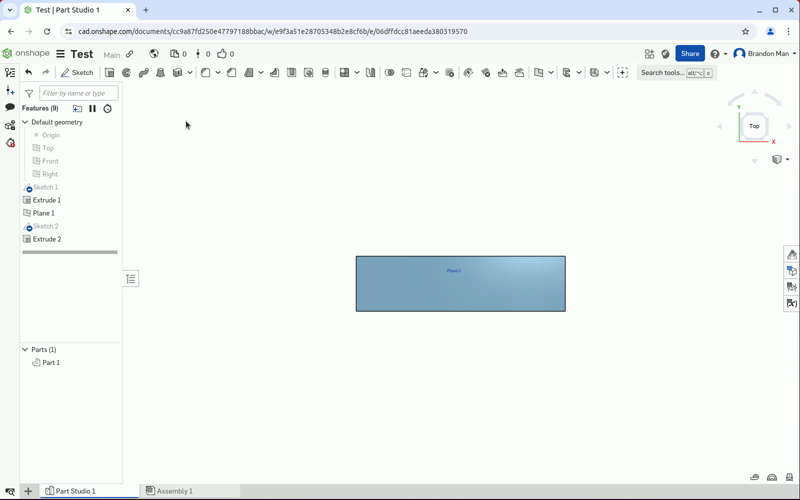
mouse_move(73, 189)
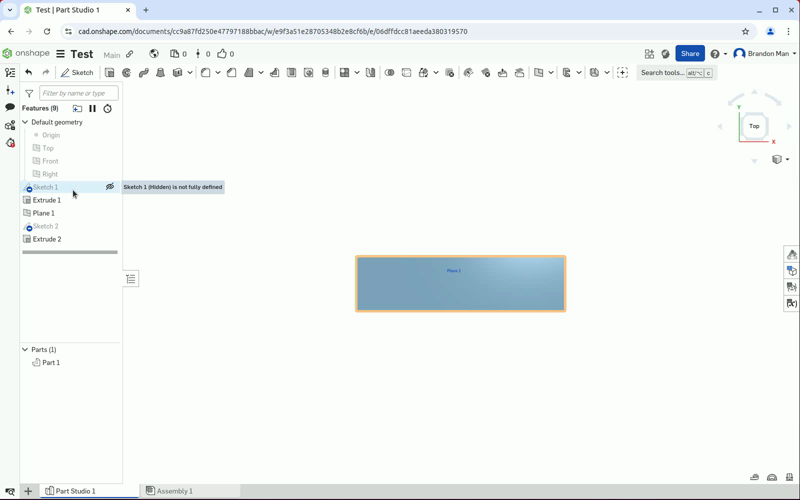
click(73, 189)
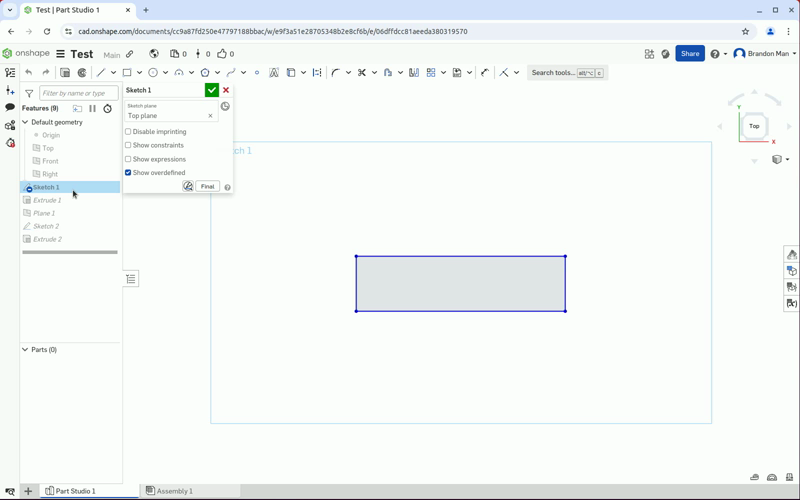
mouse_move(229, 92)
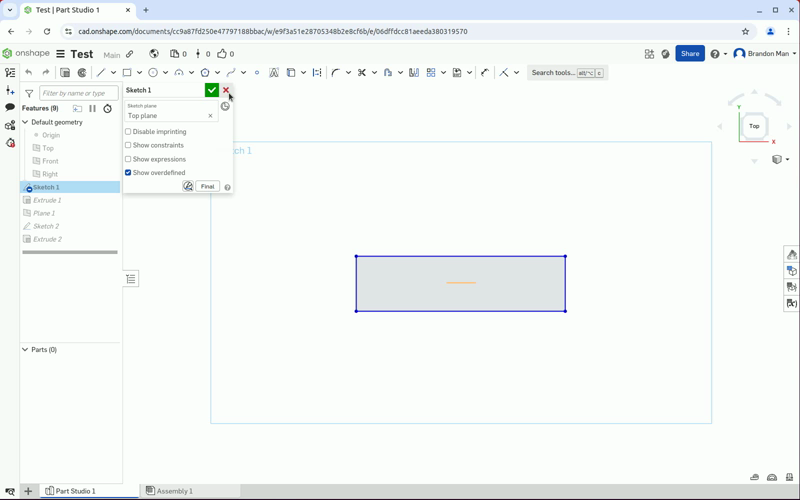
click(229, 92)
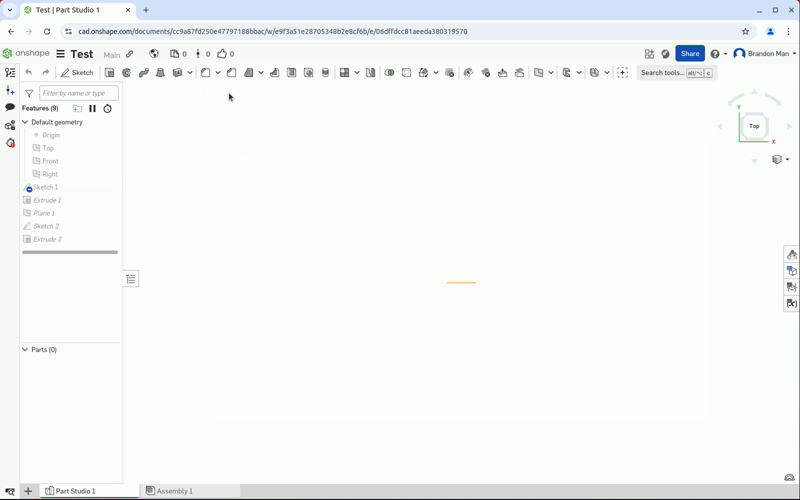
key(shift+s)
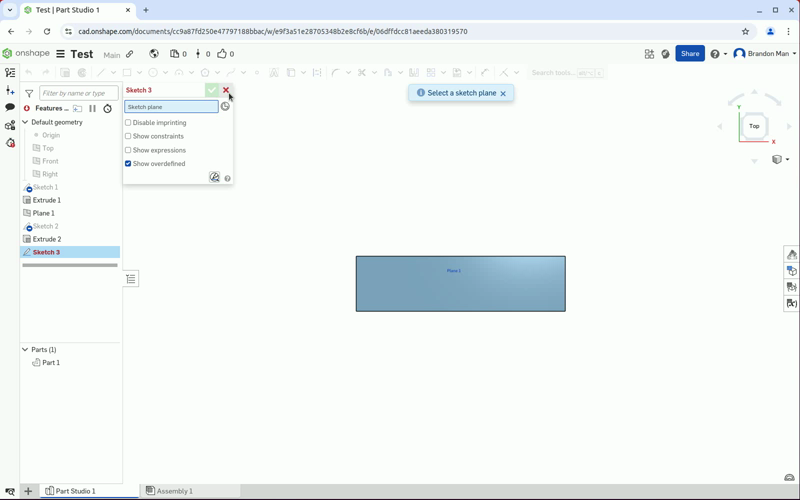
mouse_move(73, 215)
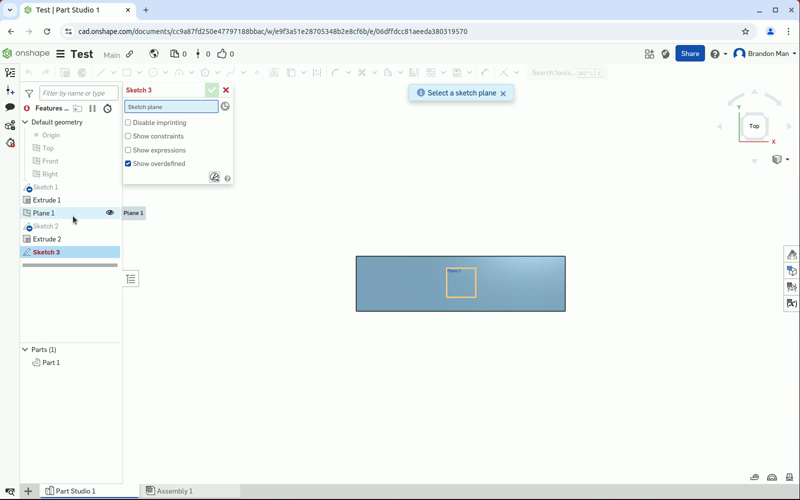
click(73, 215)
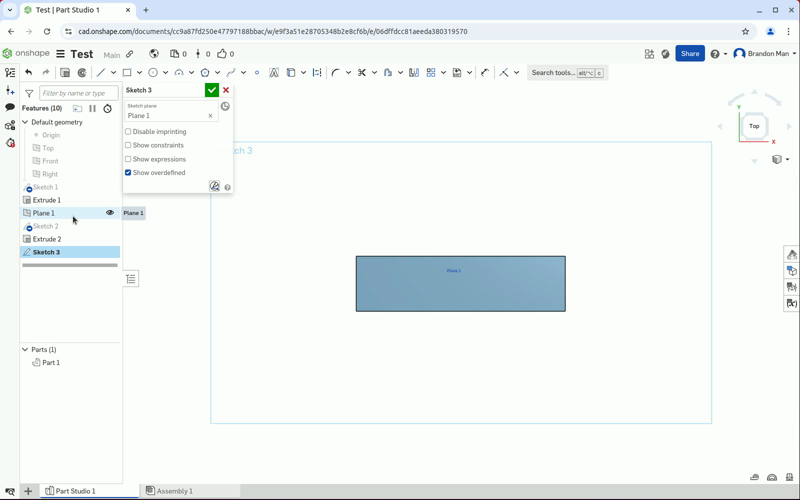
mouse_move(73, 352)
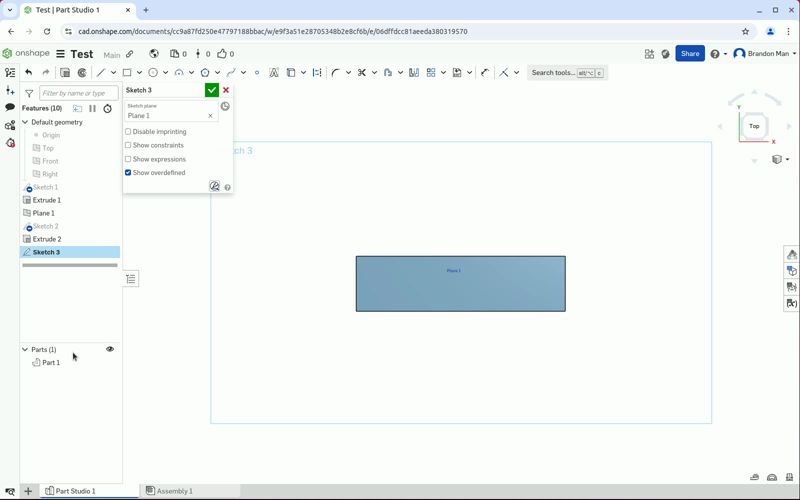
key(y)
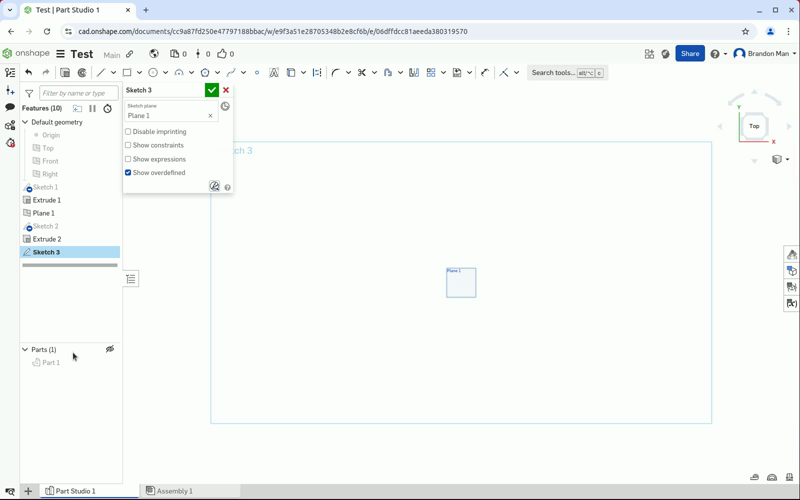
key(l)
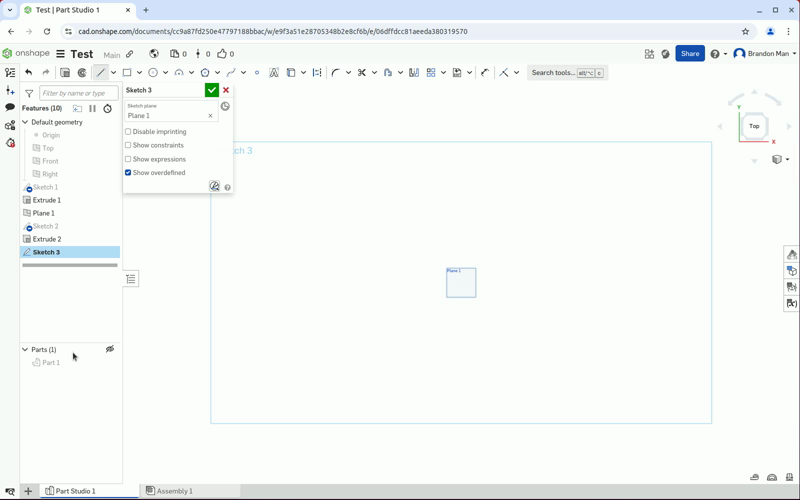
key_down(shift)
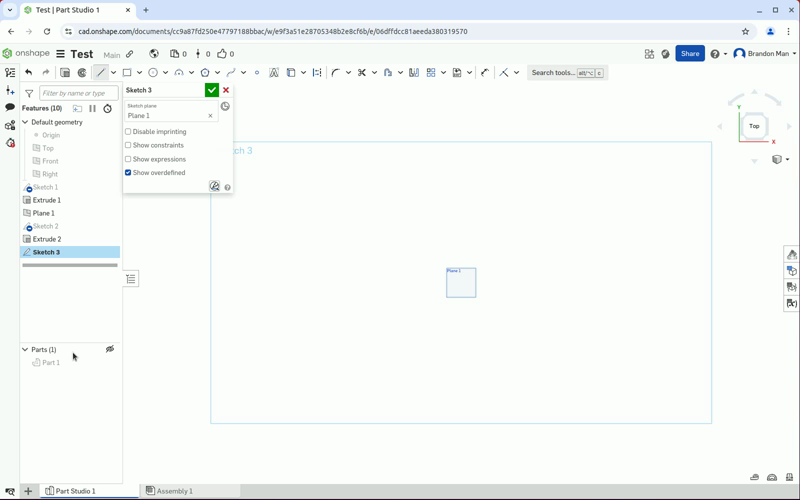
mouse_move(472, 294)
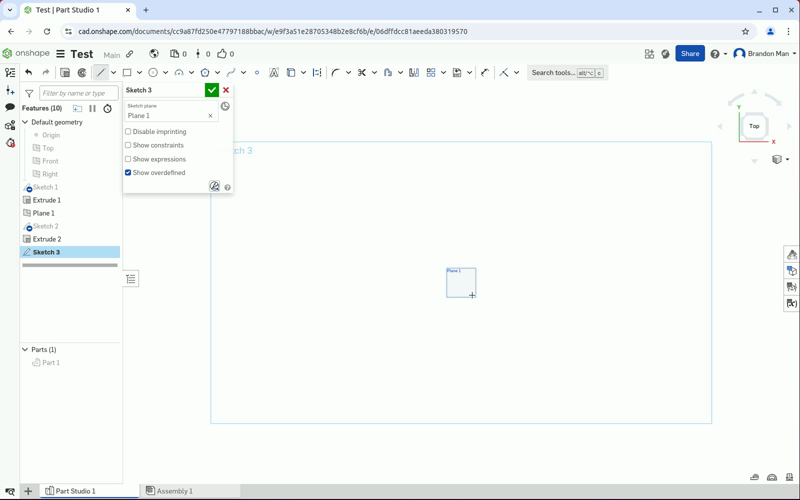
click(472, 294)
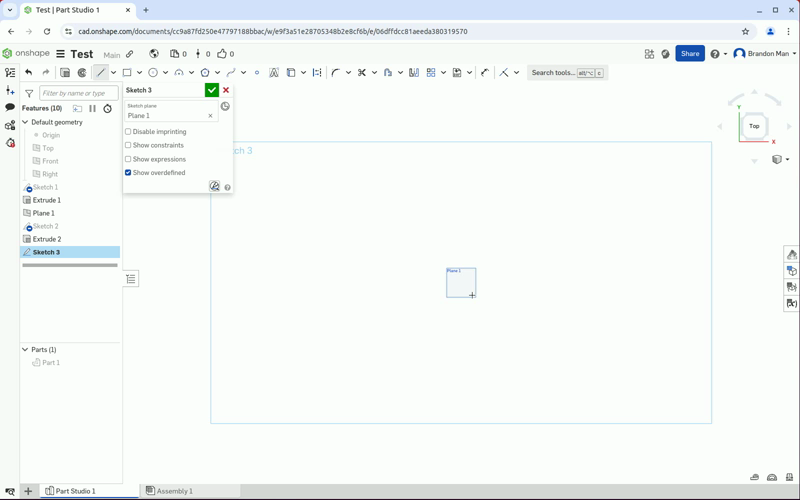
key_up(shift)
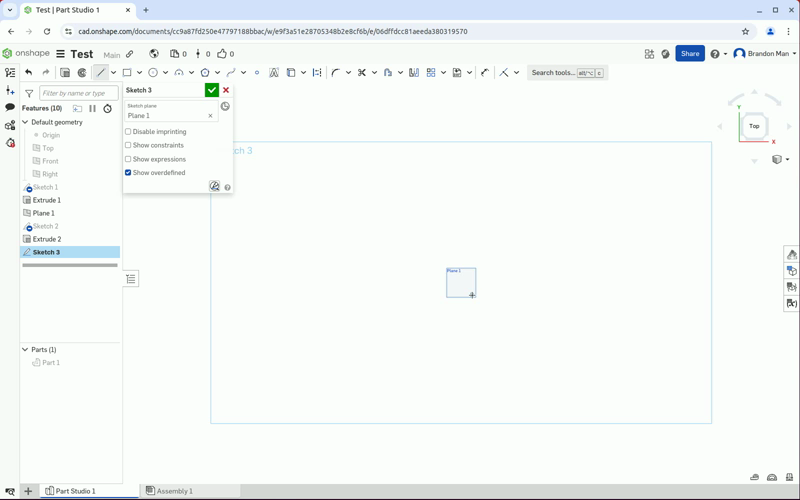
key_down(shift)
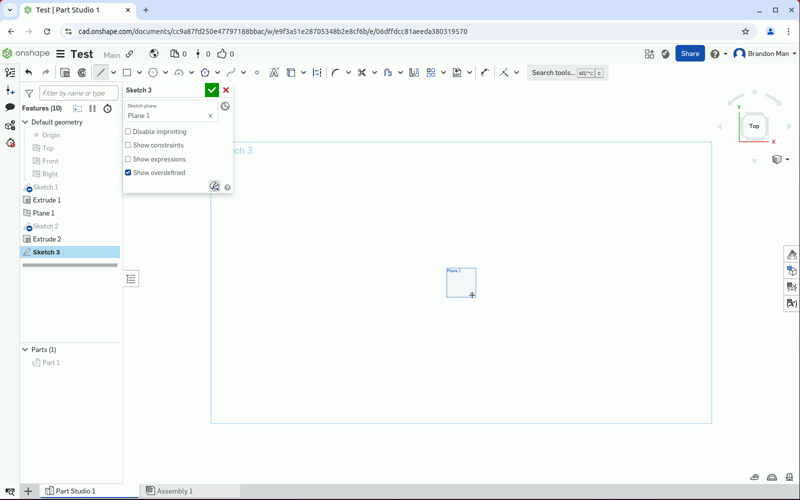
mouse_move(502, 294)
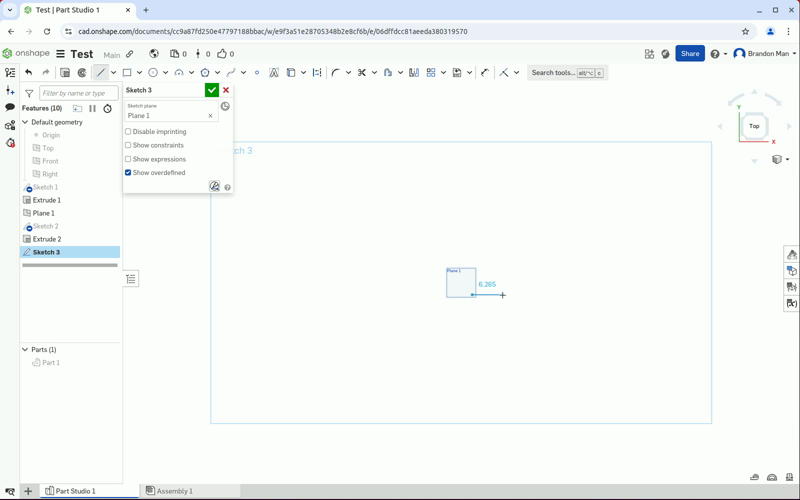
mouse_move(496, 294)
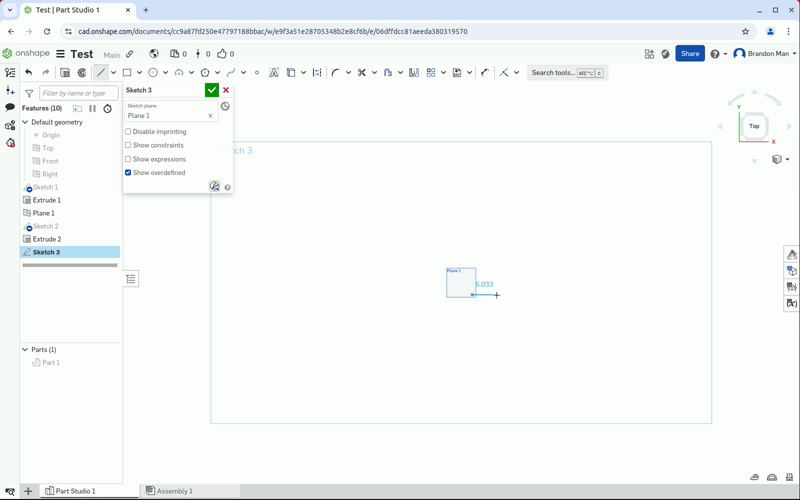
click(496, 294)
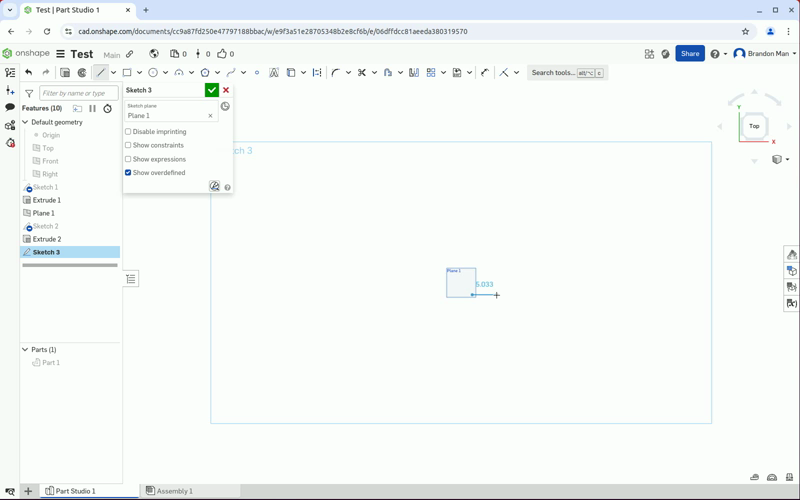
key_up(shift)
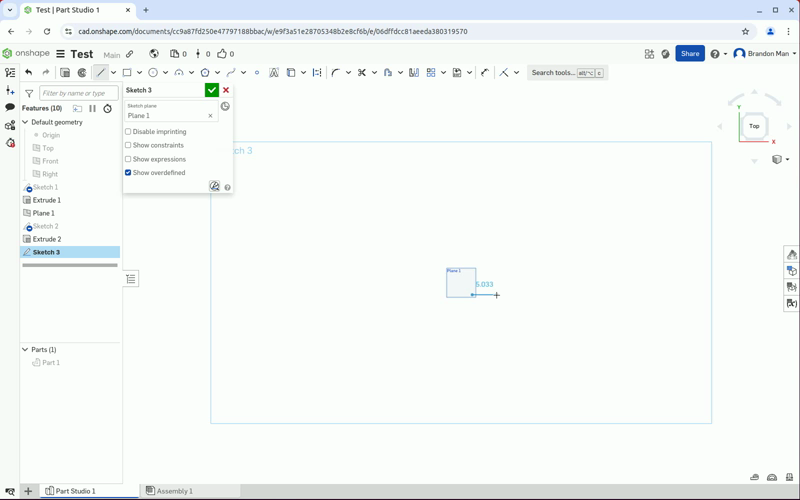
key_down(shift)
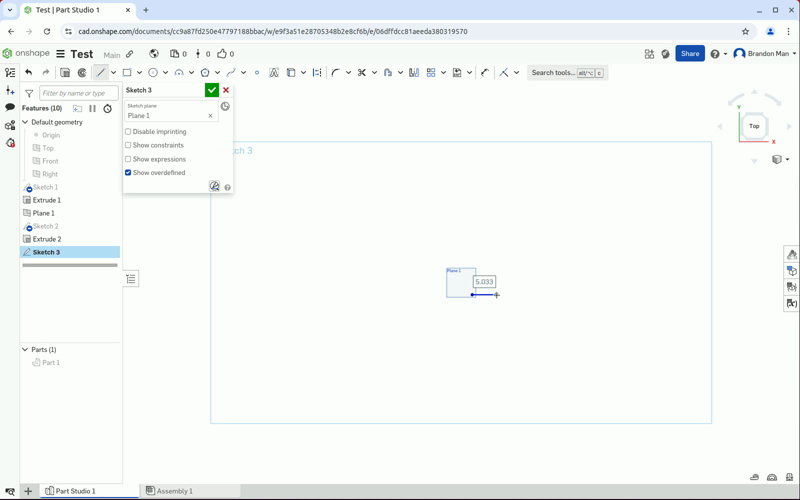
mouse_move(526, 294)
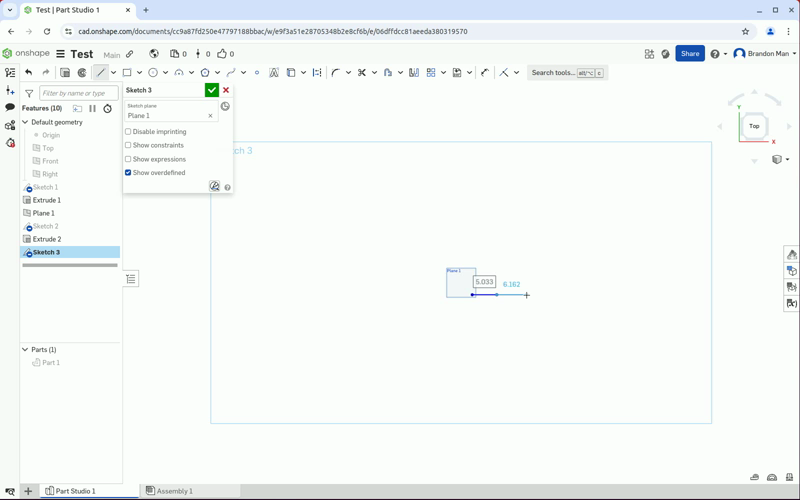
mouse_move(496, 270)
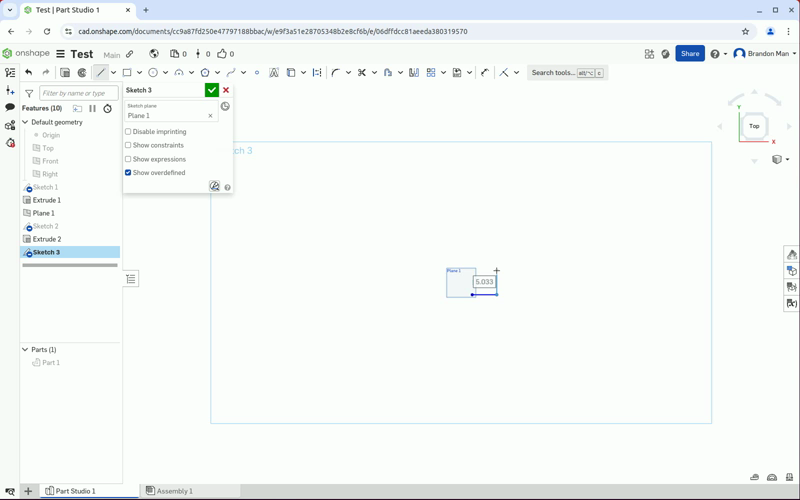
click(496, 270)
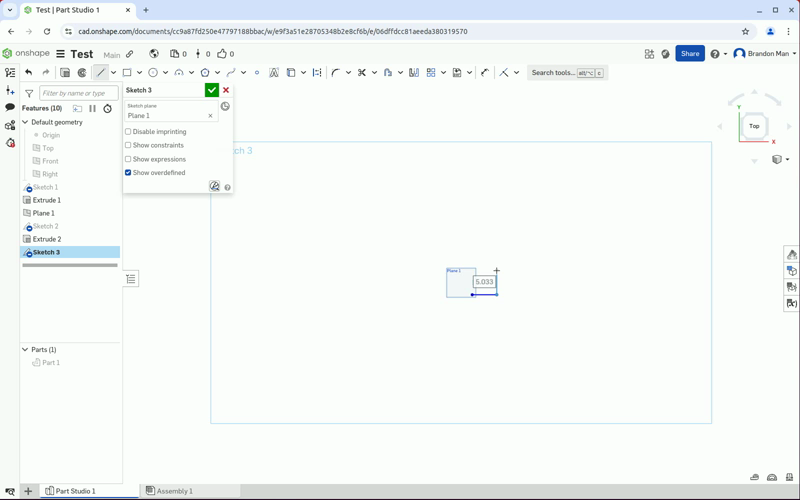
key_up(shift)
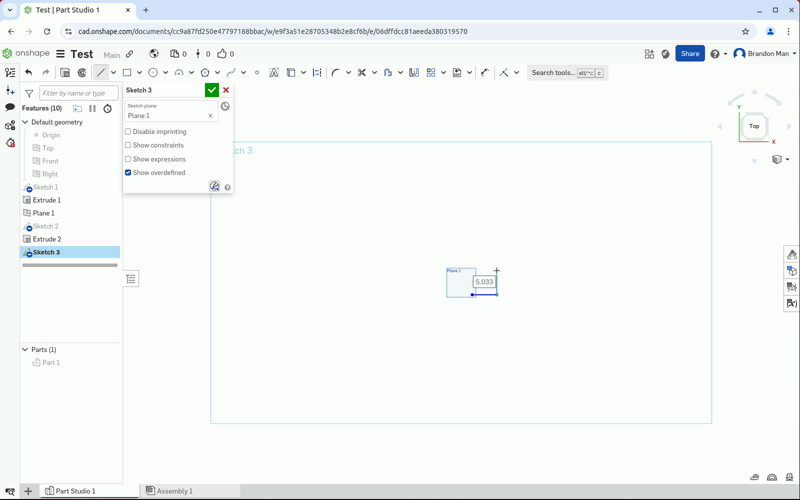
key_down(shift)
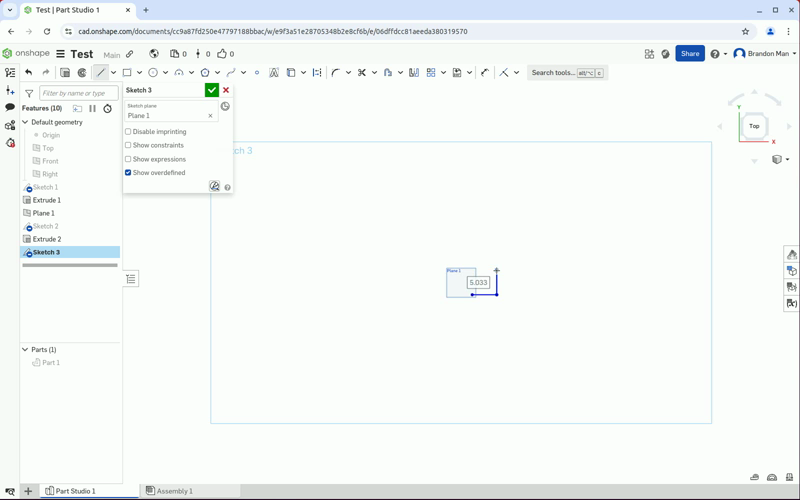
mouse_move(526, 270)
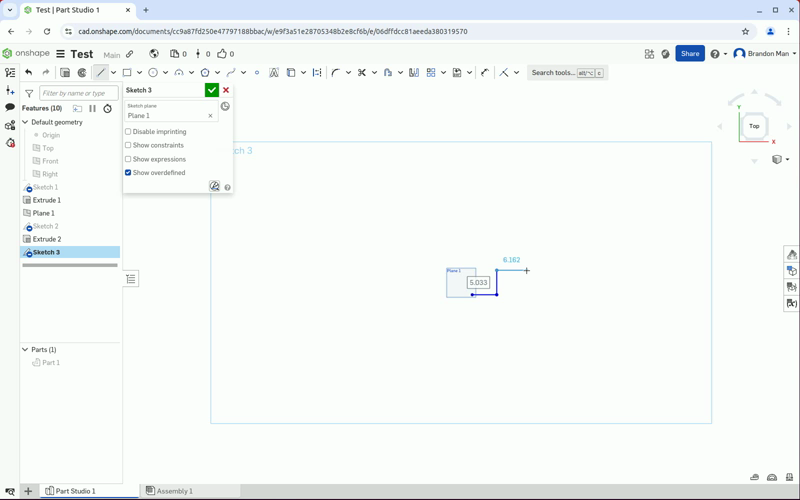
mouse_move(472, 270)
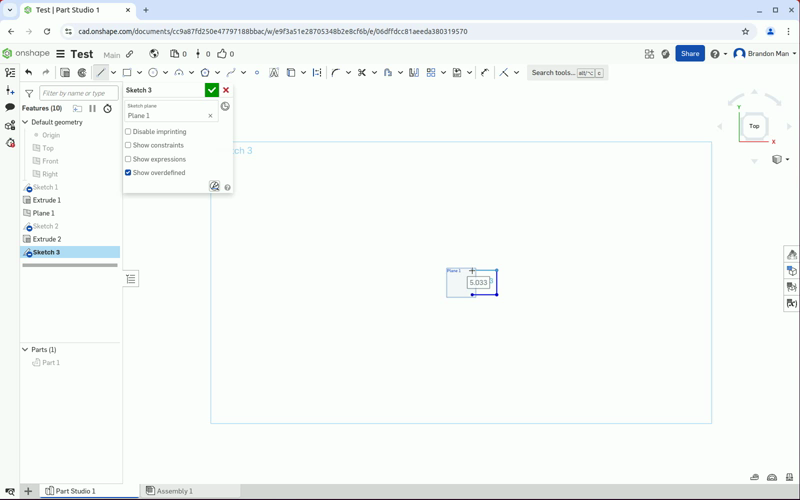
click(472, 270)
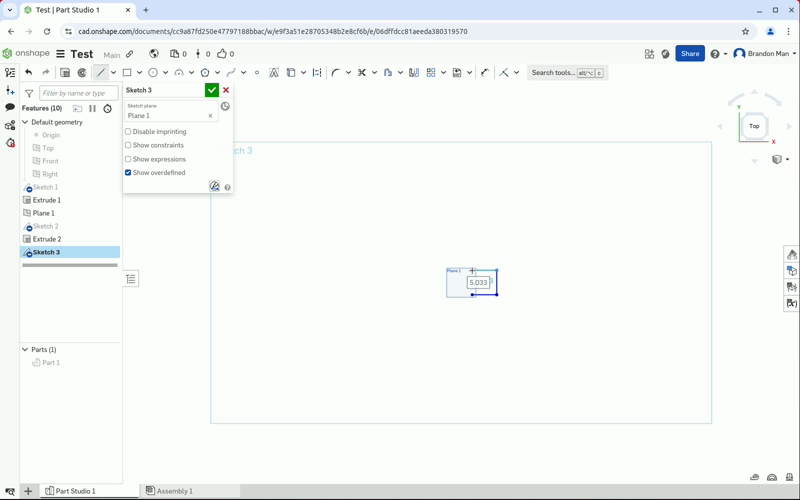
key_up(shift)
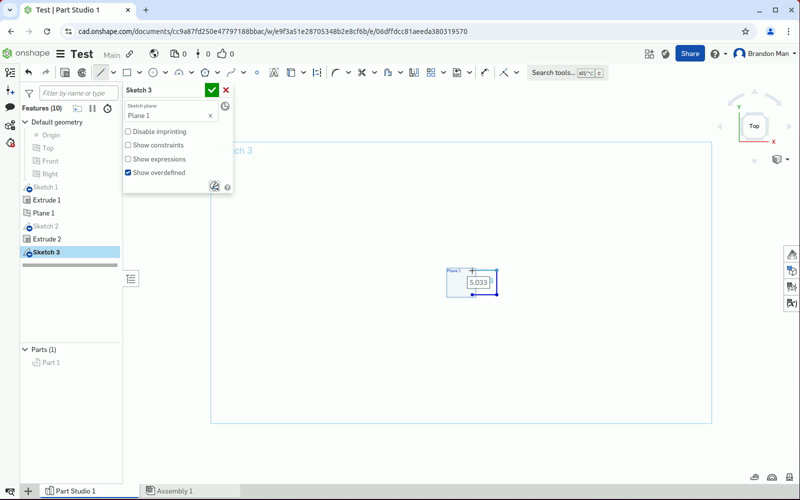
mouse_move(502, 270)
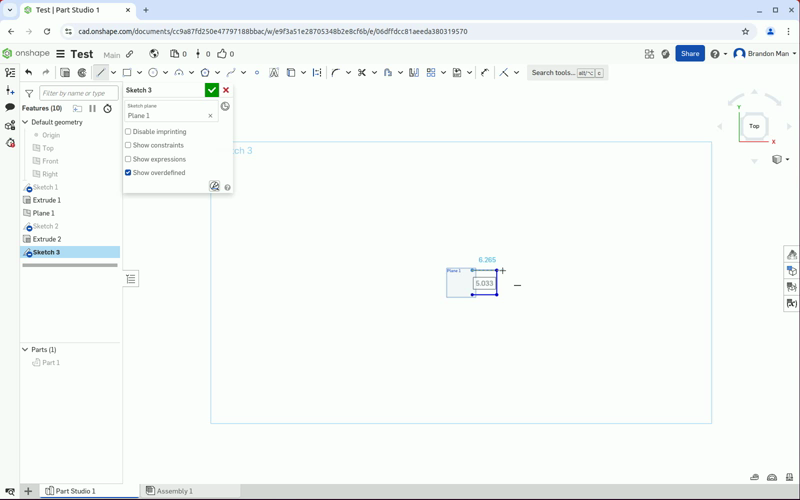
key_down(shift)
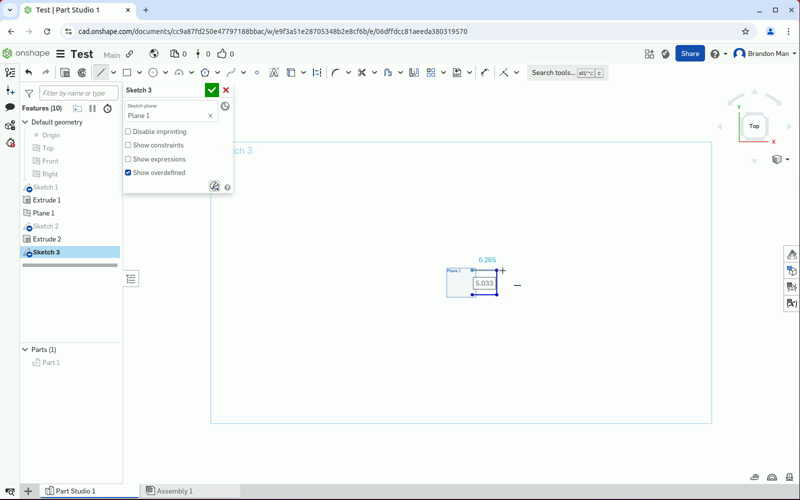
mouse_move(472, 294)
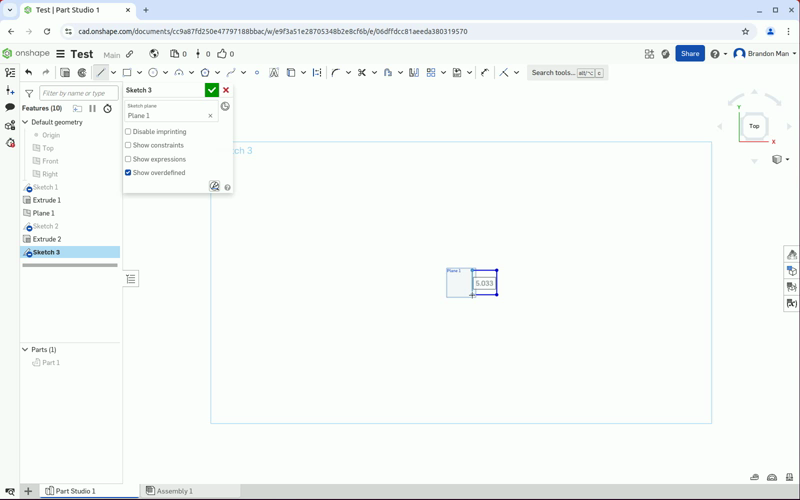
key_up(shift)
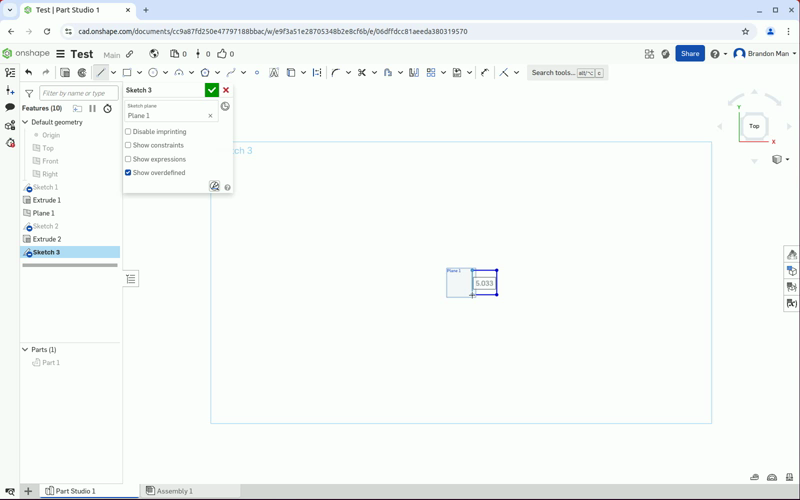
click(472, 294)
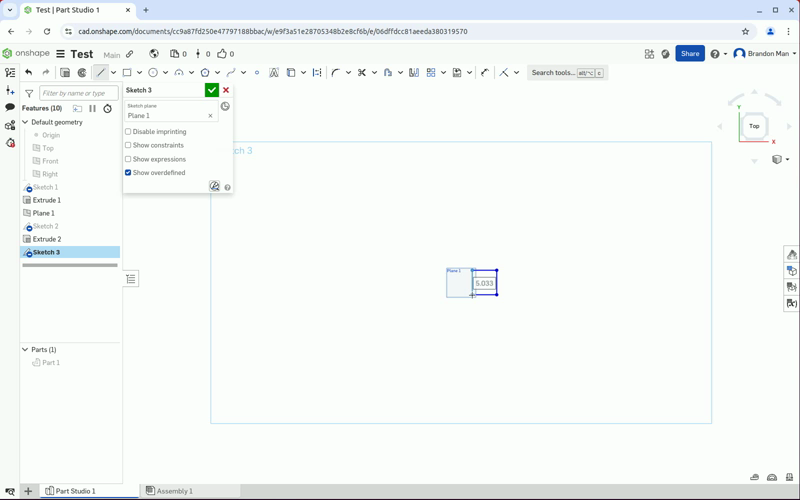
key(esc)
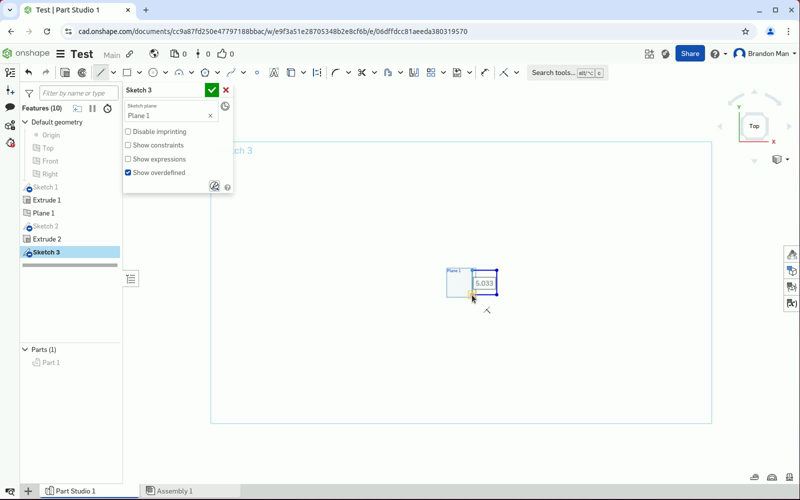
mouse_move(476, 281)
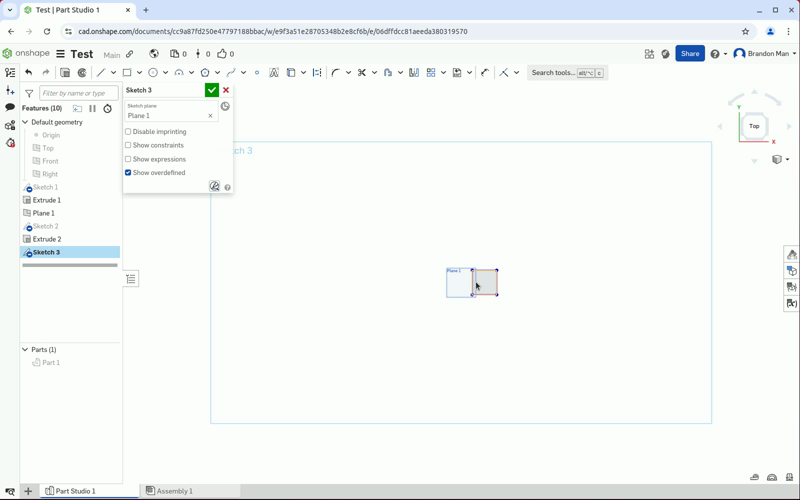
scroll(6)
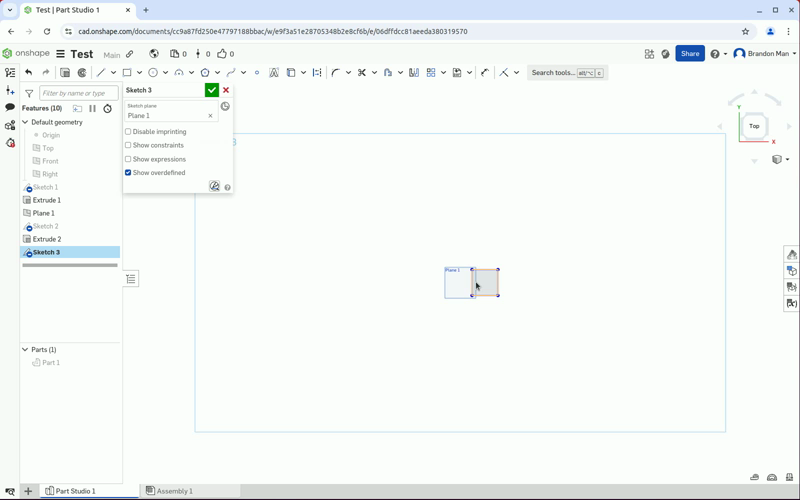
scroll(6)
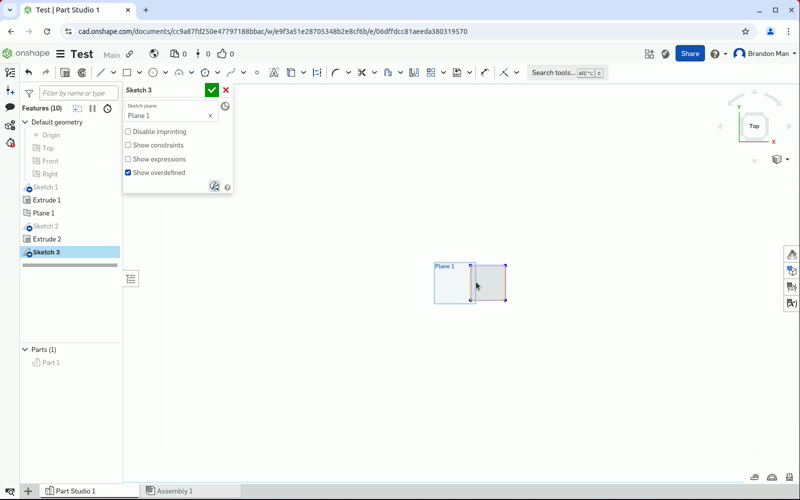
scroll(6)
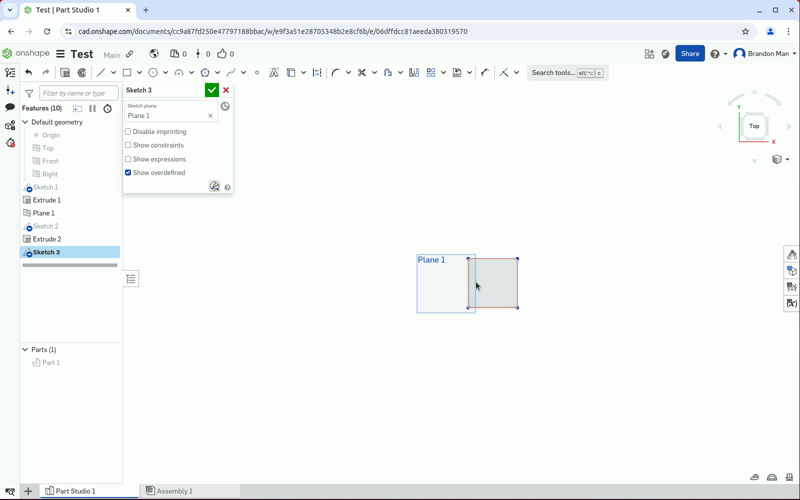
scroll(6)
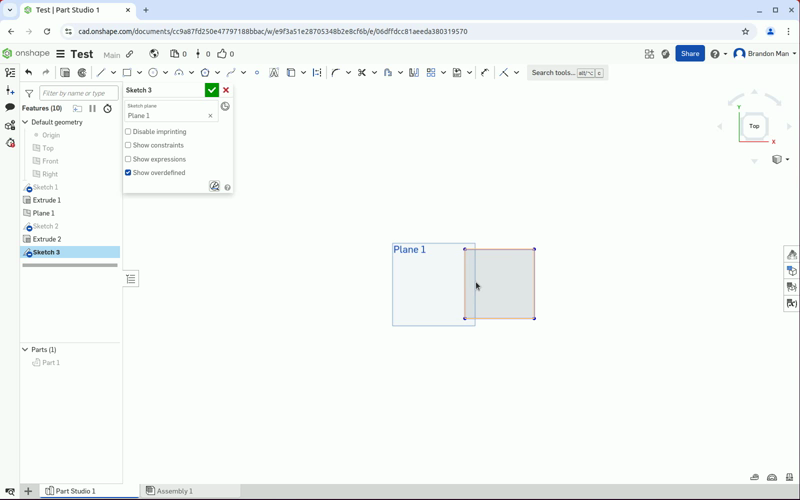
scroll(6)
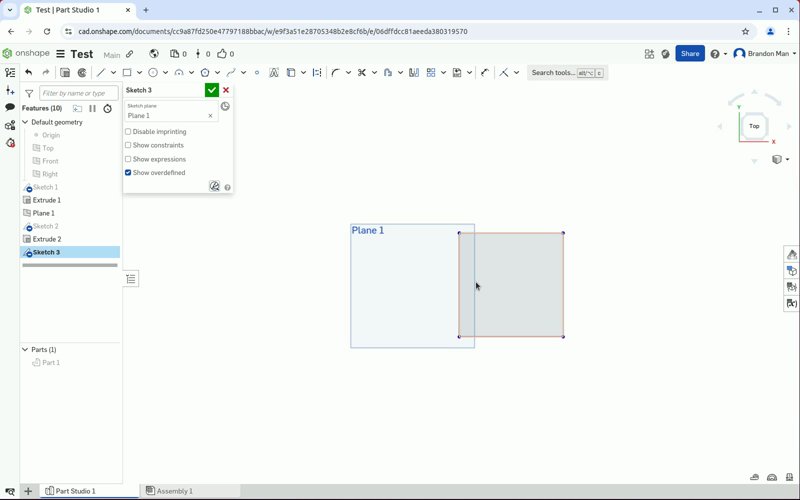
scroll(6)
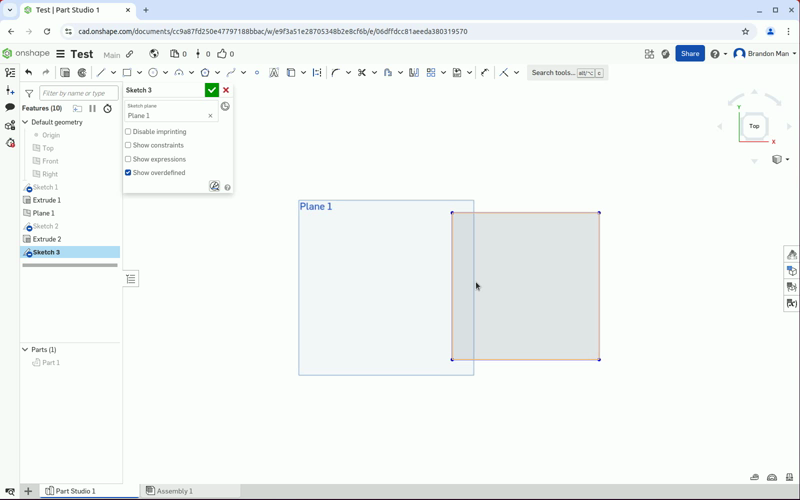
scroll(6)
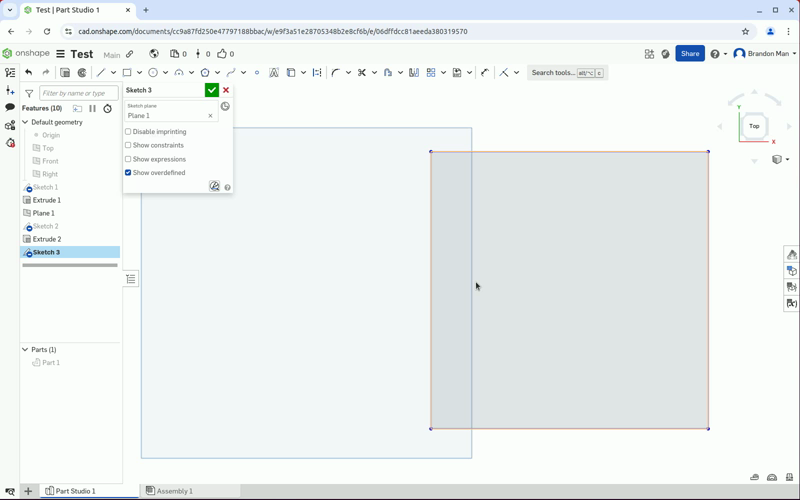
click(476, 281)
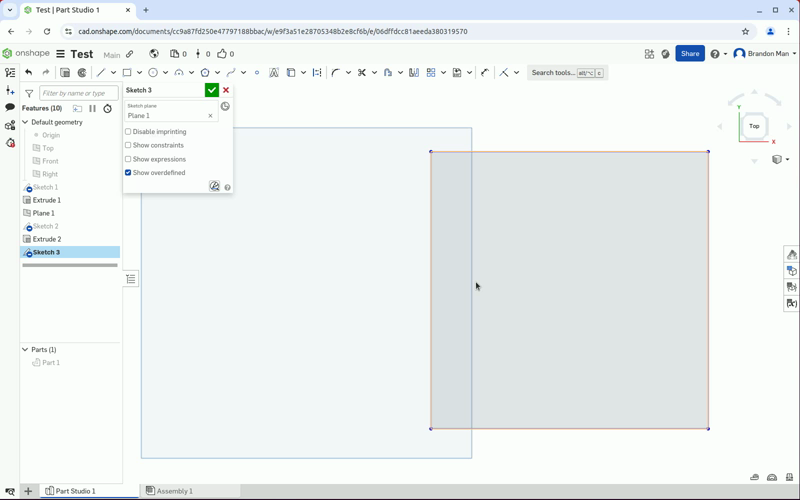
scroll(-6)
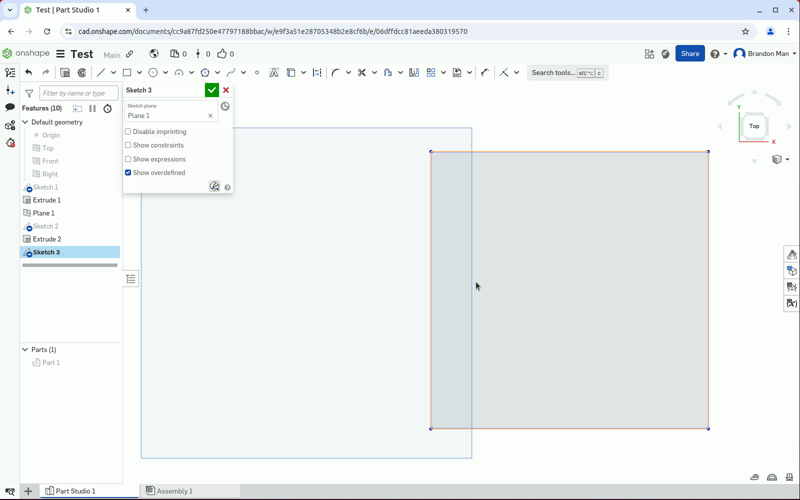
scroll(-6)
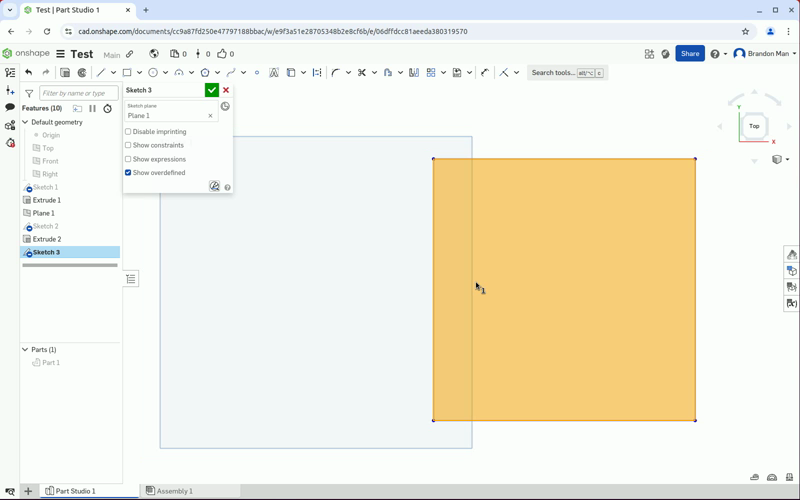
scroll(-6)
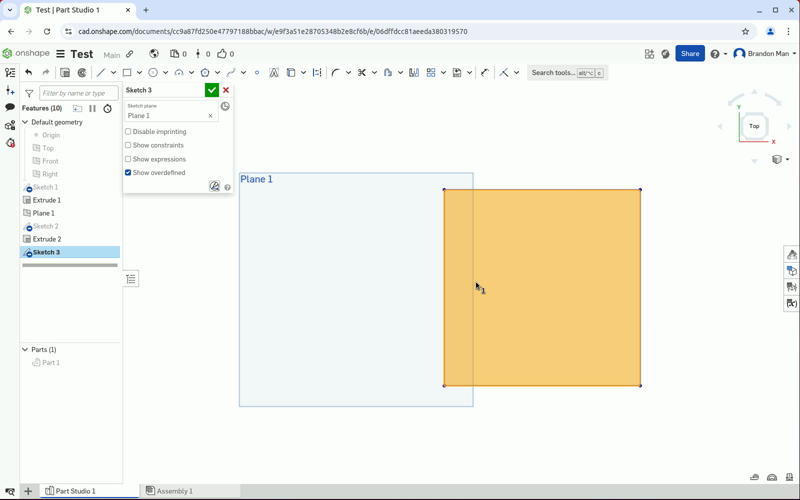
scroll(-6)
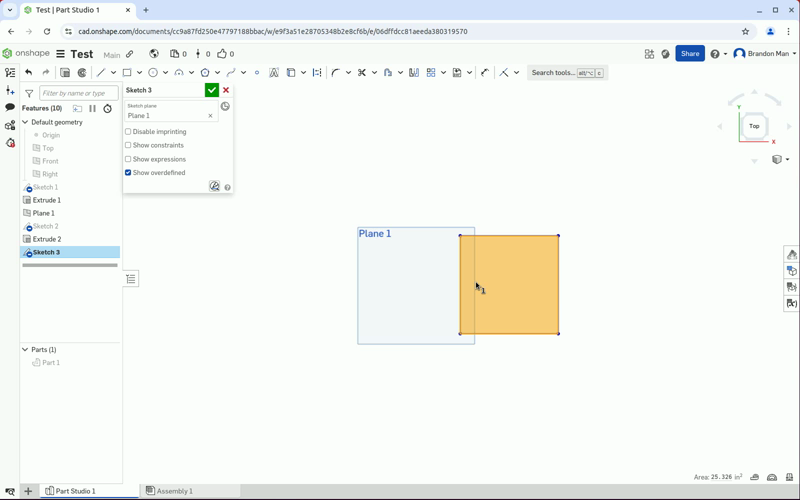
scroll(-6)
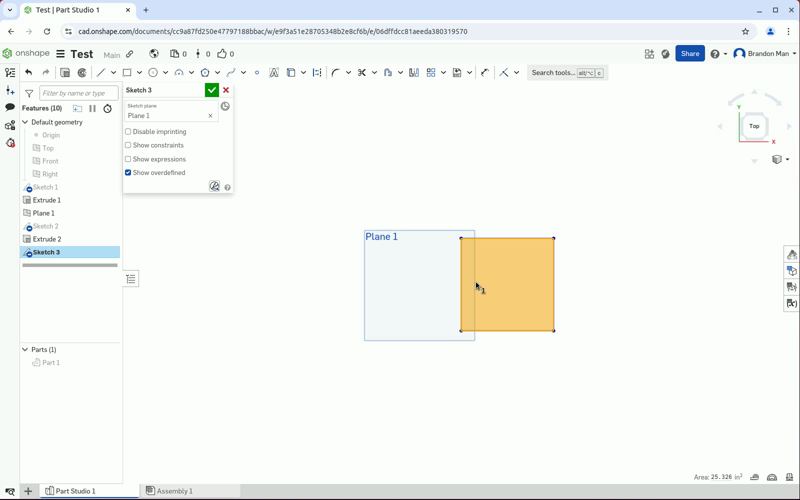
scroll(-6)
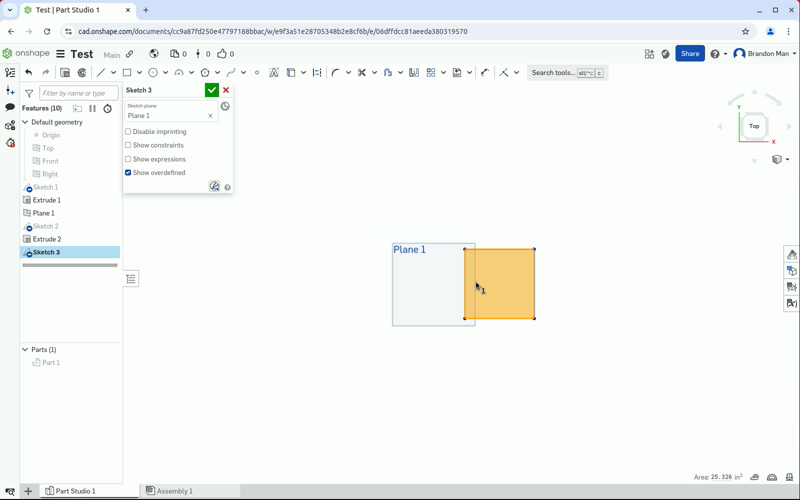
scroll(-6)
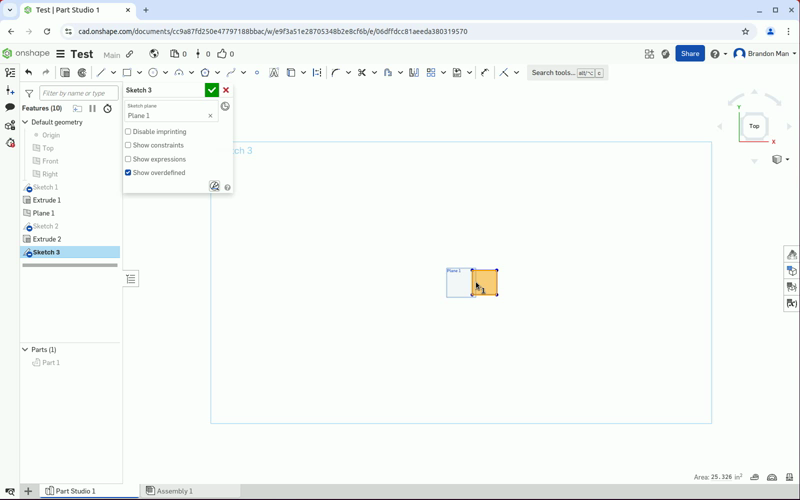
mouse_move(73, 352)
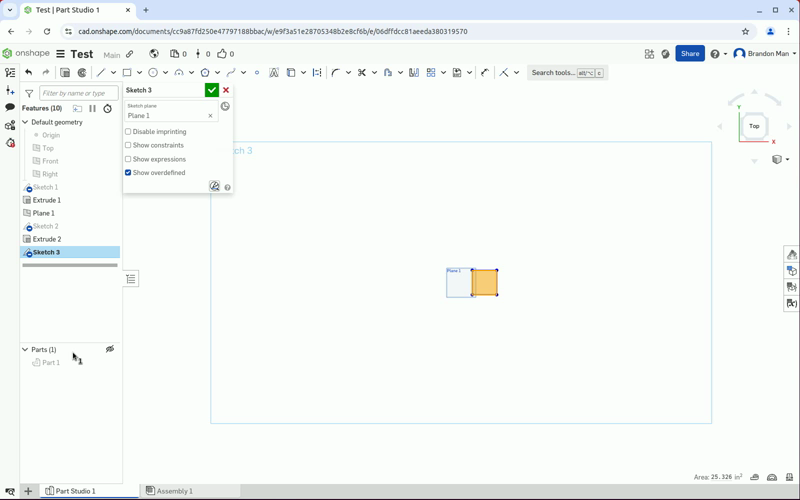
key(shift+y)
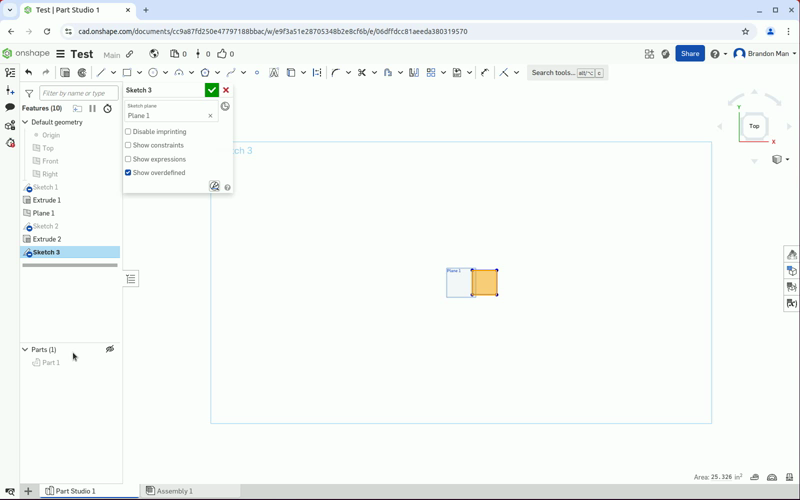
key(shift+e)
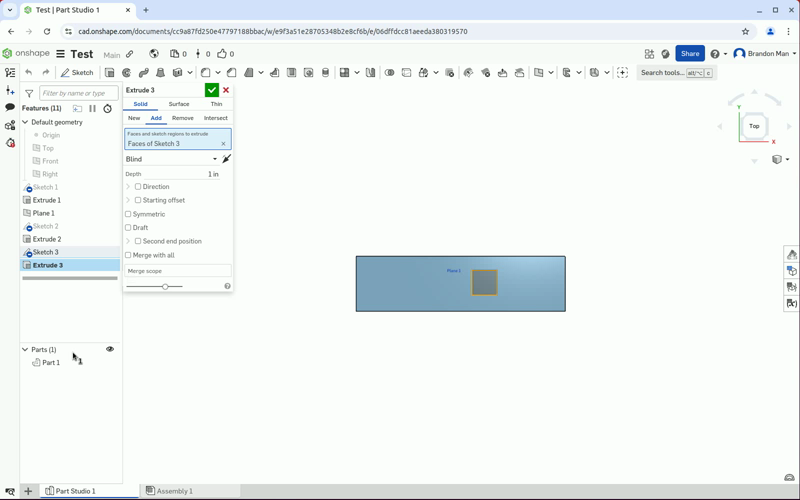
mouse_move(143, 106)
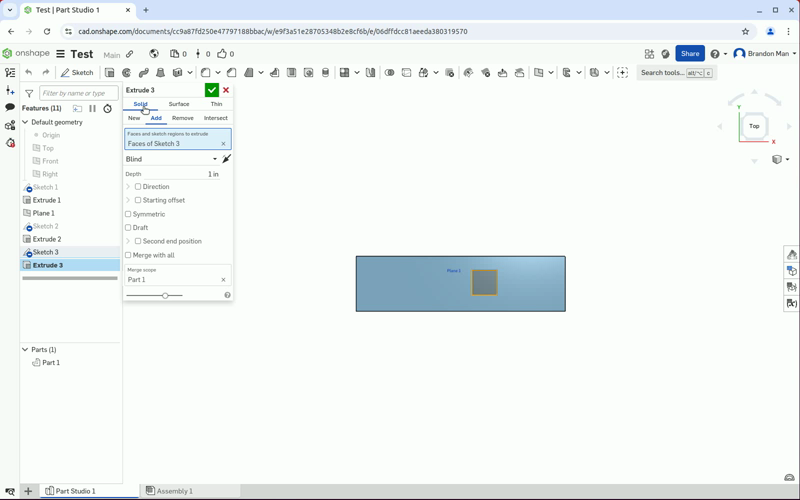
click(143, 106)
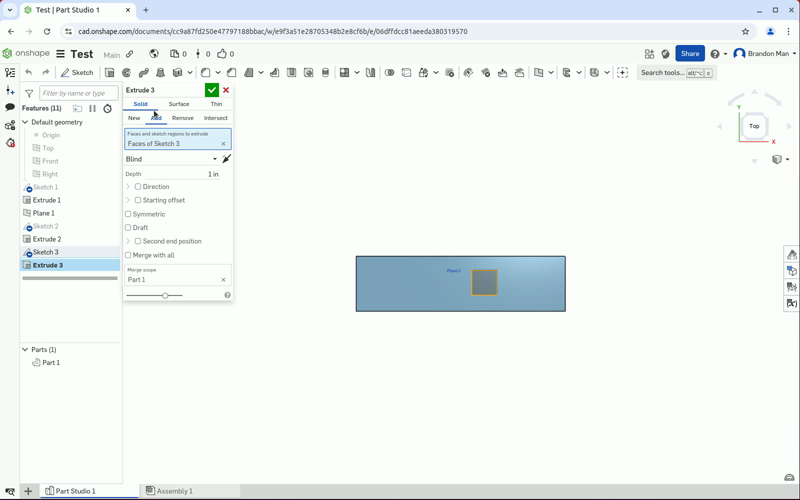
mouse_move(186, 120)
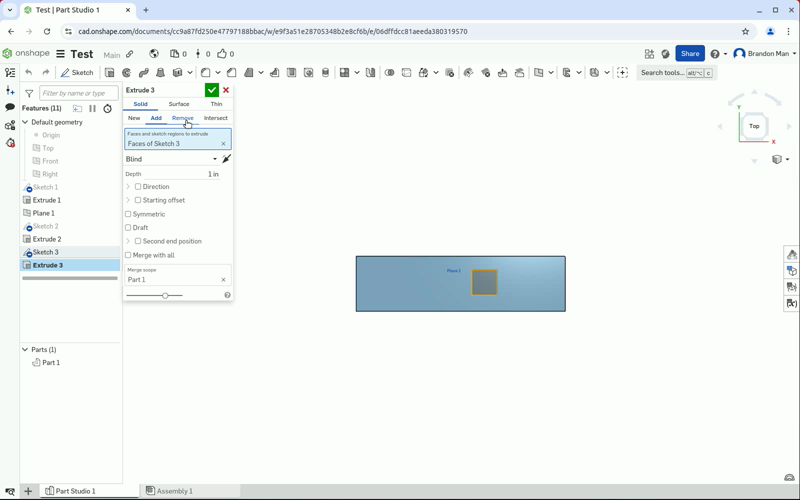
click(186, 120)
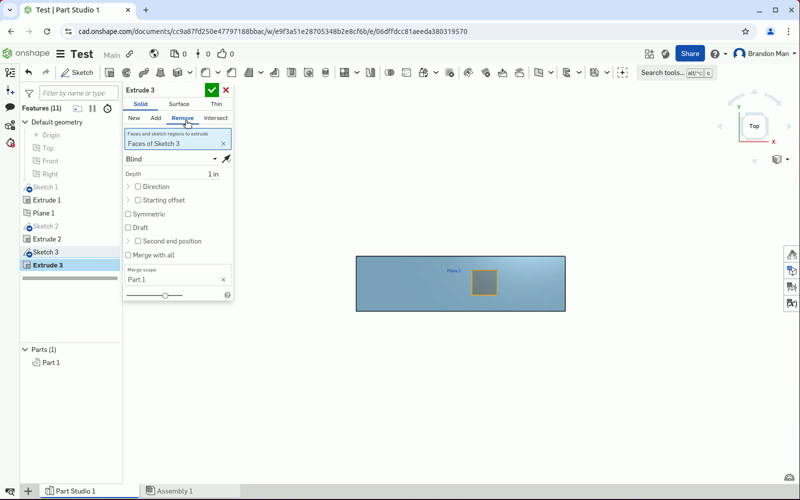
key(tab, 4)
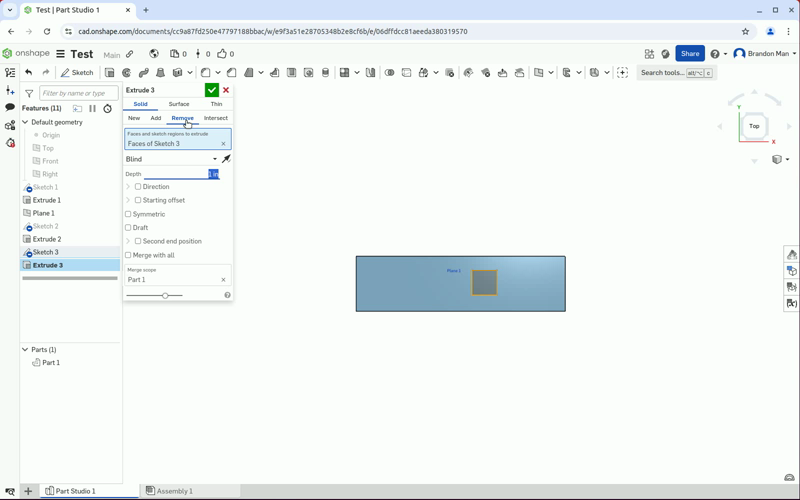
text(2.648)
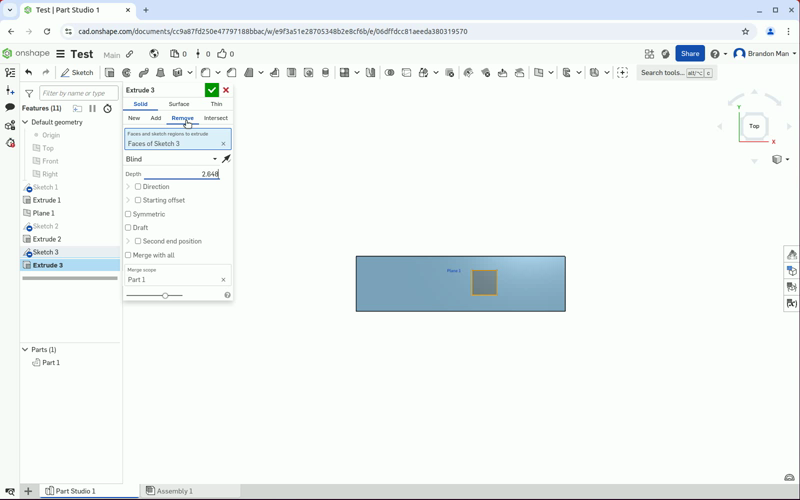
key(tab, 6)
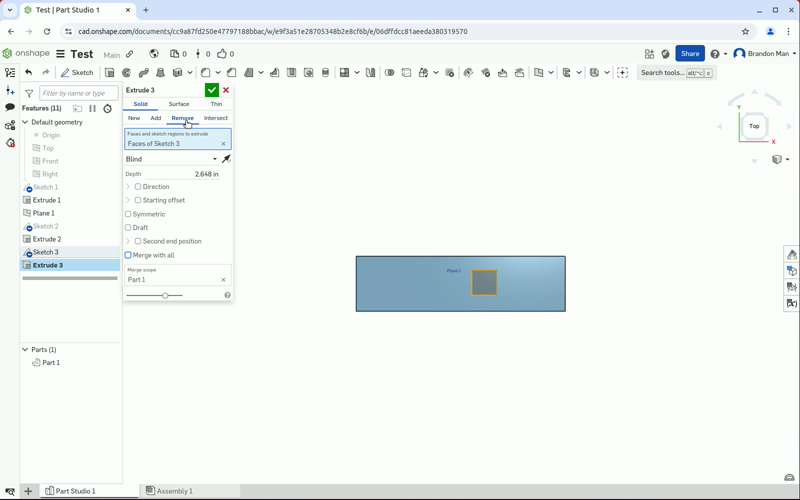
key(space)
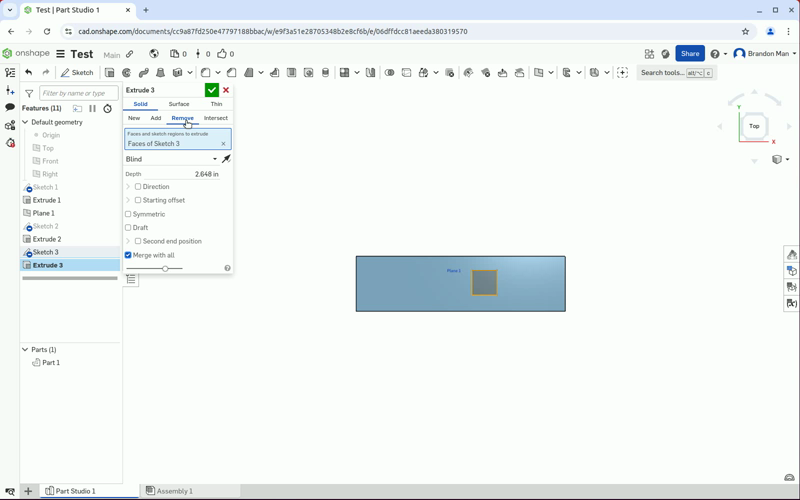
key(enter)
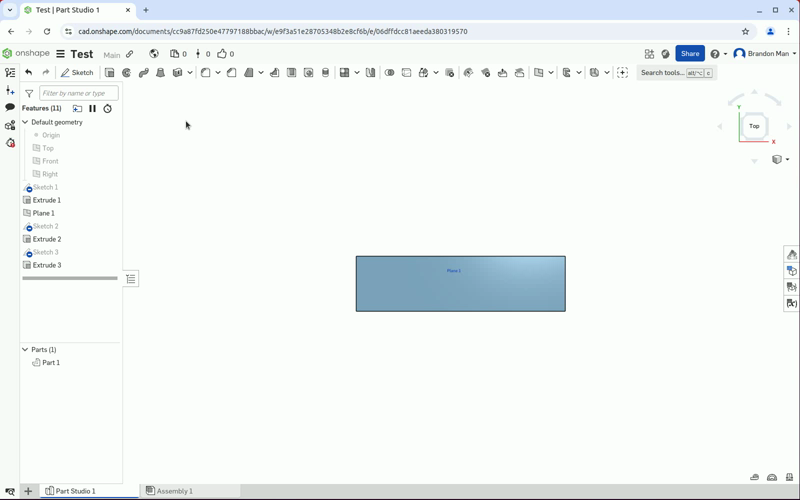
key(shift+h)
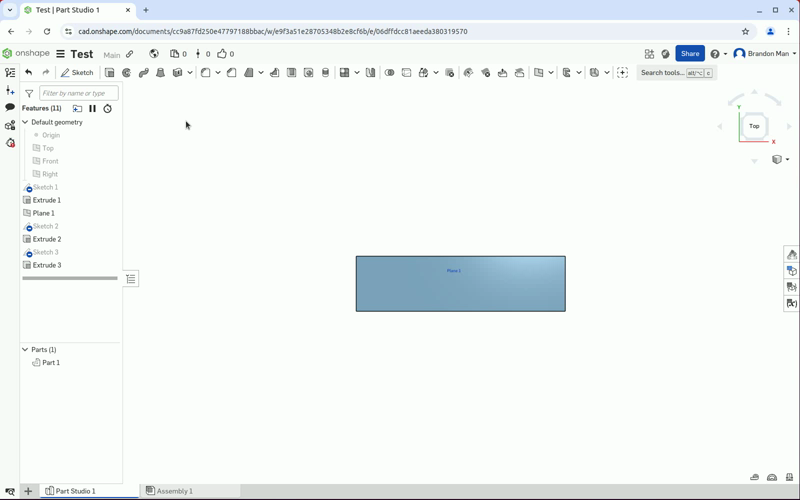
key(shift+h)
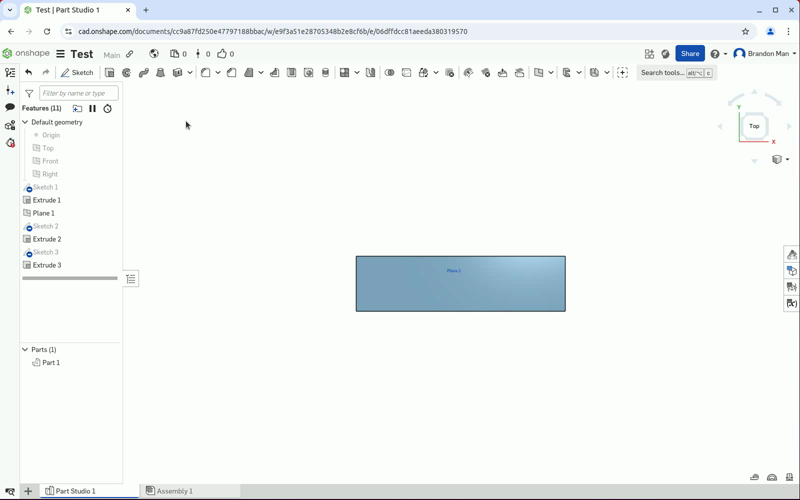
mouse_move(73, 189)
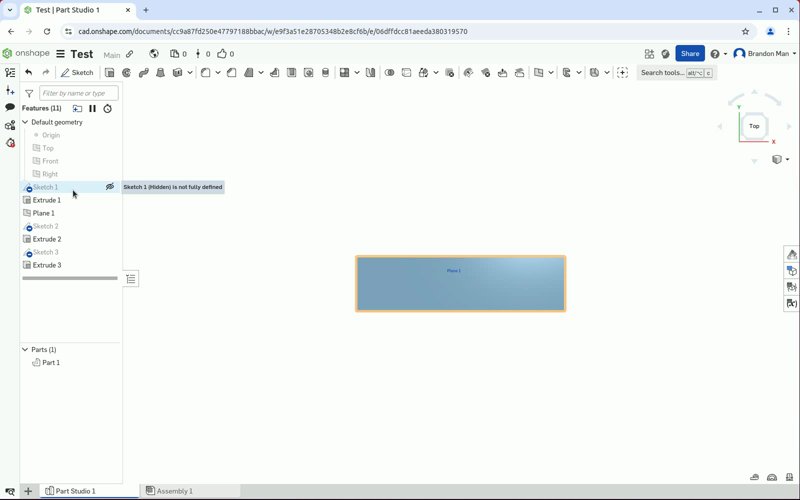
click(73, 189)
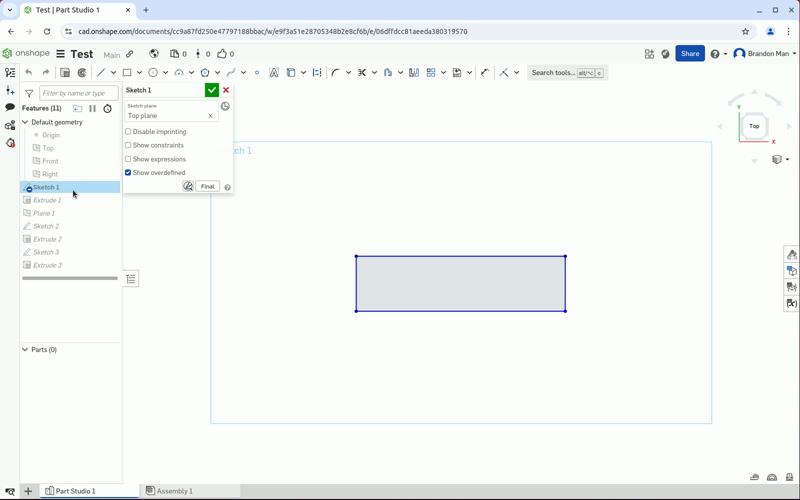
mouse_move(229, 92)
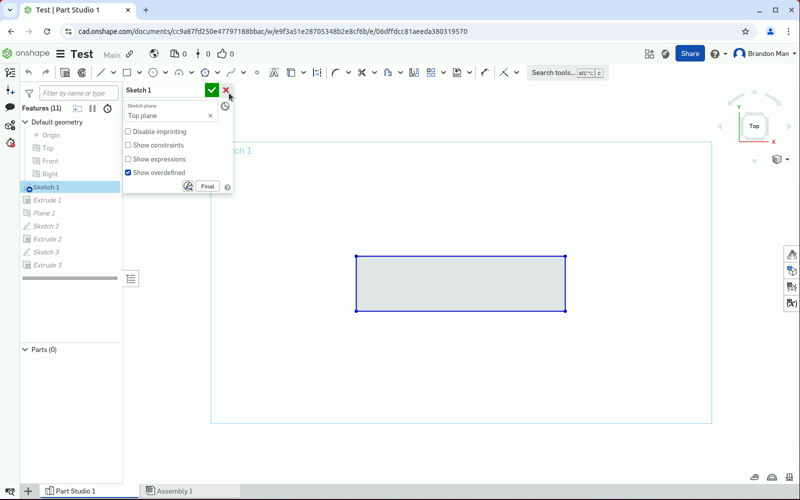
click(229, 92)
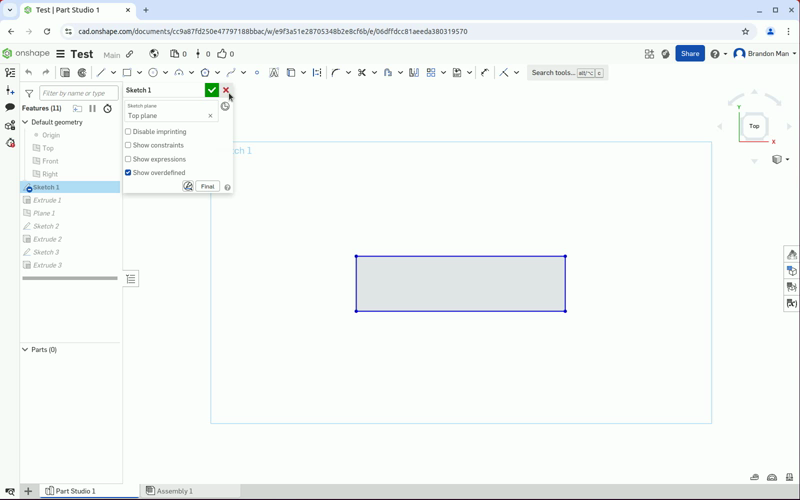
key(shift+s)
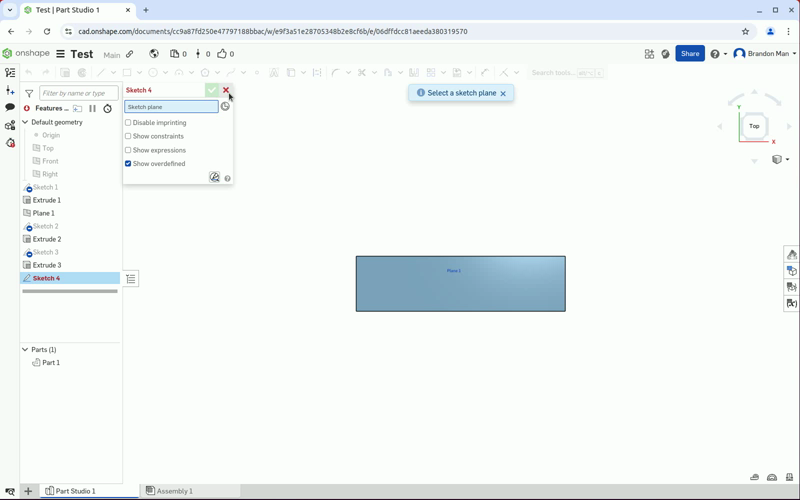
mouse_move(73, 215)
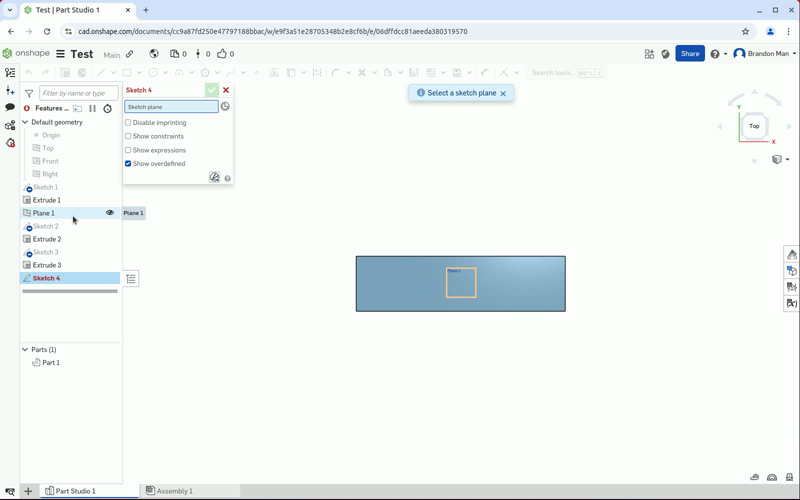
click(73, 215)
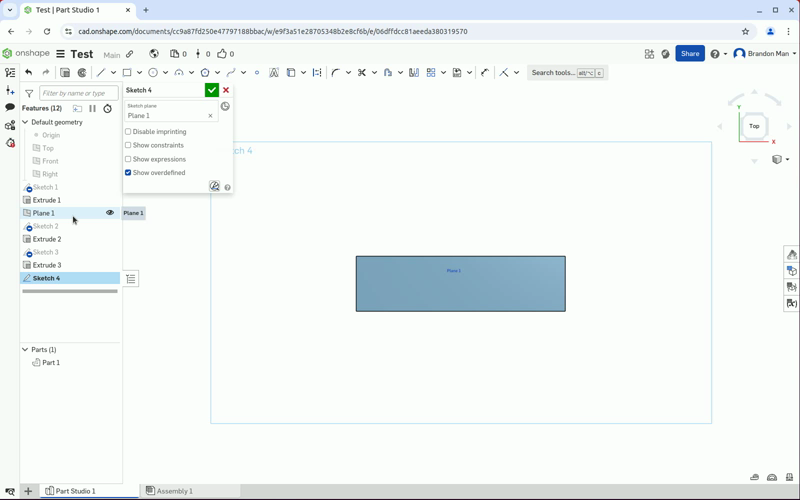
mouse_move(73, 352)
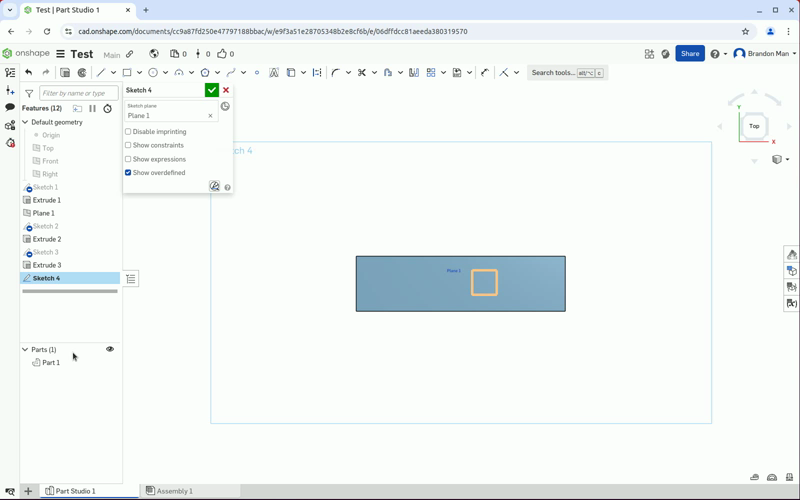
key(y)
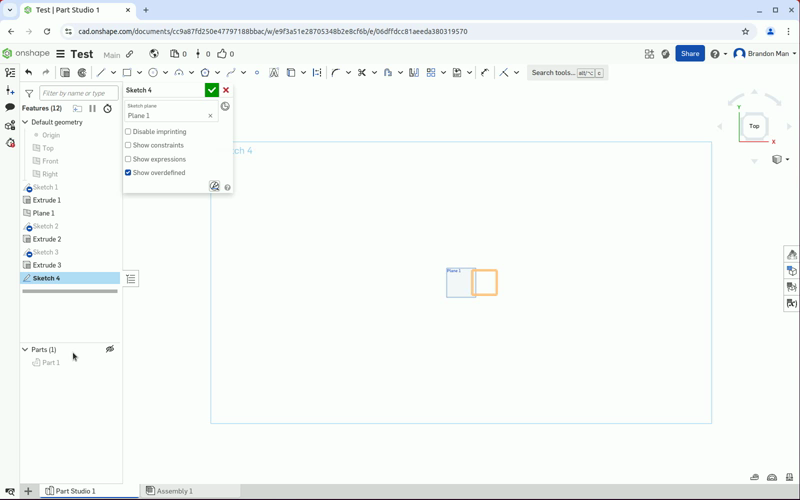
key(l)
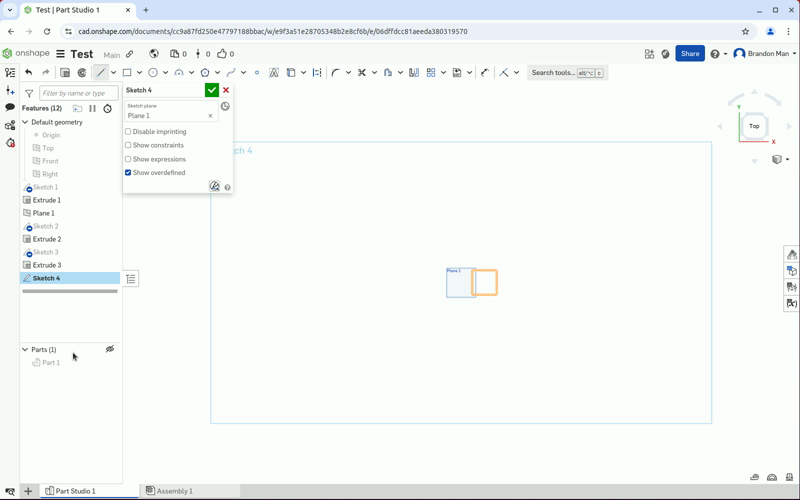
key_down(shift)
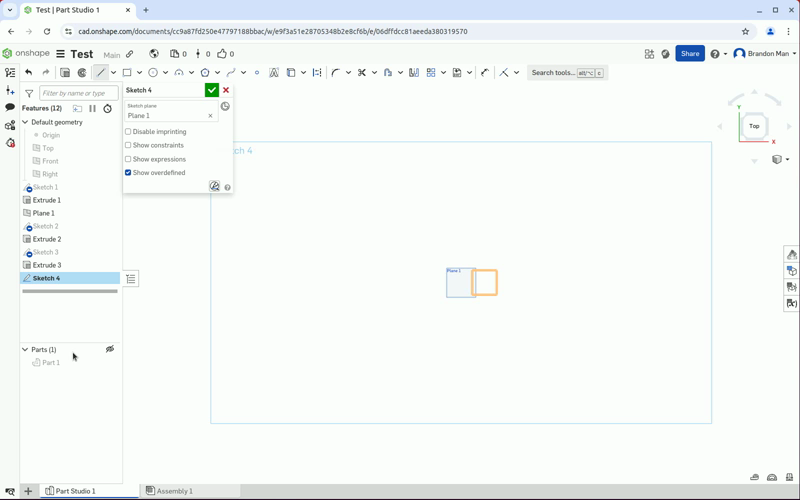
mouse_move(526, 294)
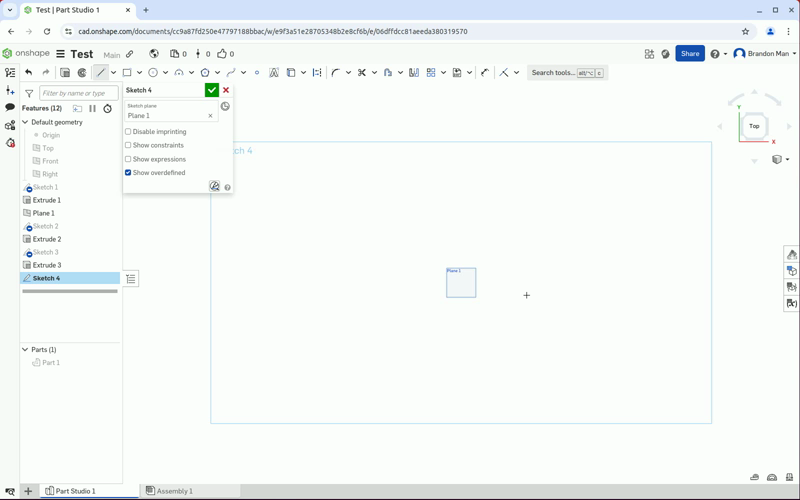
click(526, 294)
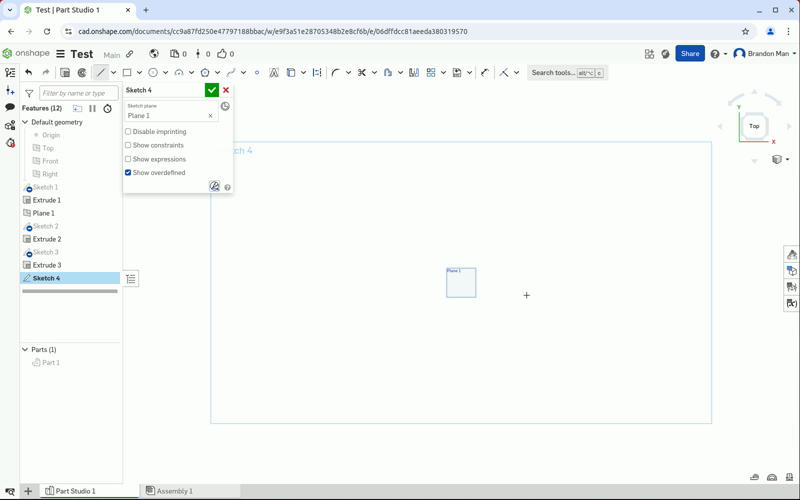
key_up(shift)
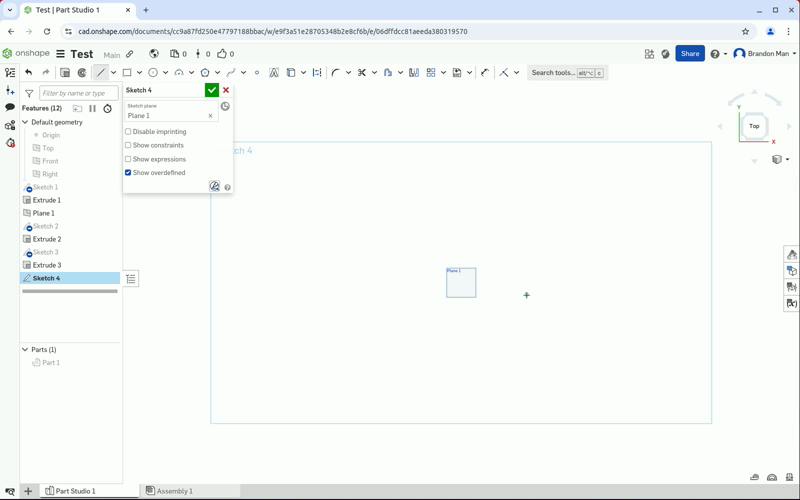
key_down(shift)
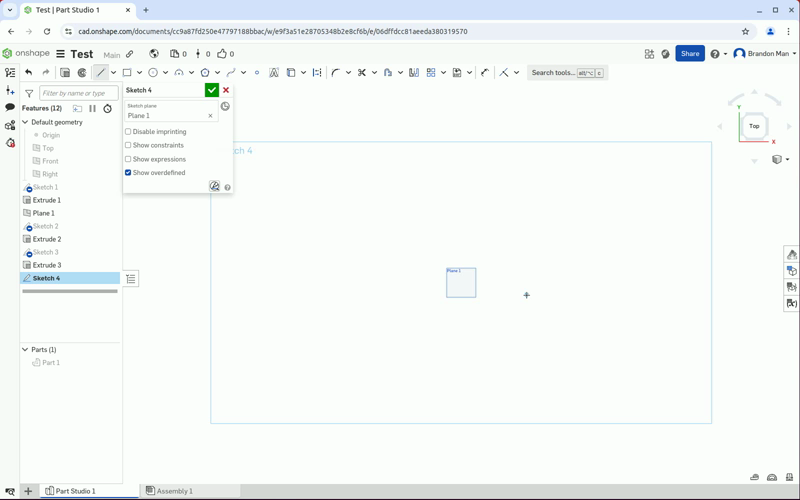
mouse_move(556, 294)
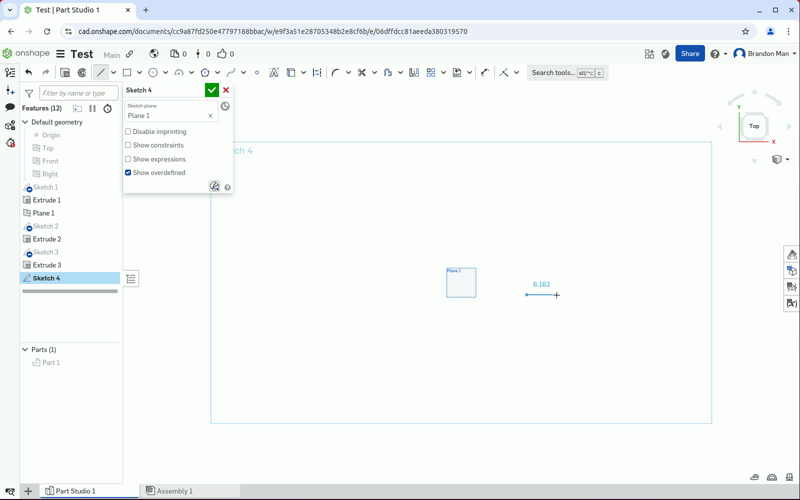
mouse_move(550, 294)
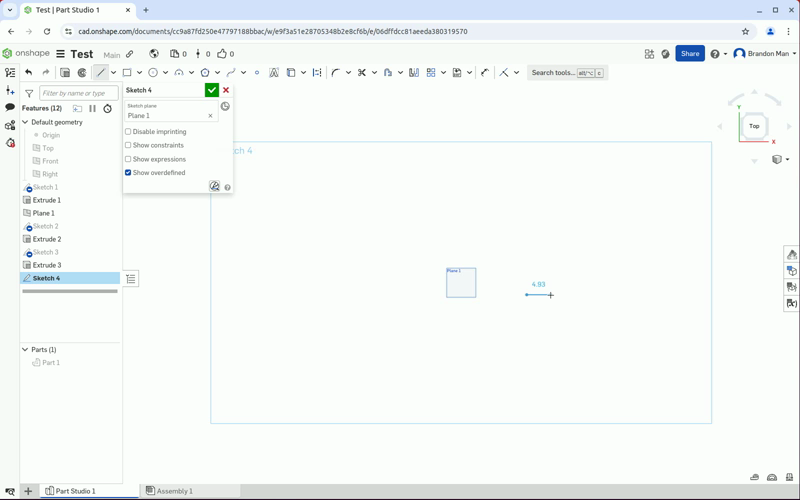
click(550, 294)
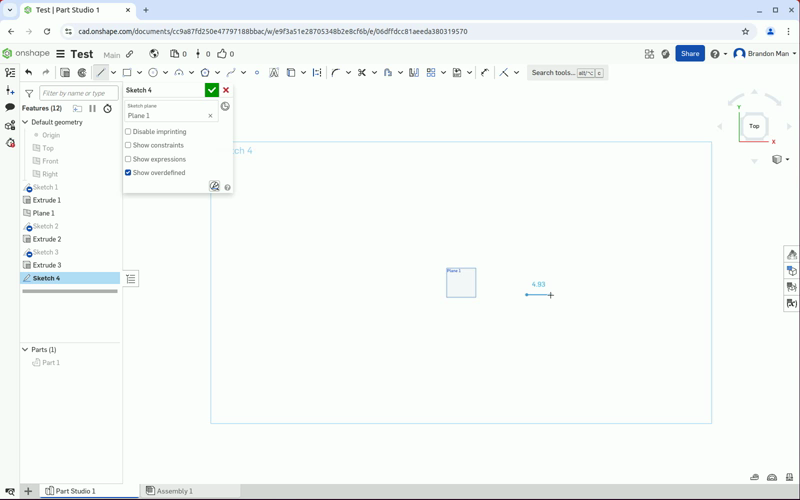
key_up(shift)
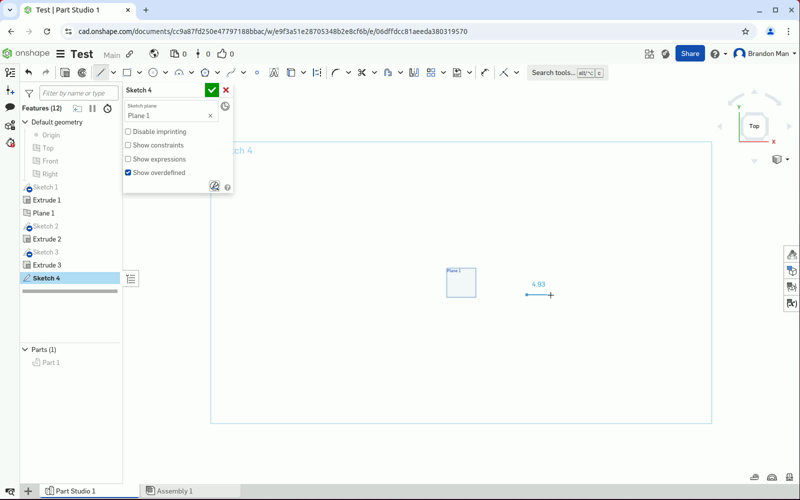
key_down(shift)
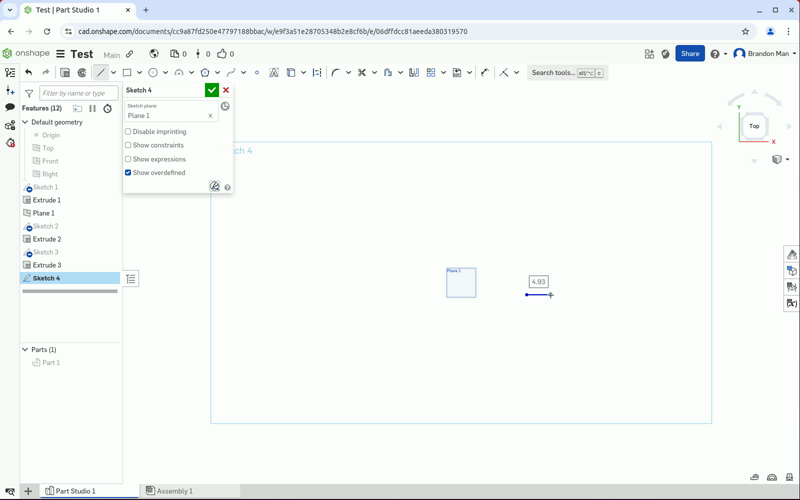
mouse_move(580, 294)
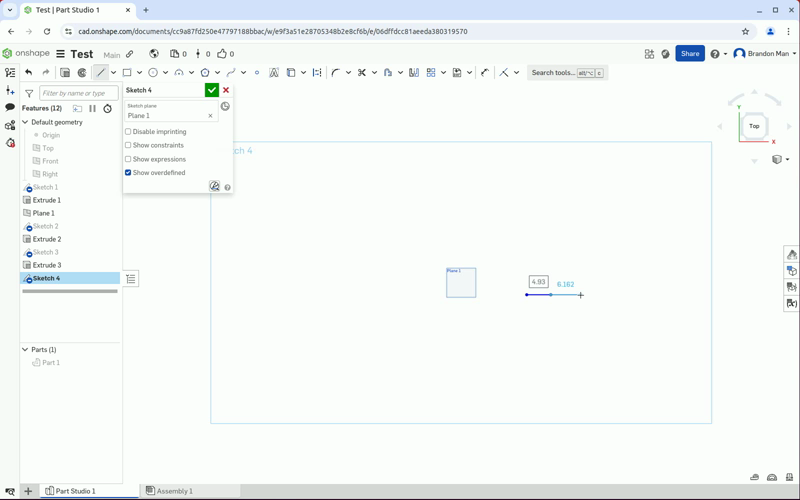
mouse_move(550, 270)
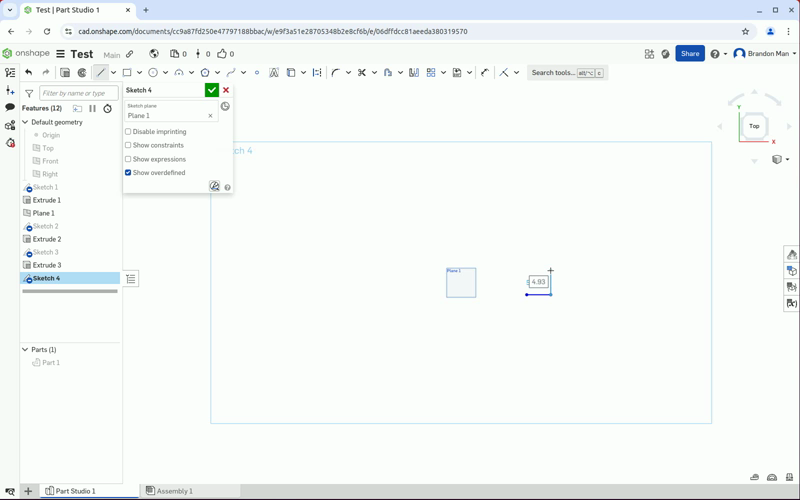
click(550, 270)
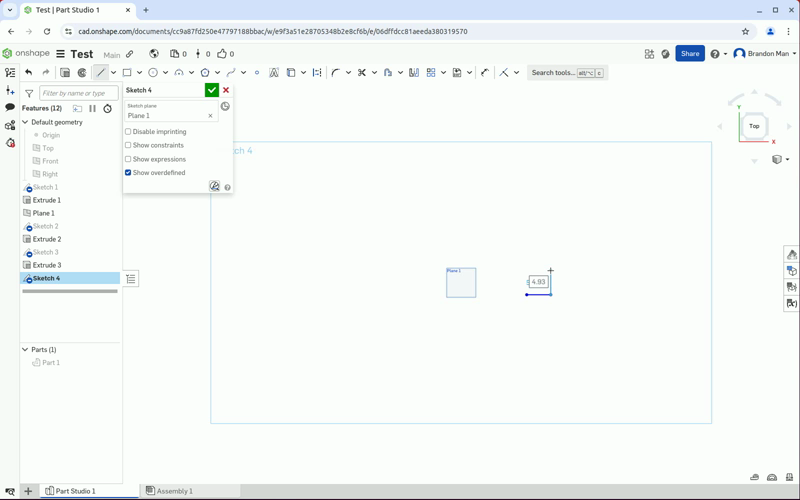
key_up(shift)
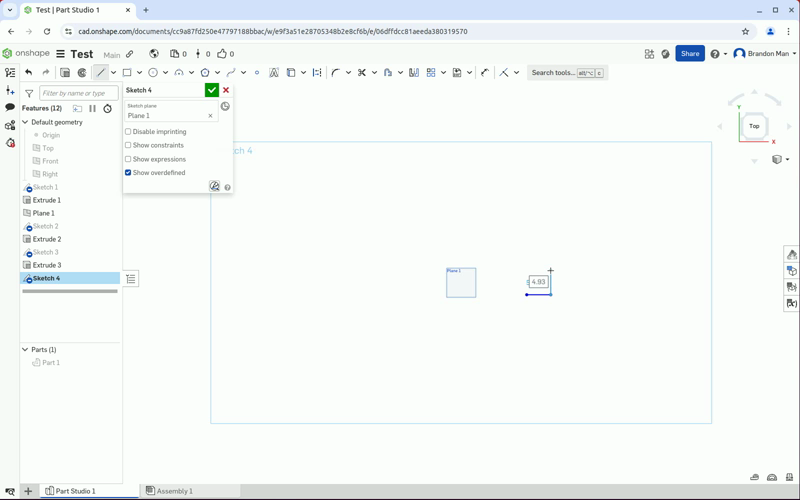
key_down(shift)
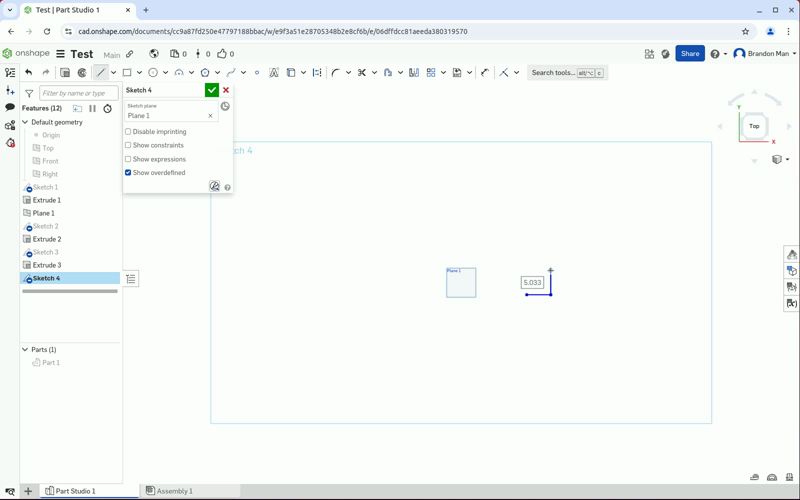
mouse_move(580, 270)
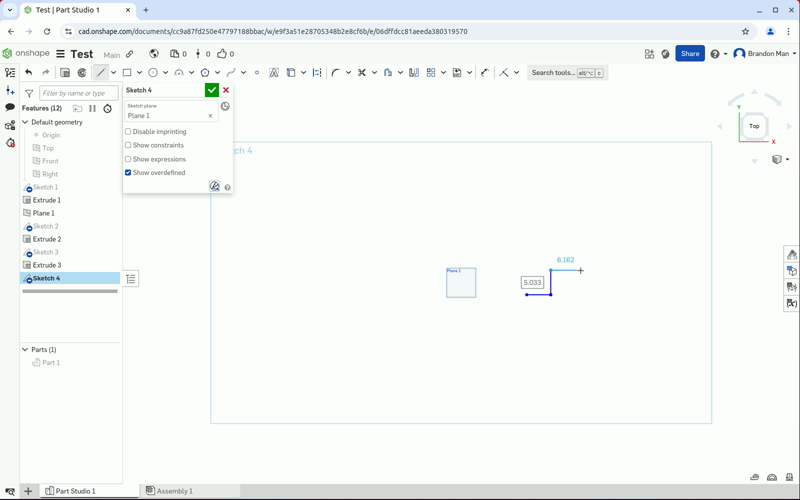
mouse_move(526, 270)
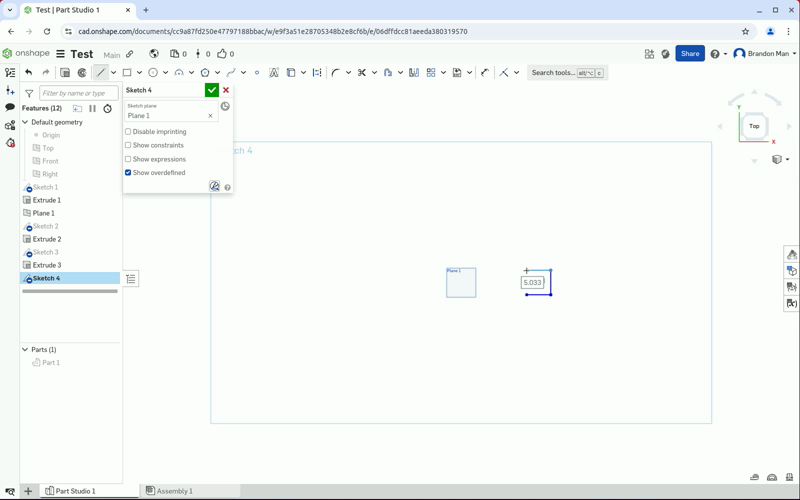
click(526, 270)
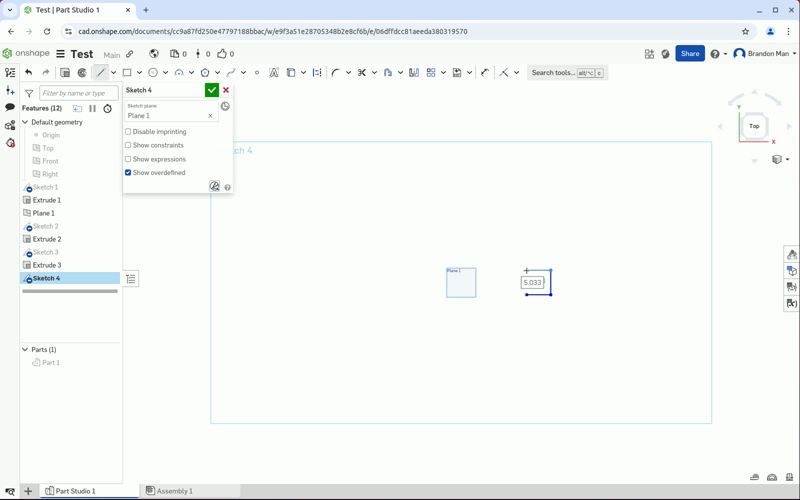
key_up(shift)
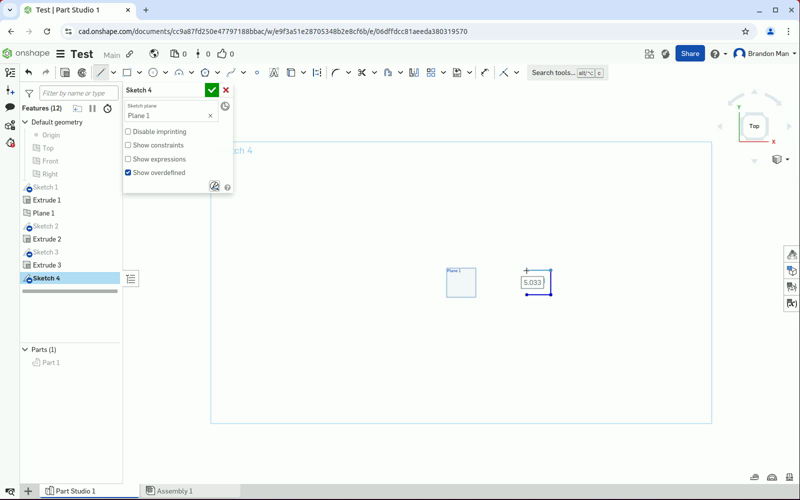
mouse_move(556, 270)
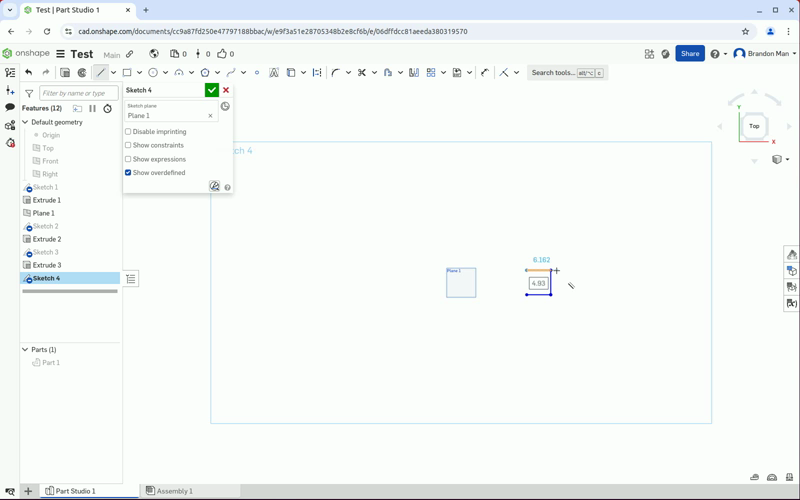
key_down(shift)
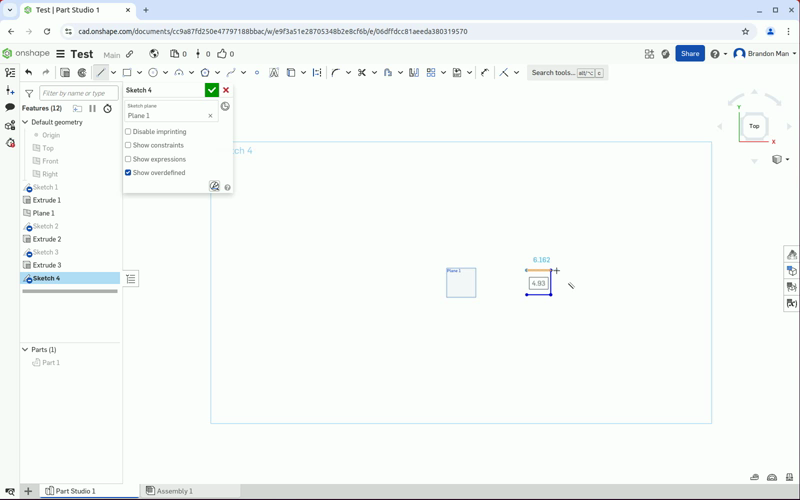
mouse_move(526, 294)
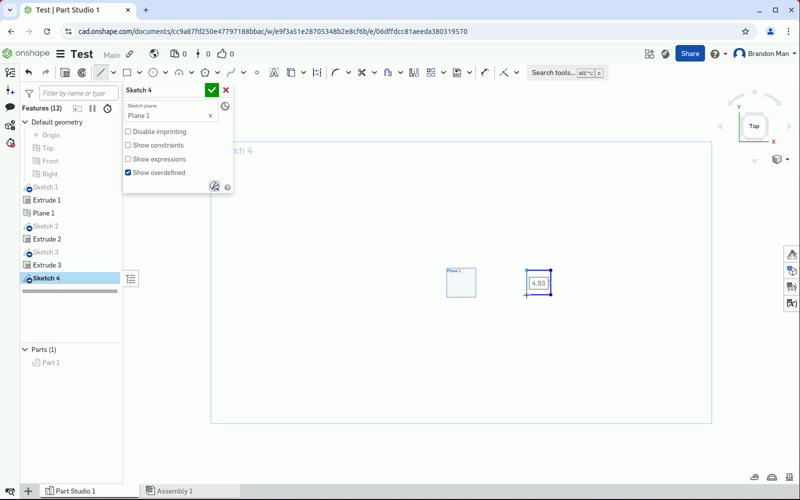
key_up(shift)
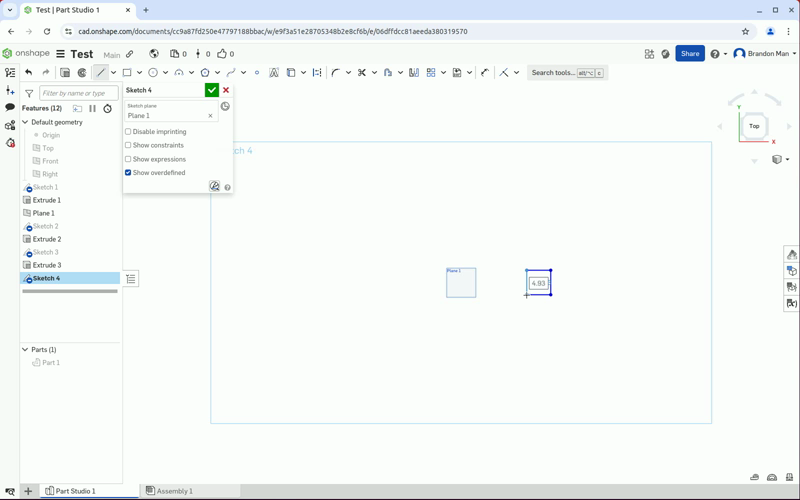
click(526, 294)
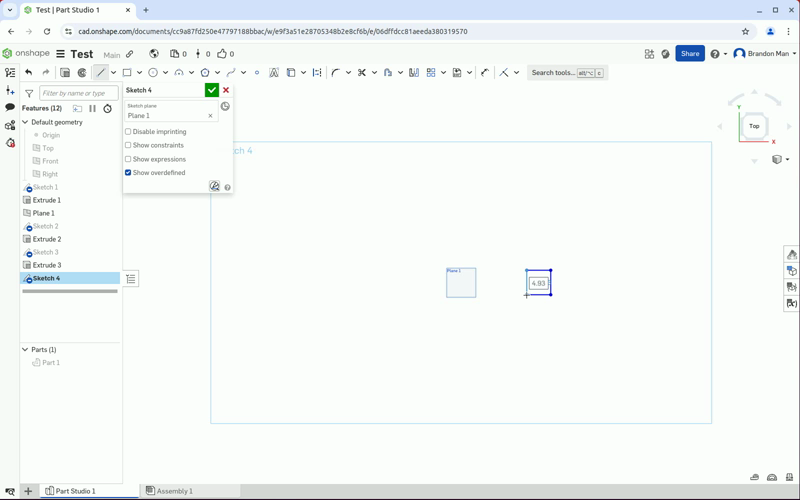
key(esc)
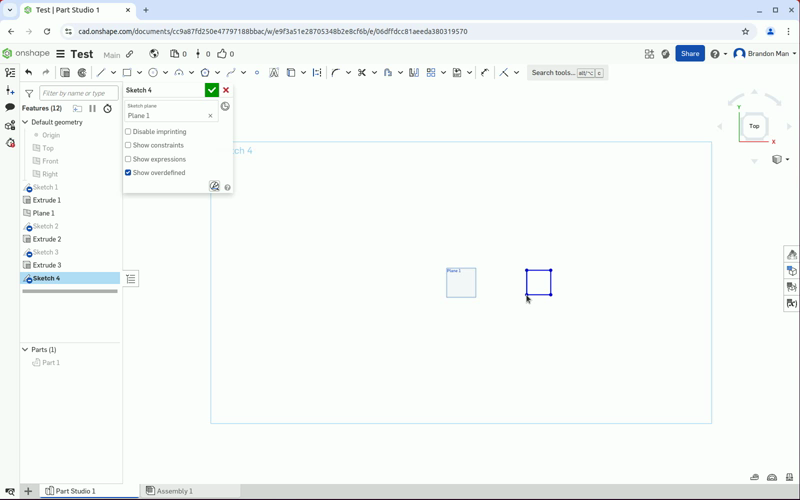
mouse_move(546, 287)
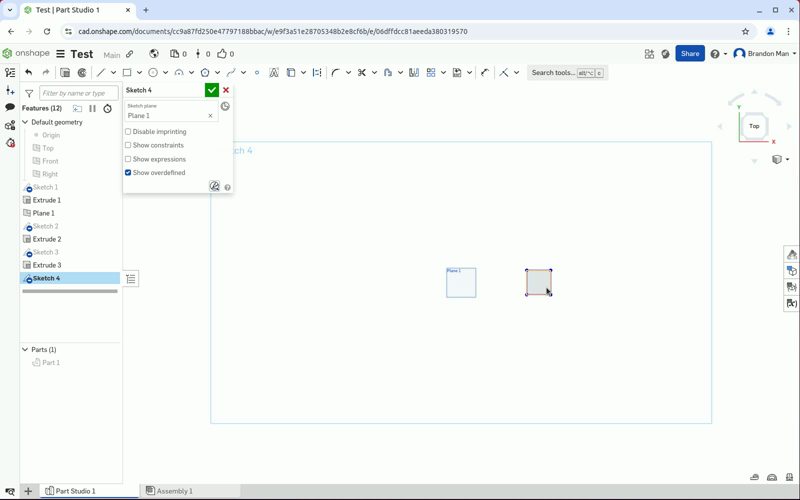
scroll(6)
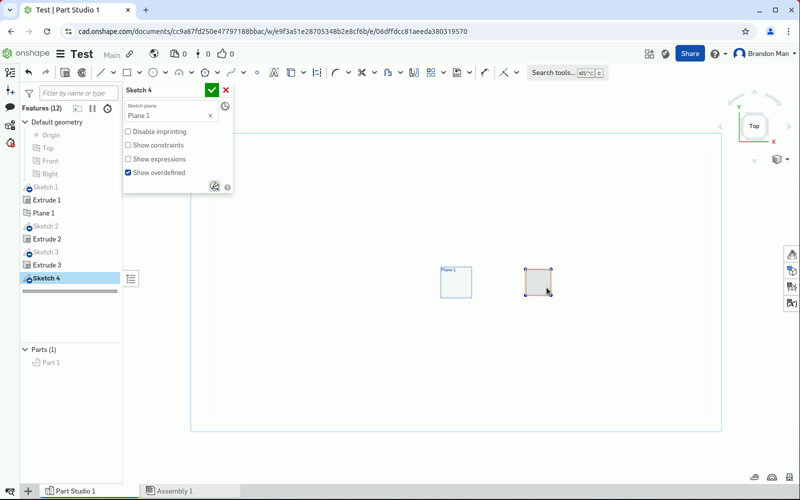
scroll(6)
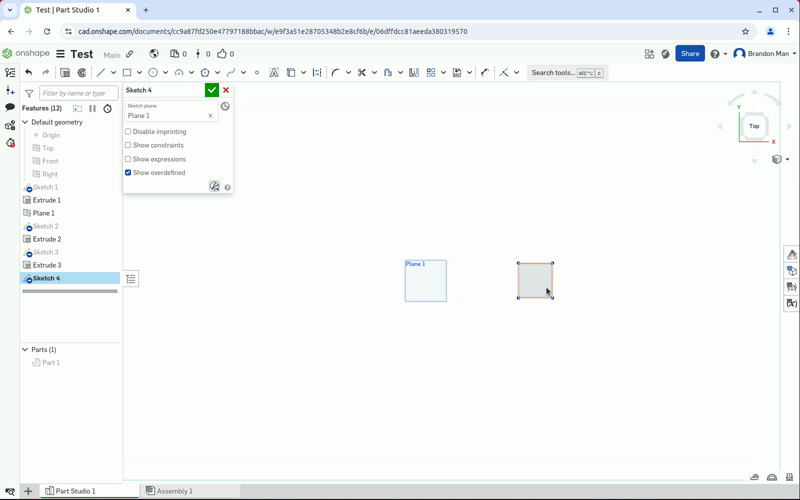
scroll(6)
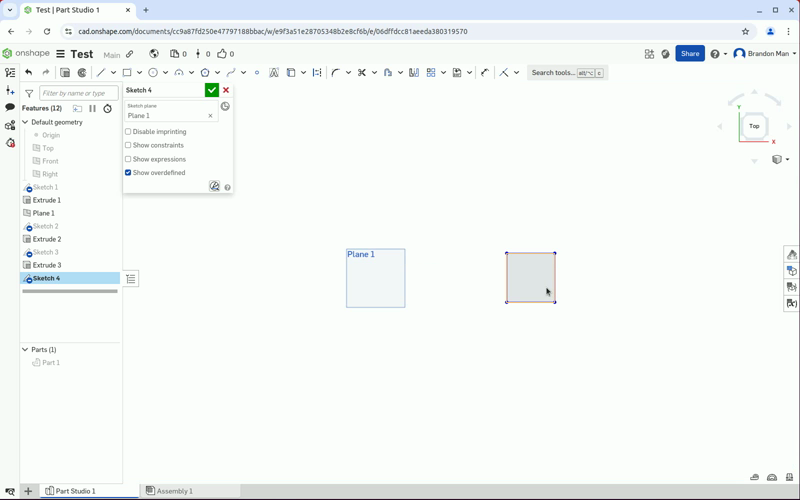
scroll(6)
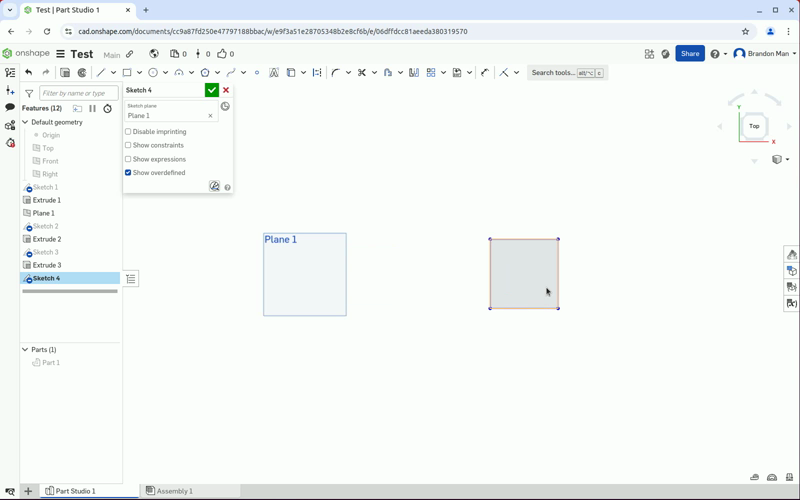
scroll(6)
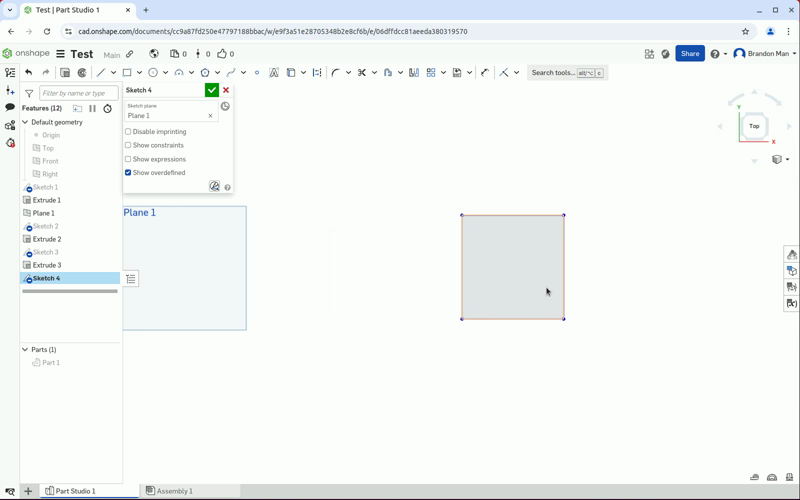
scroll(6)
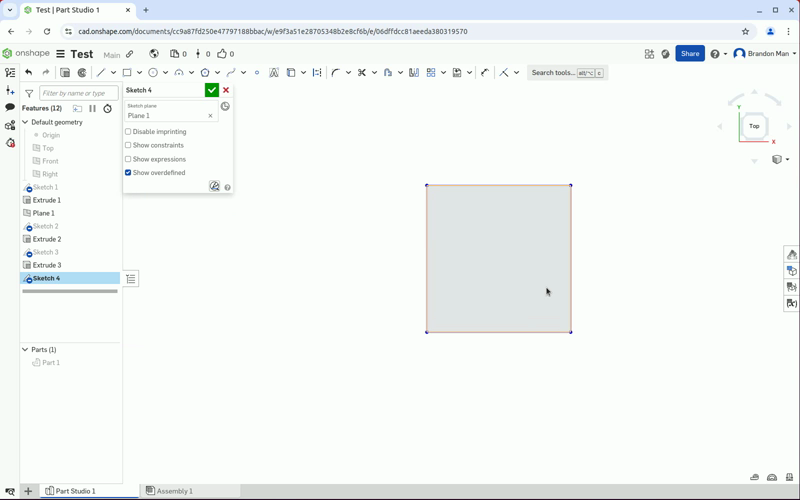
scroll(6)
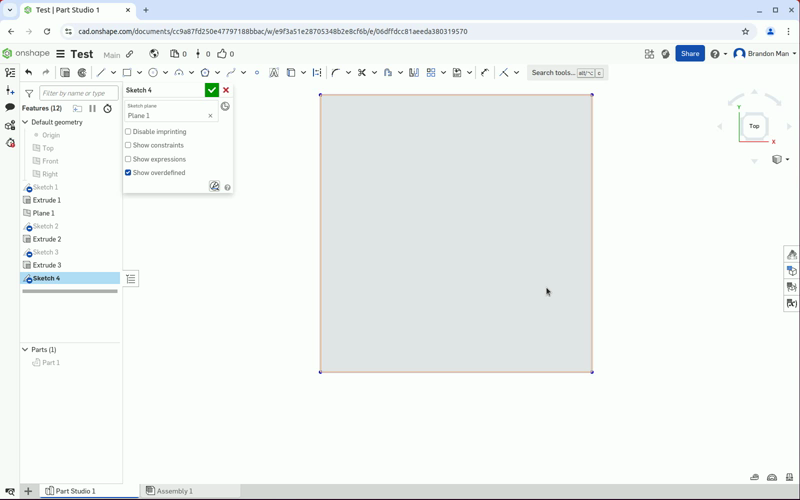
click(546, 287)
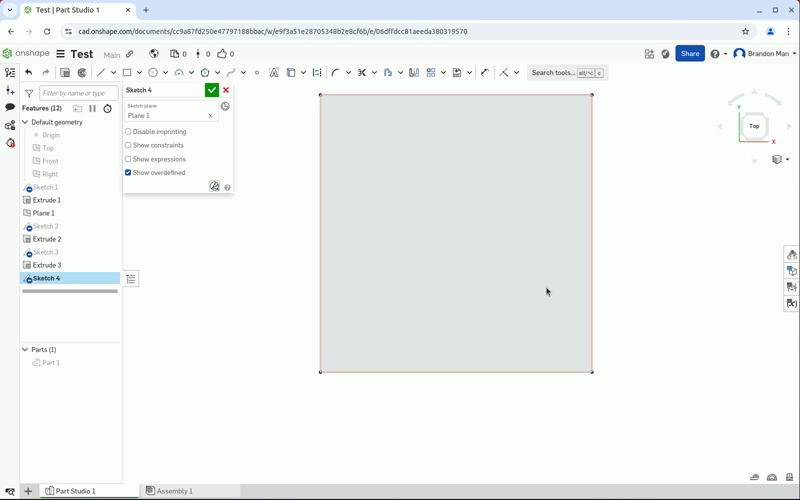
scroll(-6)
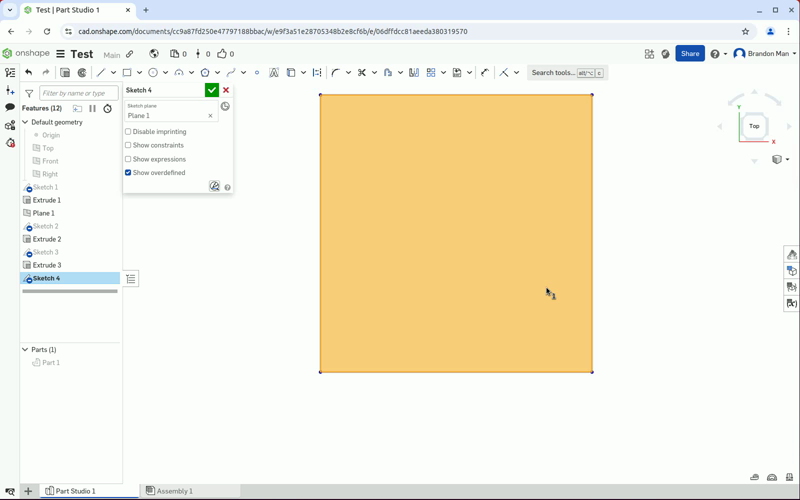
scroll(-6)
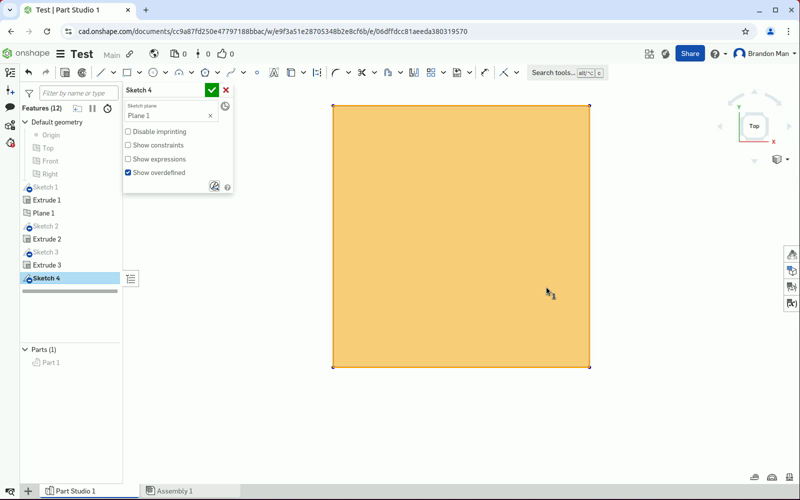
scroll(-6)
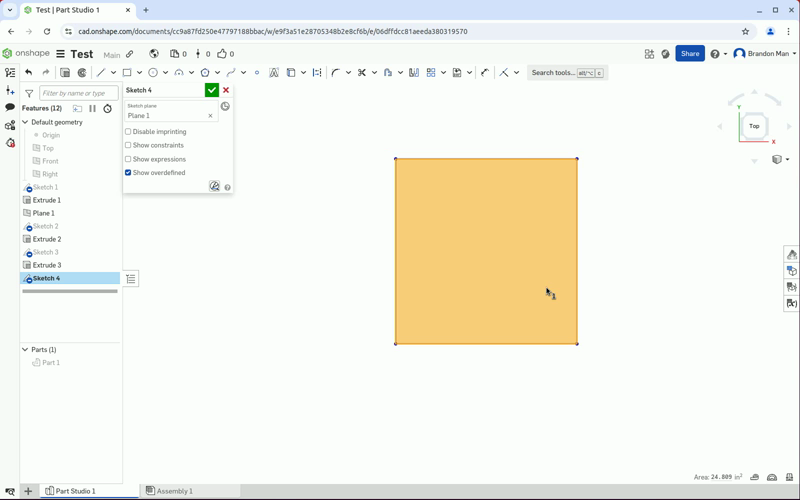
scroll(-6)
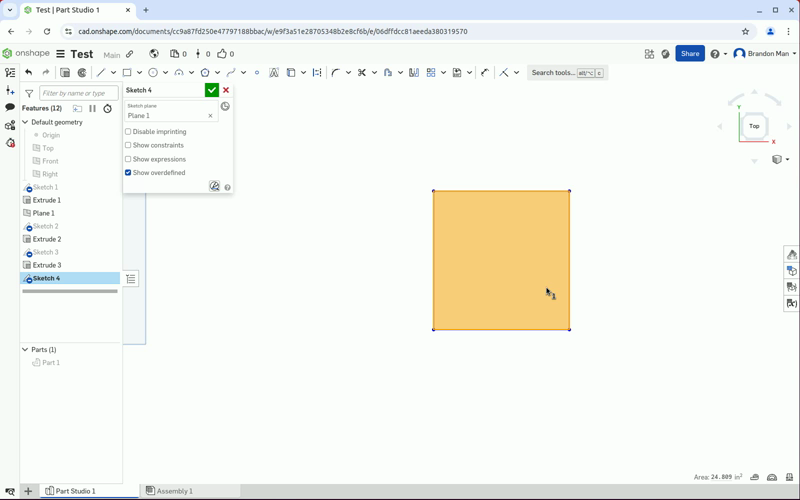
scroll(-6)
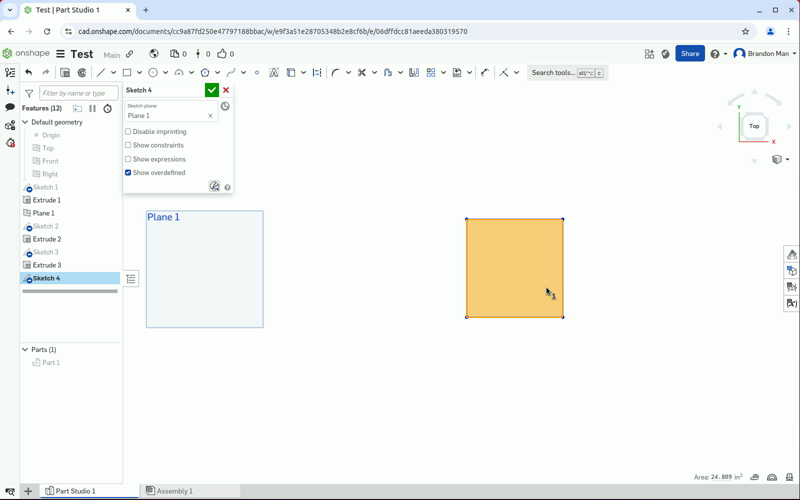
scroll(-6)
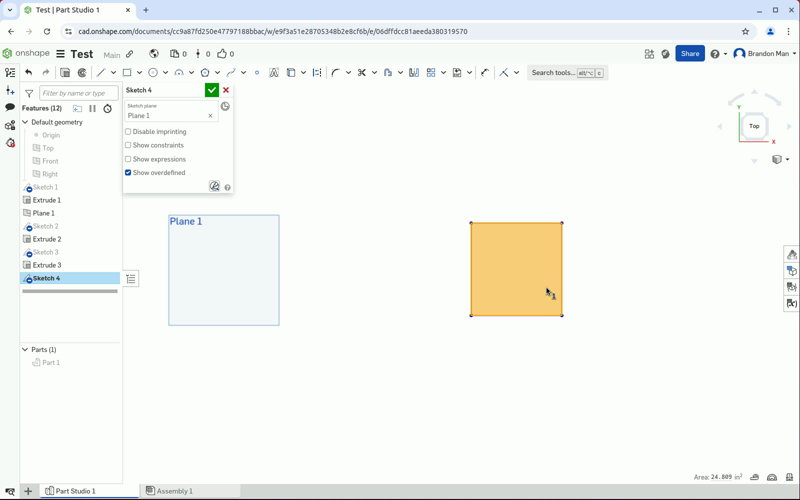
scroll(-6)
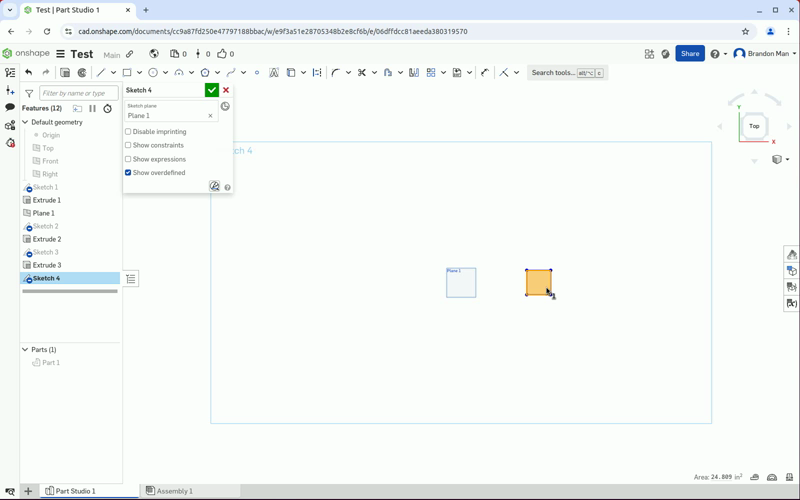
mouse_move(73, 352)
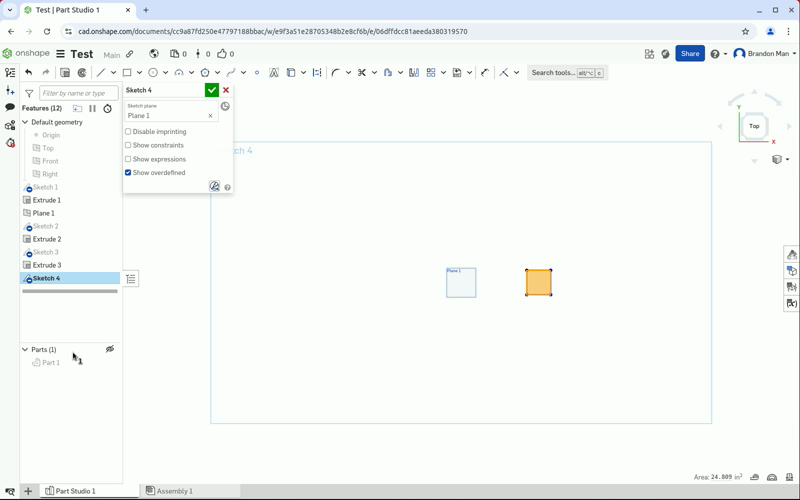
key(shift+y)
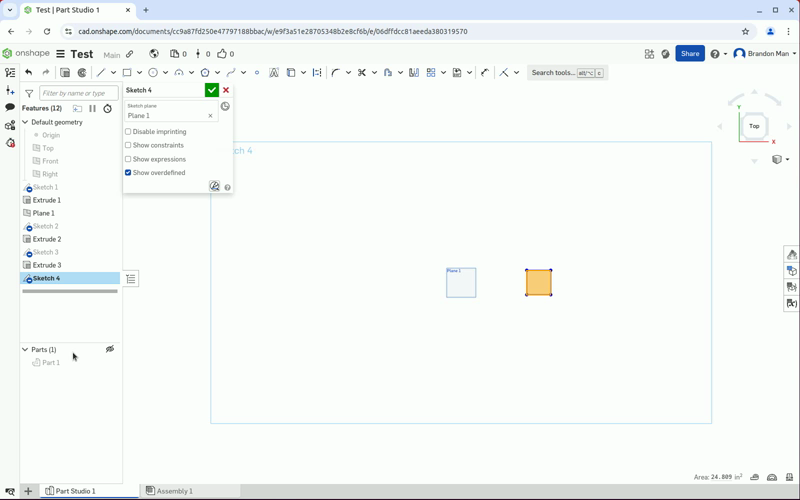
key(shift+e)
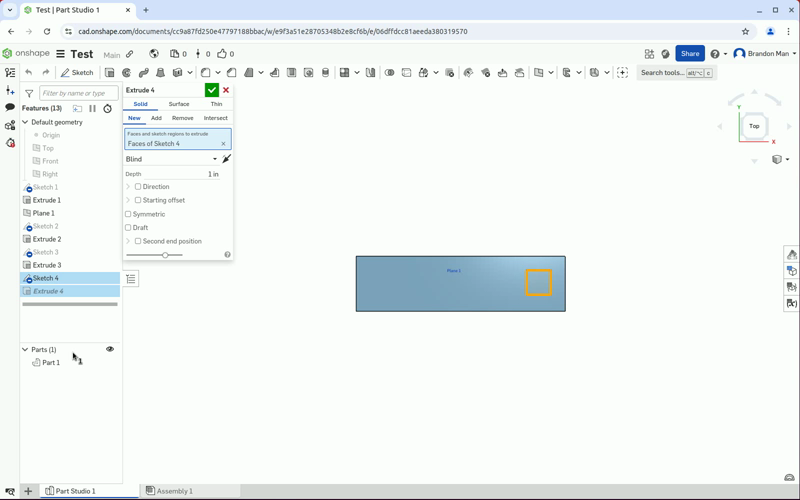
mouse_move(143, 106)
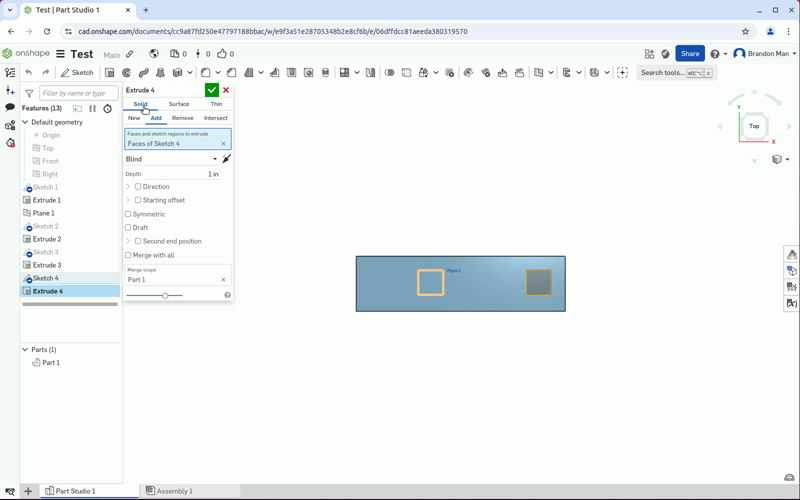
click(143, 106)
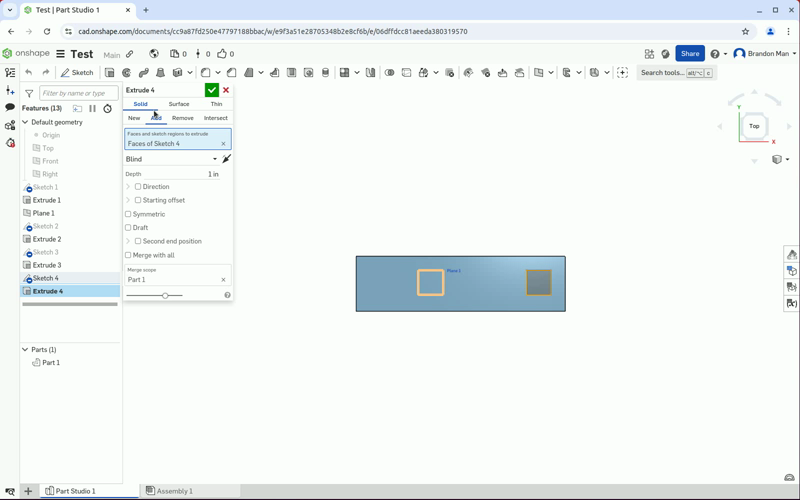
mouse_move(186, 120)
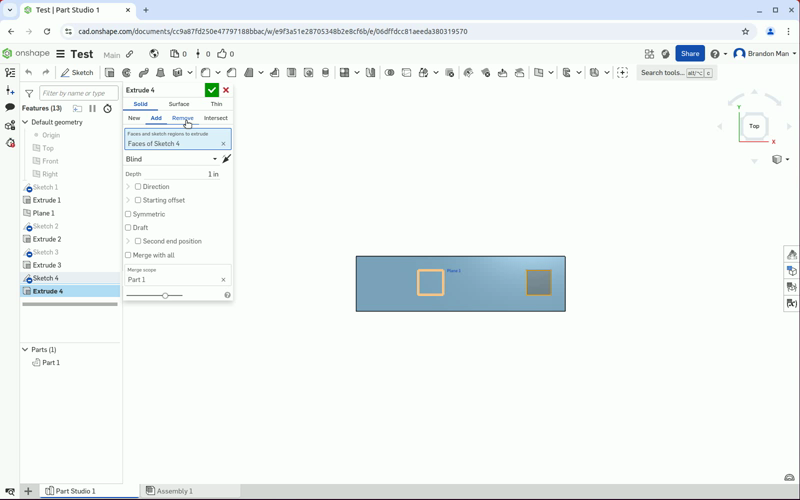
click(186, 120)
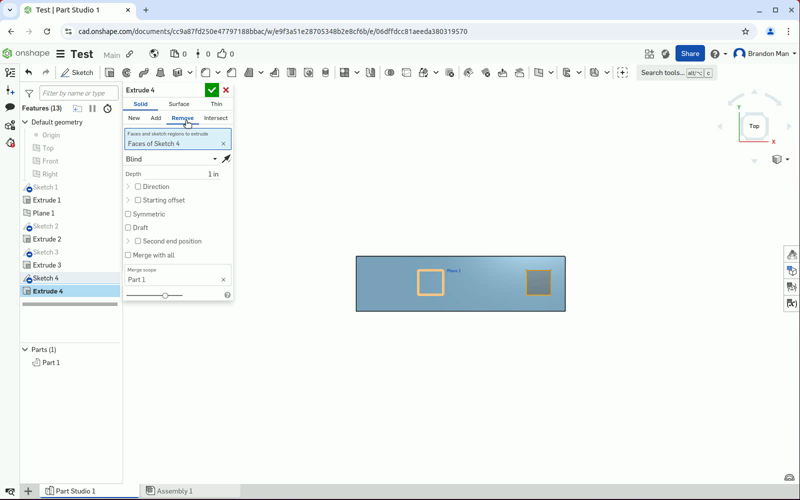
key(tab, 4)
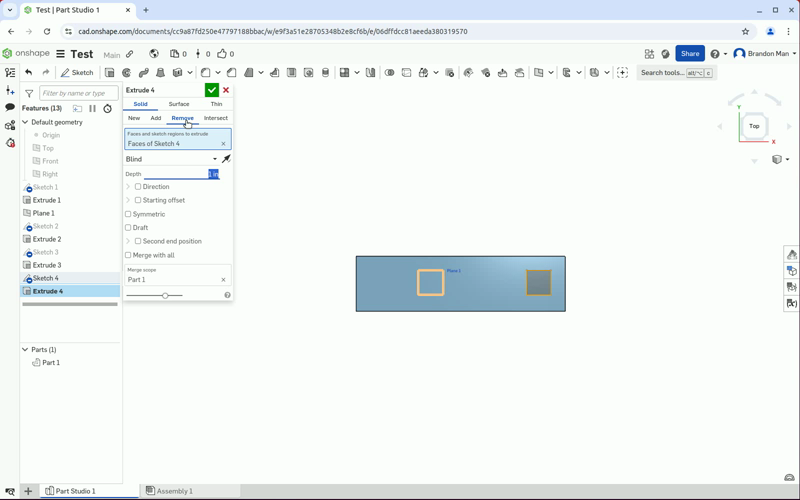
text(2.648)
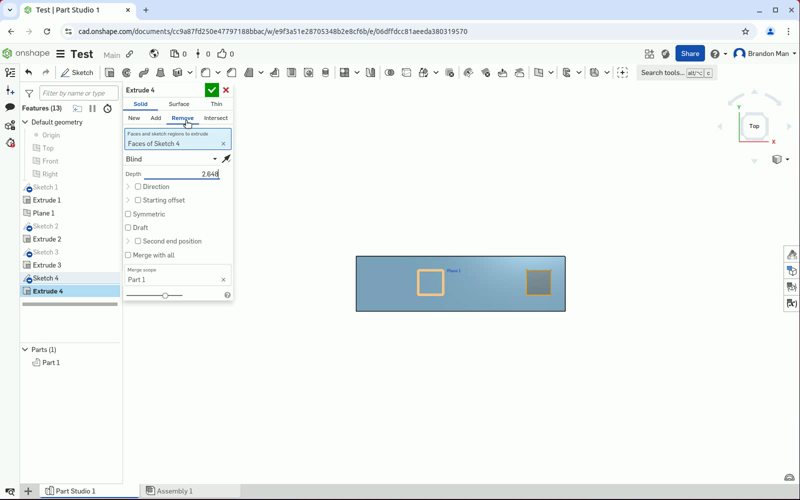
key(tab, 6)
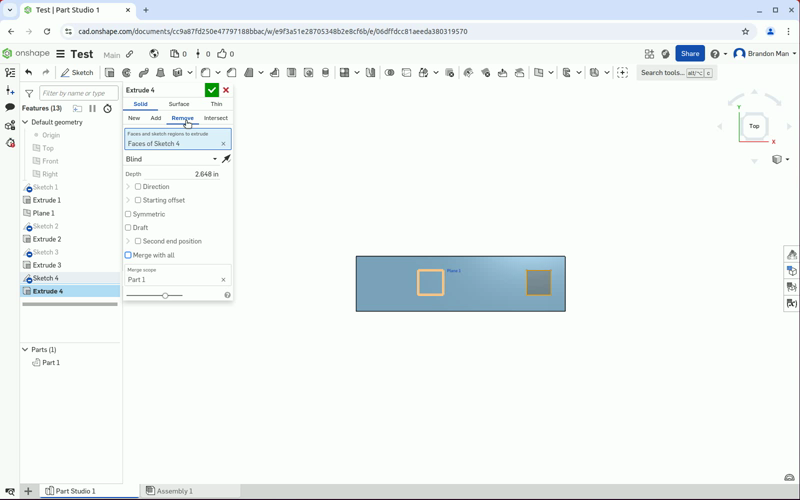
key(space)
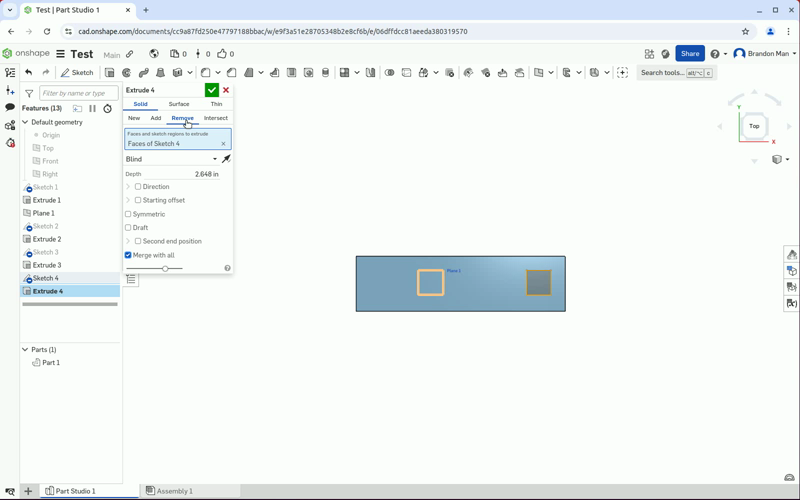
key(enter)
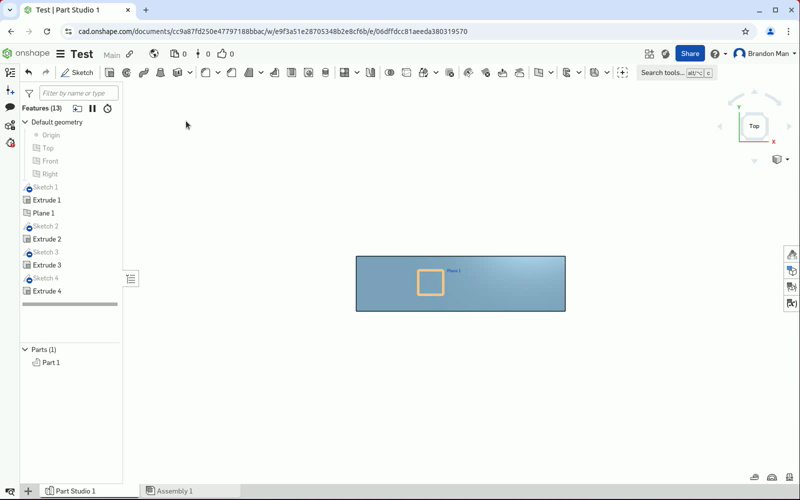
key(shift+h)
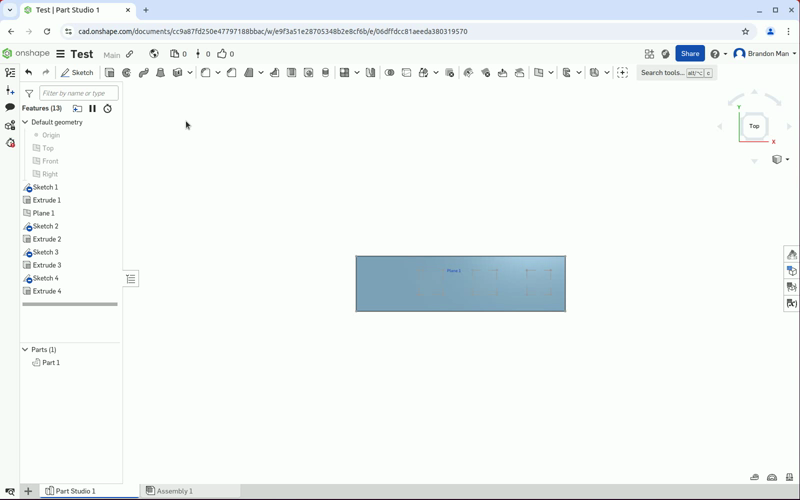
key(shift+h)
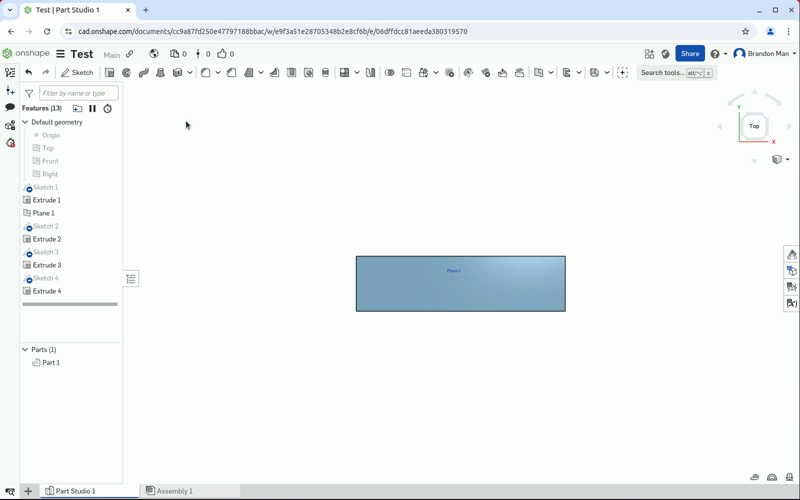
mouse_move(73, 189)
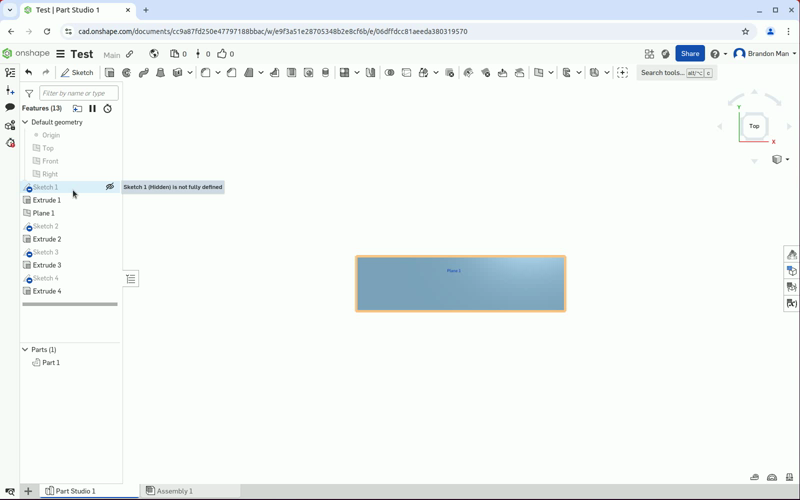
click(73, 189)
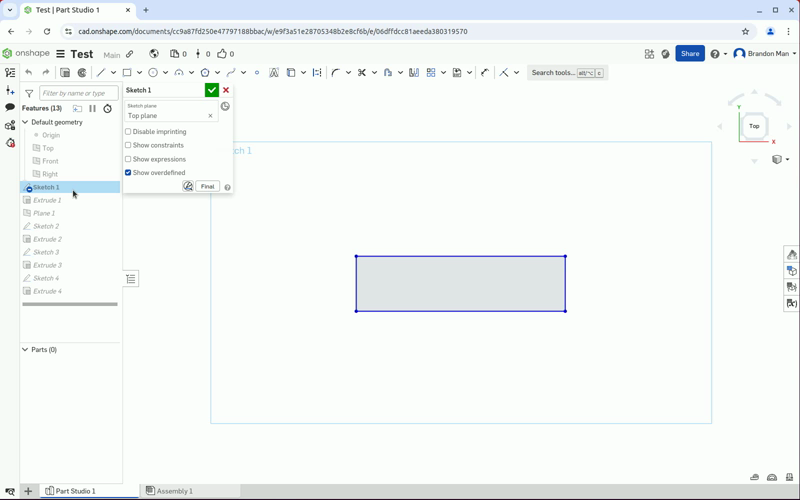
mouse_move(229, 92)
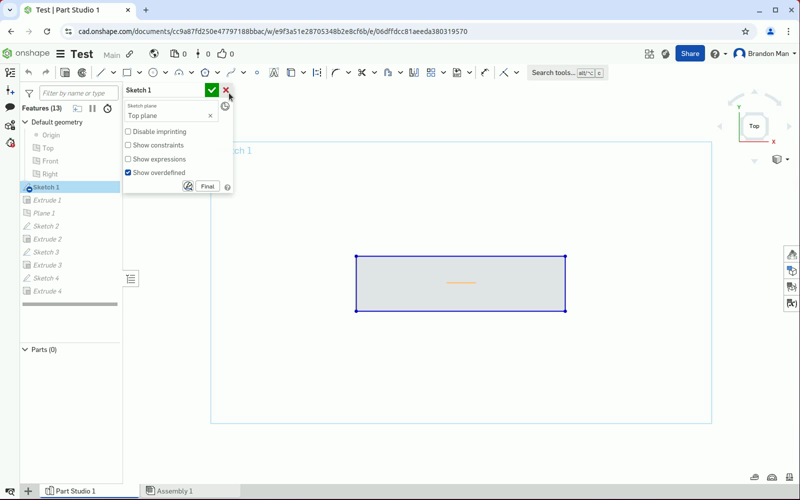
click(229, 92)
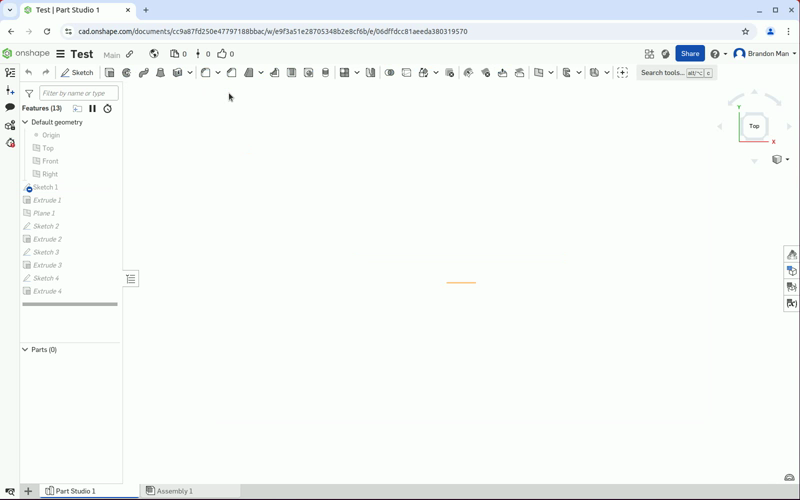
key(shift+s)
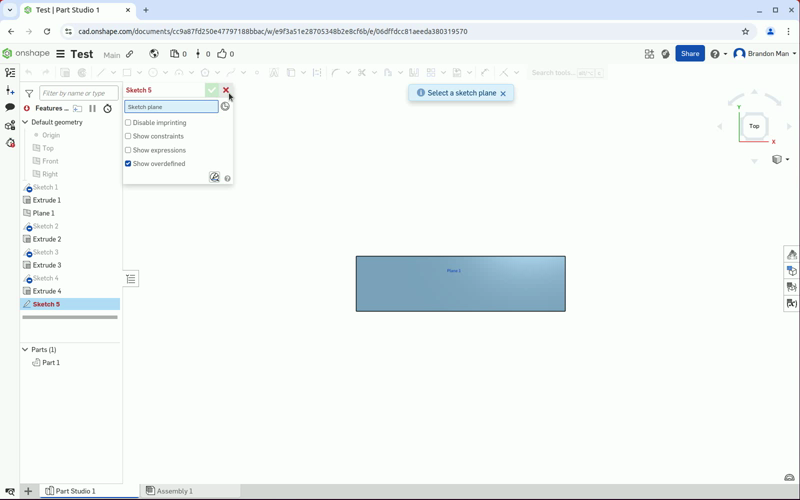
mouse_move(73, 215)
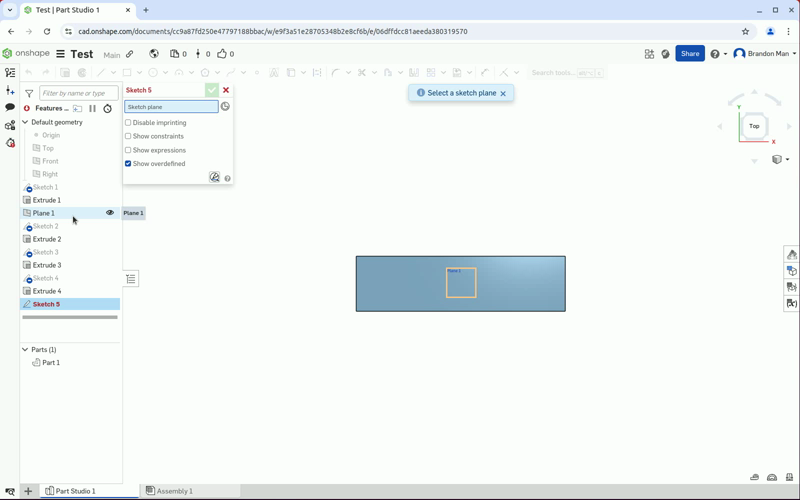
click(73, 215)
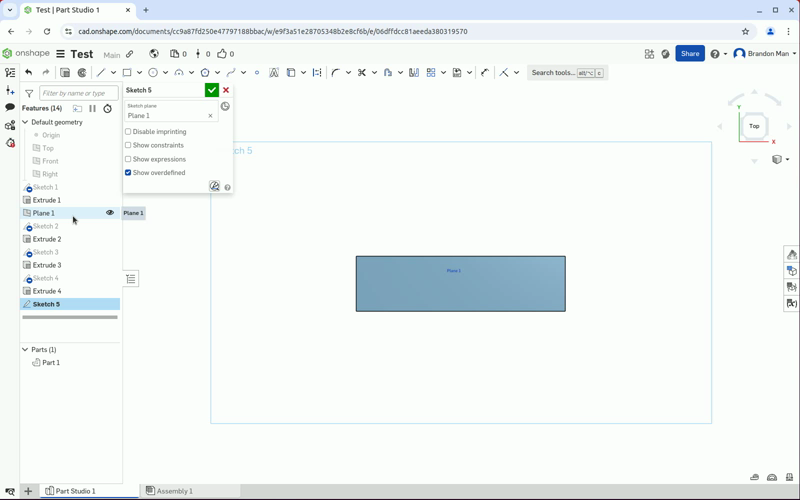
mouse_move(73, 352)
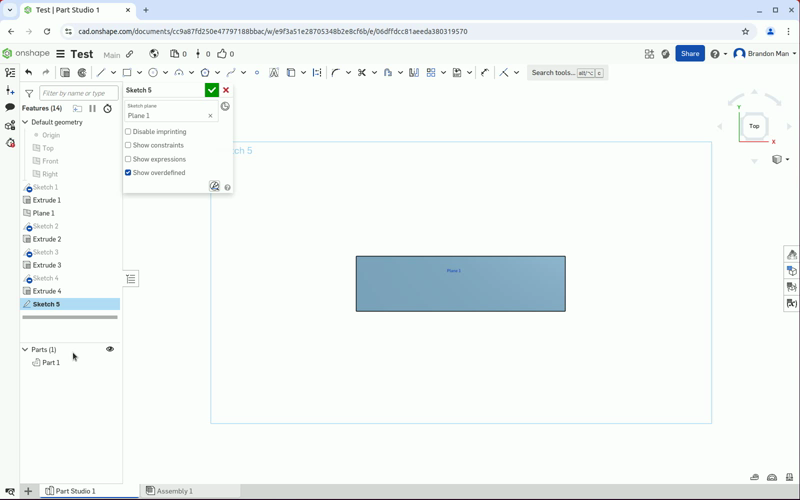
key(y)
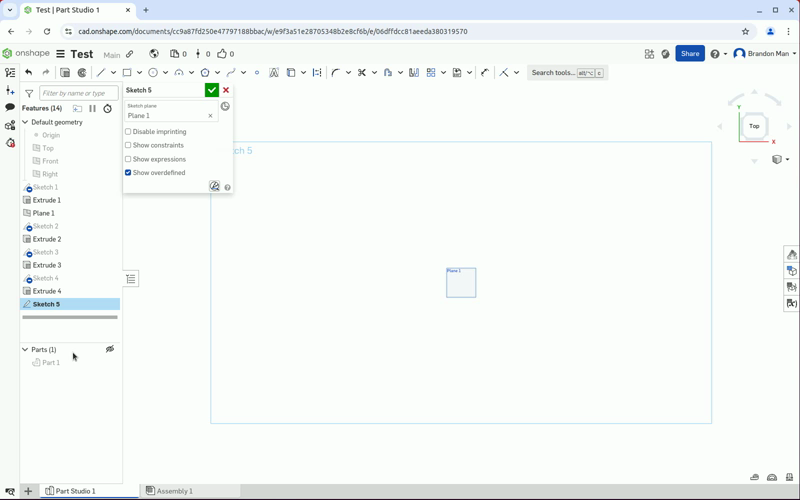
key(l)
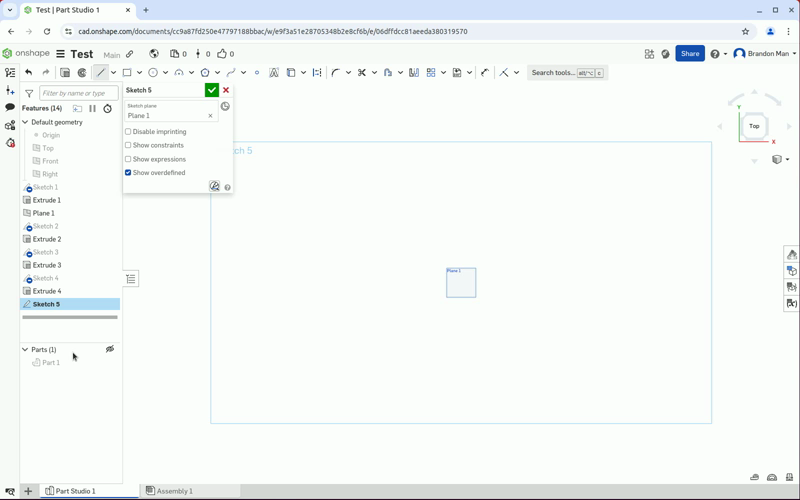
key_down(shift)
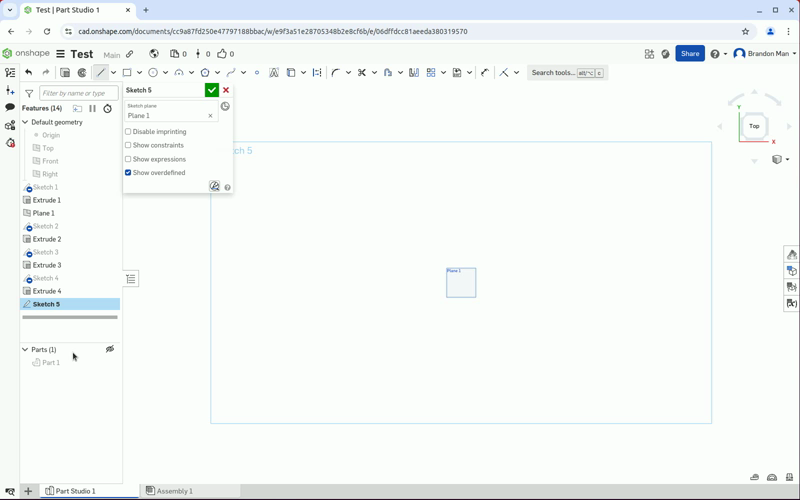
mouse_move(364, 294)
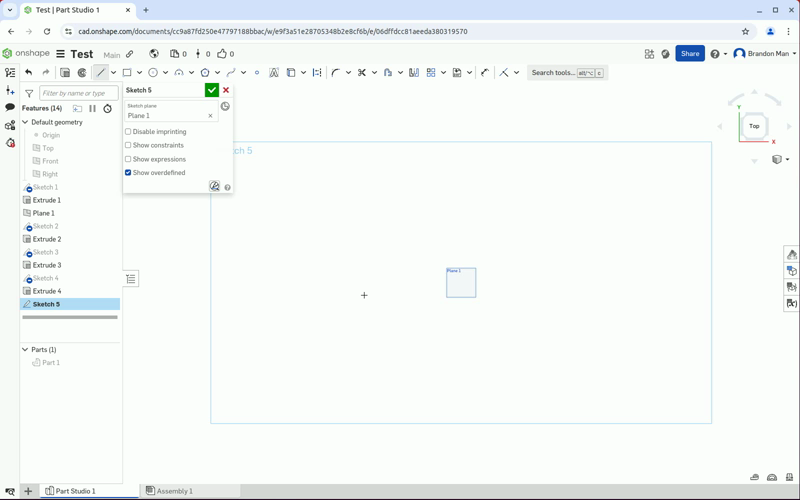
click(364, 294)
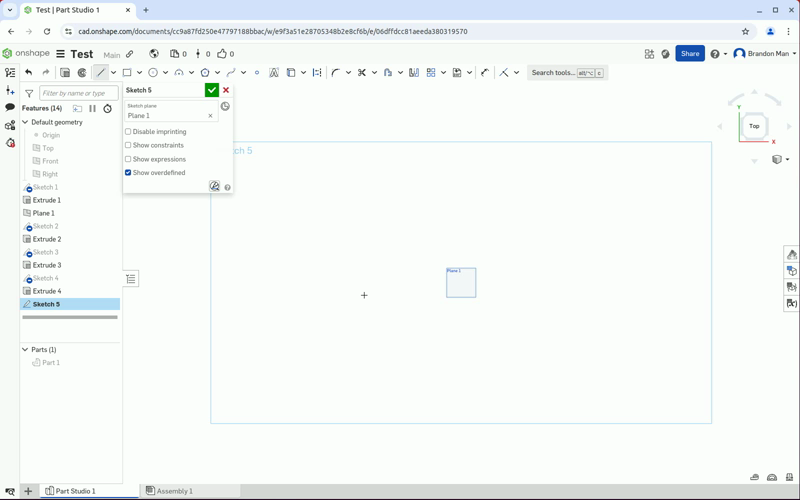
key_up(shift)
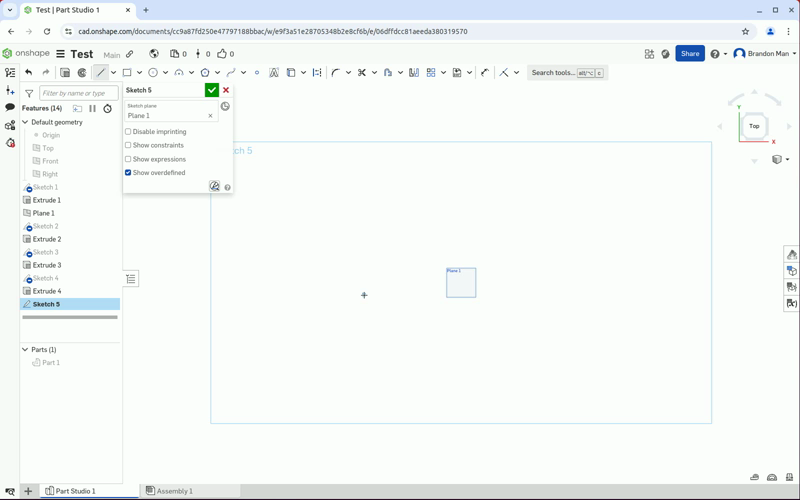
key_down(shift)
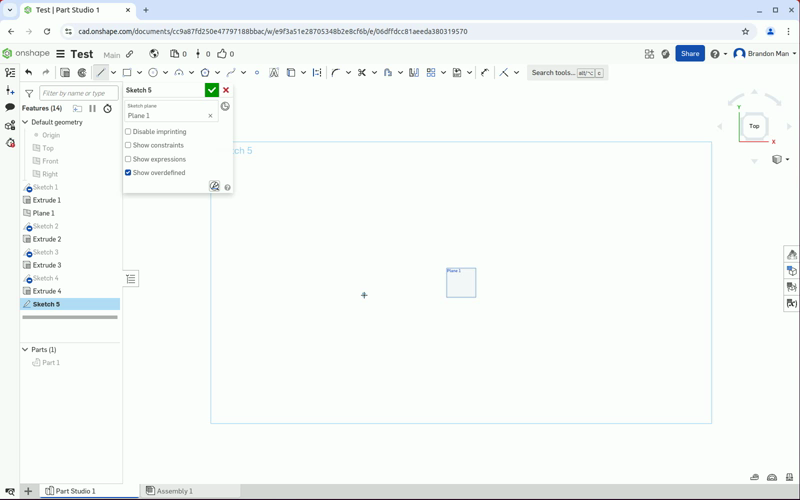
mouse_move(394, 294)
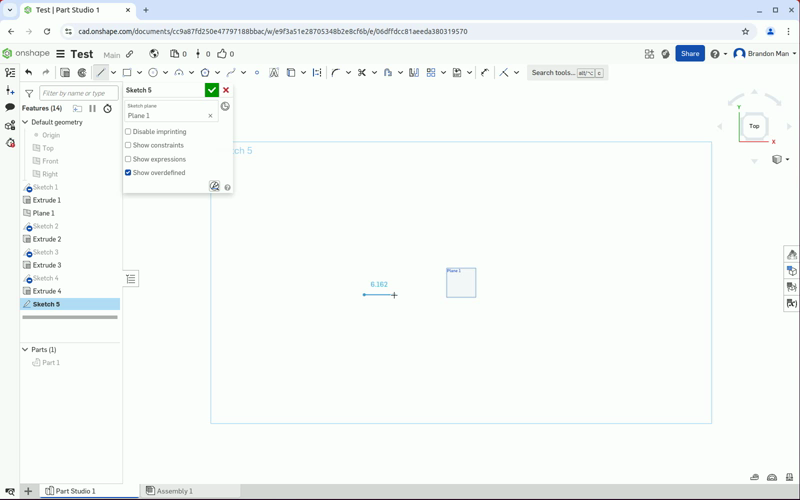
mouse_move(389, 294)
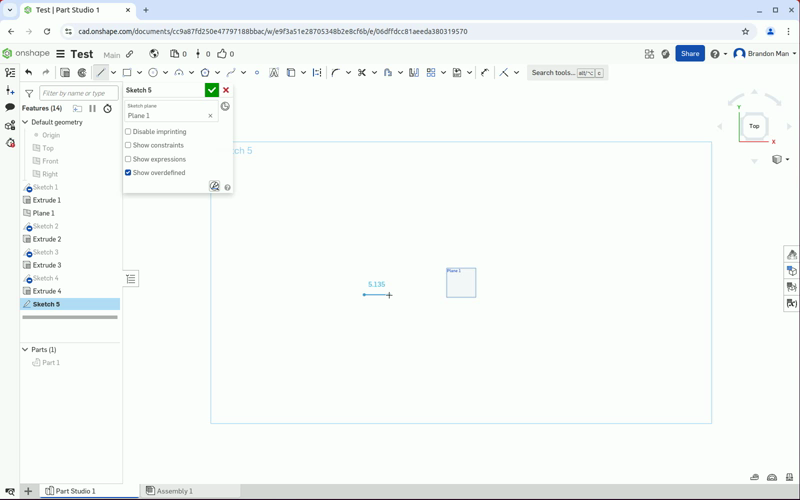
click(389, 294)
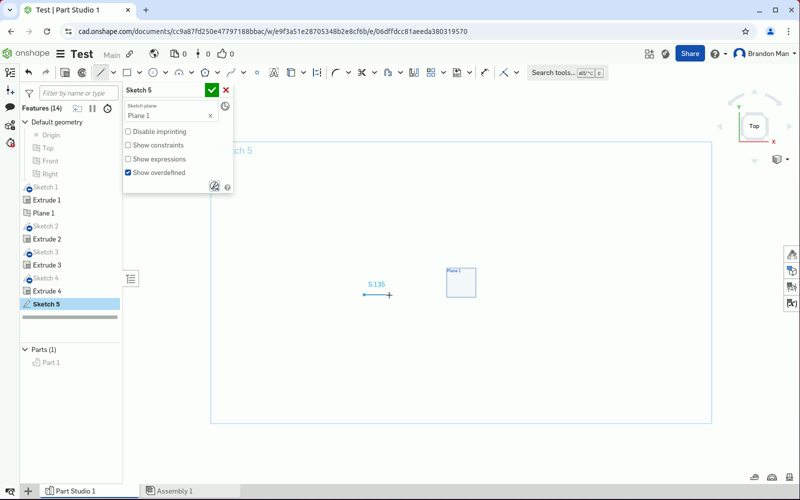
key_up(shift)
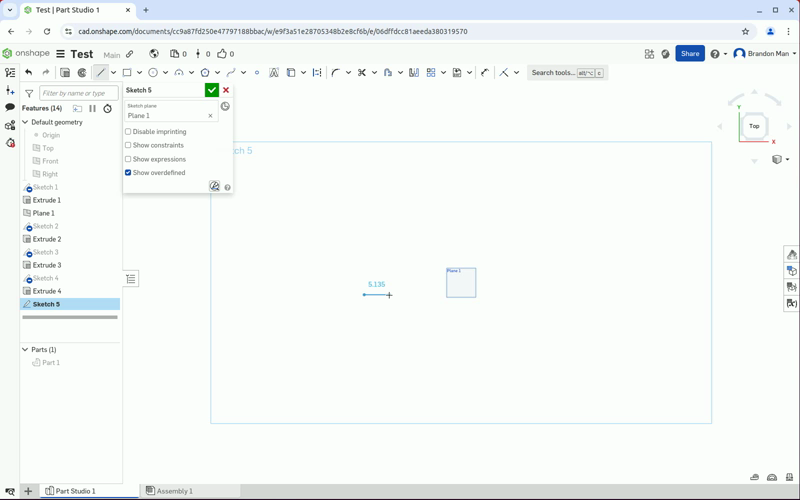
key_down(shift)
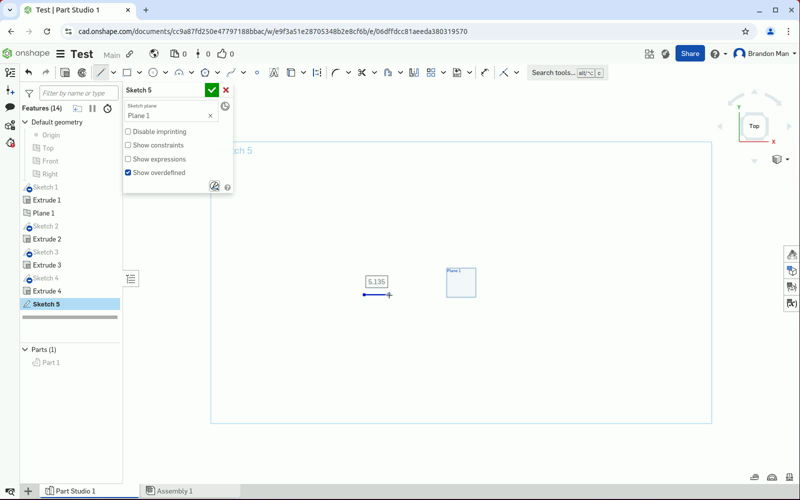
mouse_move(419, 294)
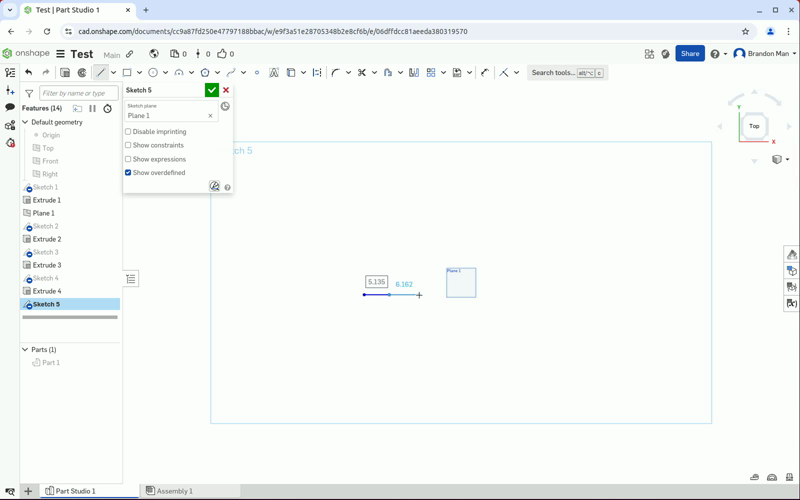
mouse_move(389, 270)
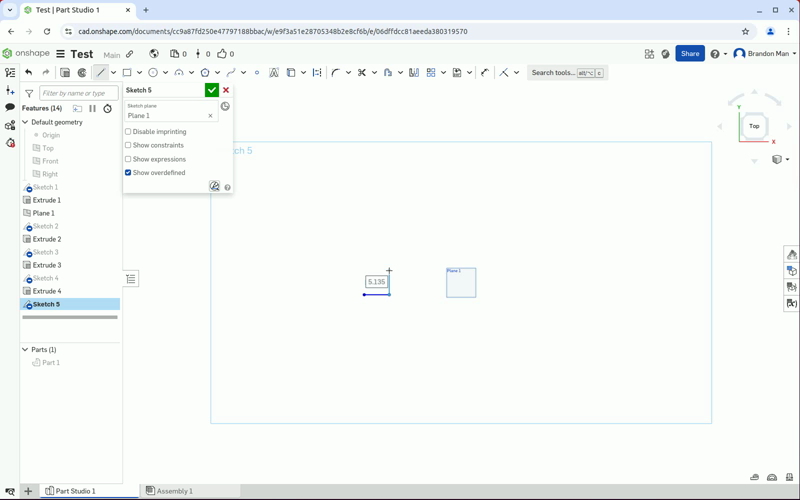
click(389, 270)
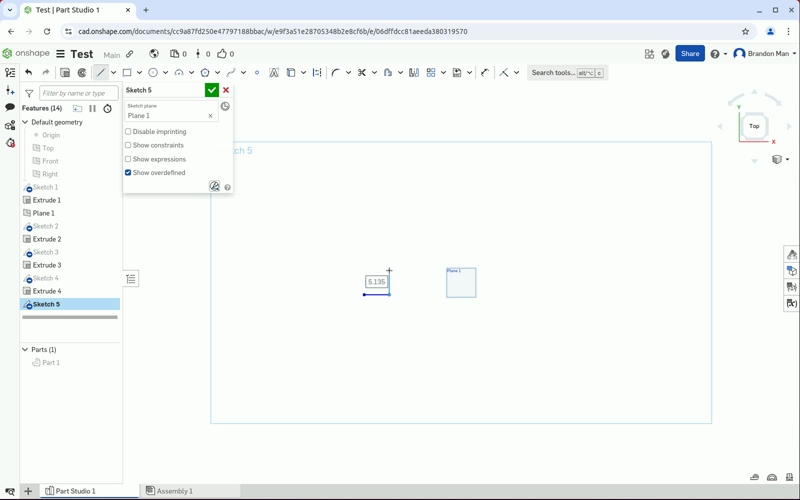
key_up(shift)
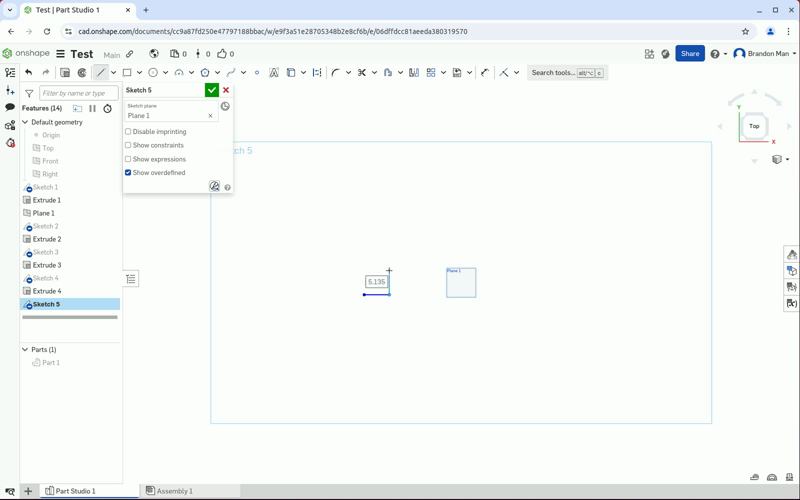
key_down(shift)
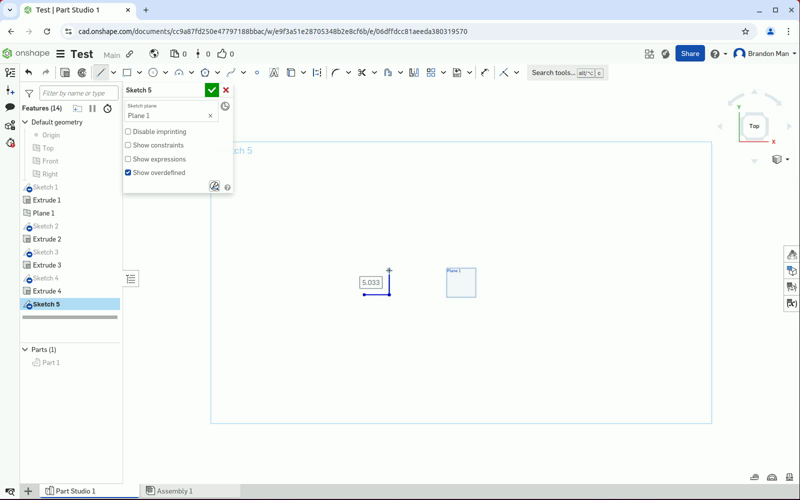
mouse_move(419, 270)
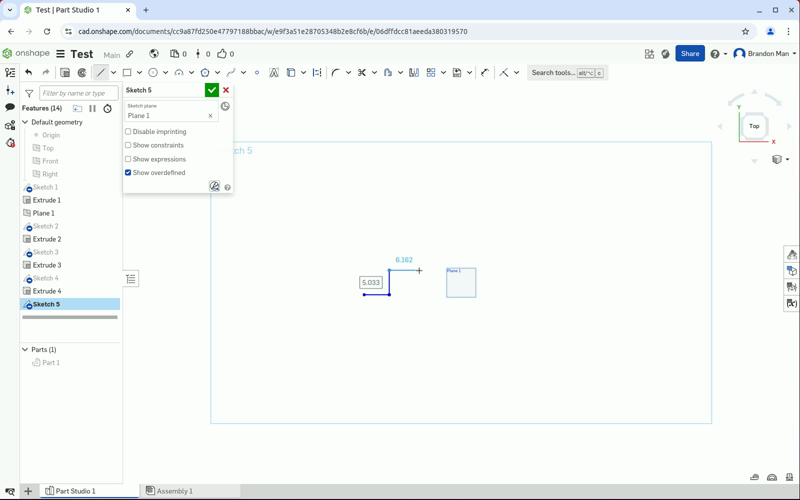
mouse_move(364, 270)
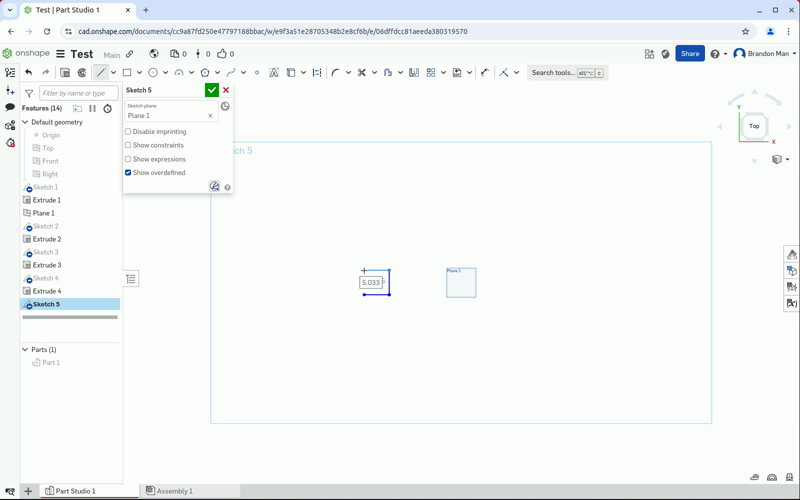
click(364, 270)
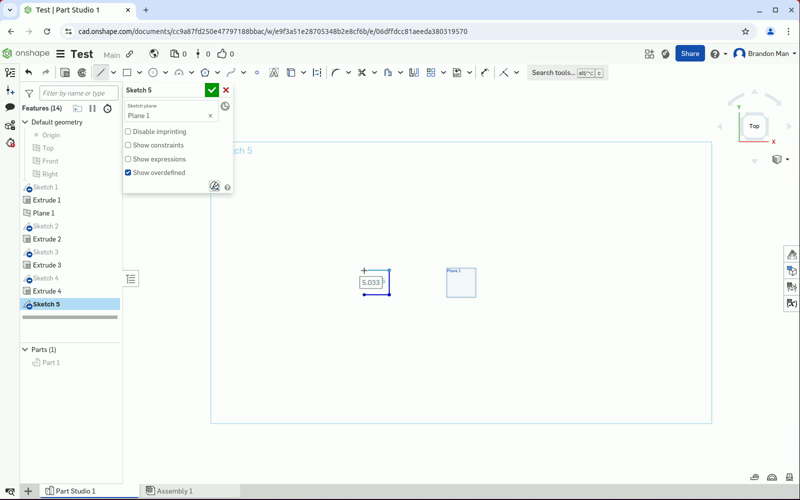
key_up(shift)
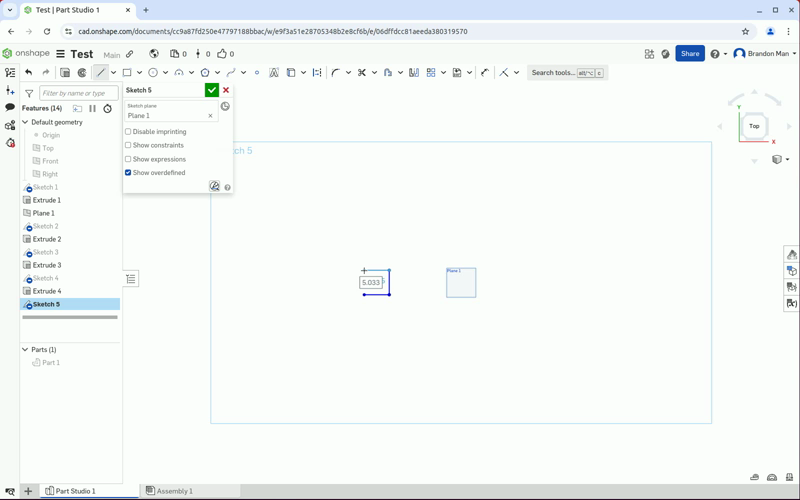
mouse_move(394, 270)
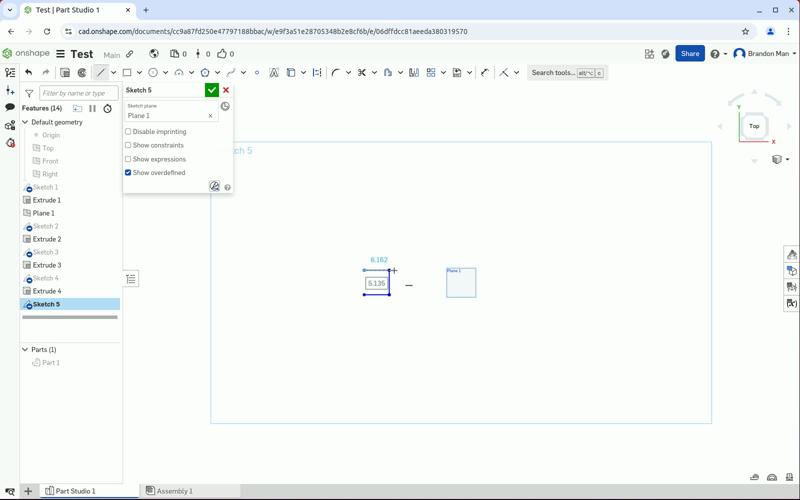
key_down(shift)
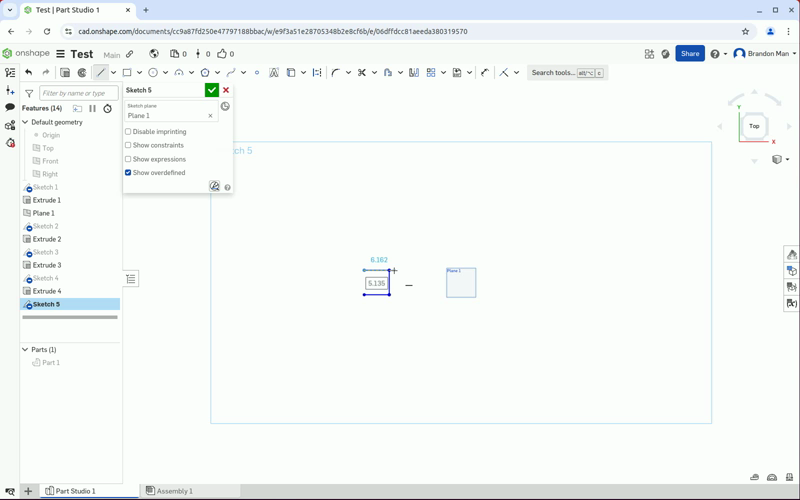
mouse_move(364, 294)
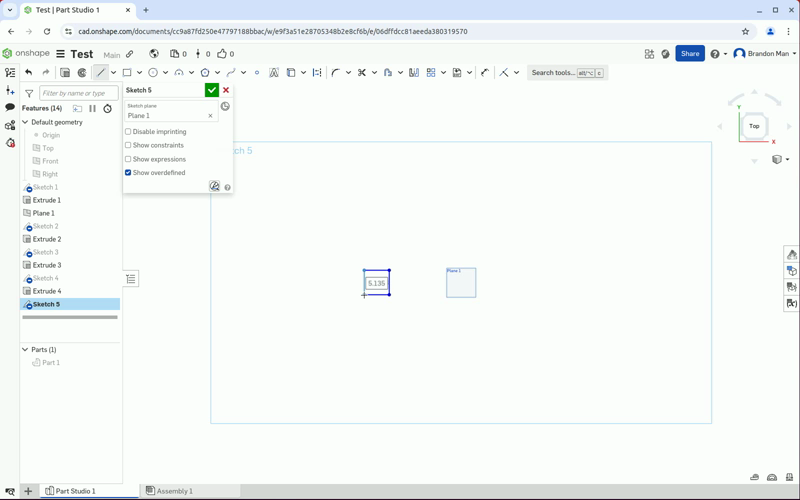
key_up(shift)
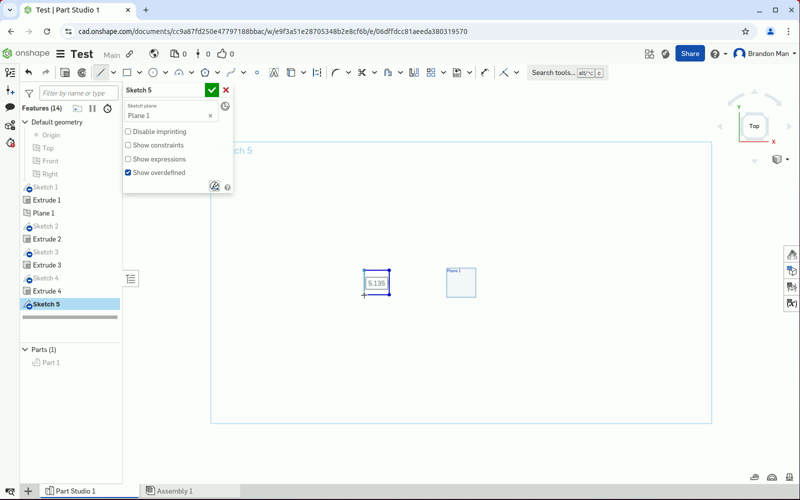
click(364, 294)
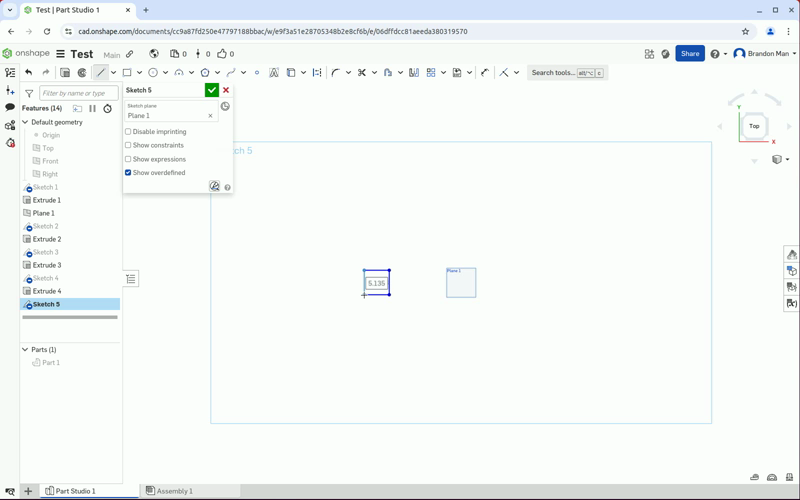
key(esc)
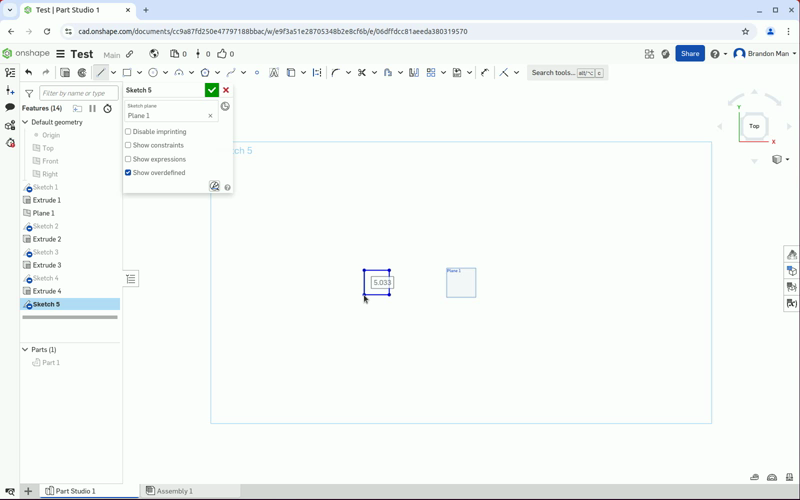
mouse_move(382, 272)
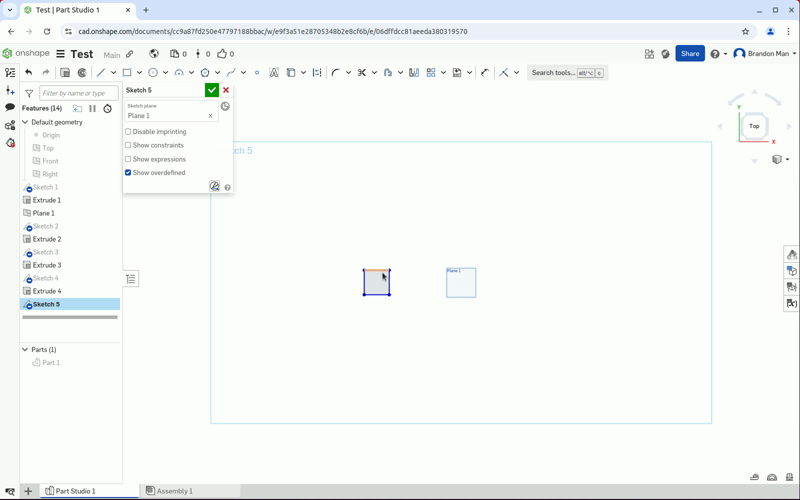
scroll(6)
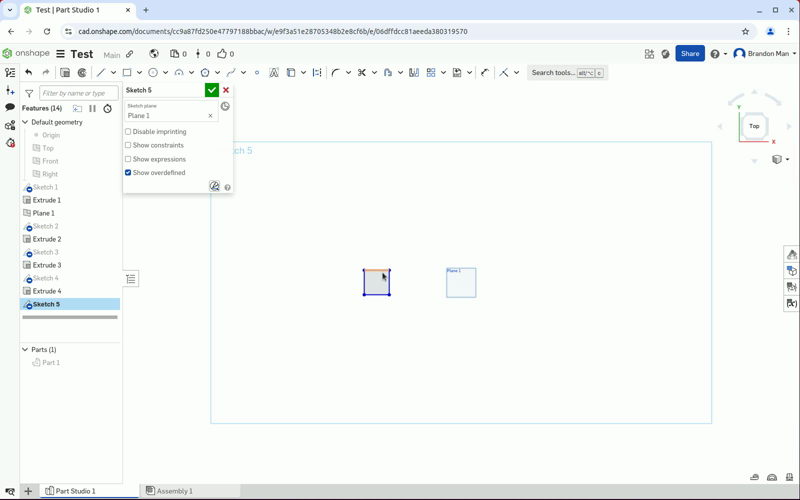
scroll(6)
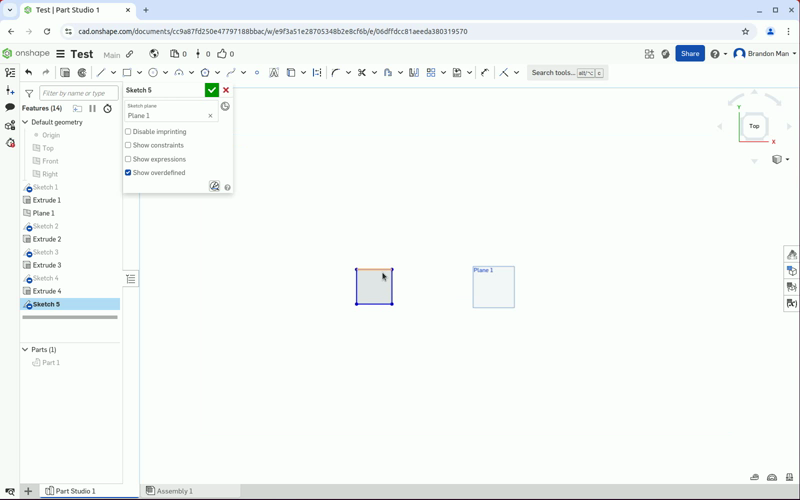
scroll(6)
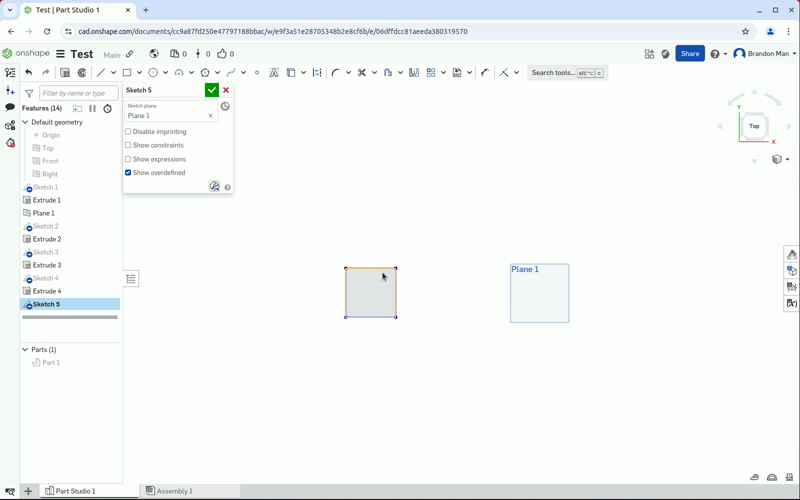
scroll(6)
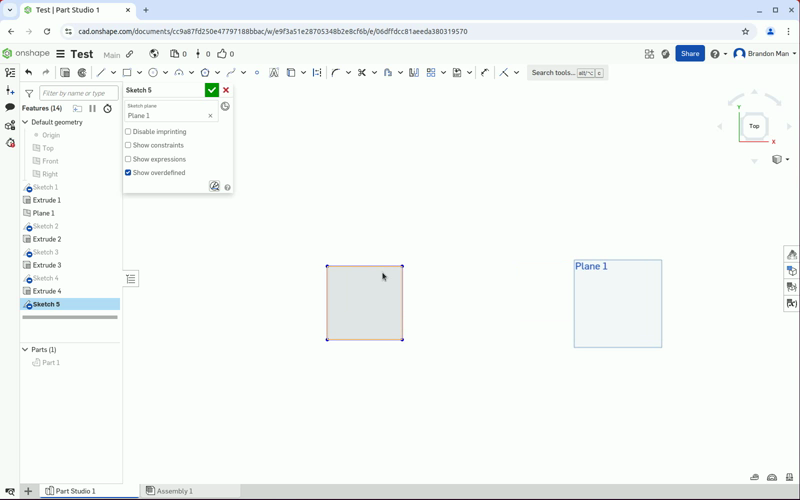
scroll(6)
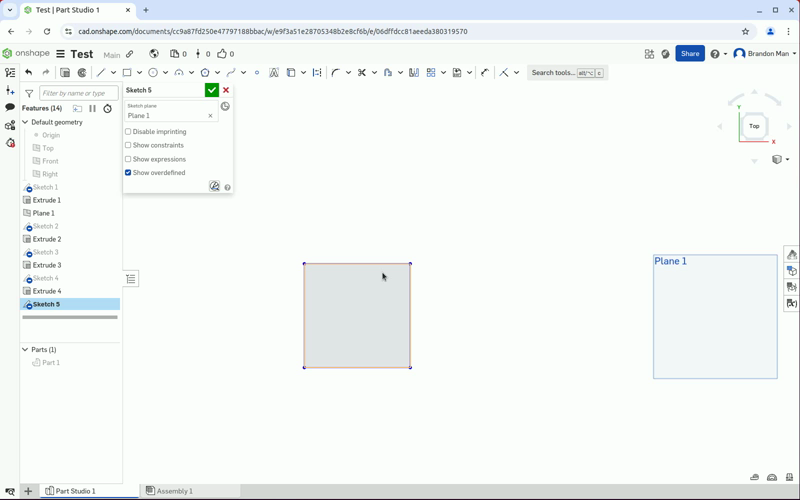
scroll(6)
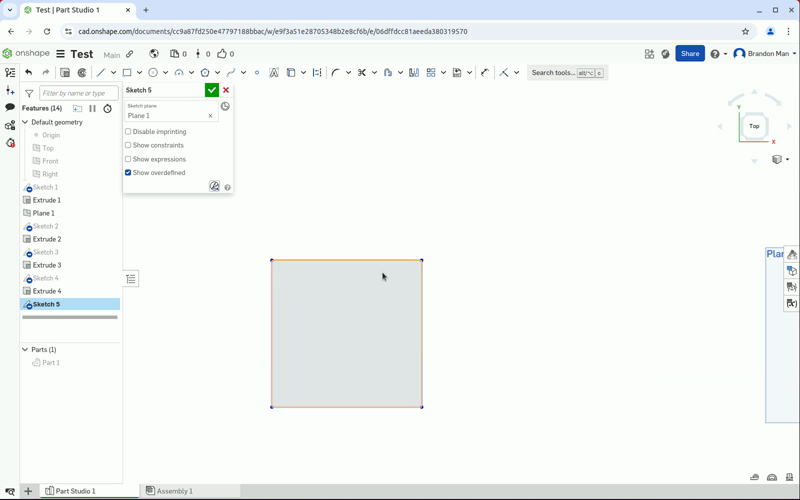
scroll(6)
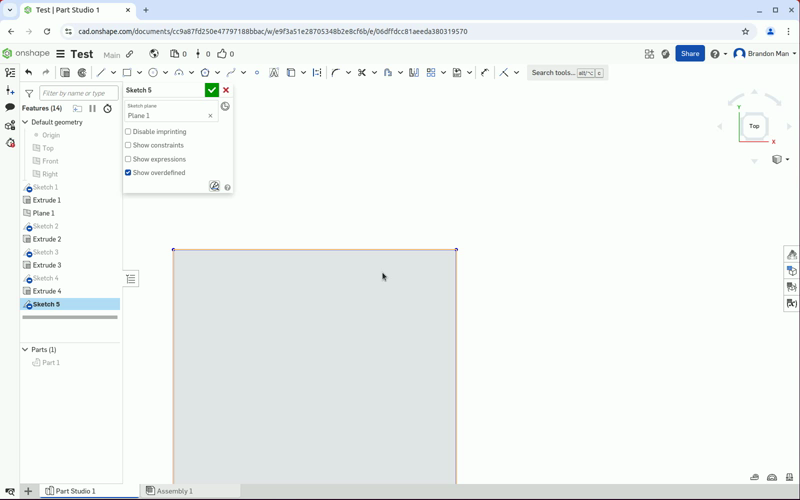
click(382, 272)
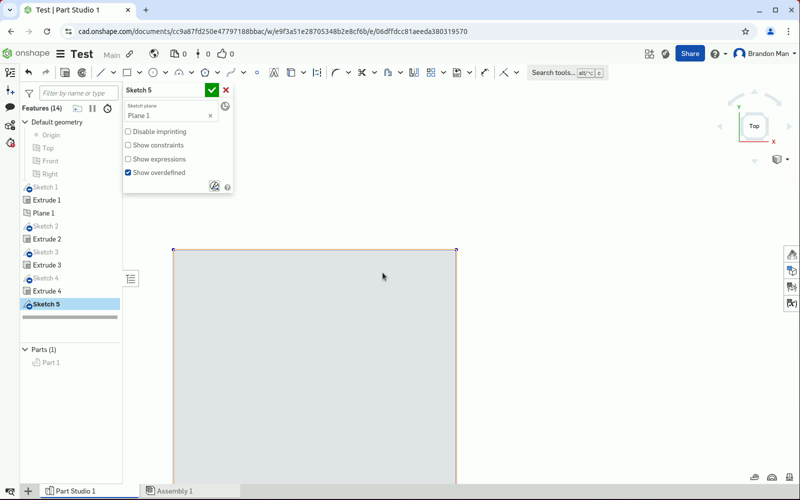
scroll(-6)
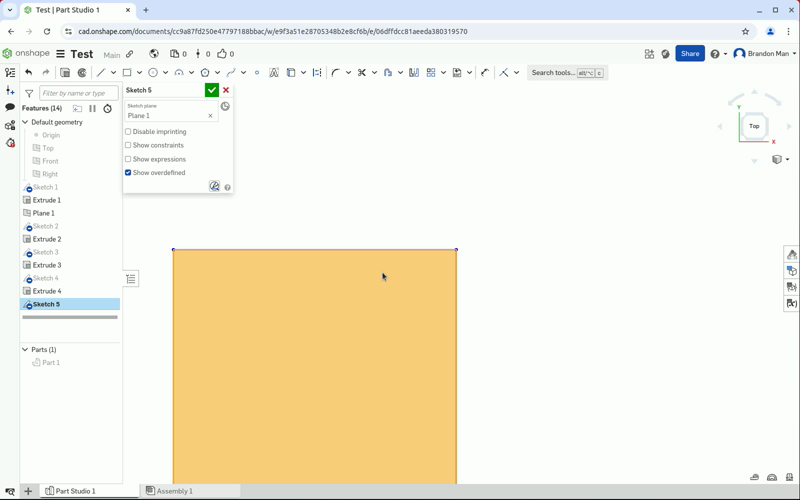
scroll(-6)
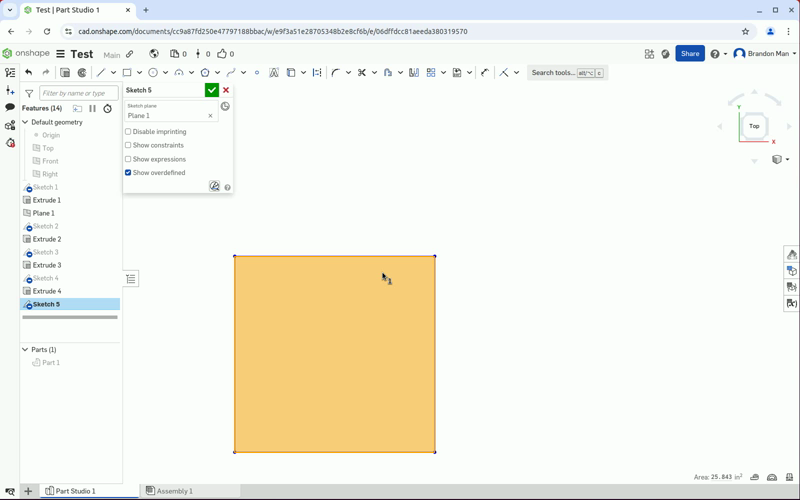
scroll(-6)
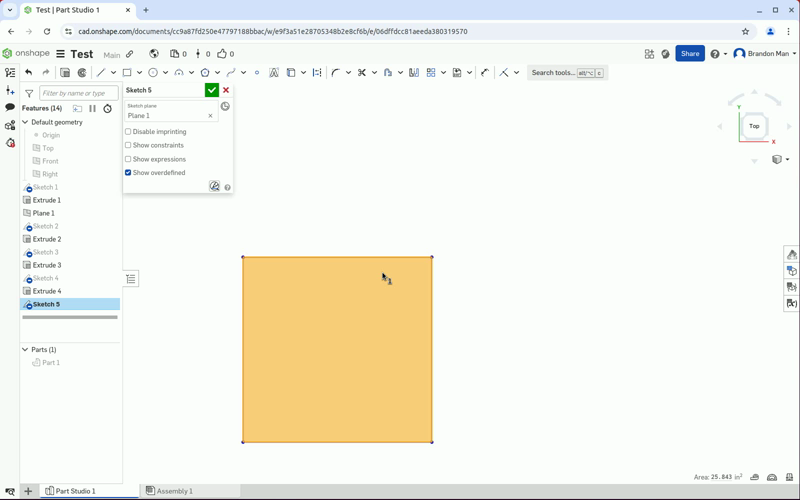
scroll(-6)
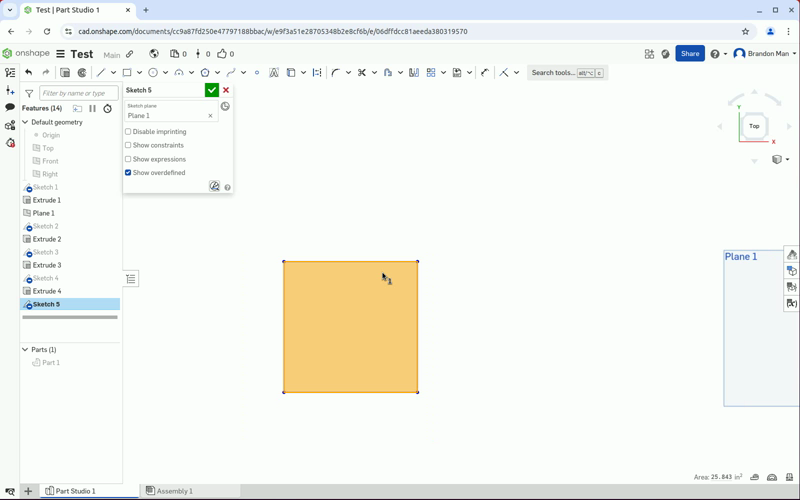
scroll(-6)
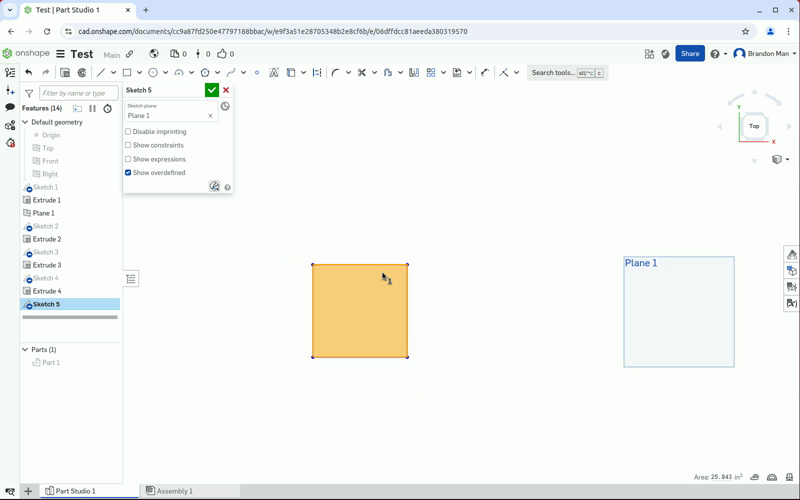
scroll(-6)
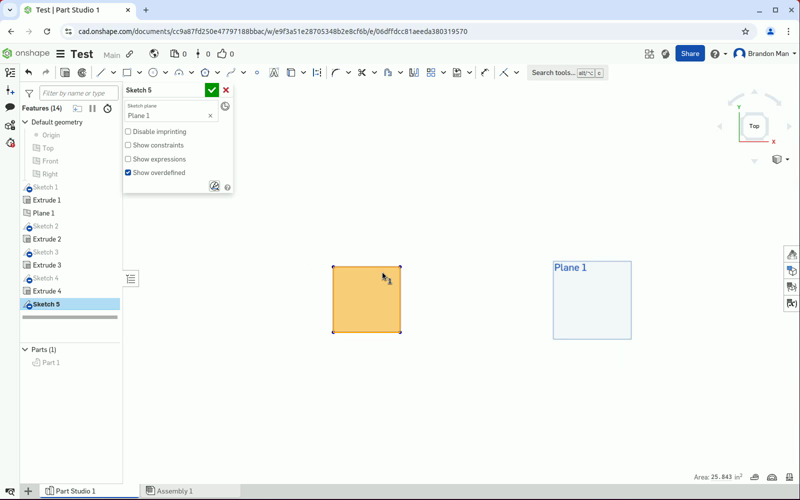
scroll(-6)
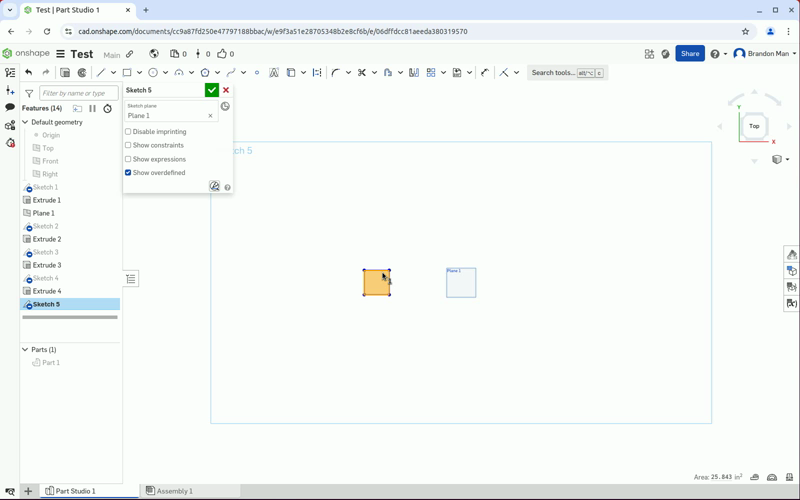
mouse_move(73, 352)
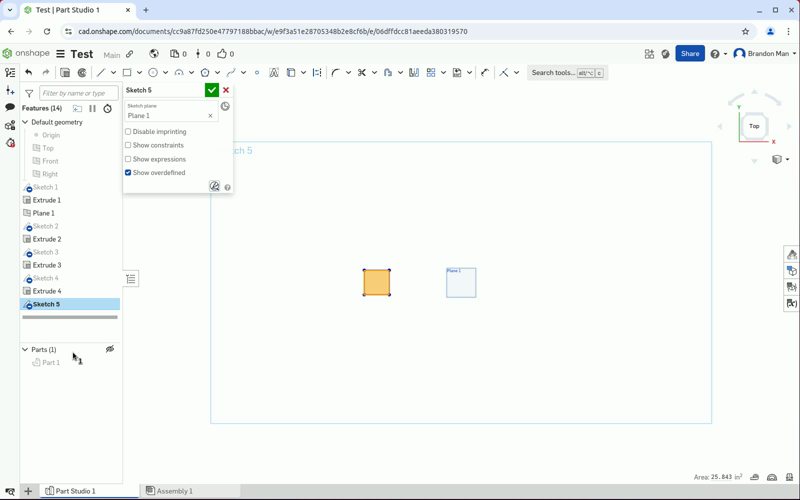
key(shift+y)
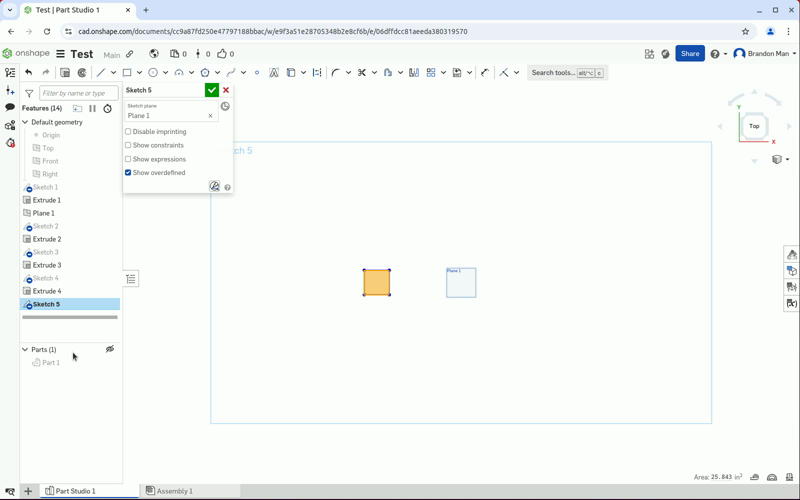
key(shift+e)
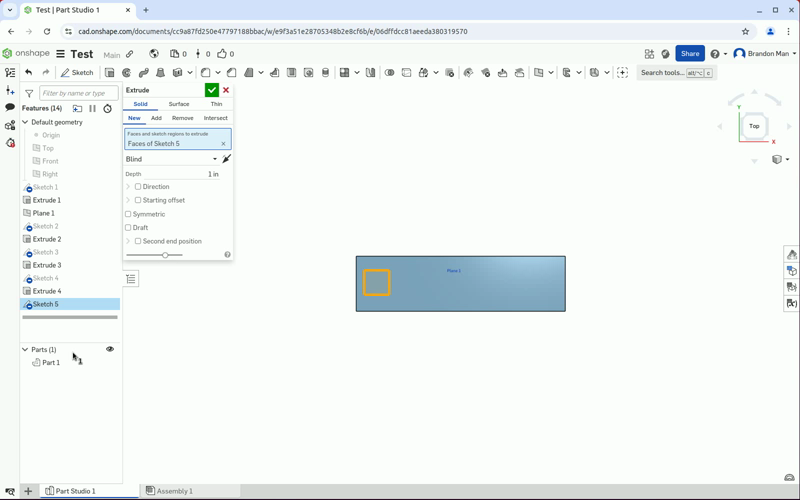
mouse_move(143, 106)
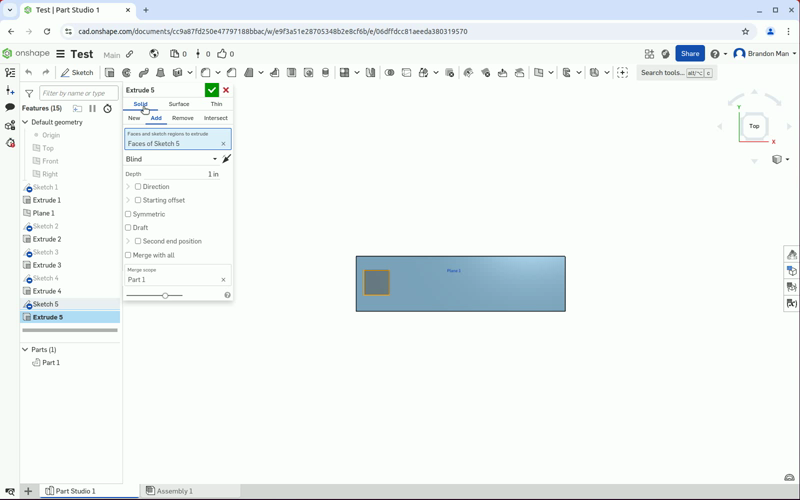
click(143, 106)
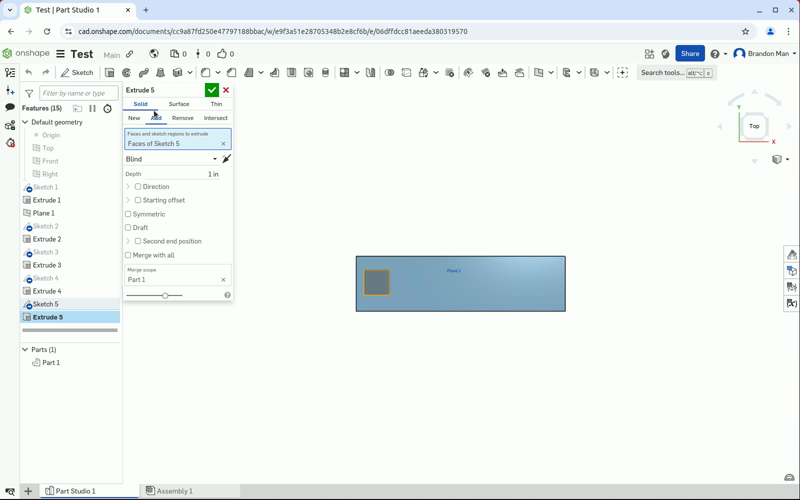
mouse_move(186, 120)
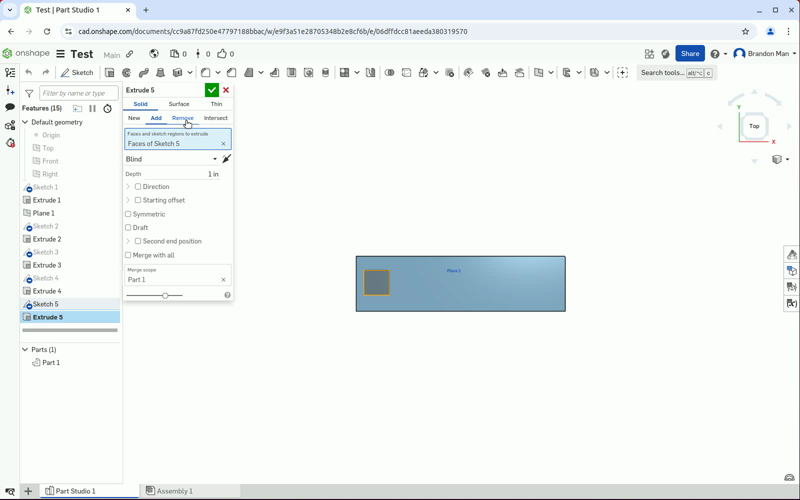
click(186, 120)
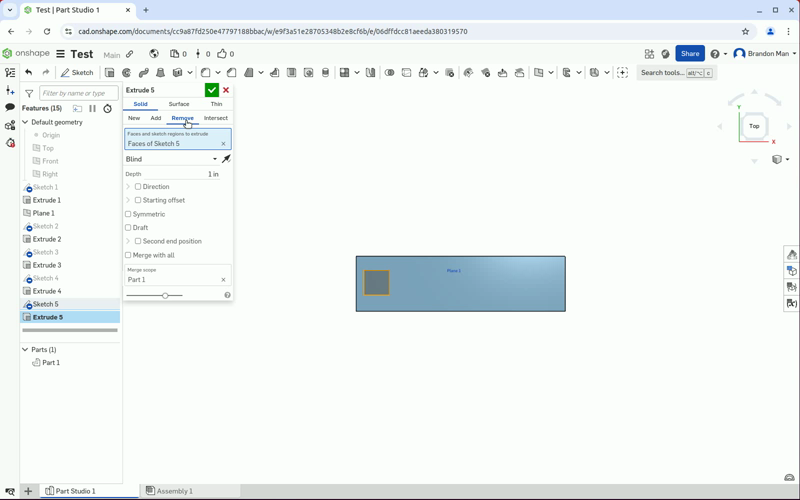
key(tab, 4)
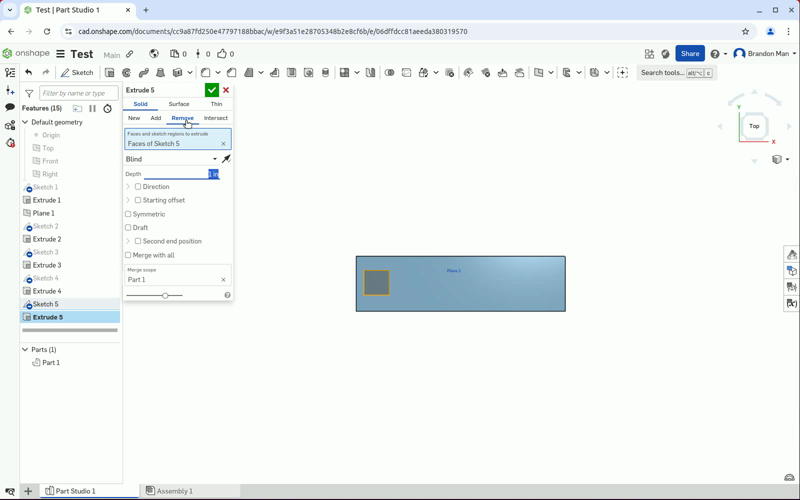
text(2.648)
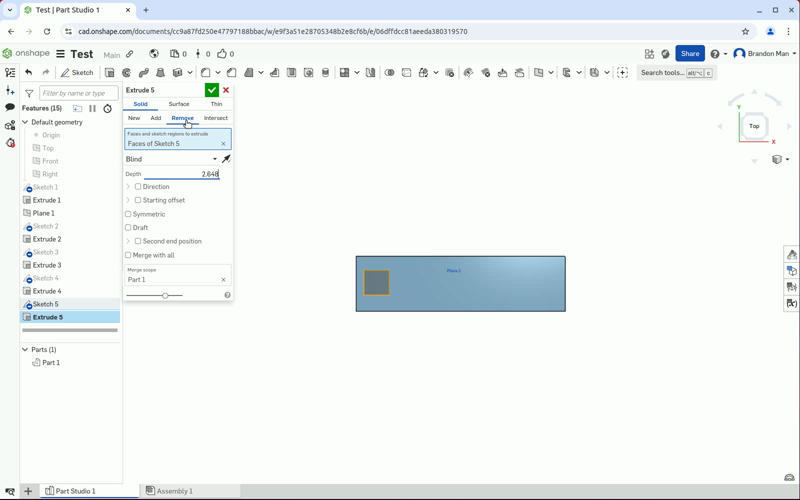
key(tab, 6)
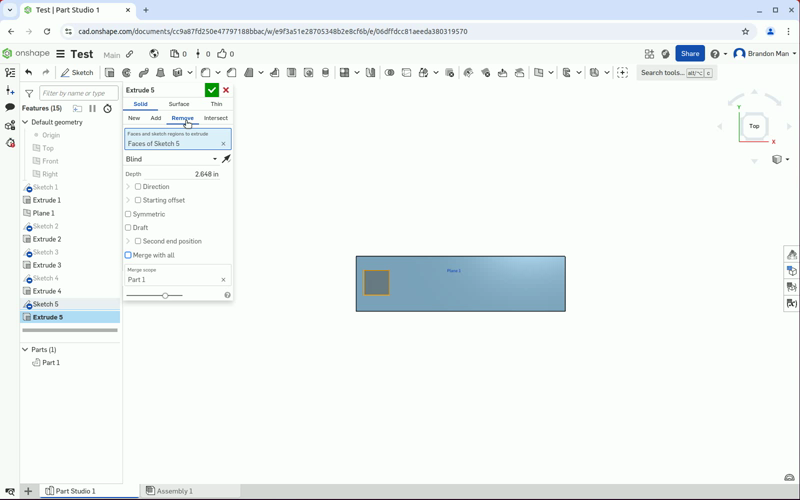
key(space)
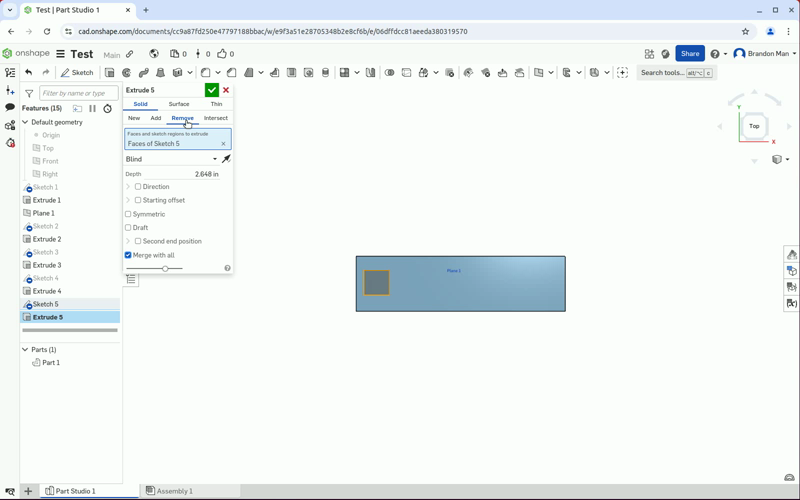
key(enter)
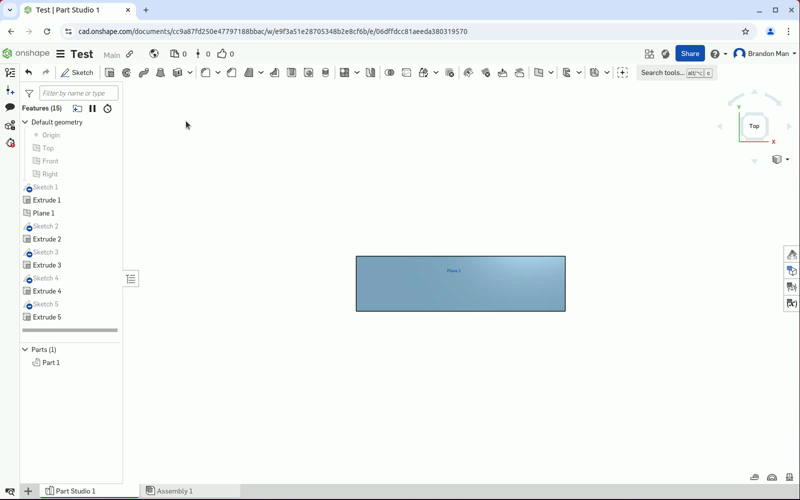
key(shift+h)
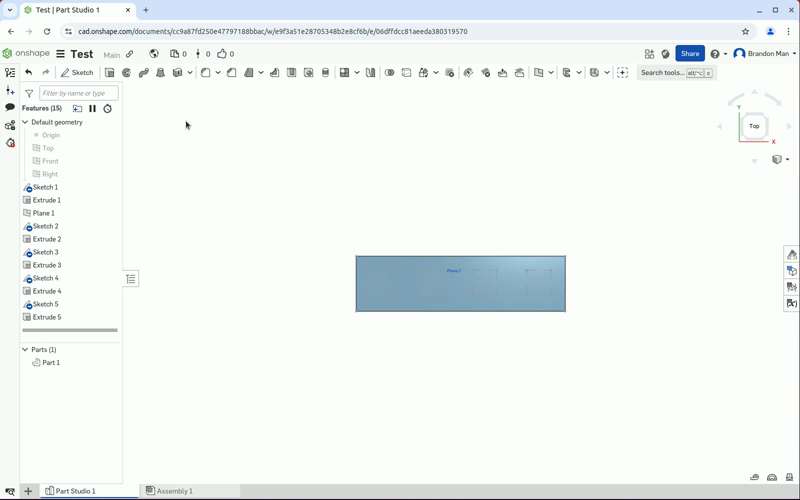
key(shift+h)
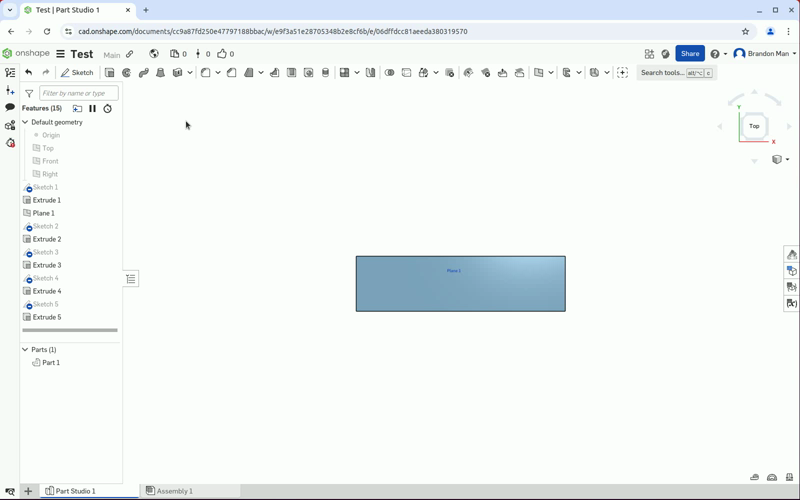
mouse_move(73, 189)
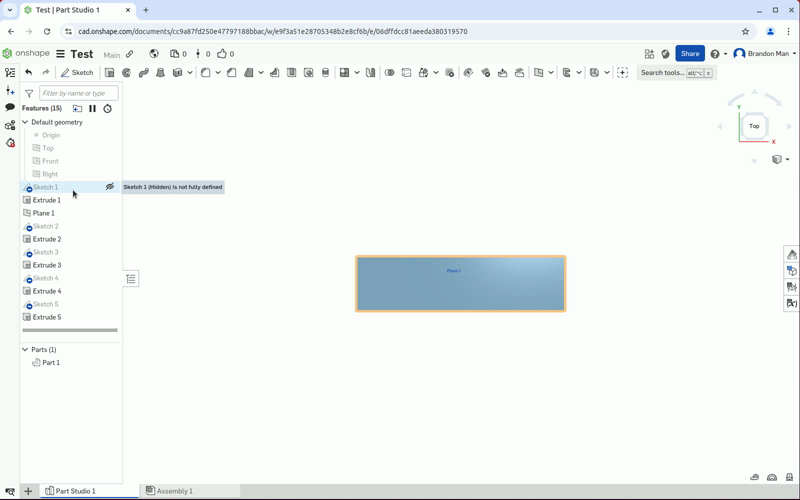
click(73, 189)
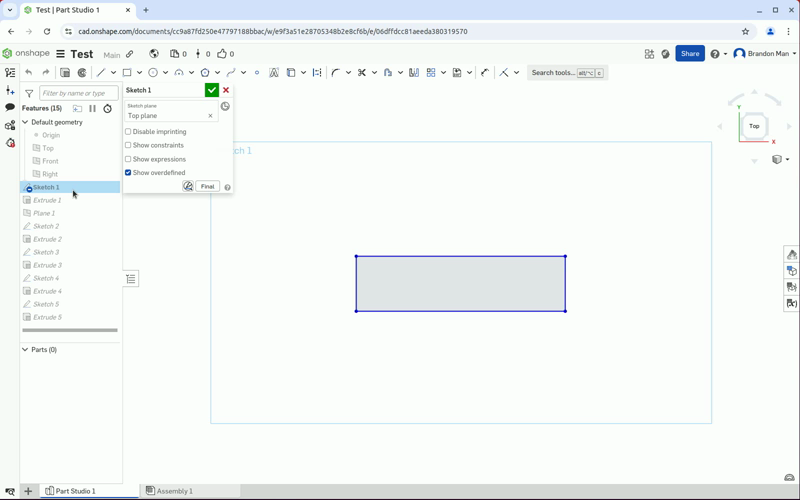
mouse_move(229, 92)
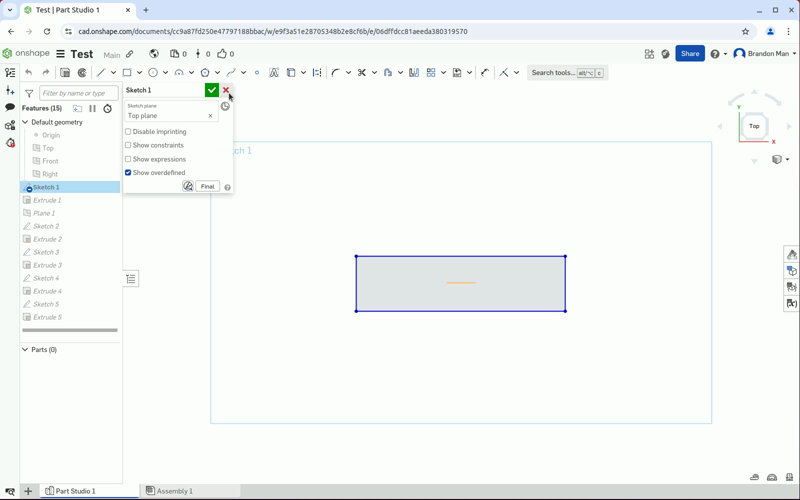
click(229, 92)
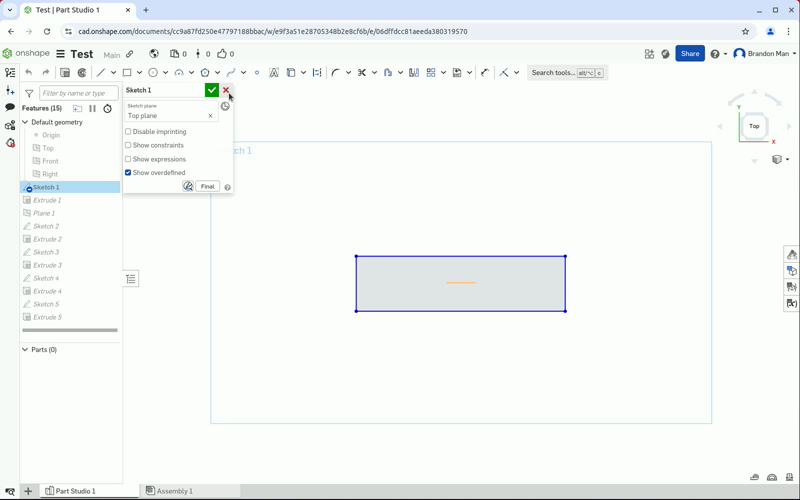
key(shift+s)
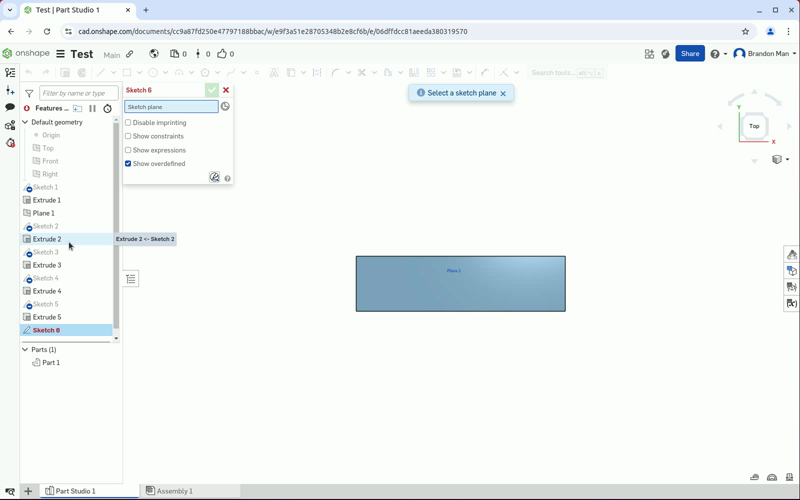
scroll(3)
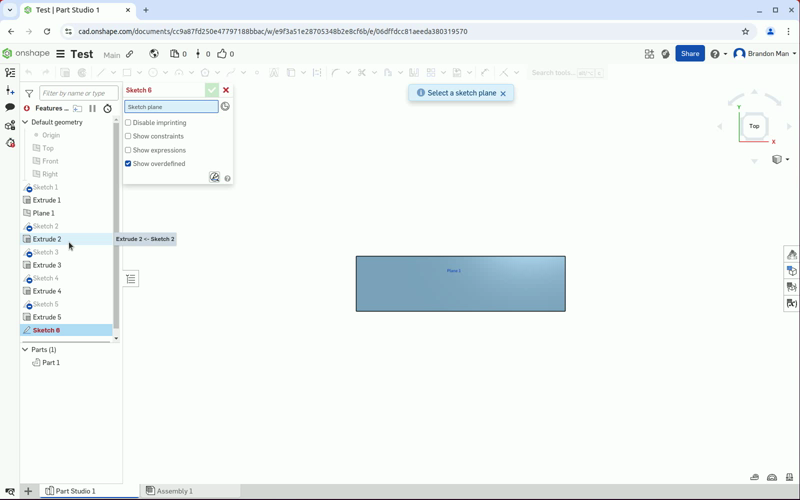
mouse_move(69, 150)
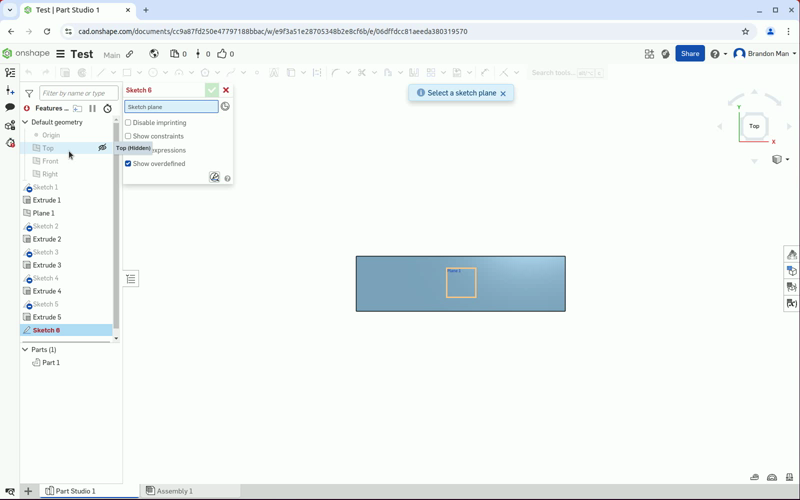
click(69, 150)
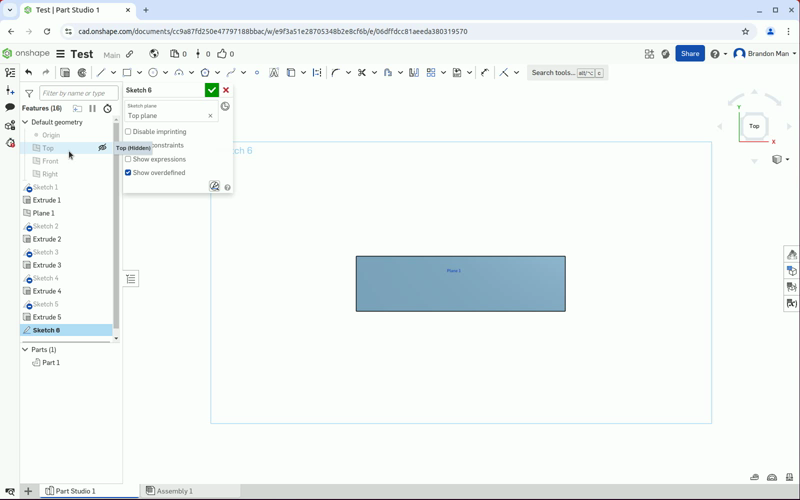
mouse_move(73, 352)
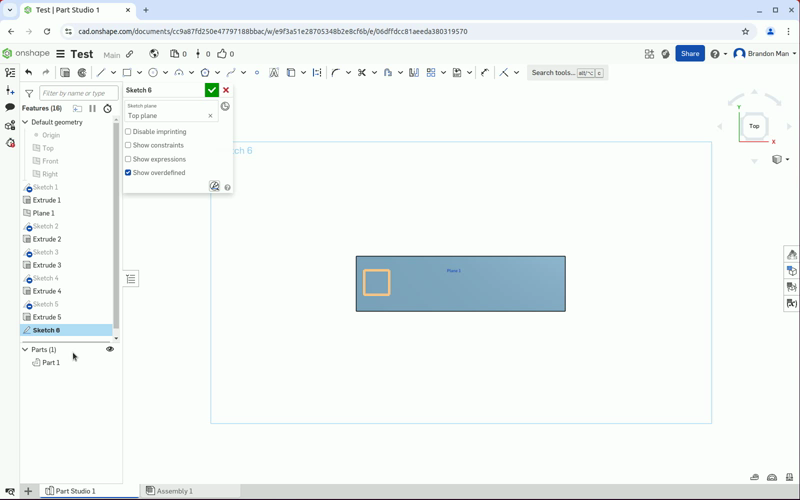
key(y)
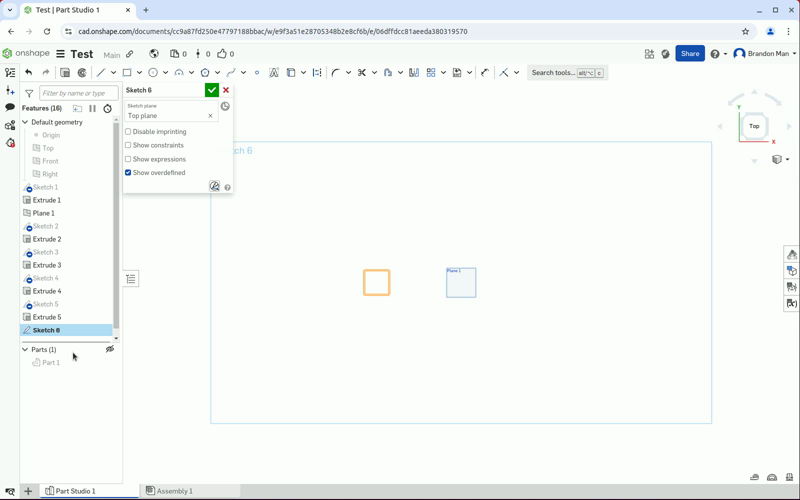
key(l)
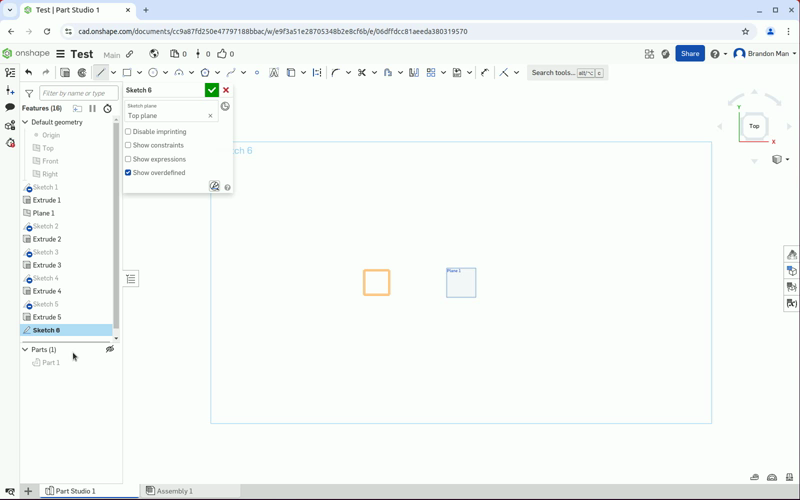
key_down(shift)
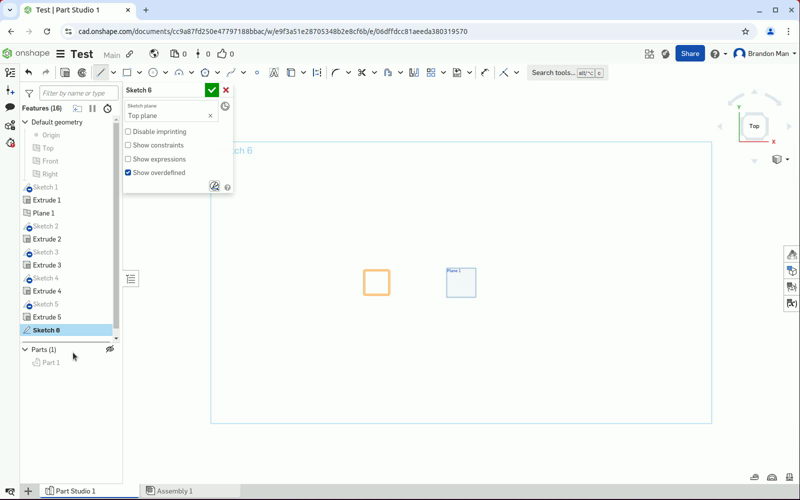
mouse_move(348, 311)
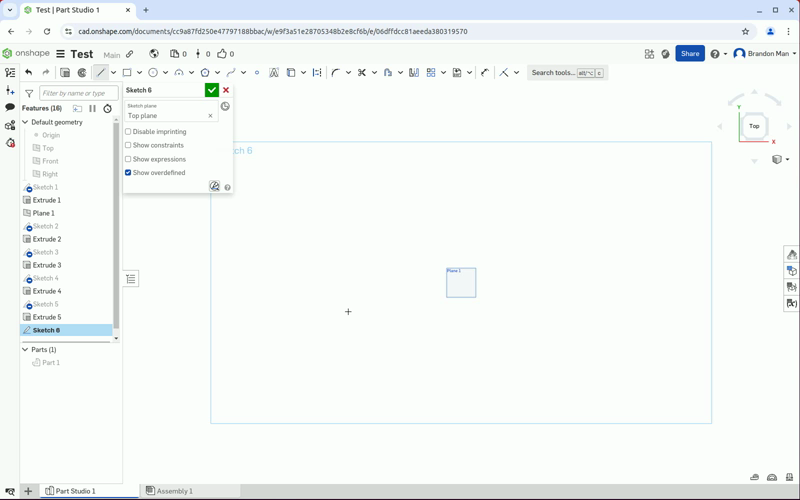
click(348, 311)
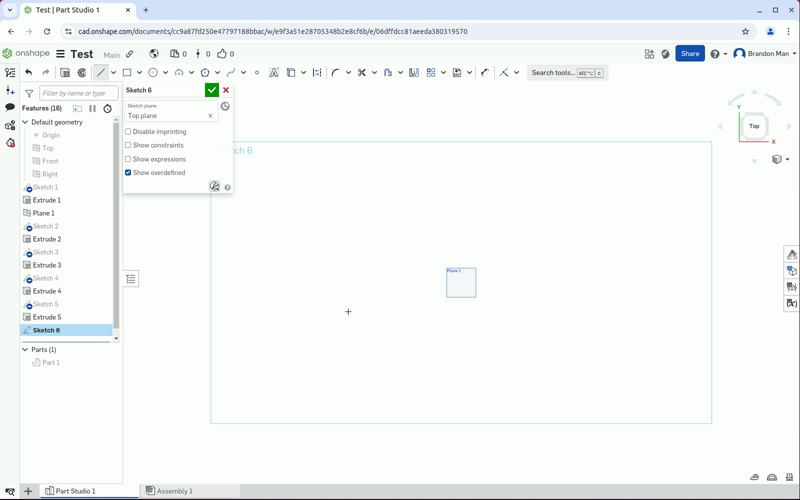
key_up(shift)
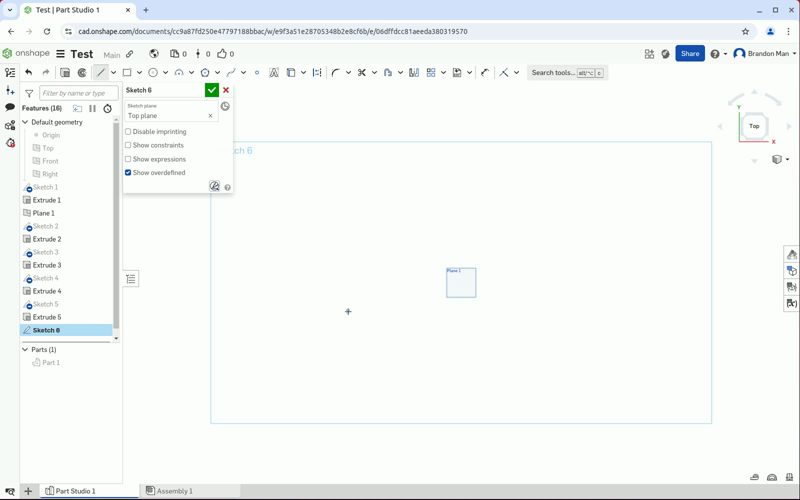
key_down(shift)
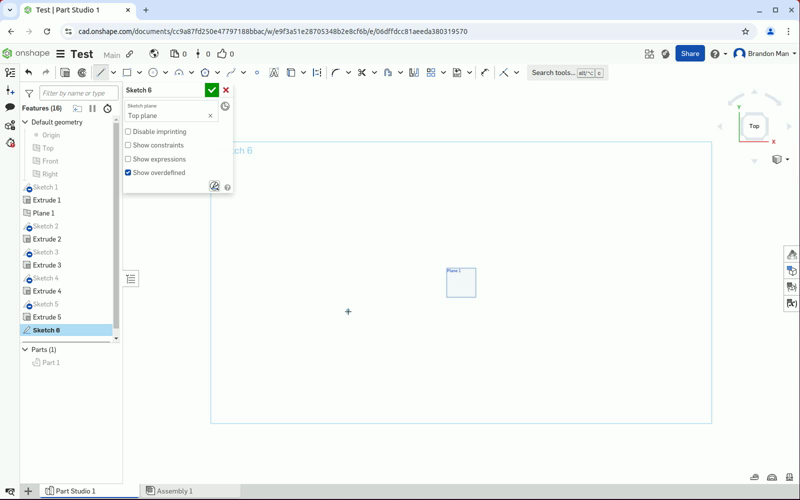
mouse_move(378, 311)
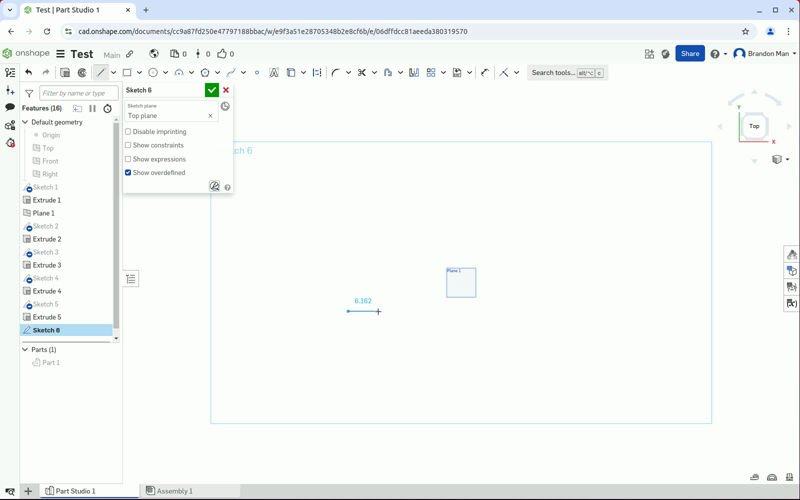
mouse_move(356, 311)
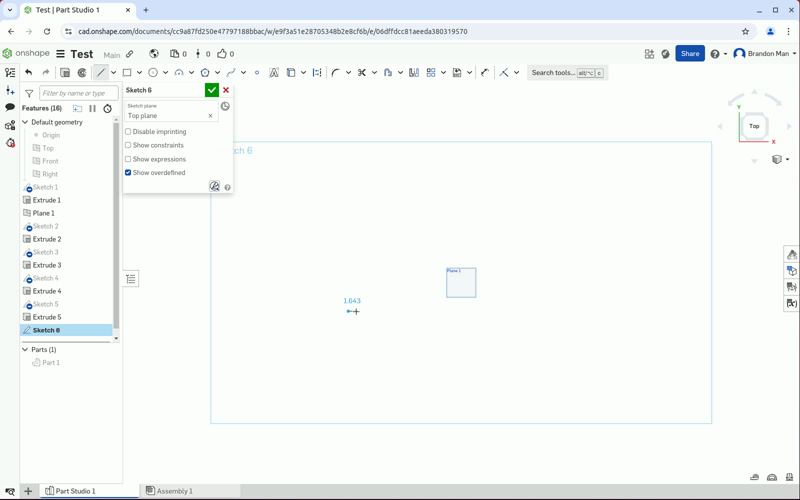
click(356, 311)
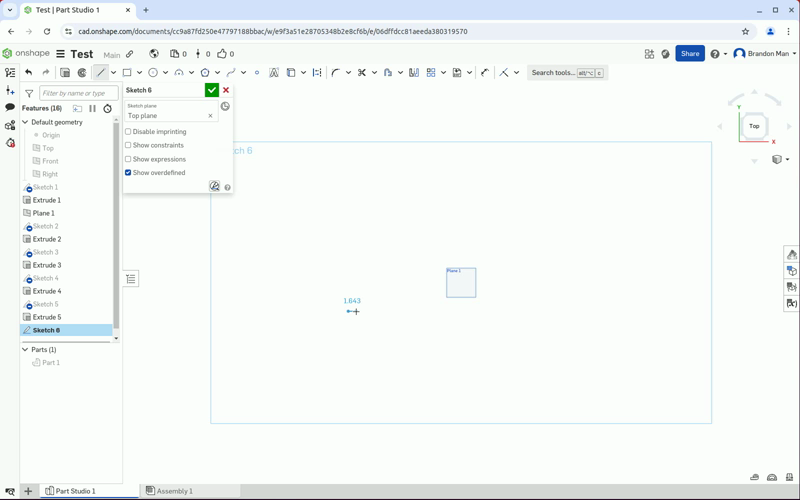
key_up(shift)
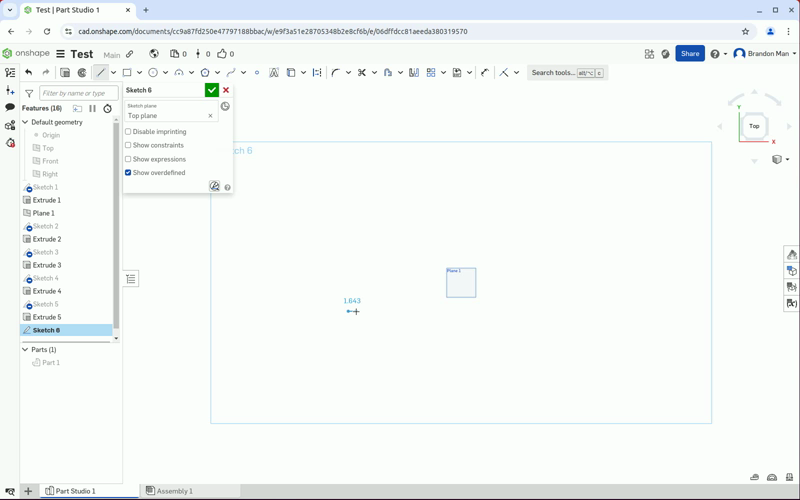
key_down(shift)
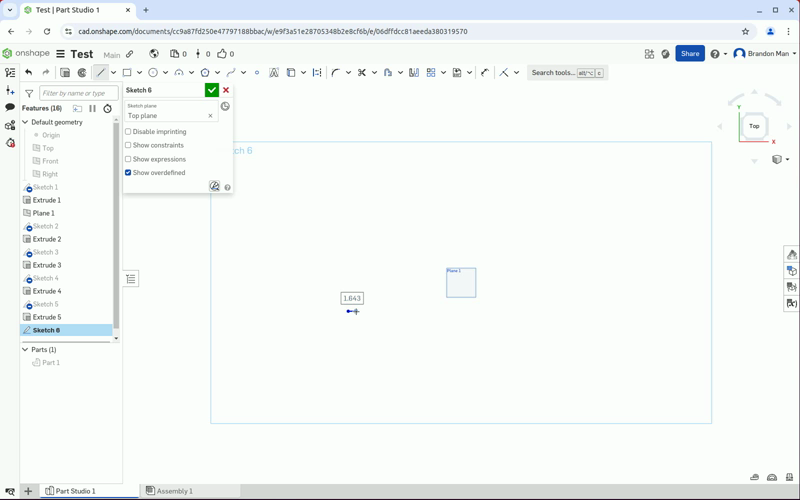
mouse_move(386, 311)
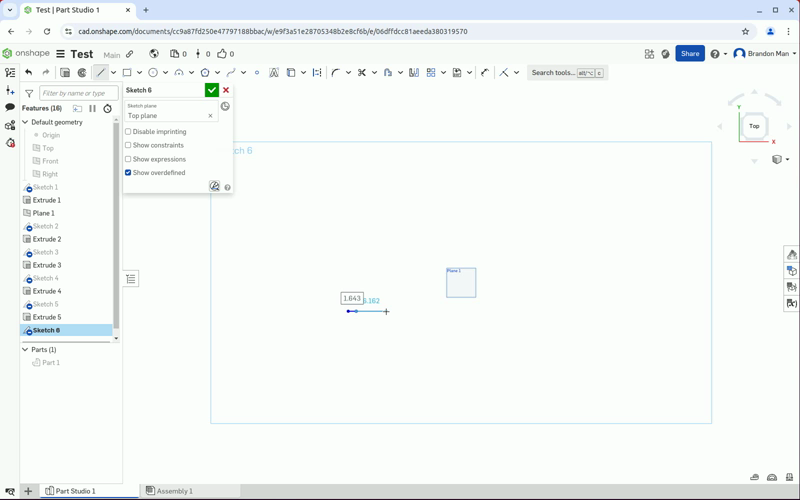
mouse_move(356, 254)
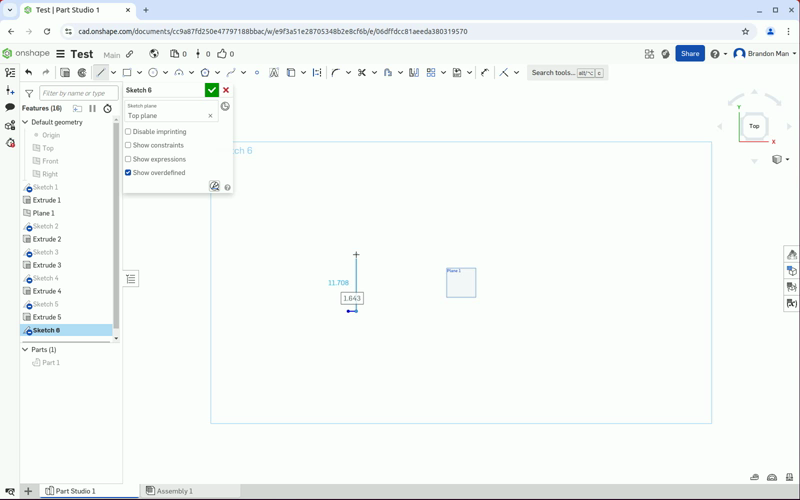
click(356, 254)
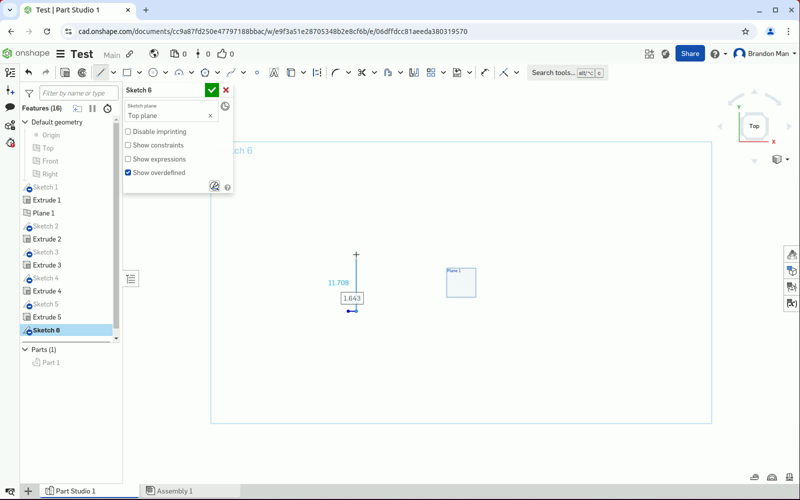
key_up(shift)
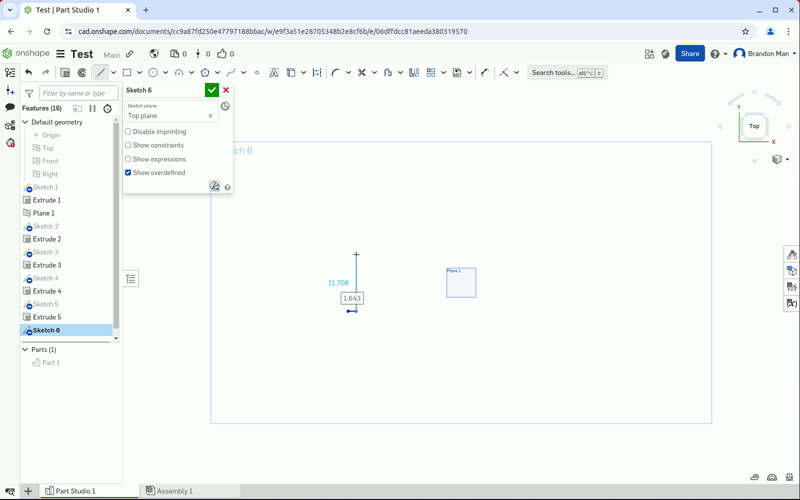
key_down(shift)
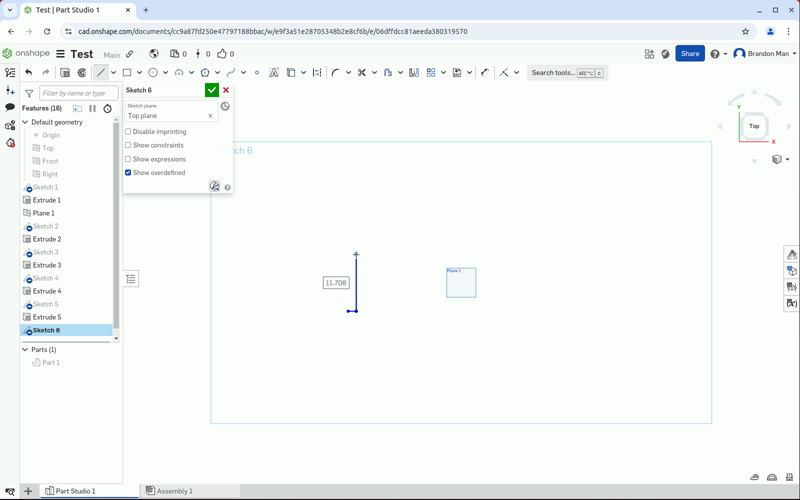
mouse_move(386, 254)
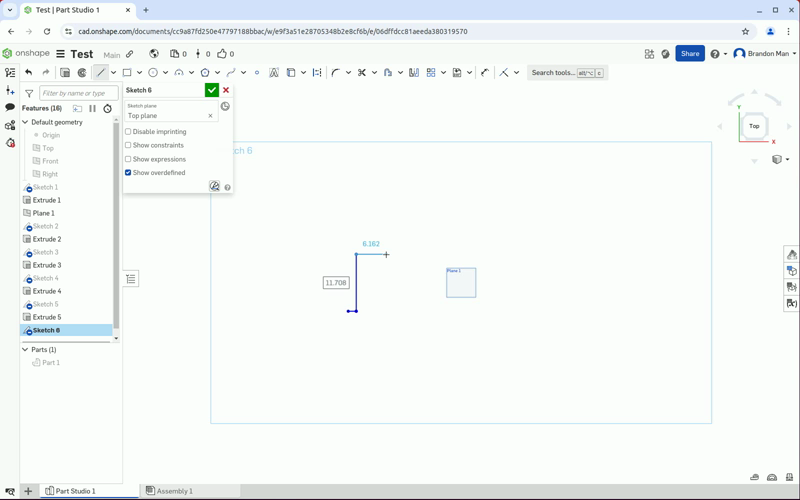
mouse_move(348, 254)
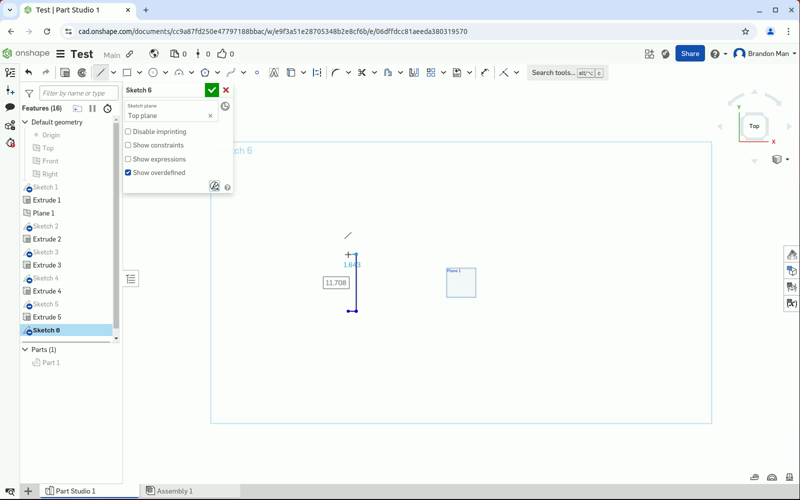
click(348, 254)
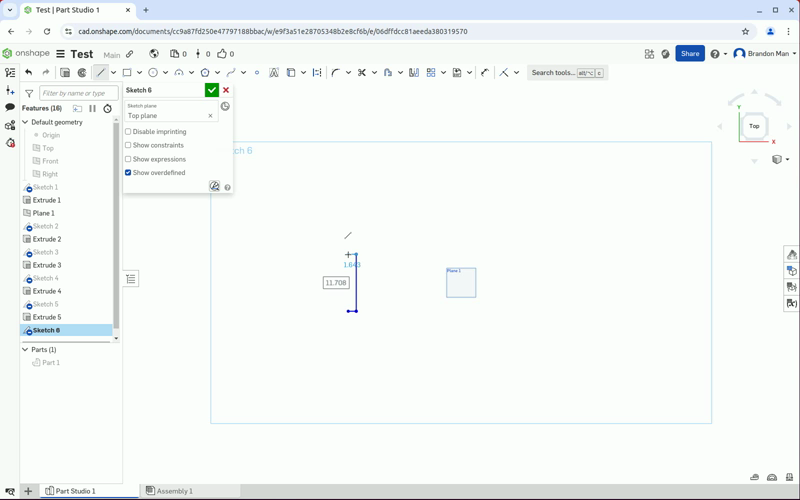
key_up(shift)
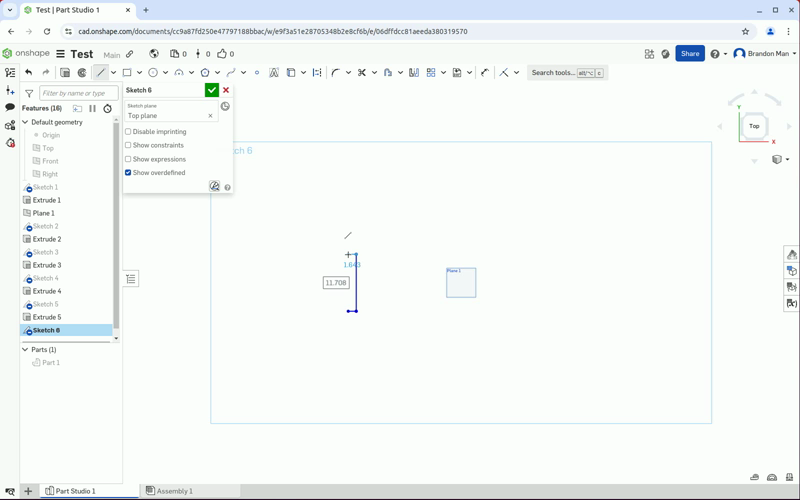
mouse_move(378, 254)
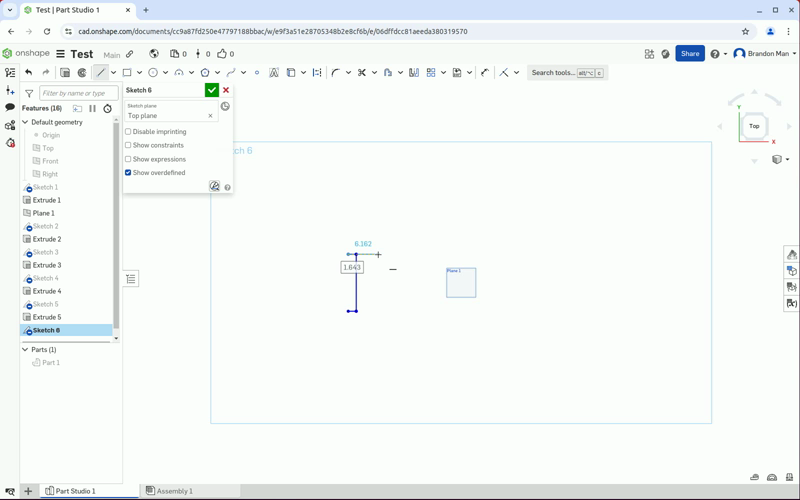
key_down(shift)
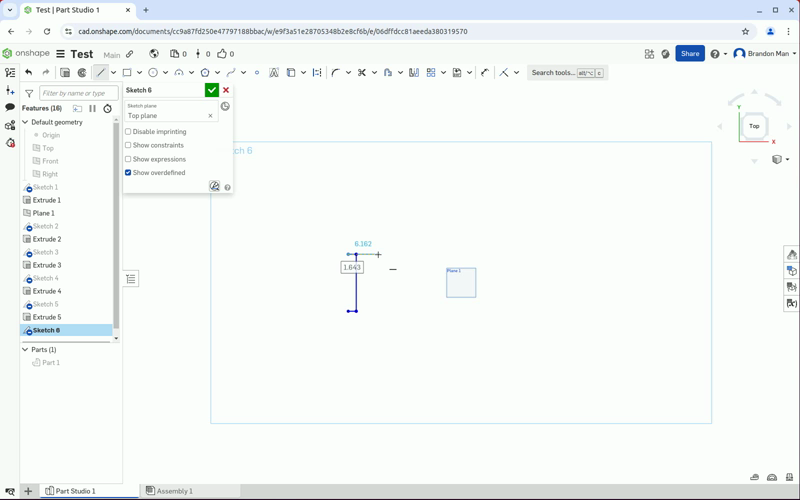
mouse_move(348, 311)
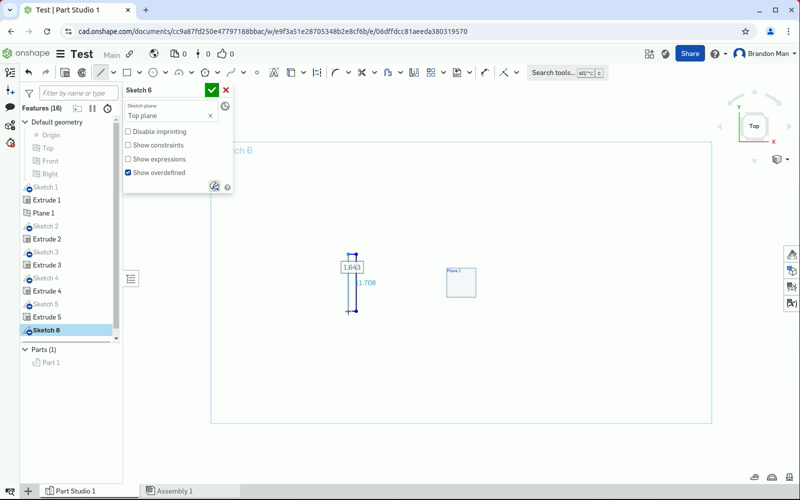
key_up(shift)
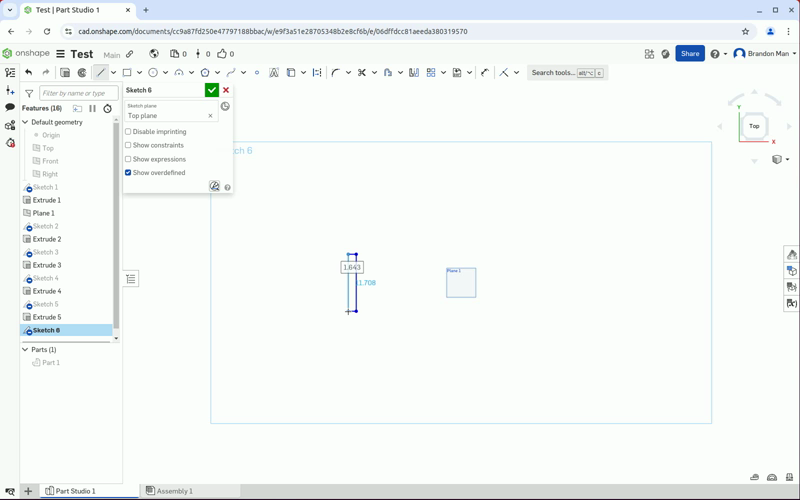
click(348, 311)
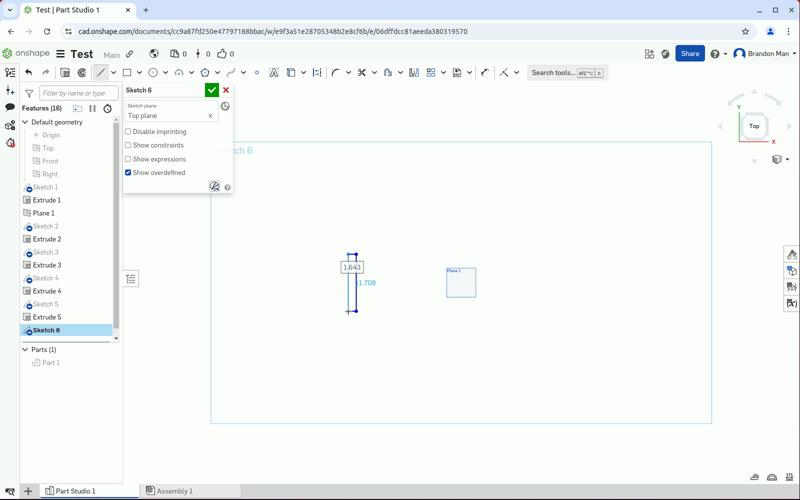
key(esc)
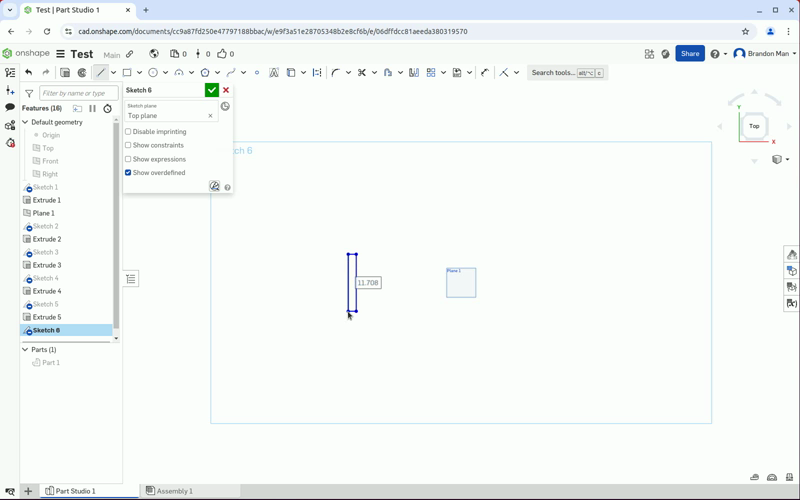
mouse_move(348, 273)
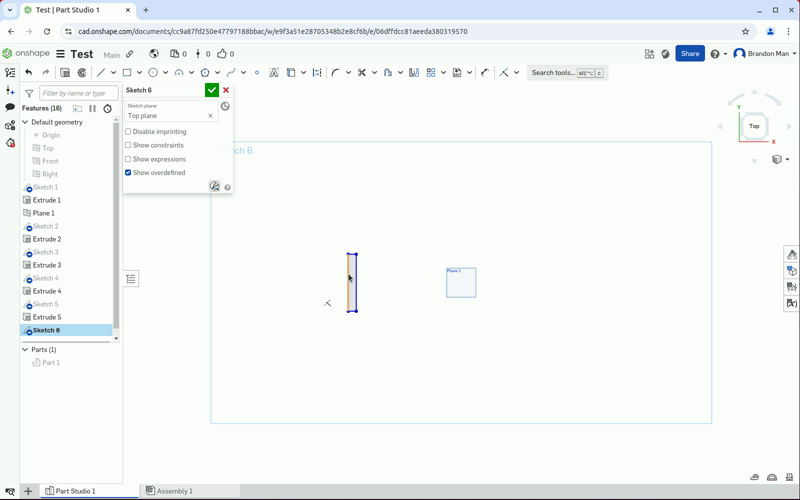
scroll(6)
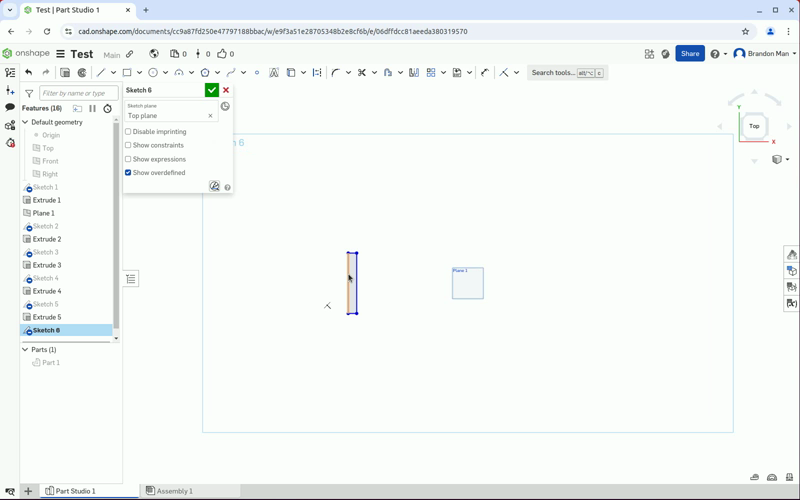
scroll(6)
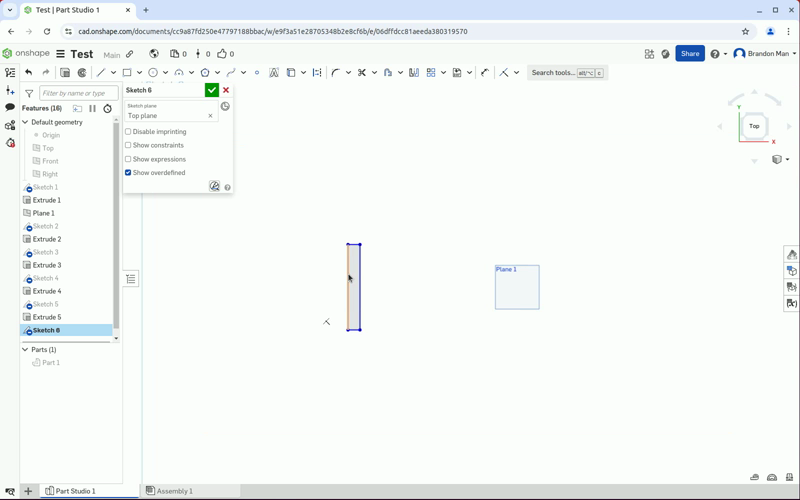
scroll(6)
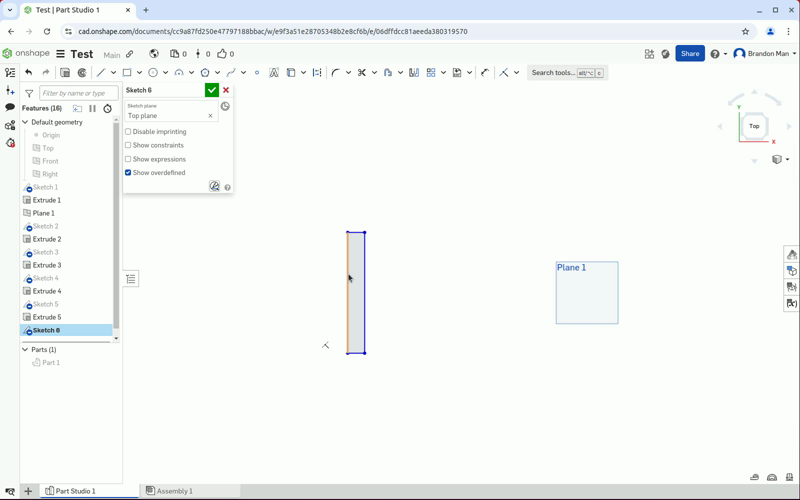
scroll(6)
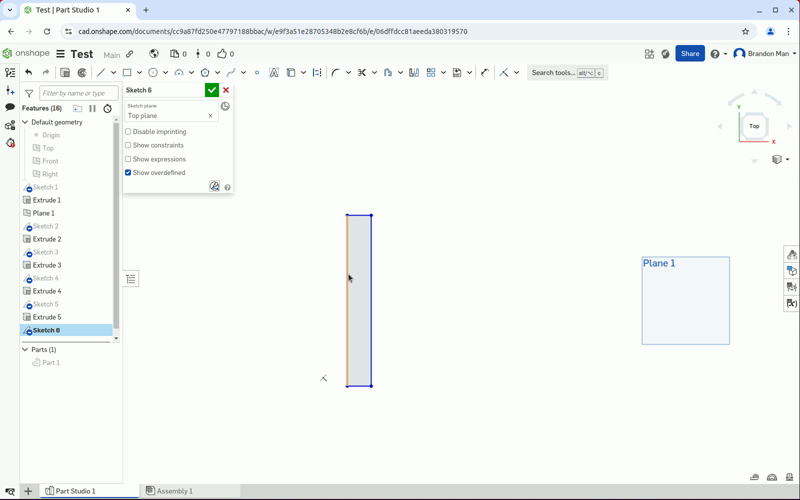
scroll(6)
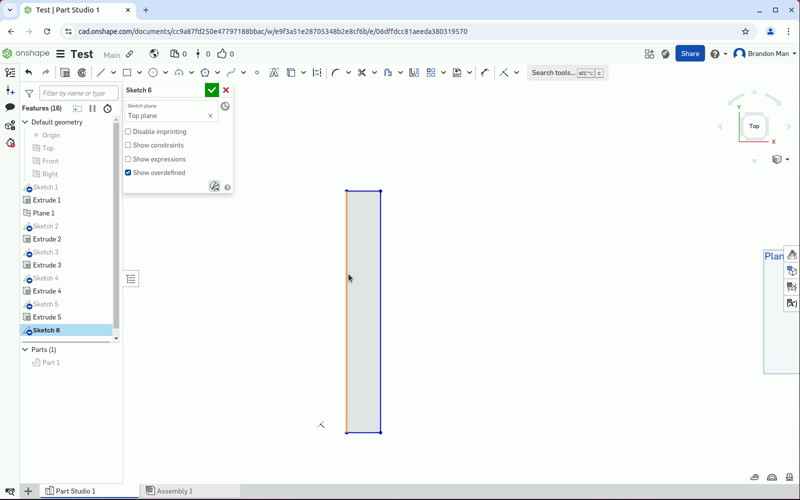
scroll(6)
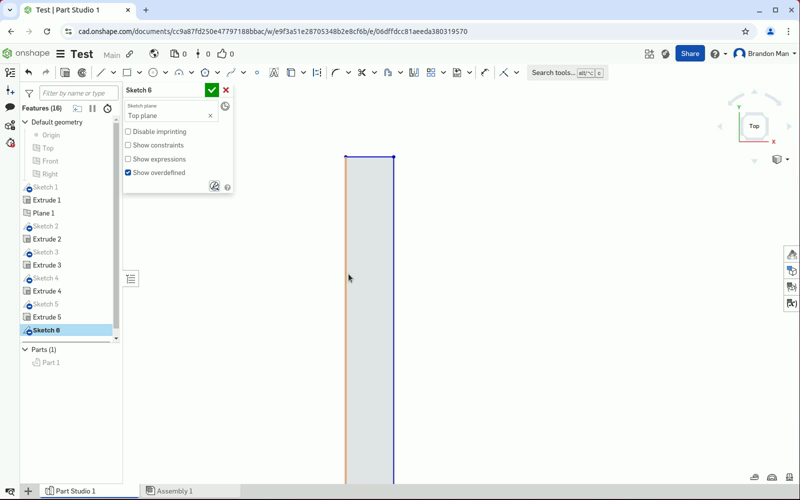
scroll(6)
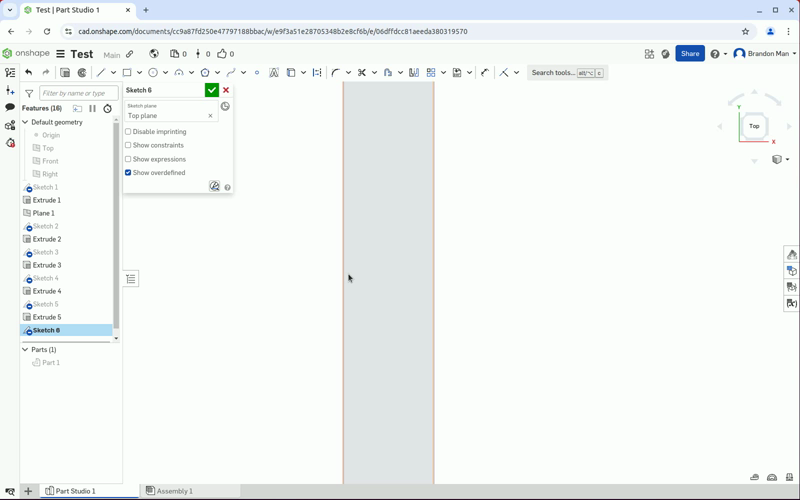
click(348, 273)
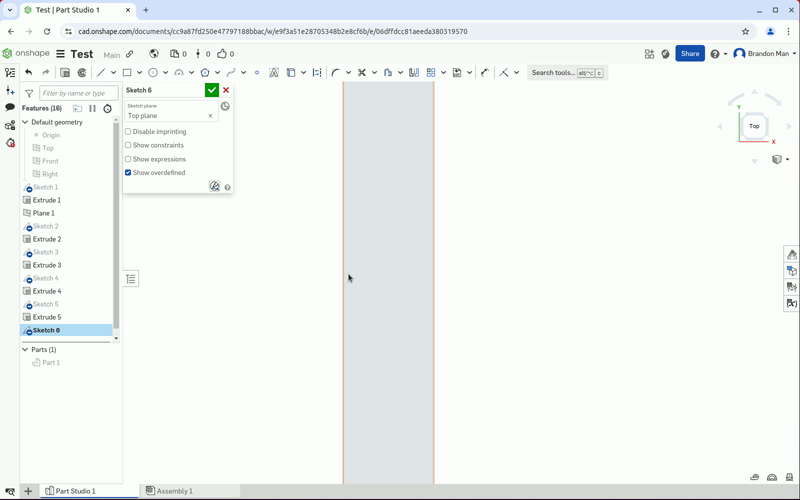
scroll(-6)
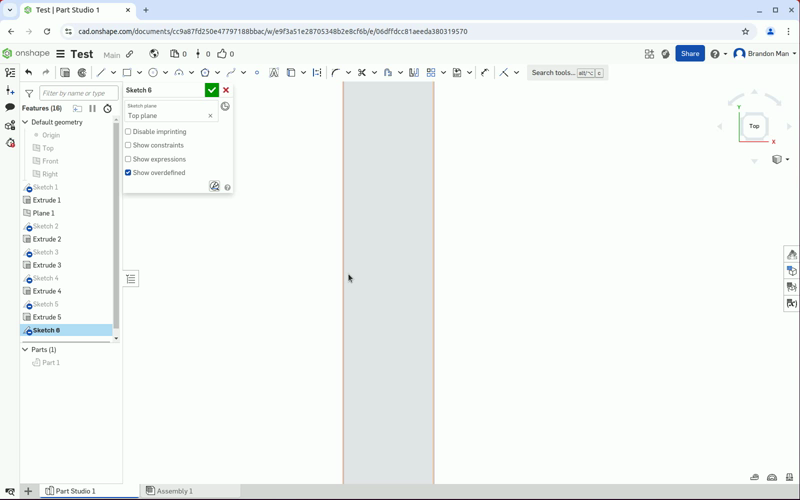
scroll(-6)
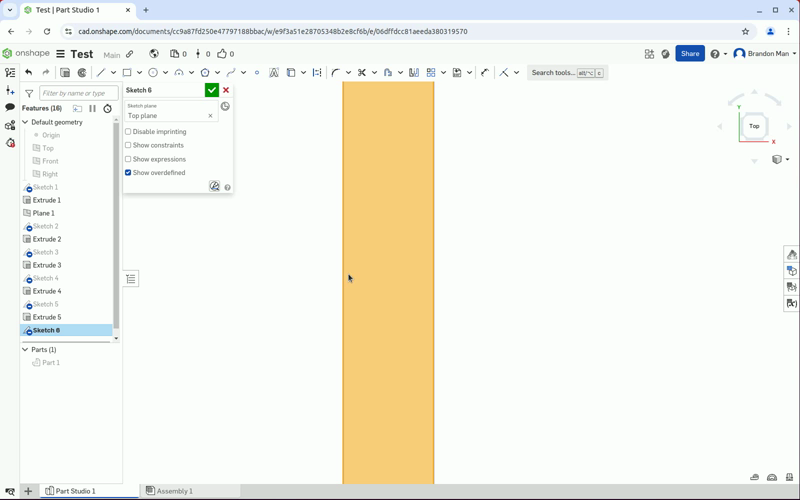
scroll(-6)
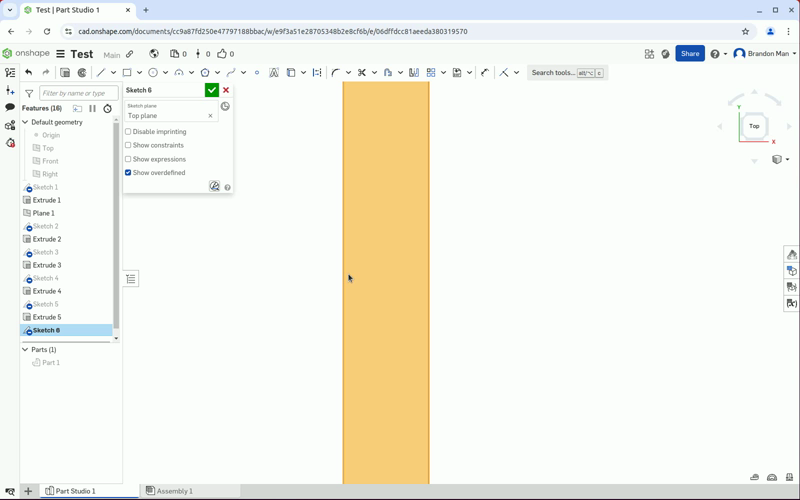
scroll(-6)
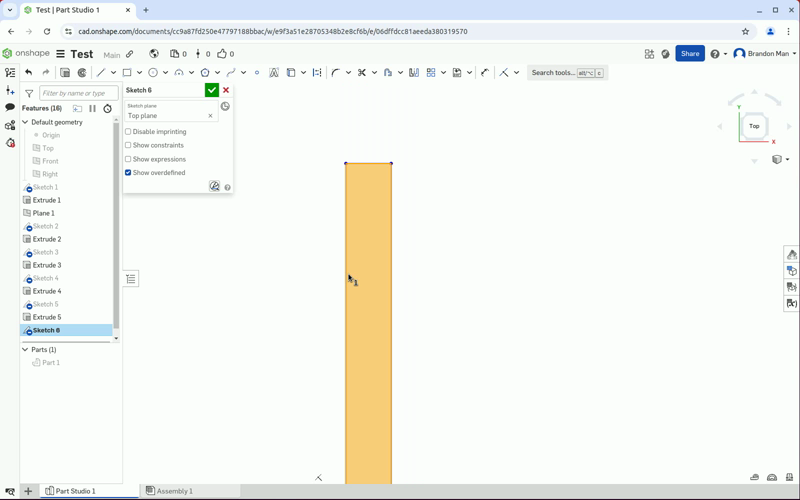
scroll(-6)
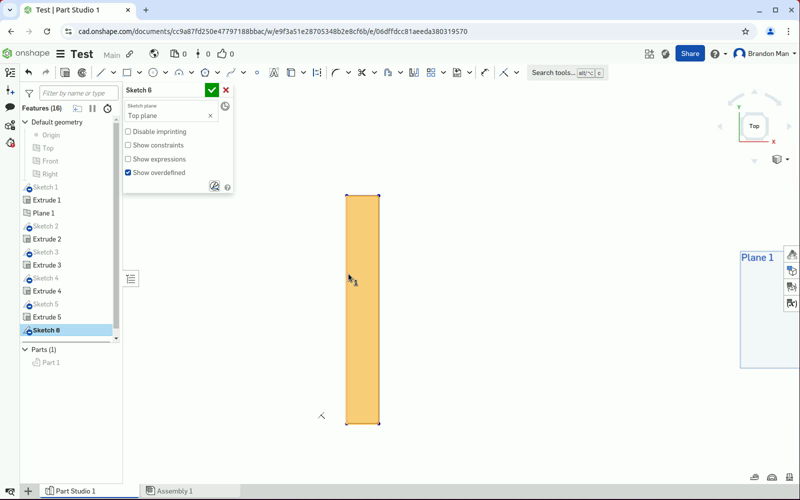
scroll(-6)
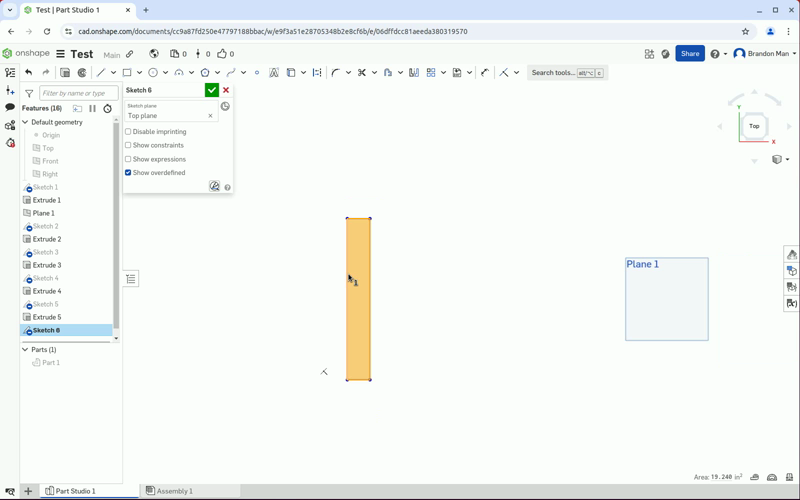
scroll(-6)
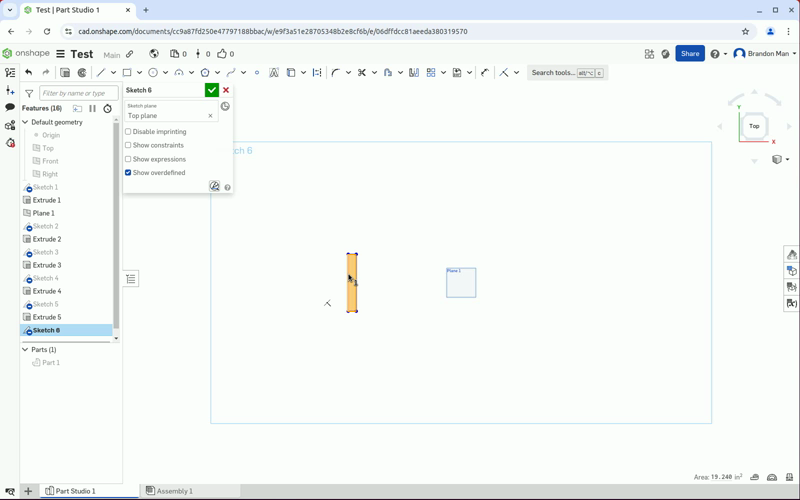
mouse_move(73, 352)
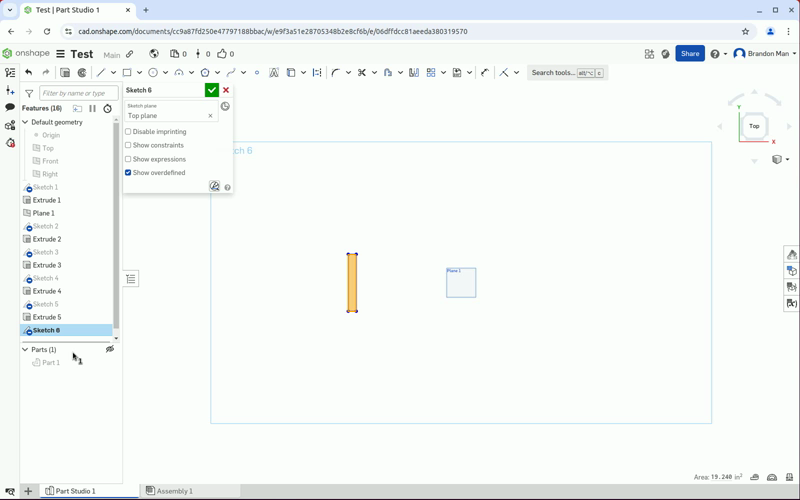
key(shift+y)
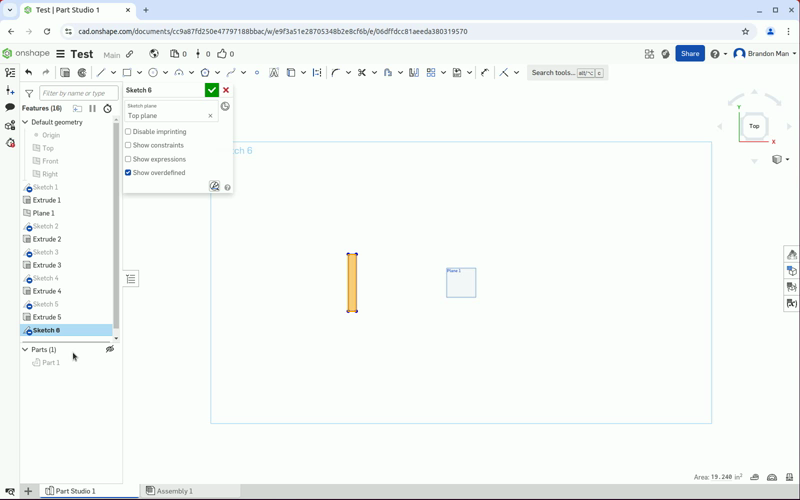
key(shift+e)
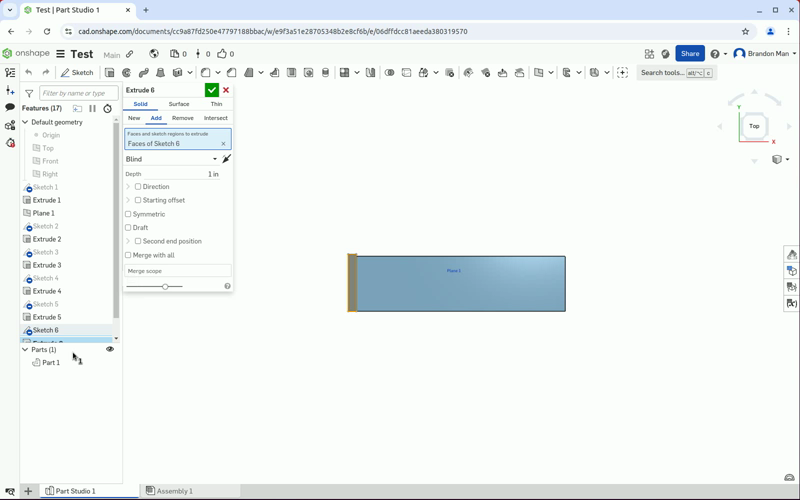
mouse_move(143, 106)
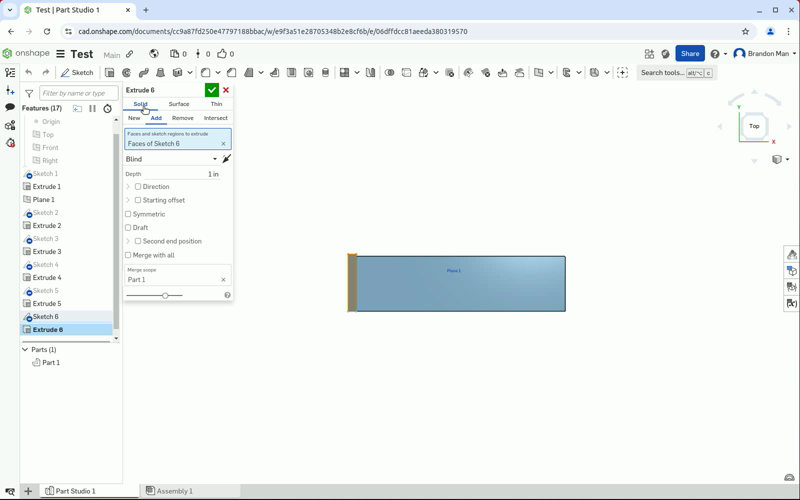
click(143, 106)
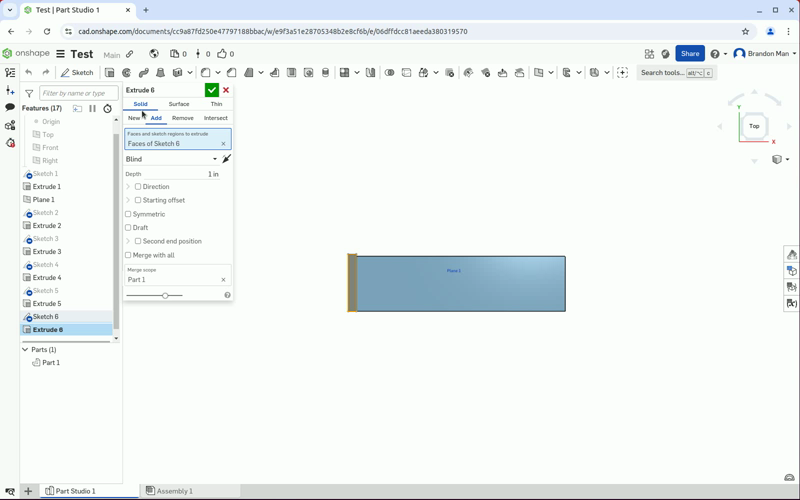
mouse_move(137, 120)
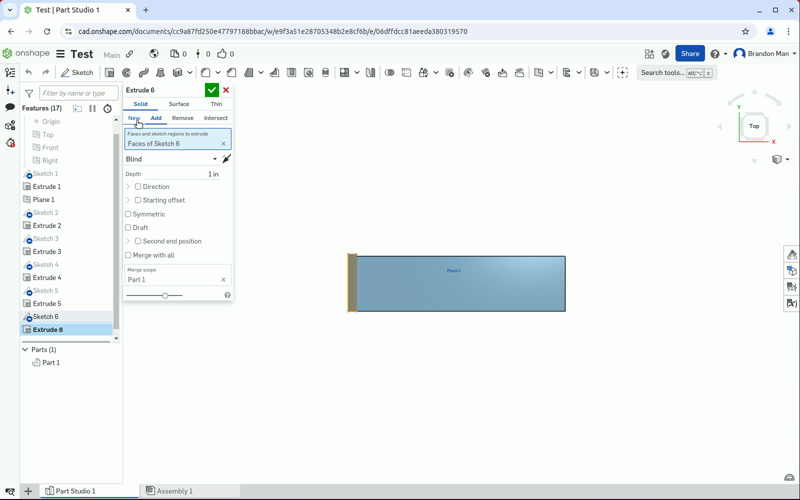
click(137, 120)
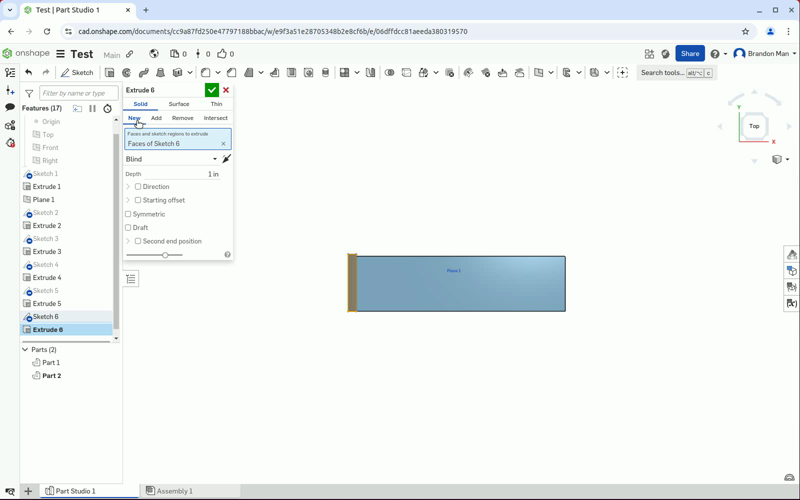
key(tab, 4)
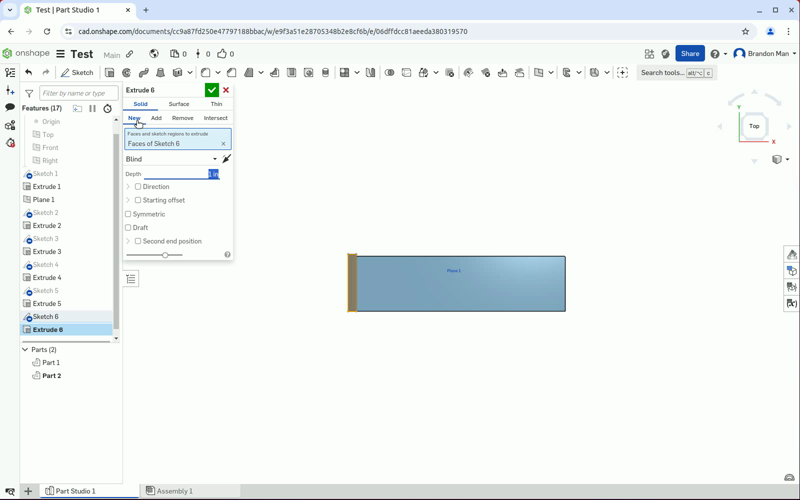
text(0.722)
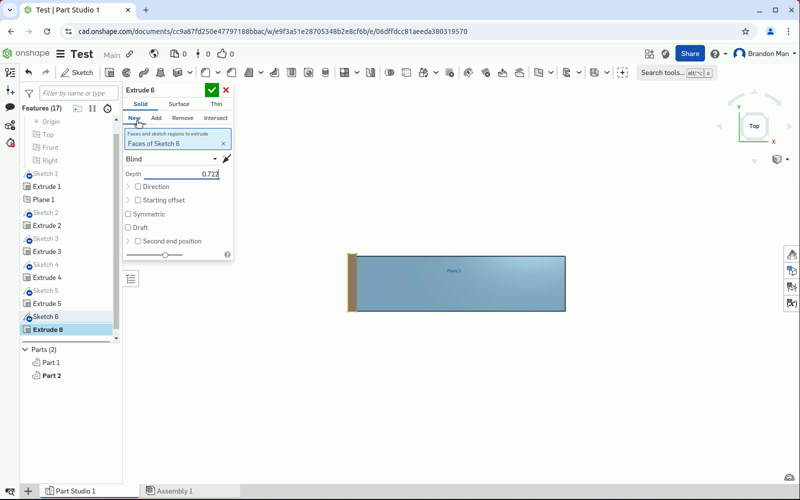
key(enter)
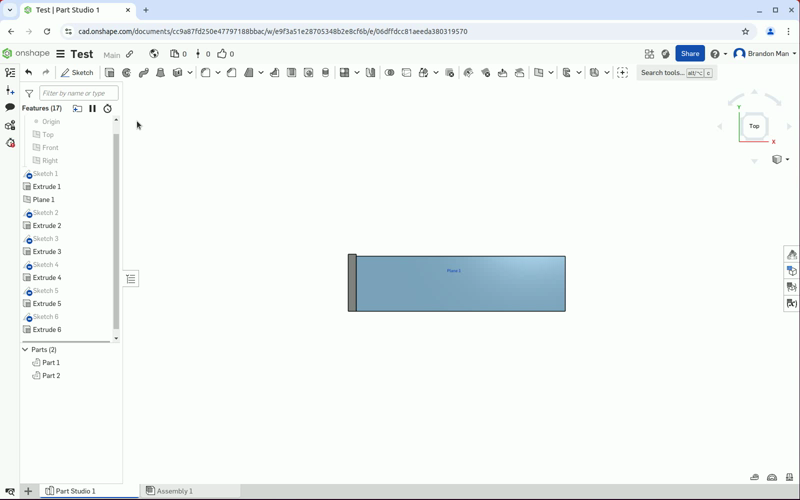
key(shift+h)
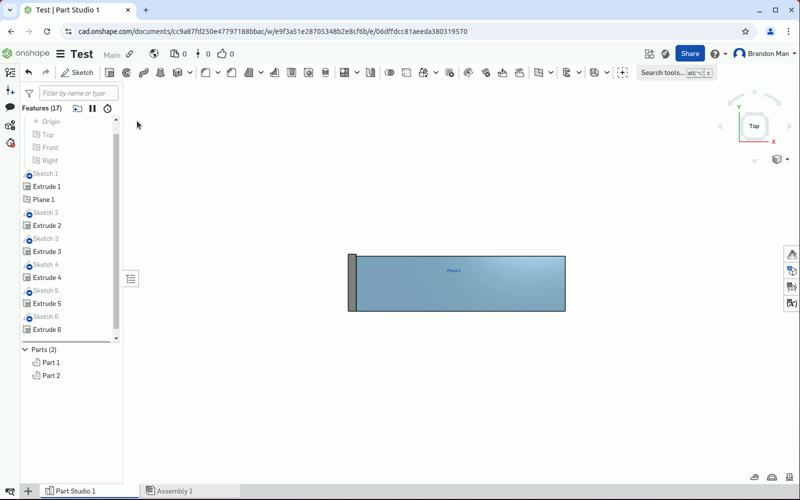
key(shift+h)
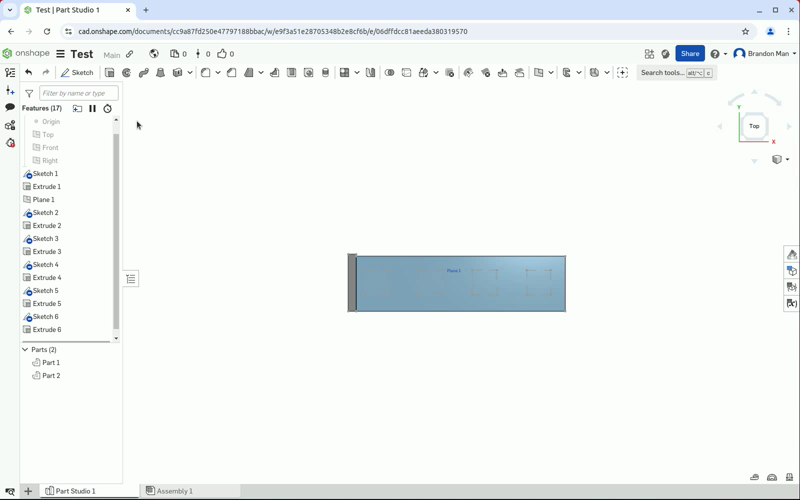
key(shift+7)
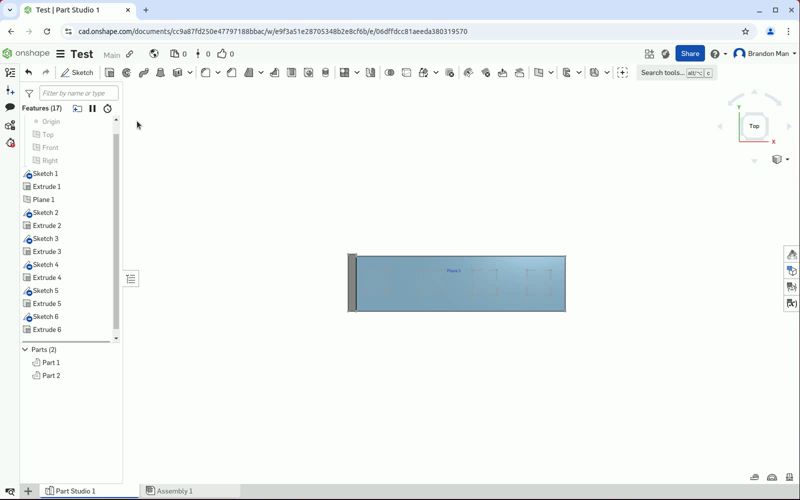
key(up, 3)
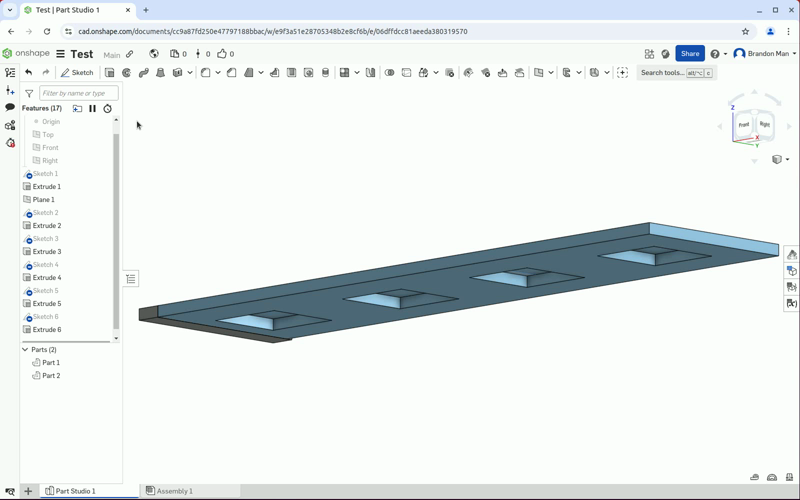
key(left, 3)
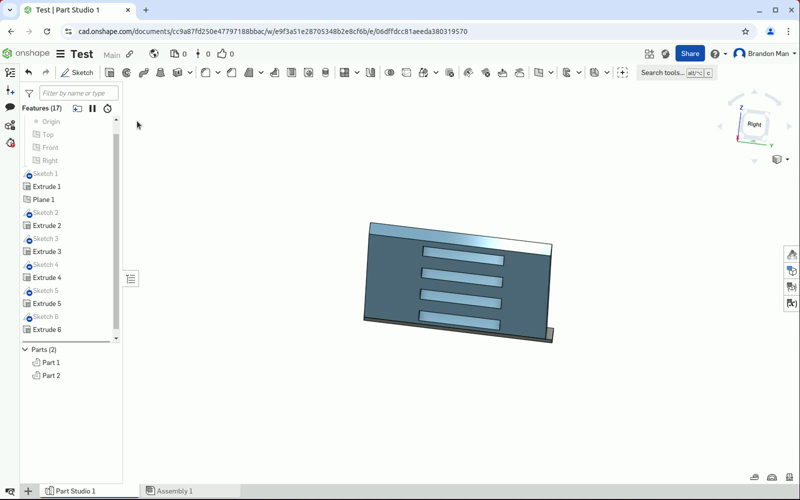
key(right, 3)
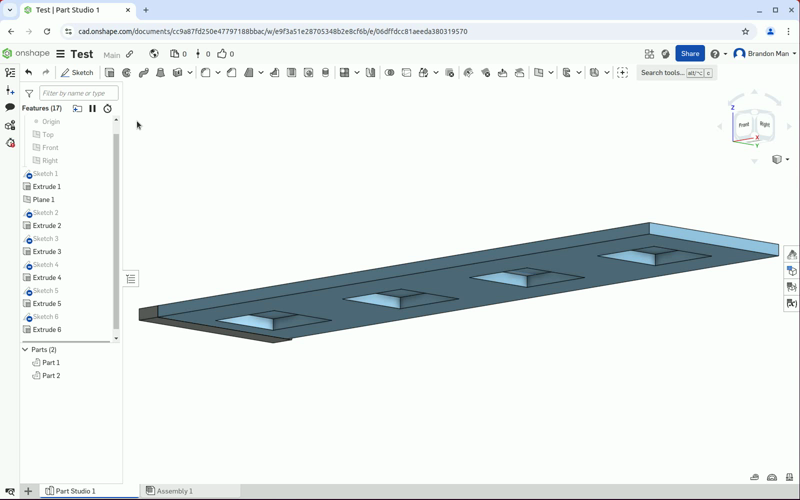
key(down, 3)
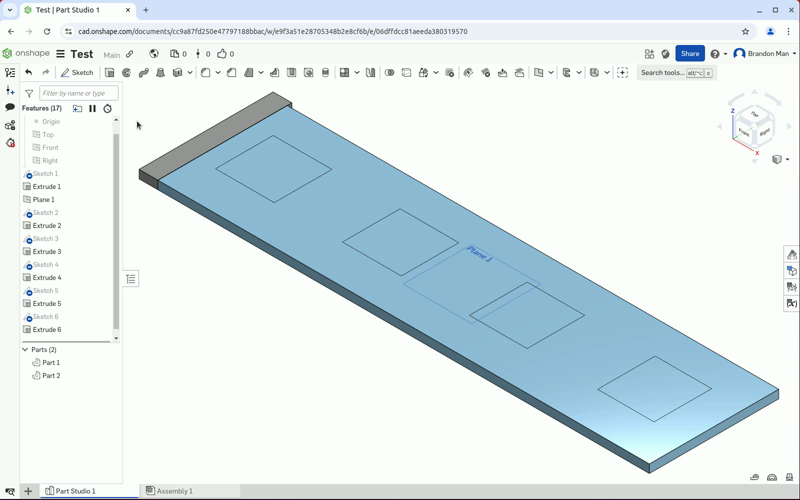
mouse_move(69, 176)
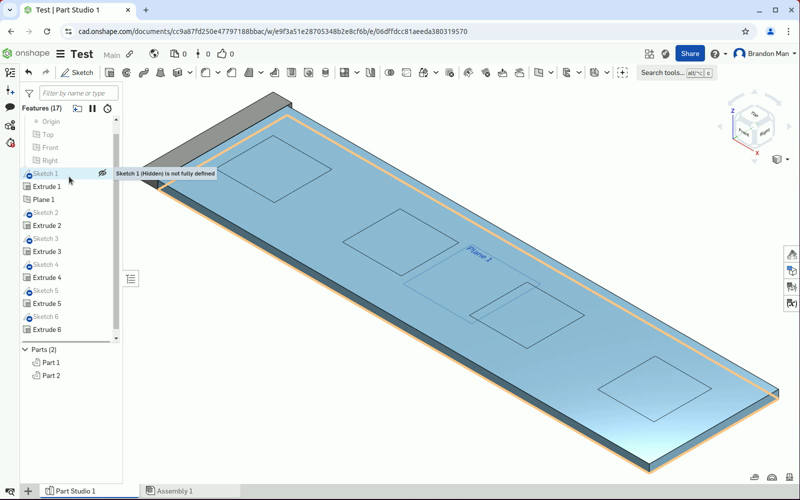
click(69, 176)